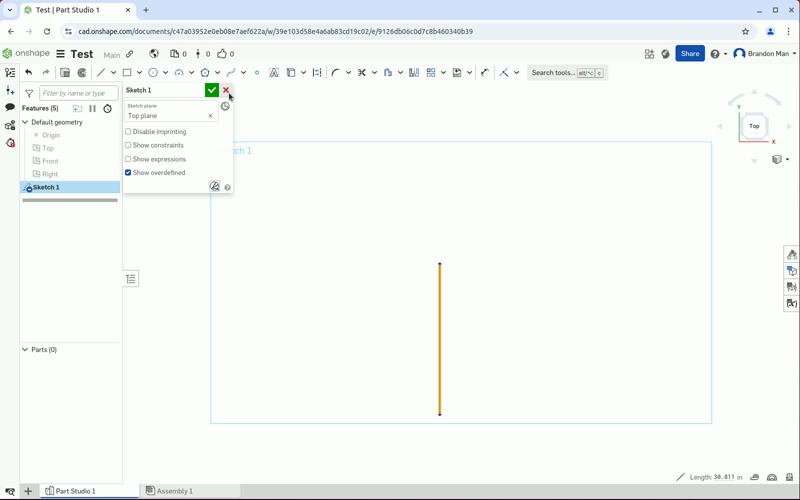
key(shift+h)
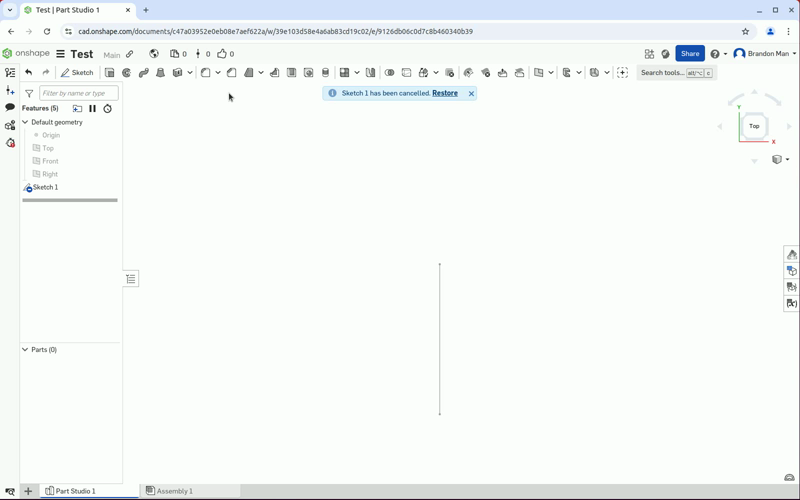
mouse_move(73, 352)
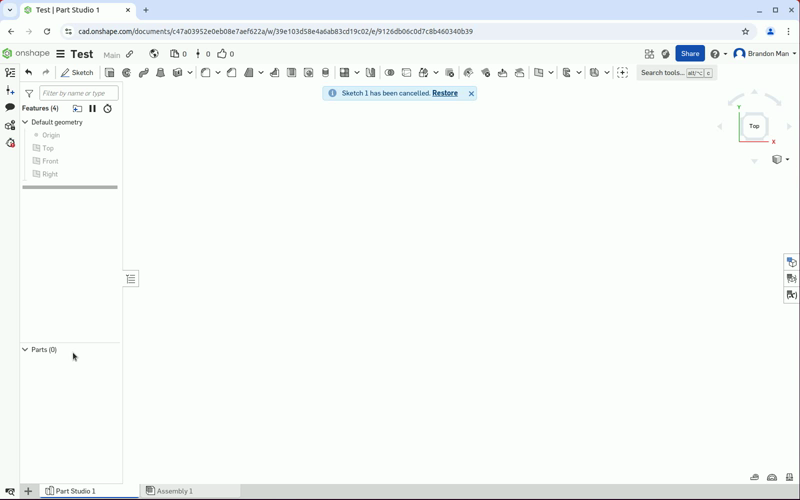
key(y)
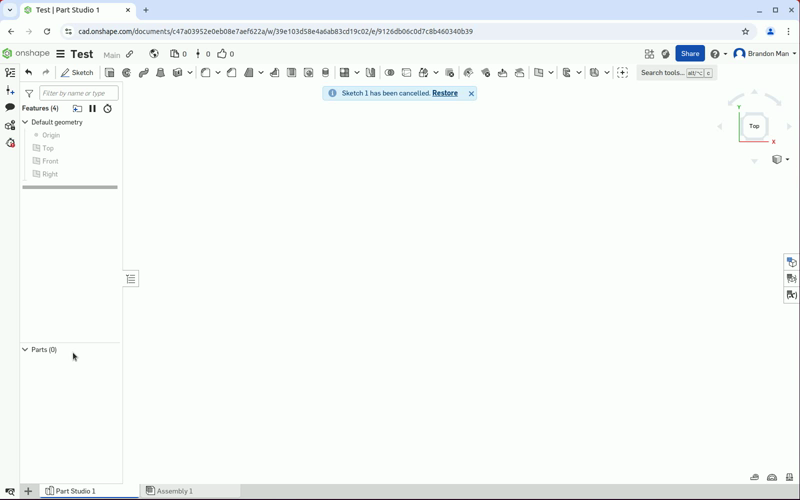
key(shift+p)
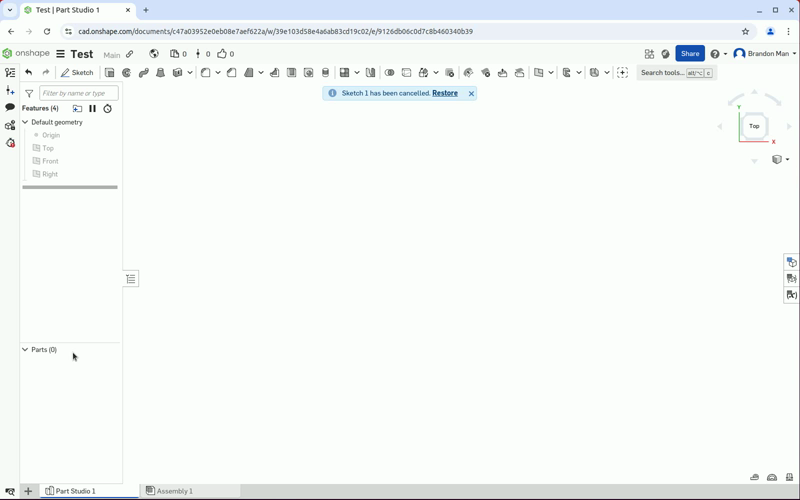
key(space)
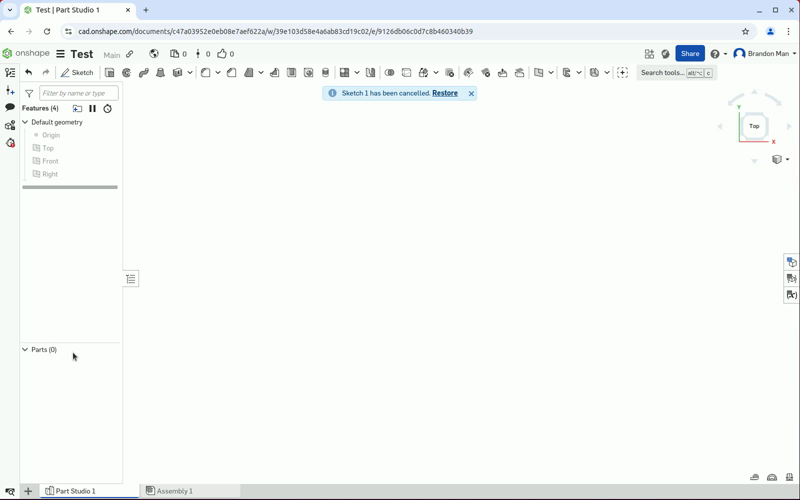
key_down(shift)
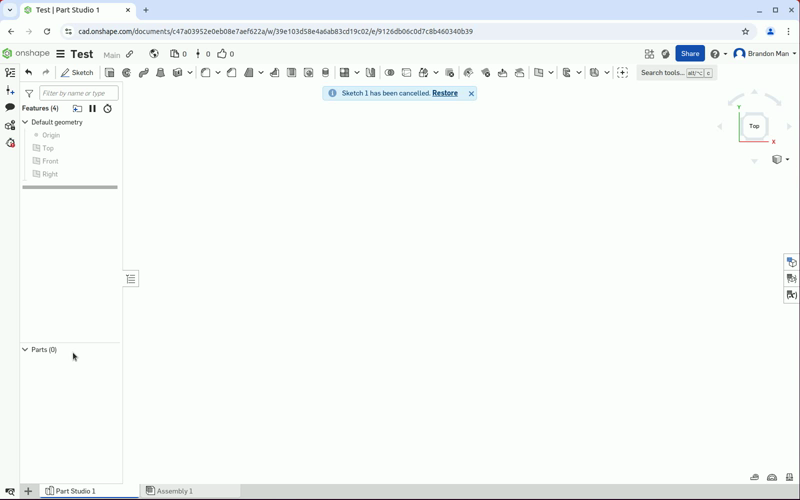
key(up)
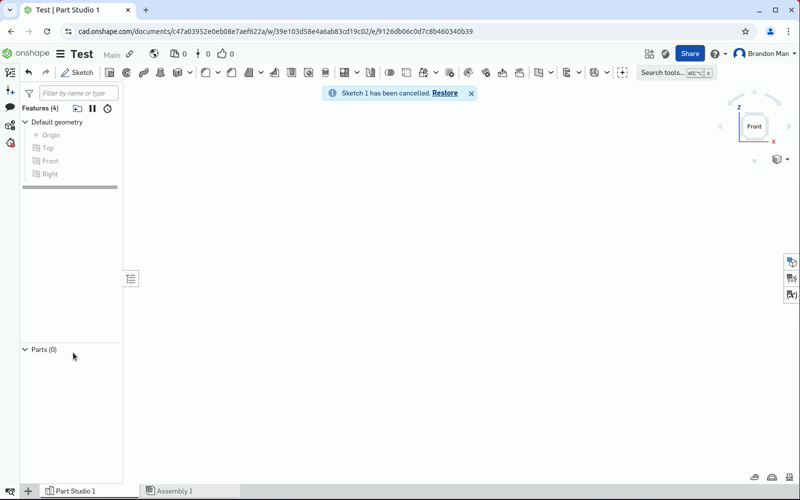
key_up(shift)
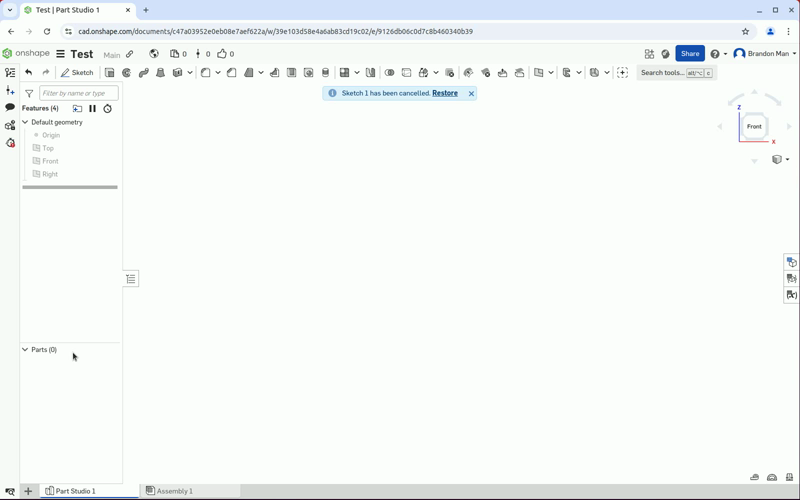
mouse_move(73, 352)
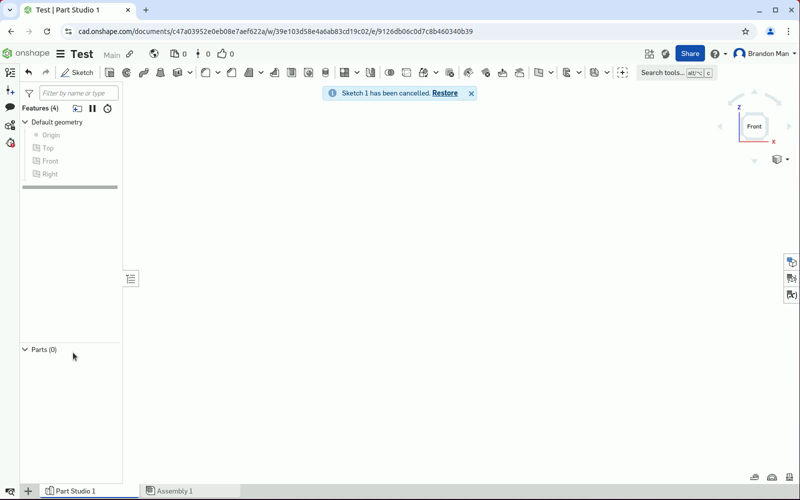
key(shift+y)
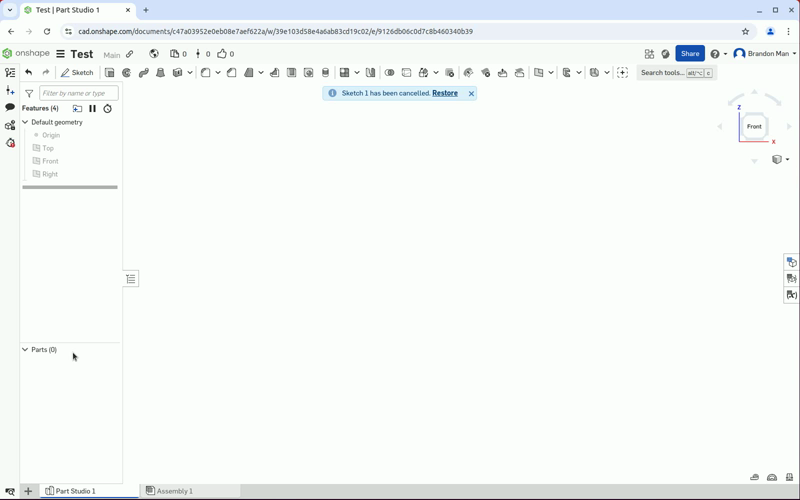
key(shift+s)
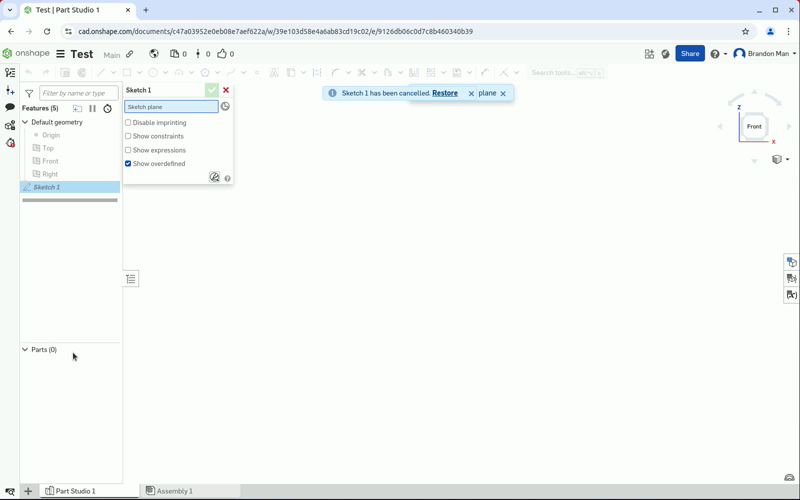
mouse_move(73, 163)
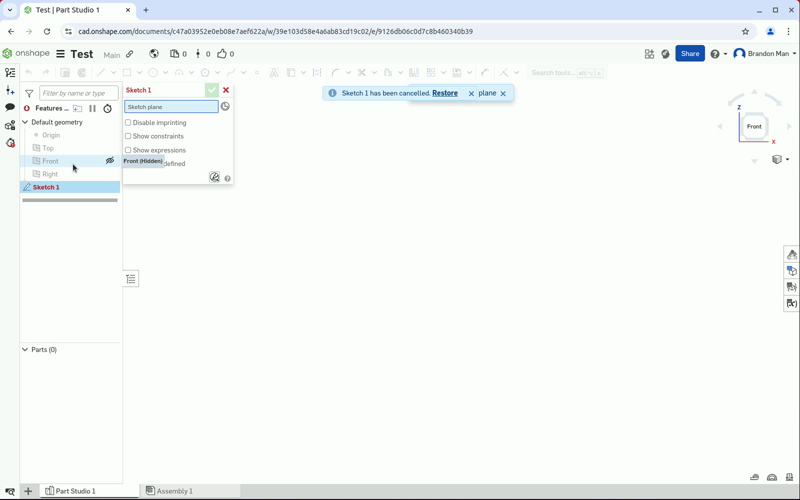
click(73, 163)
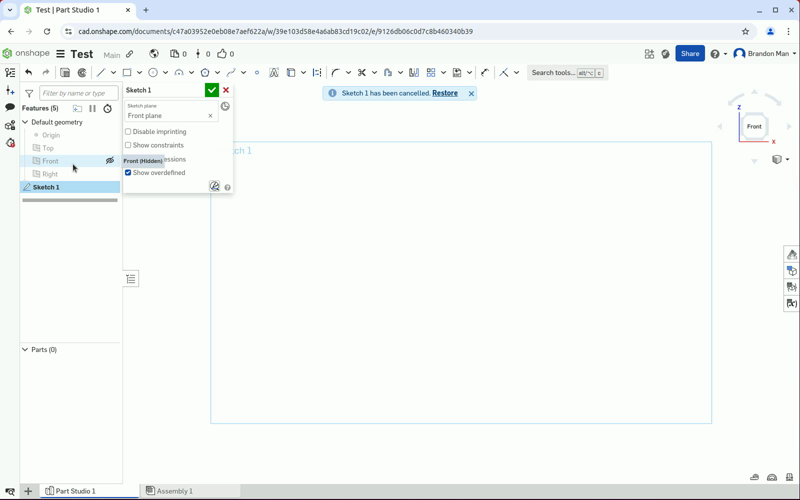
mouse_move(73, 352)
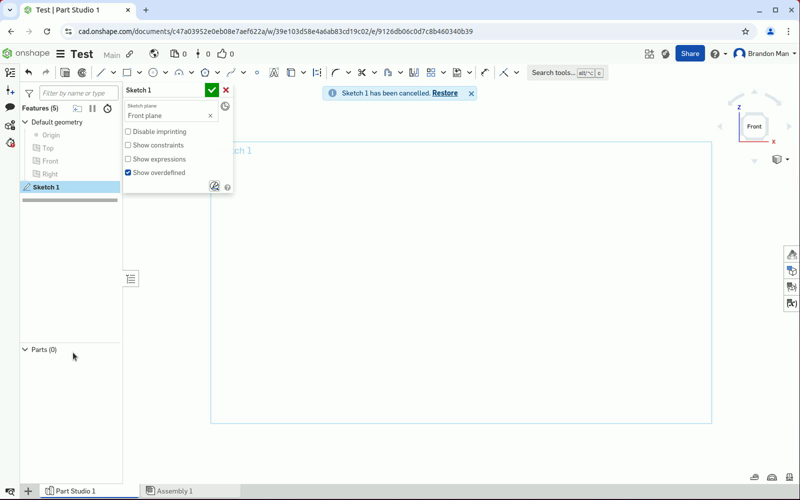
key(y)
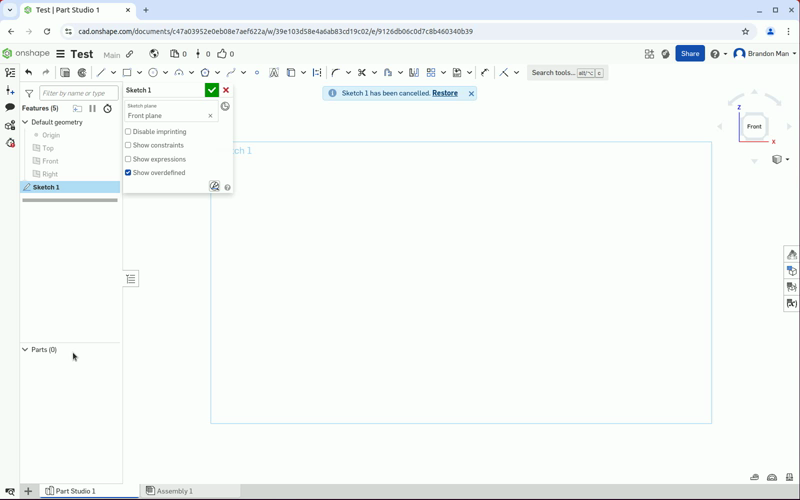
key(l)
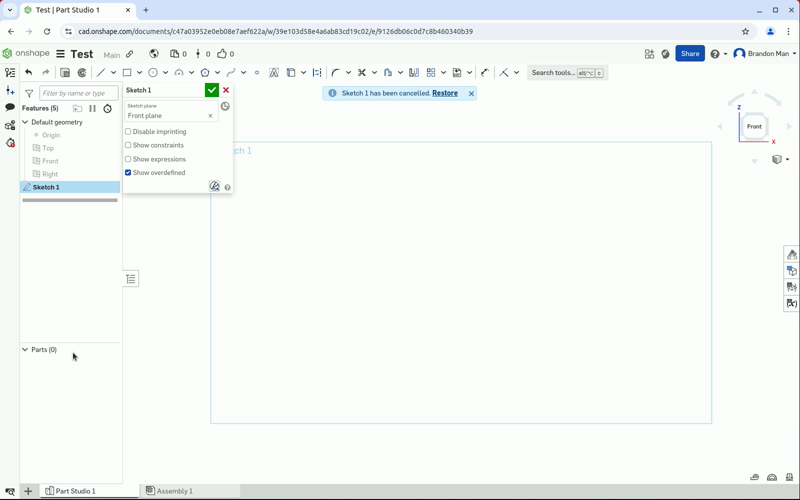
key_down(shift)
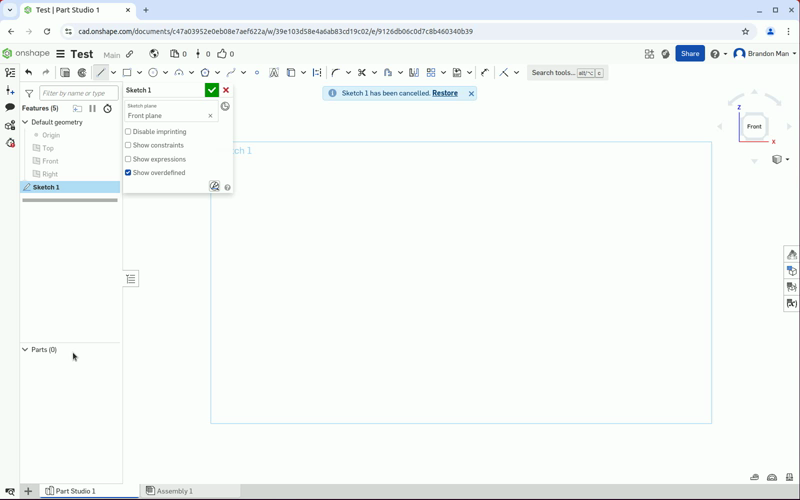
mouse_move(382, 252)
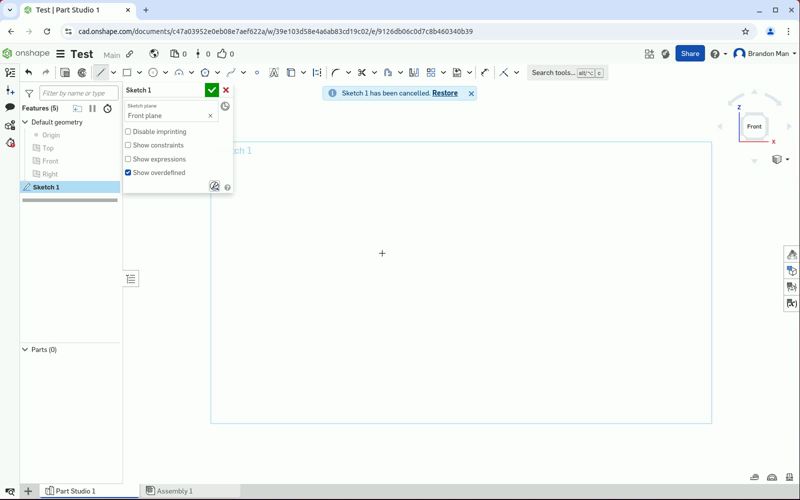
click(382, 252)
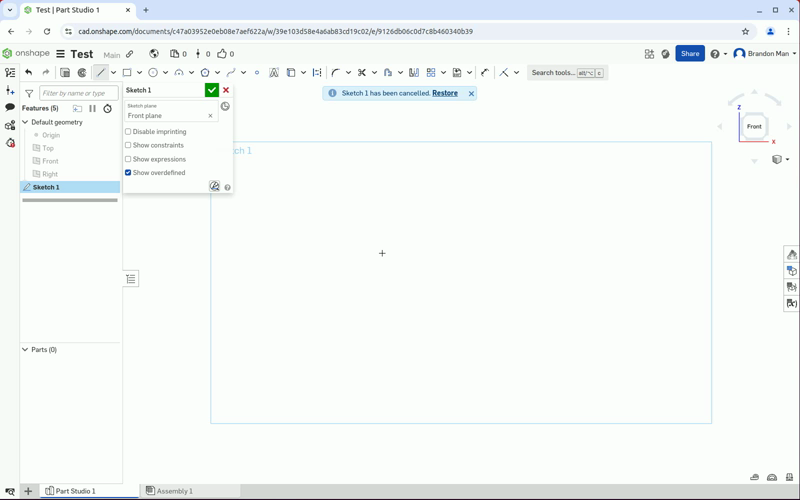
key_up(shift)
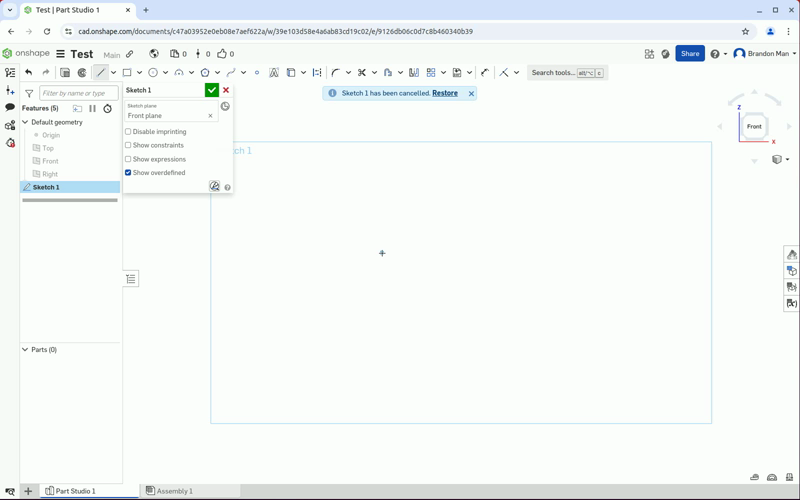
key_down(shift)
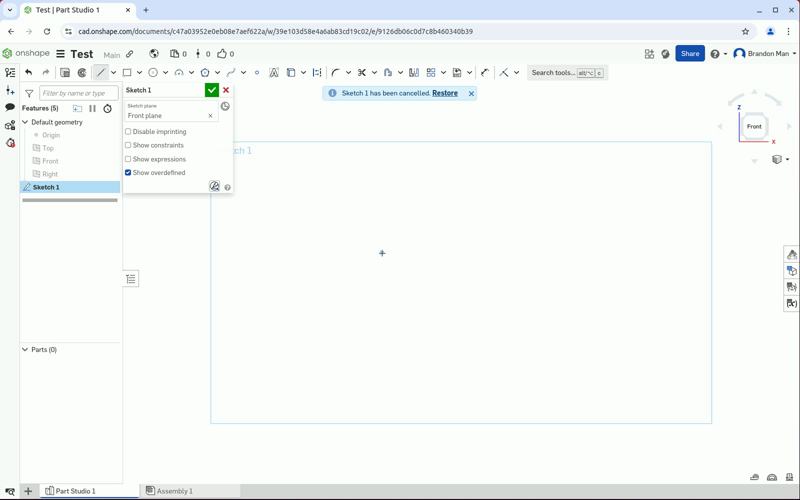
mouse_move(412, 252)
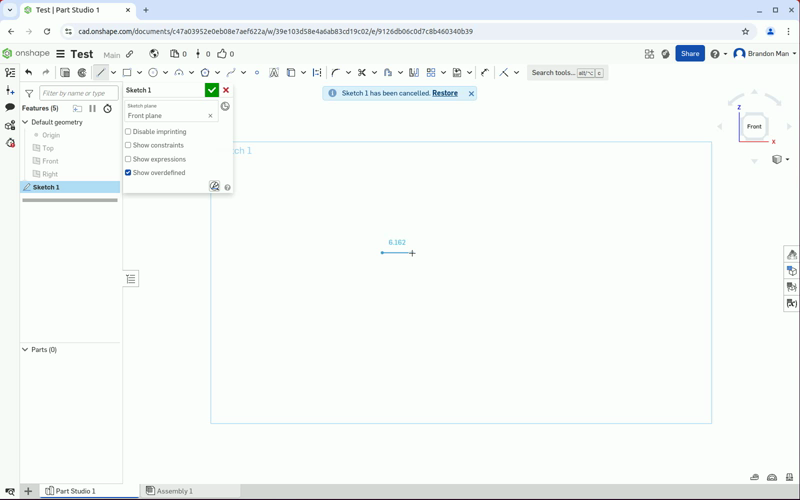
mouse_move(405, 268)
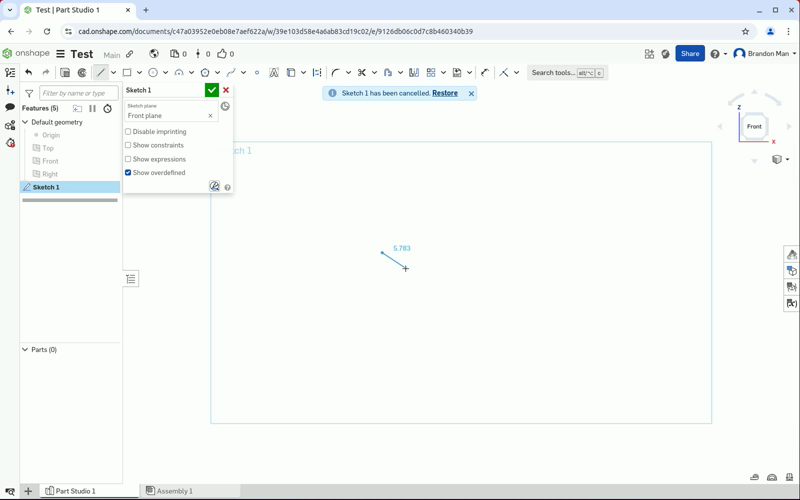
click(405, 268)
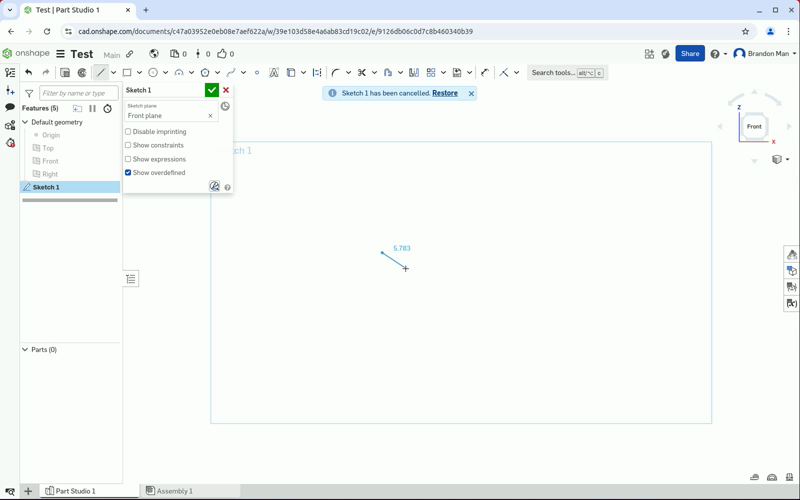
key_up(shift)
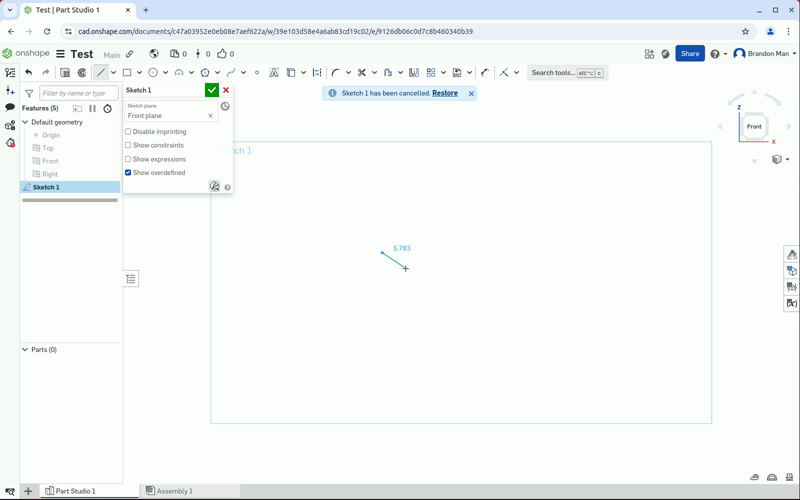
key_down(shift)
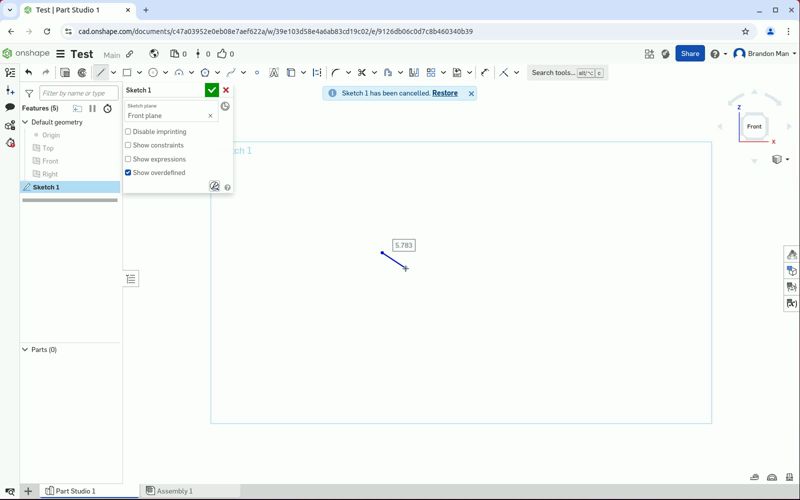
mouse_move(435, 268)
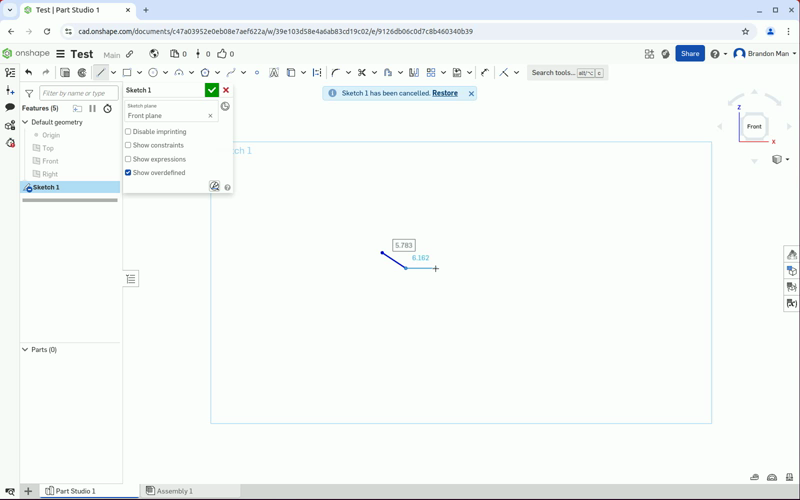
mouse_move(421, 246)
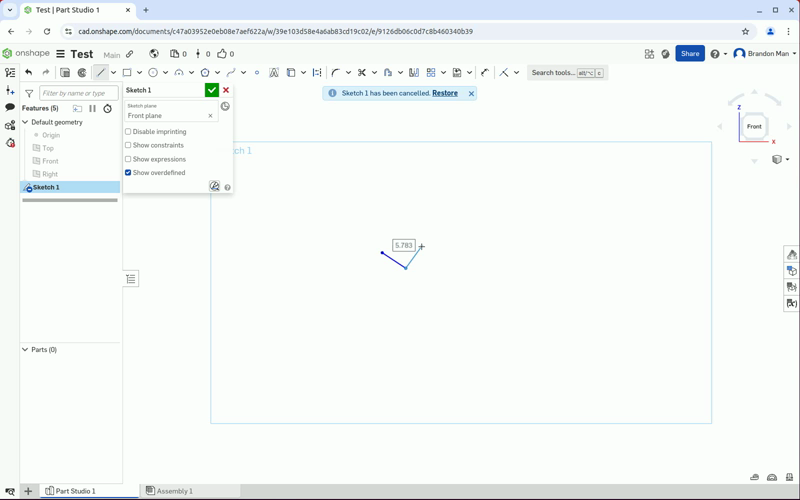
click(421, 246)
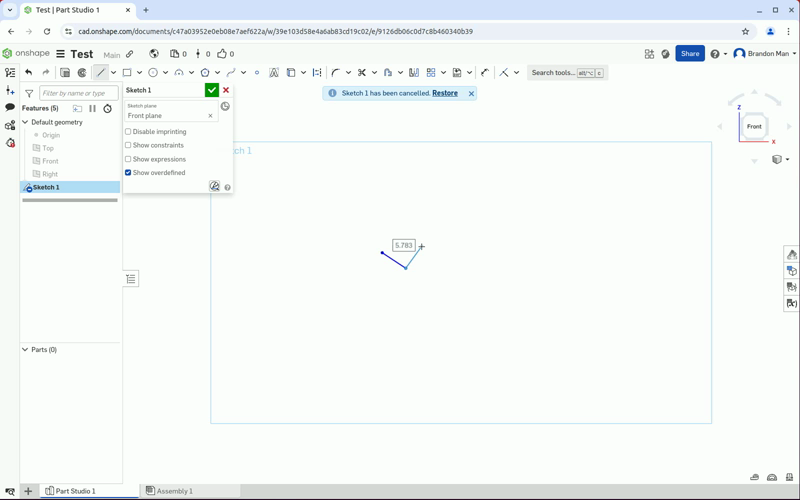
key_up(shift)
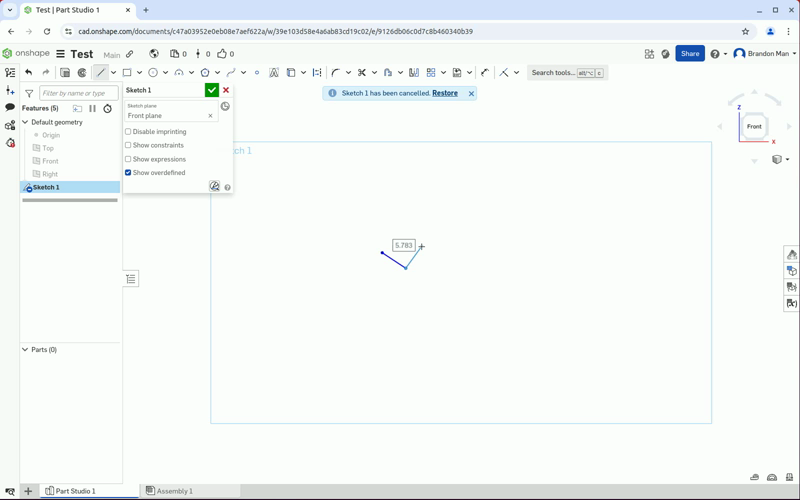
key_down(shift)
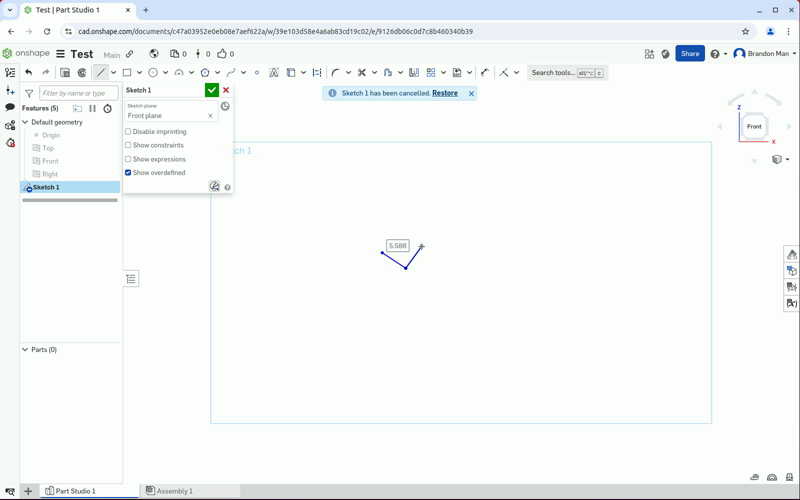
mouse_move(419, 351)
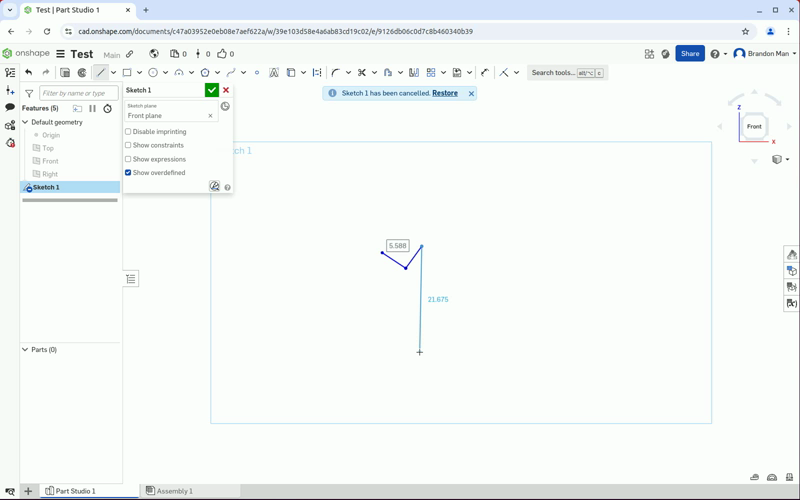
click(419, 351)
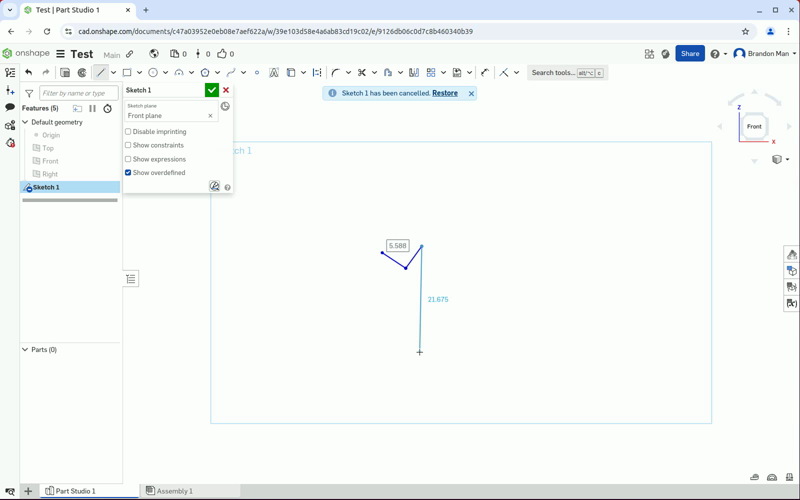
key_up(shift)
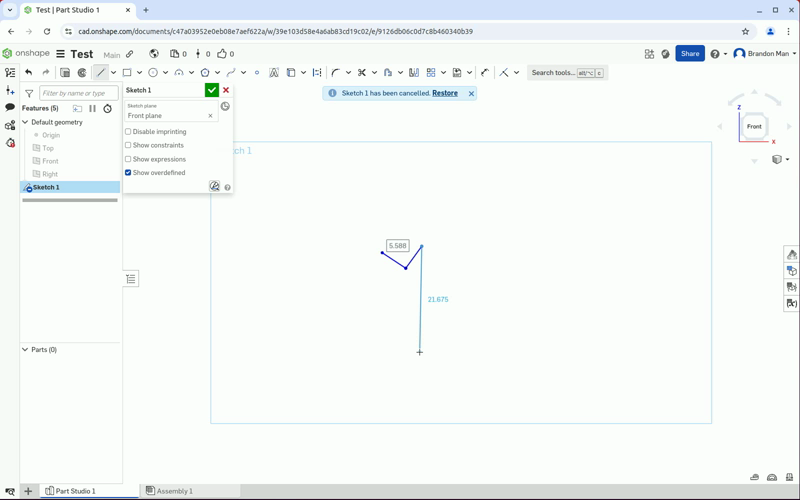
key_down(shift)
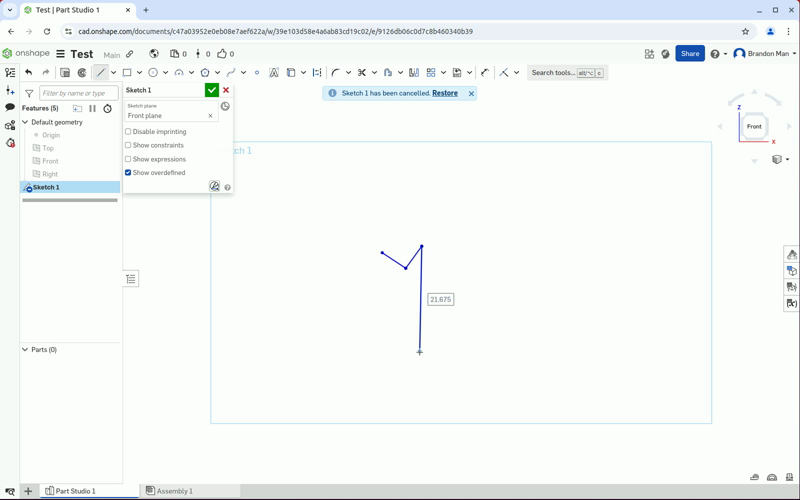
mouse_move(489, 351)
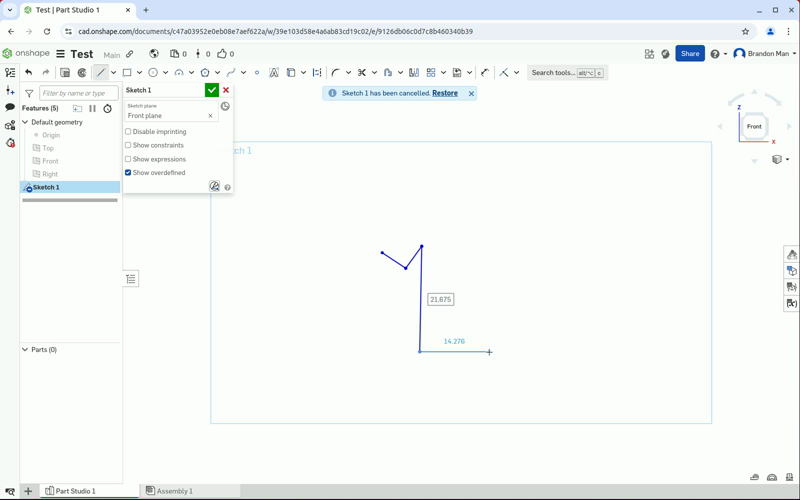
click(489, 351)
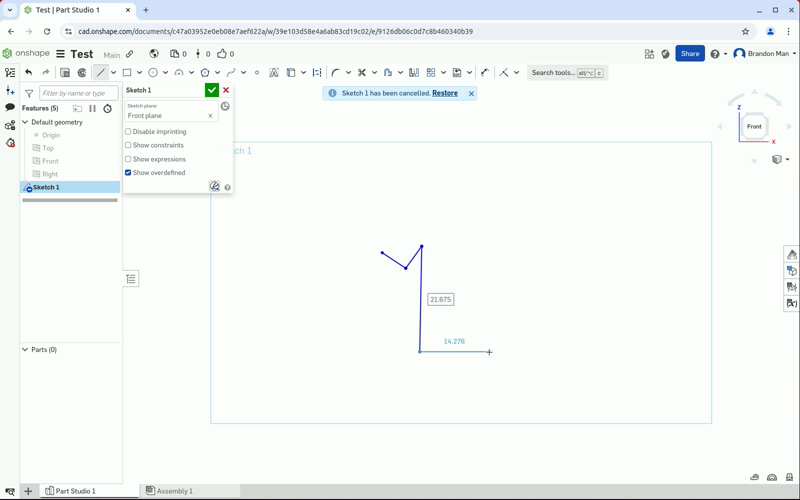
key_up(shift)
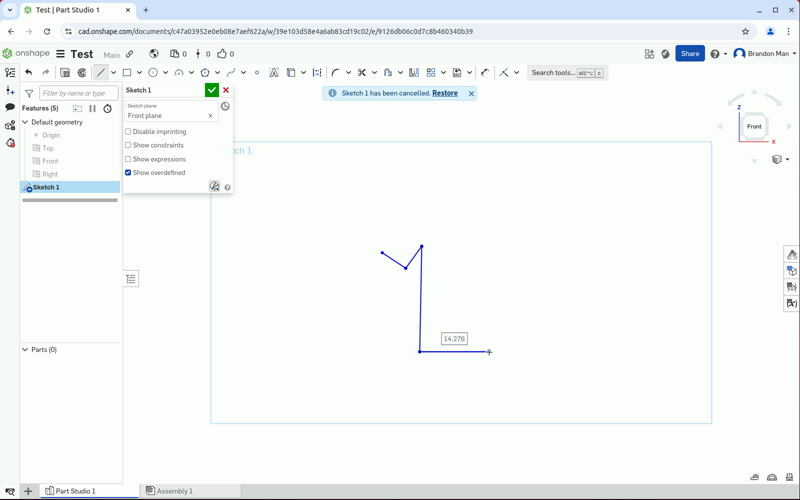
key_down(shift)
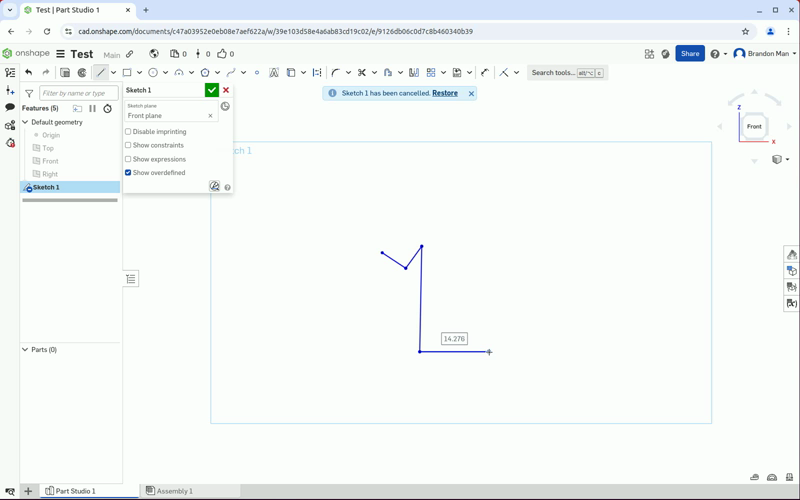
mouse_move(489, 246)
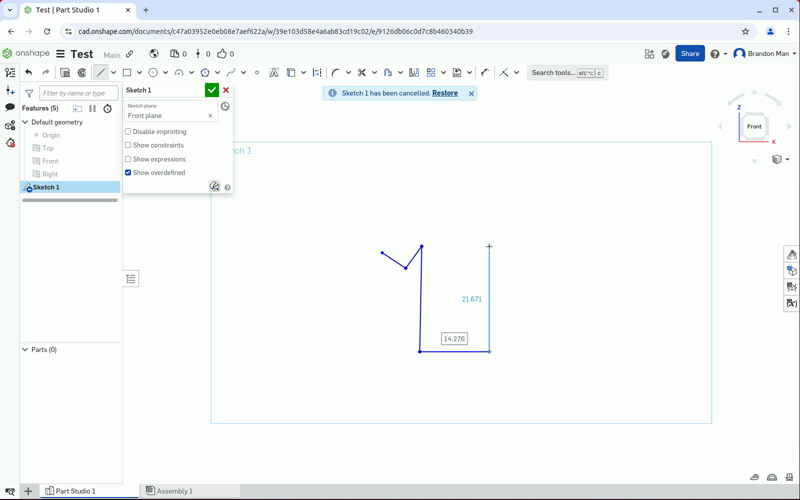
click(489, 246)
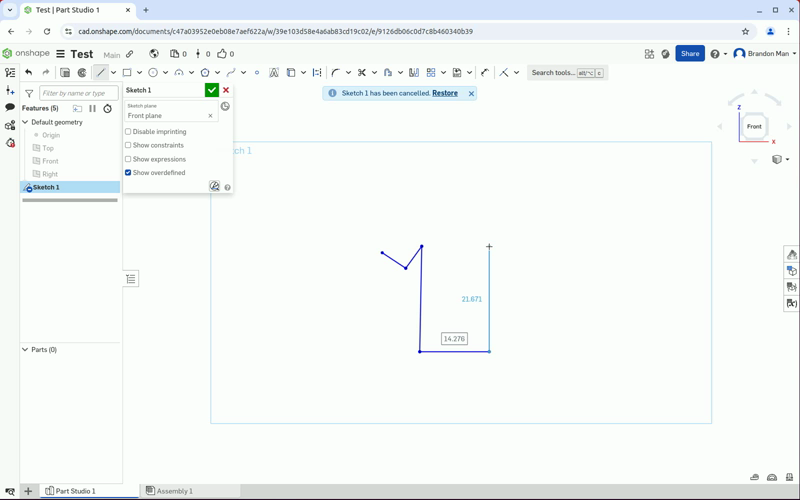
key_up(shift)
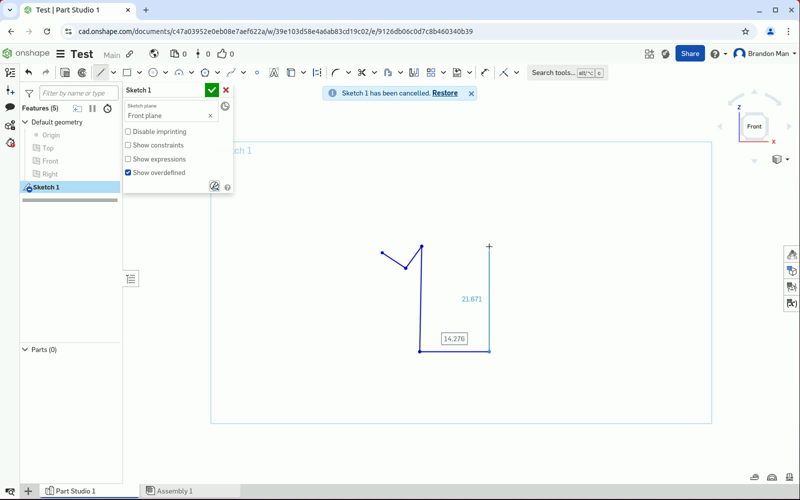
key_down(shift)
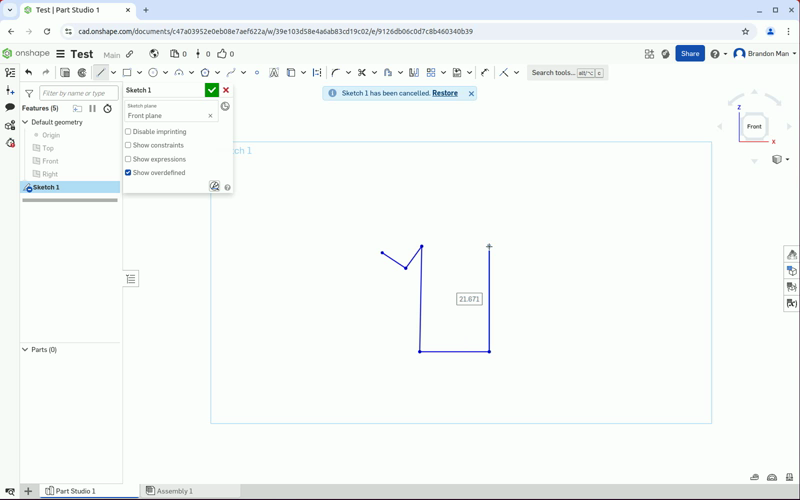
mouse_move(519, 246)
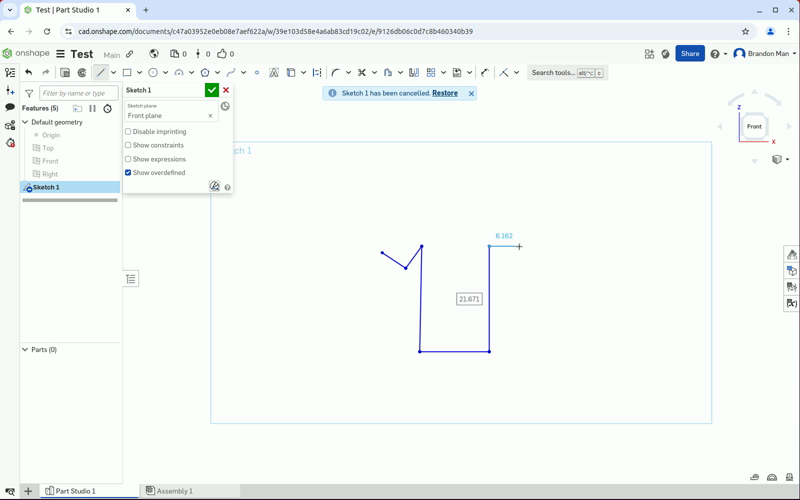
mouse_move(503, 268)
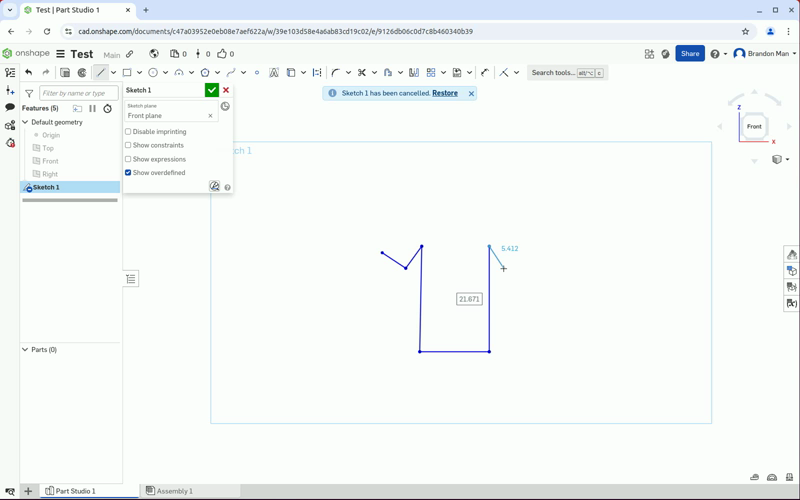
click(503, 268)
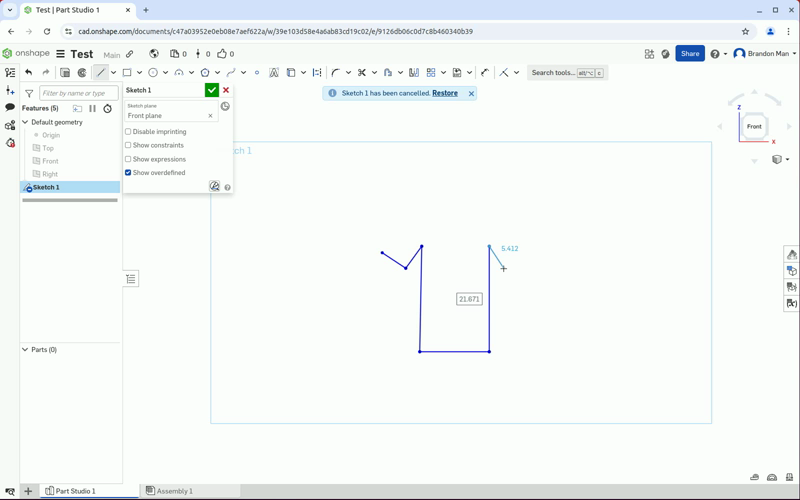
key_up(shift)
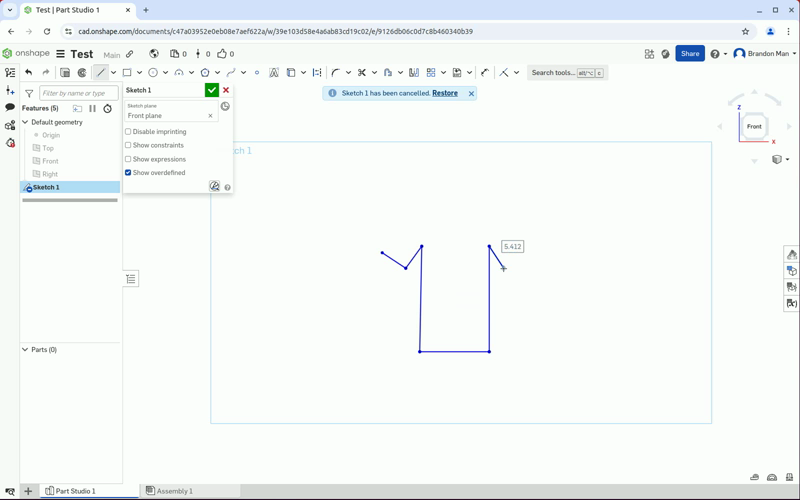
key_down(shift)
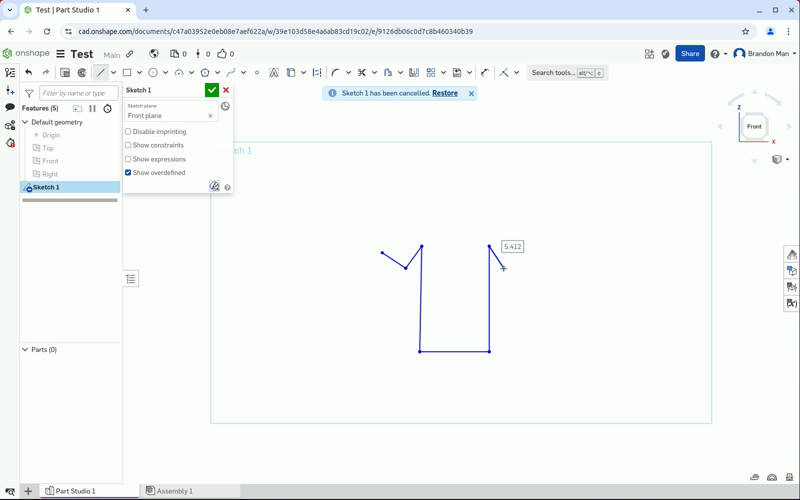
mouse_move(533, 268)
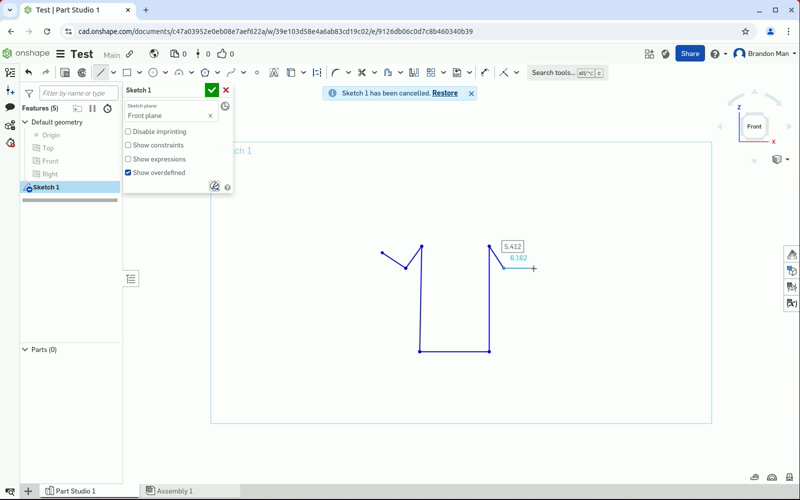
mouse_move(531, 252)
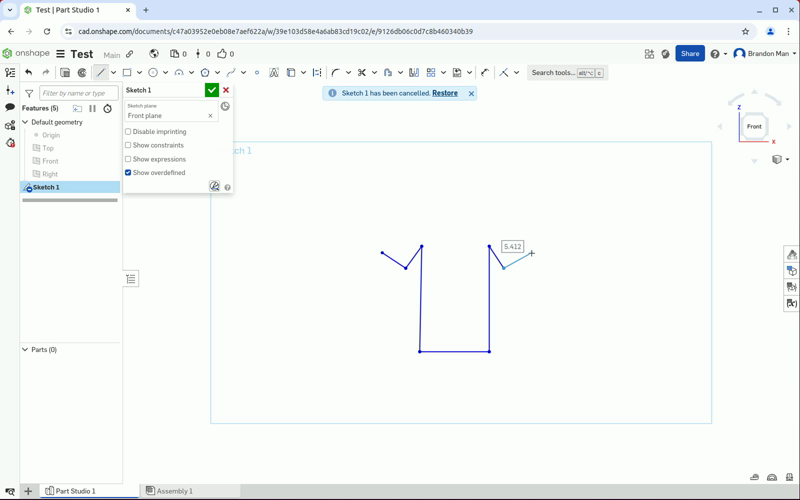
click(531, 252)
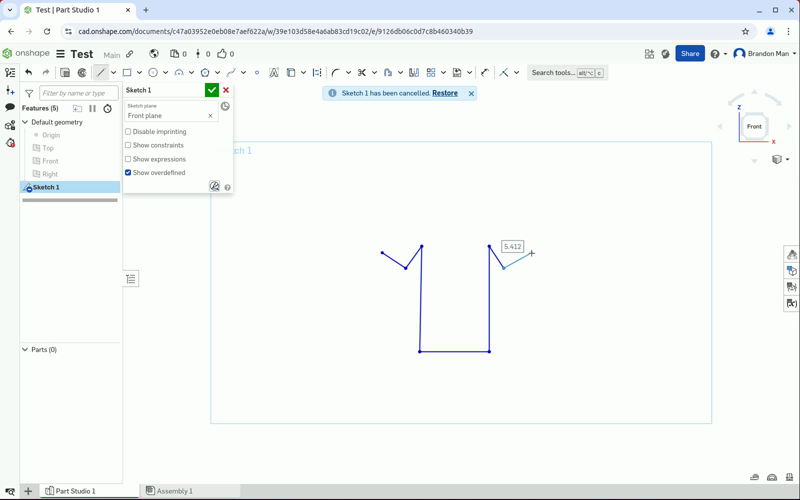
key_up(shift)
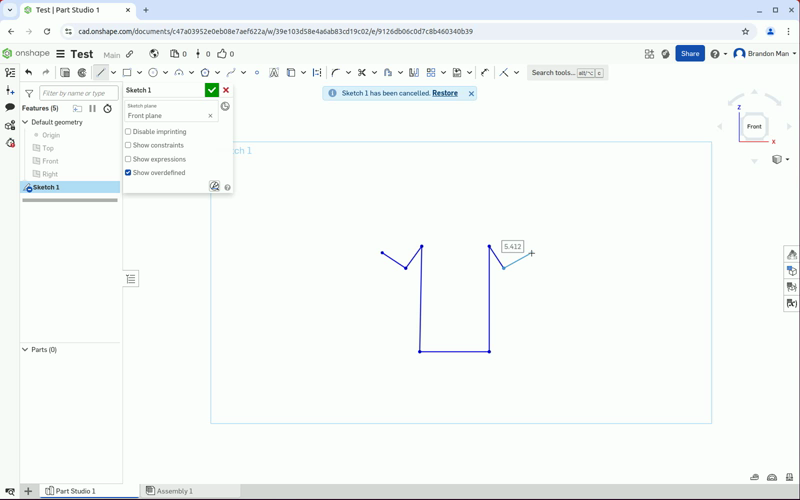
key_down(shift)
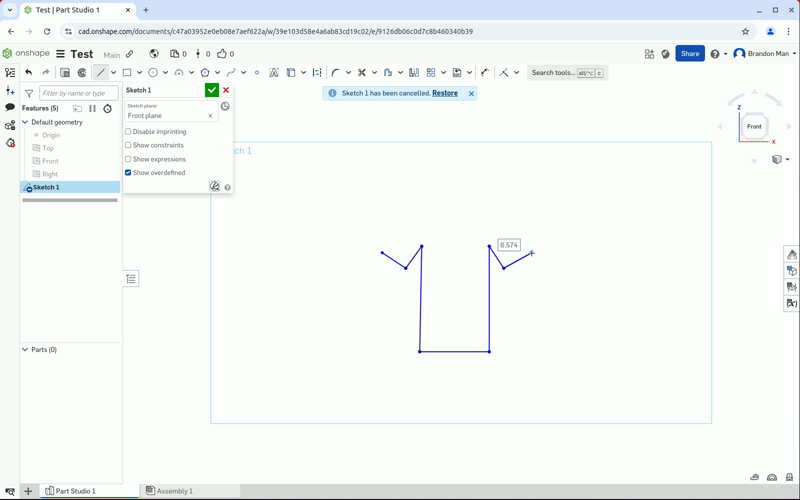
mouse_move(561, 252)
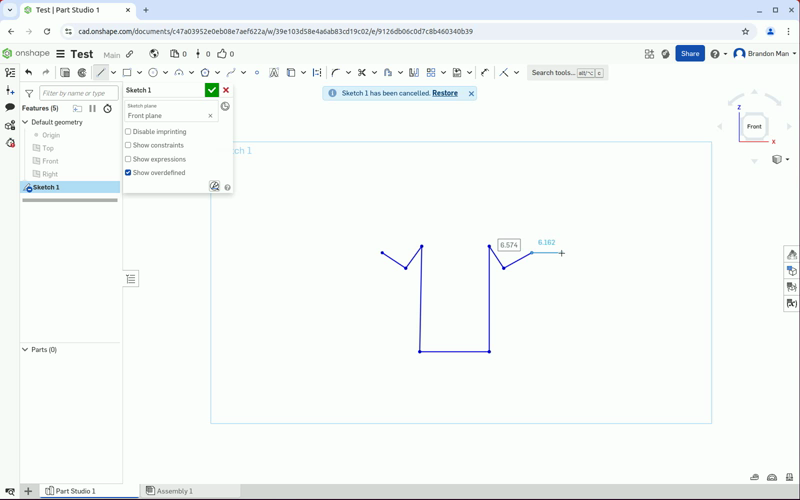
mouse_move(503, 205)
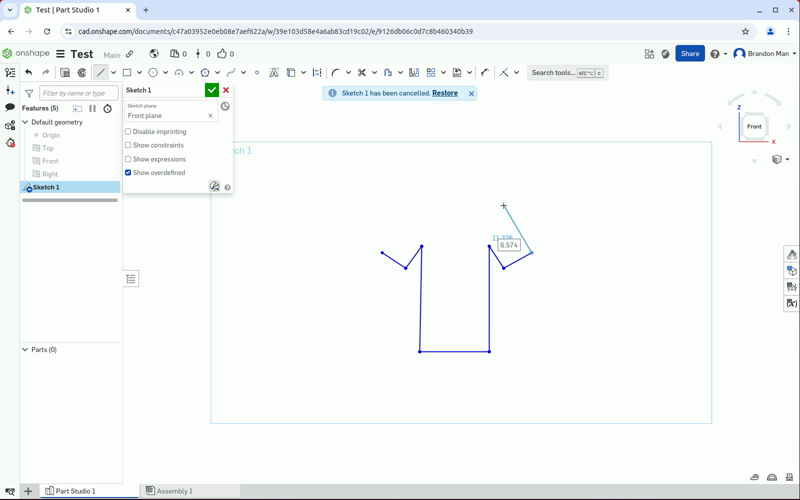
click(503, 205)
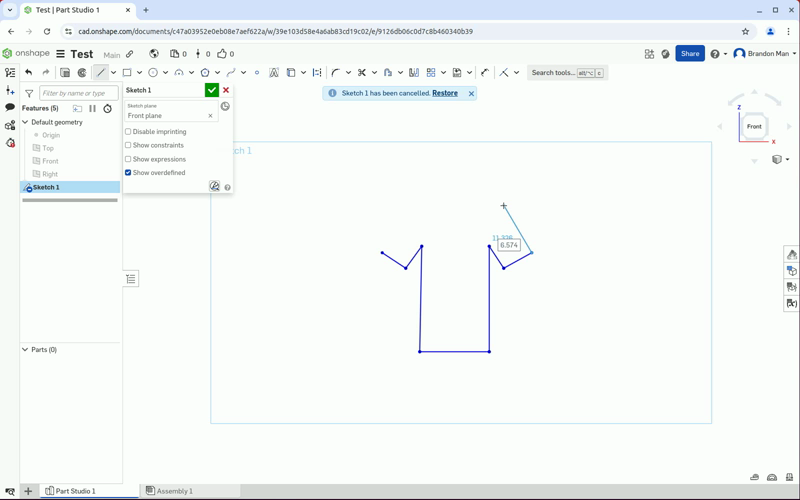
key_up(shift)
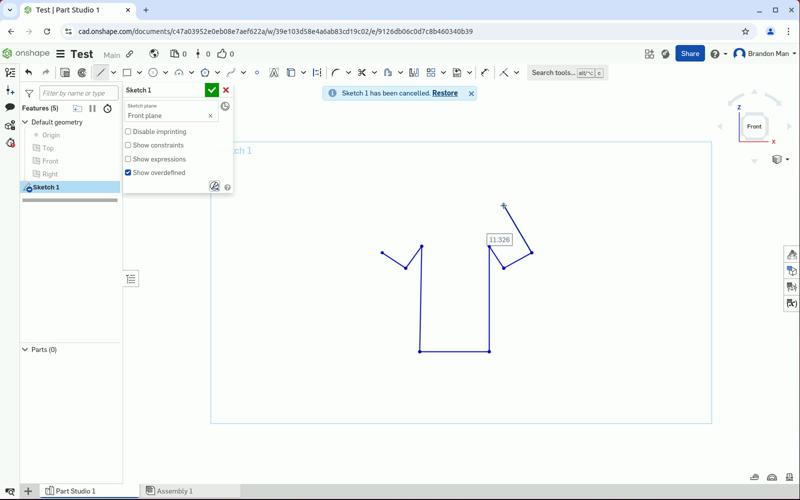
key_down(shift)
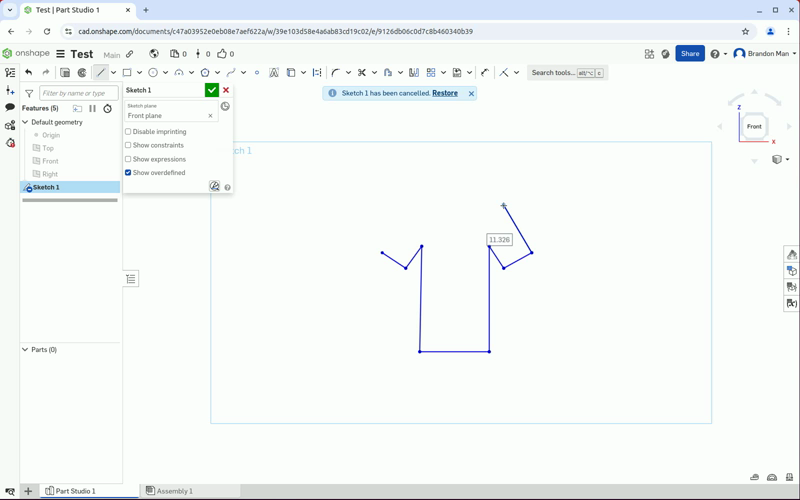
mouse_move(533, 205)
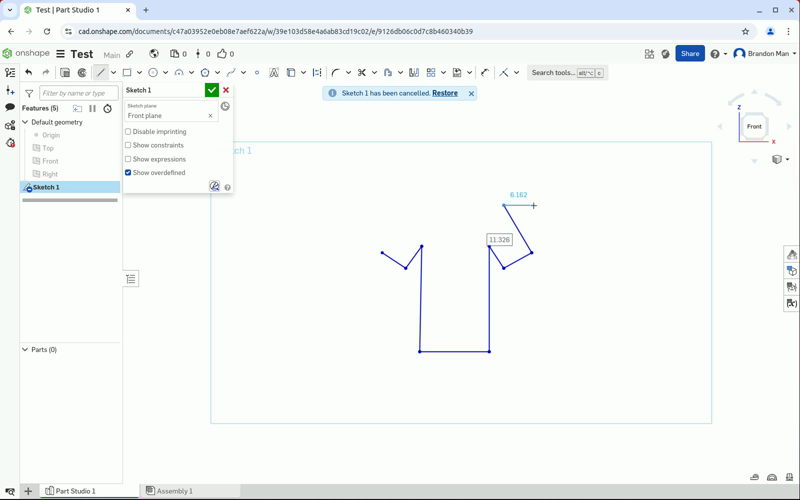
mouse_move(475, 205)
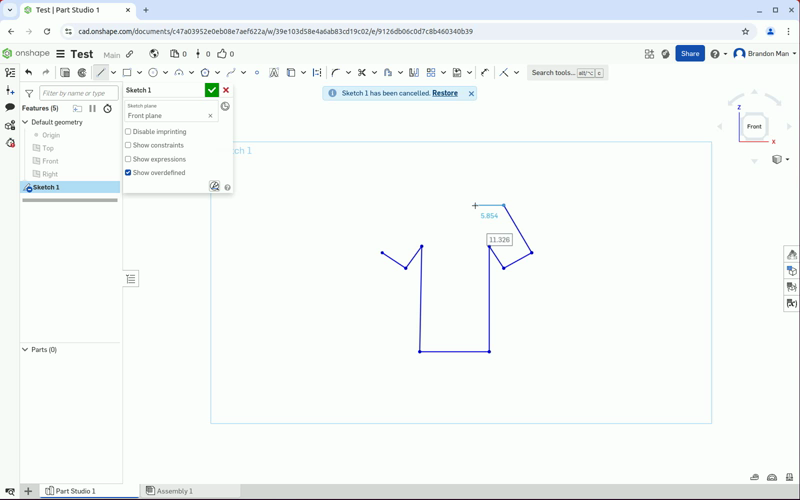
click(475, 205)
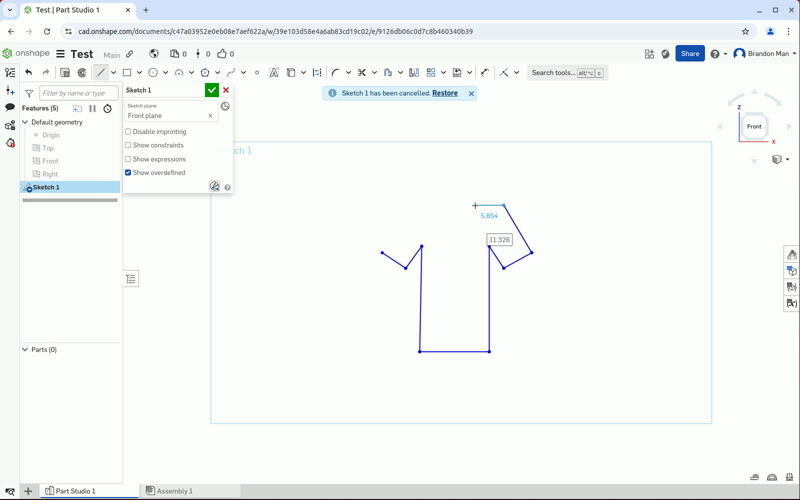
key_up(shift)
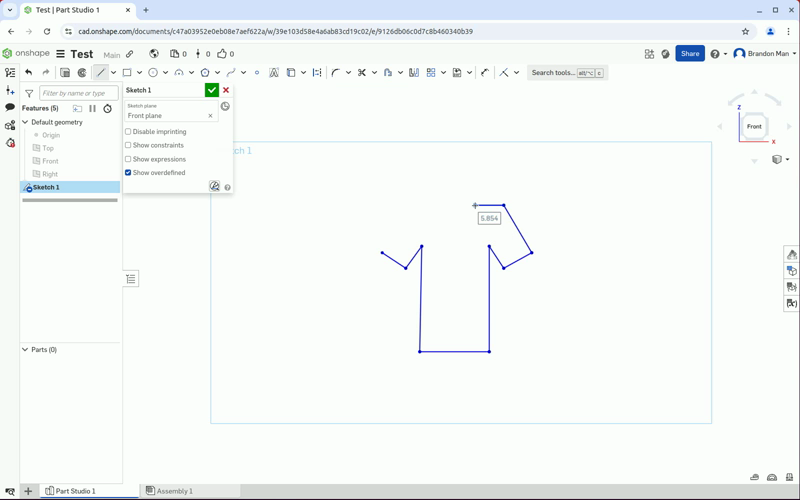
key(esc)
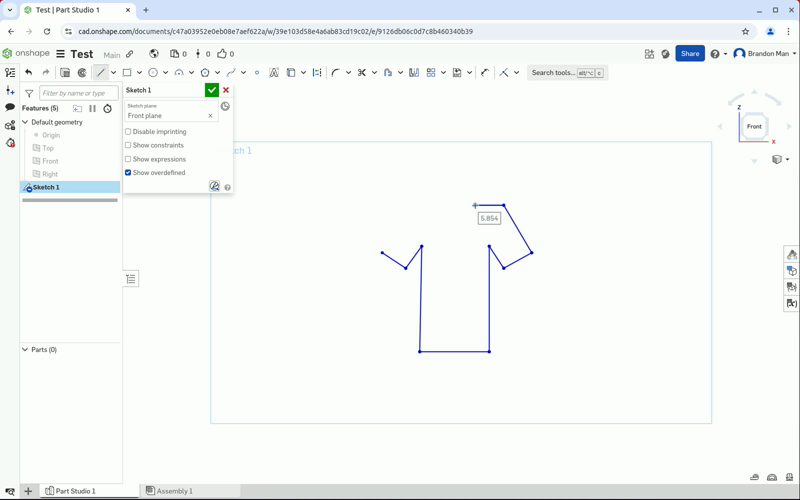
key(a)
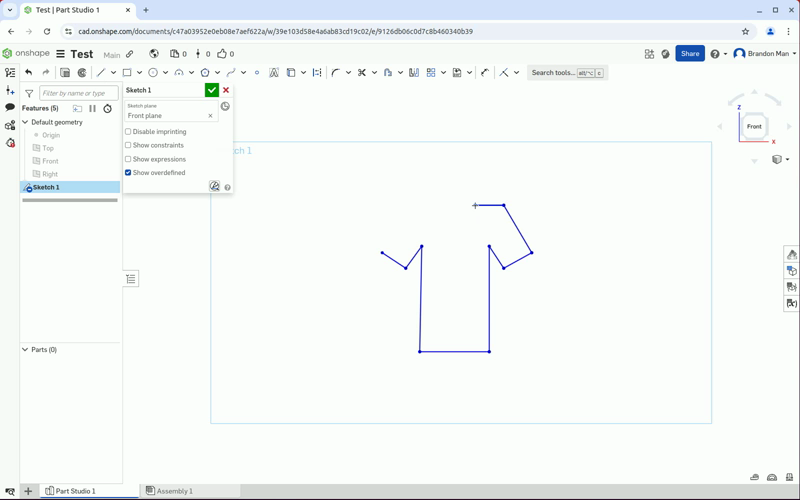
mouse_move(475, 205)
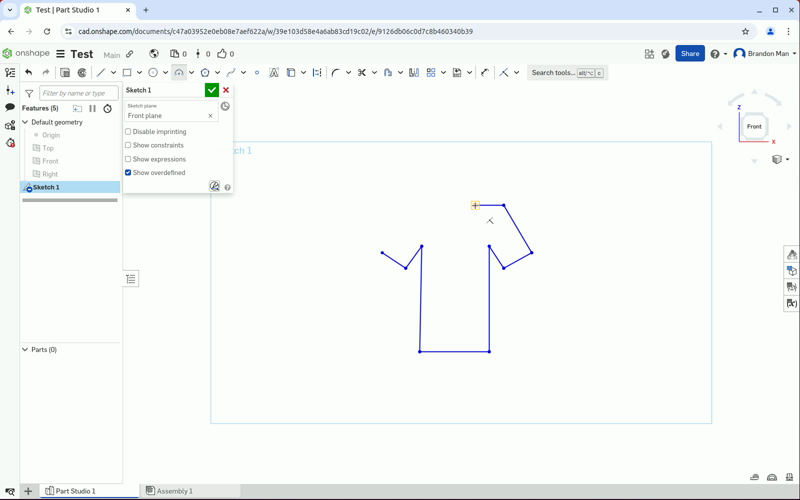
click(475, 205)
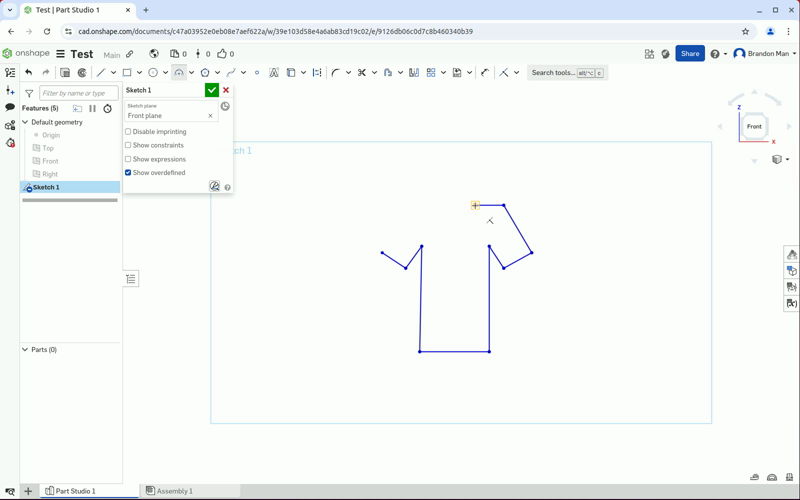
key_down(shift)
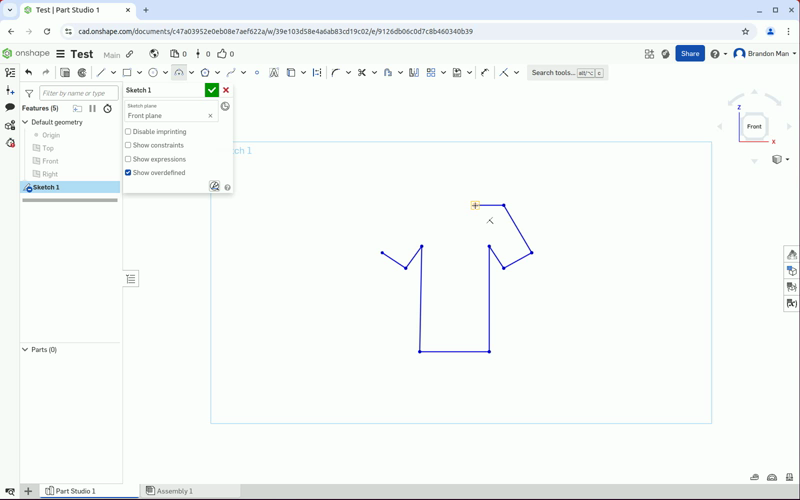
mouse_move(440, 205)
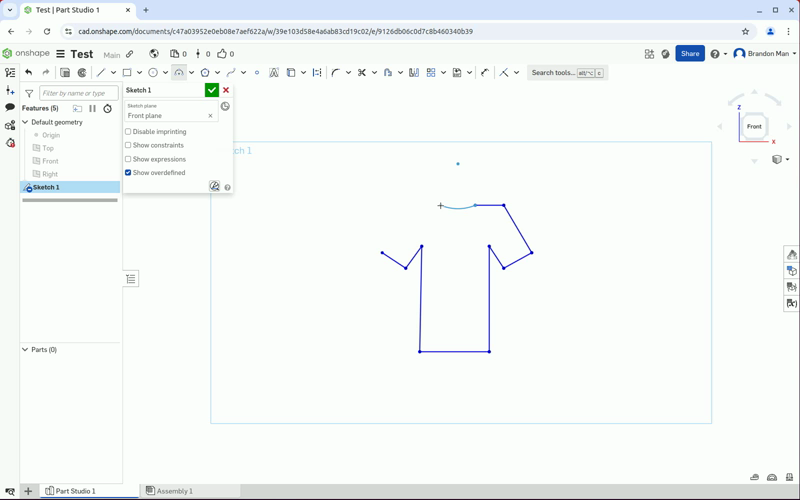
click(440, 205)
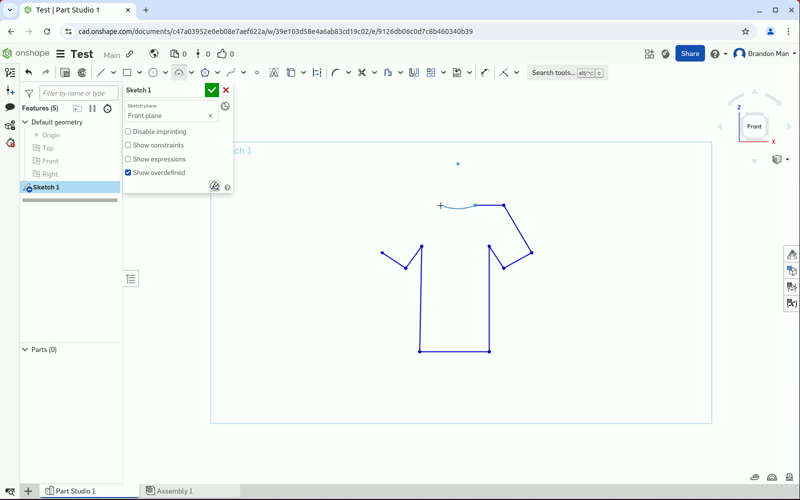
mouse_move(457, 233)
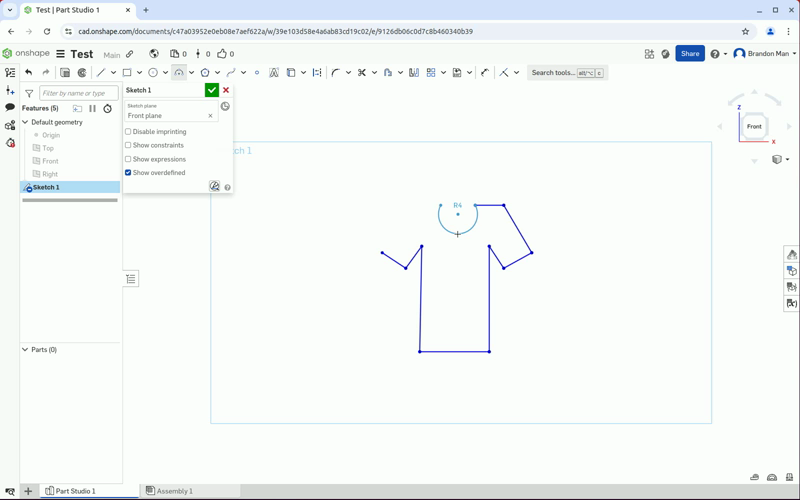
click(457, 233)
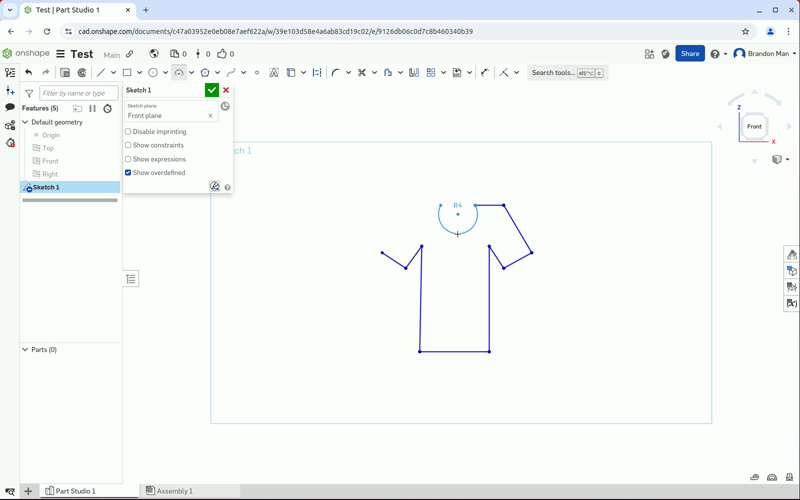
key_up(shift)
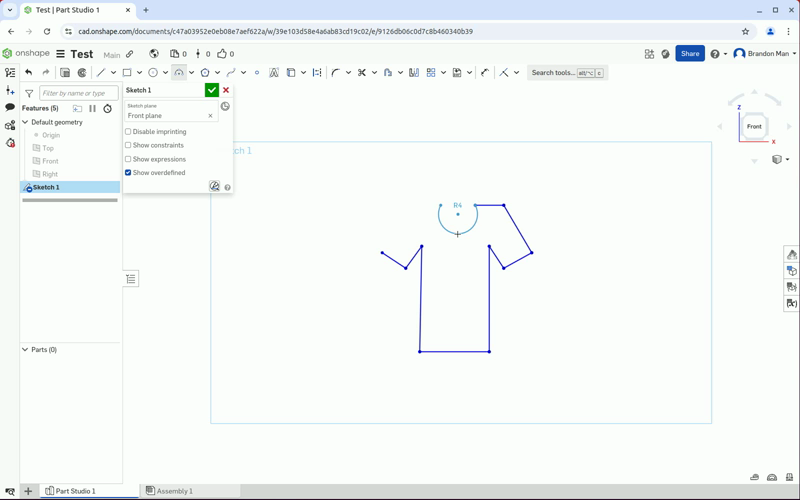
key(esc)
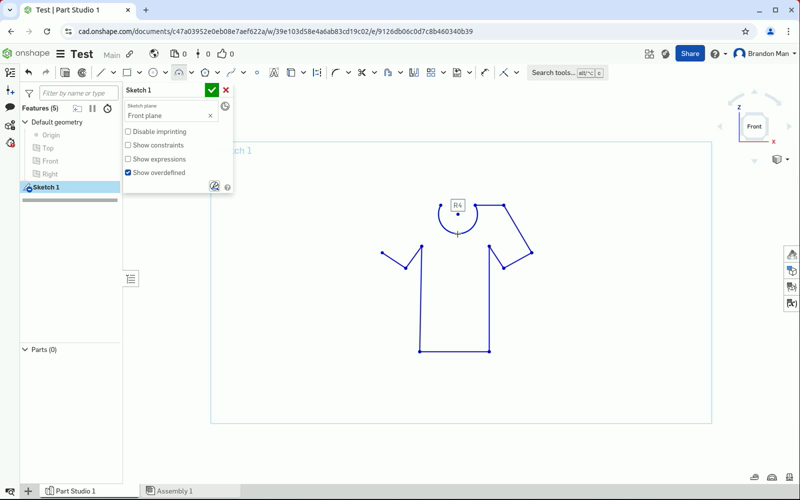
key(l)
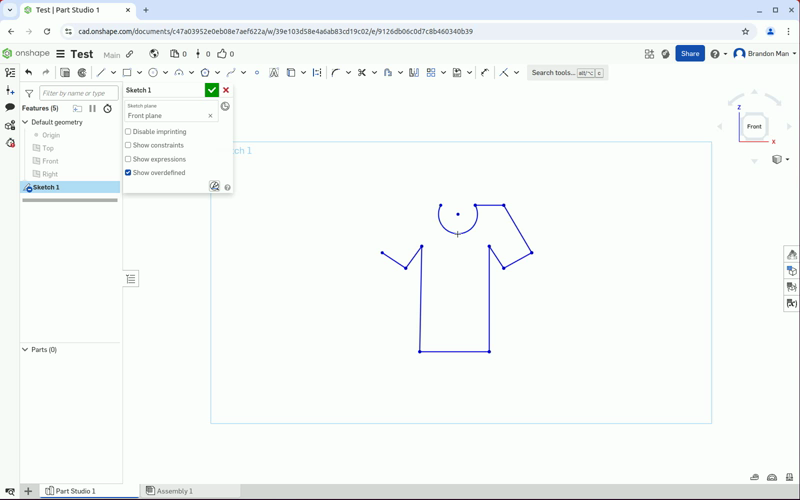
mouse_move(440, 205)
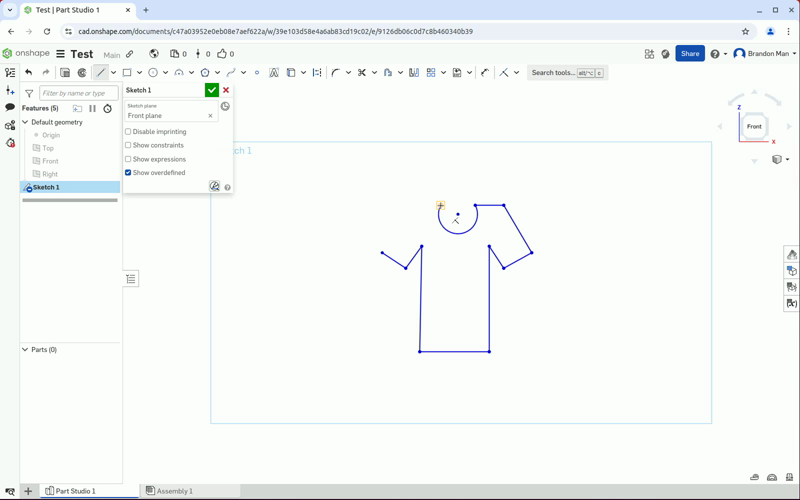
click(440, 205)
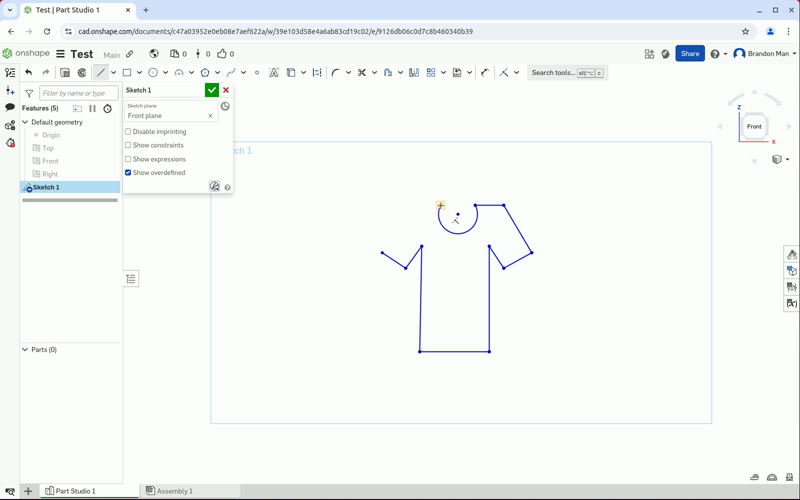
key_down(shift)
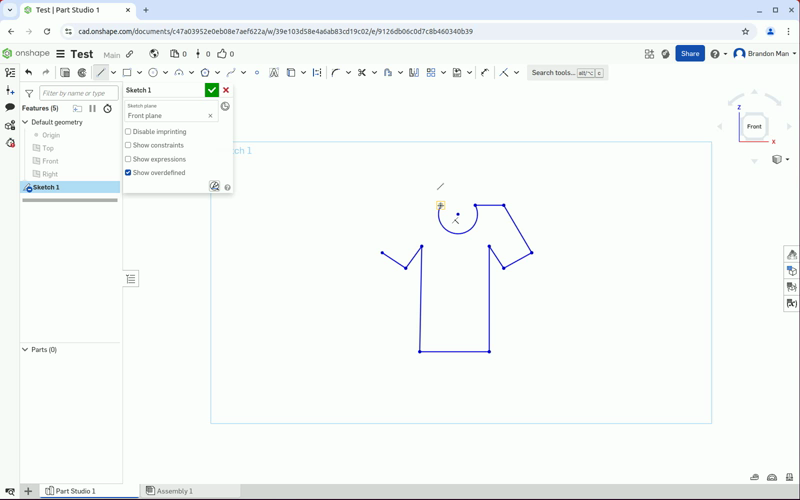
mouse_move(470, 205)
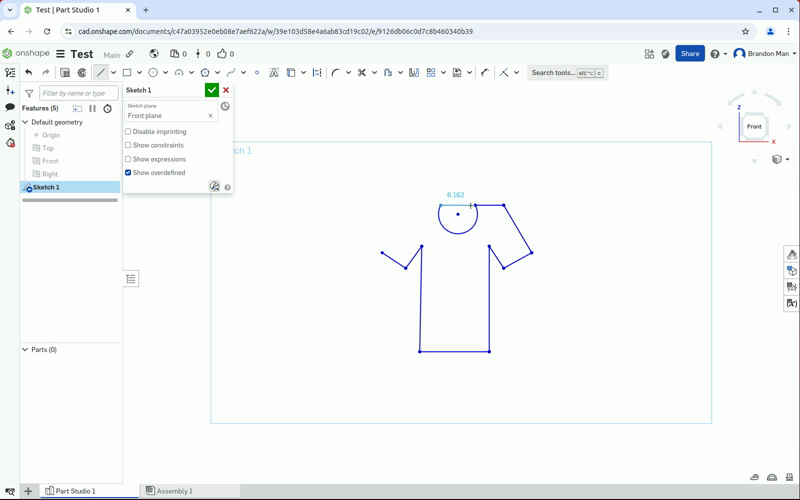
mouse_move(412, 205)
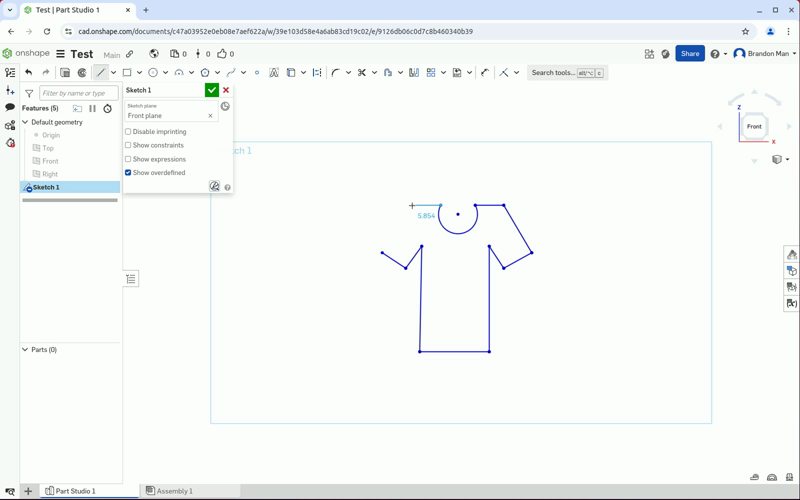
click(412, 205)
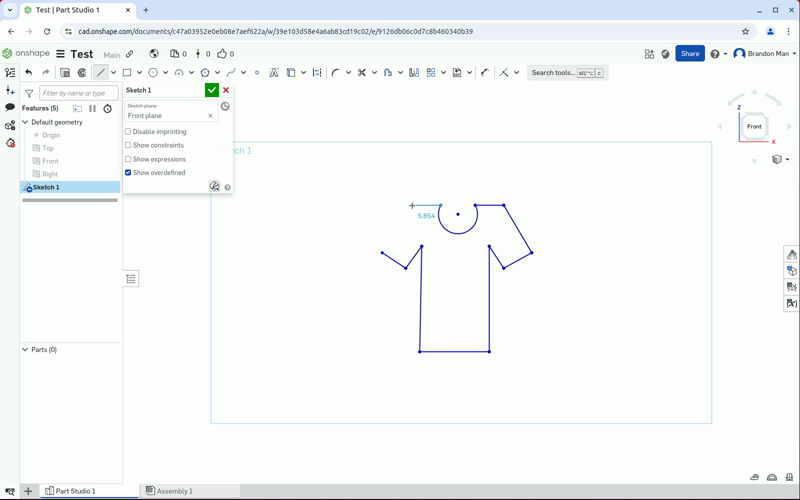
key_up(shift)
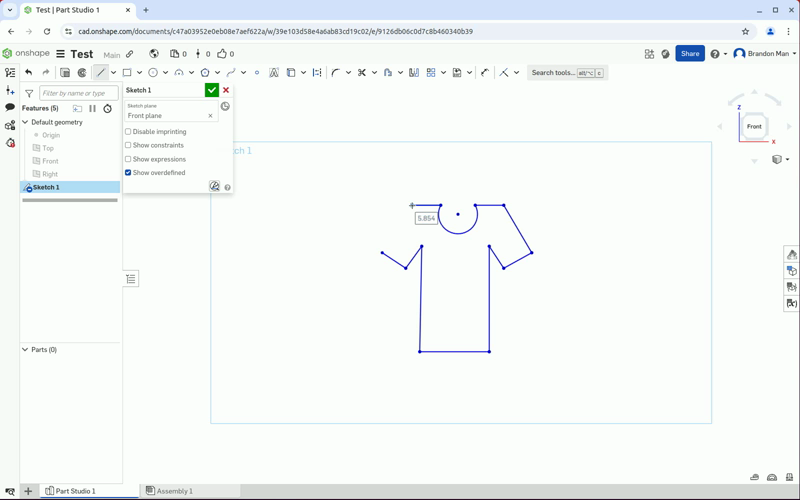
mouse_move(442, 205)
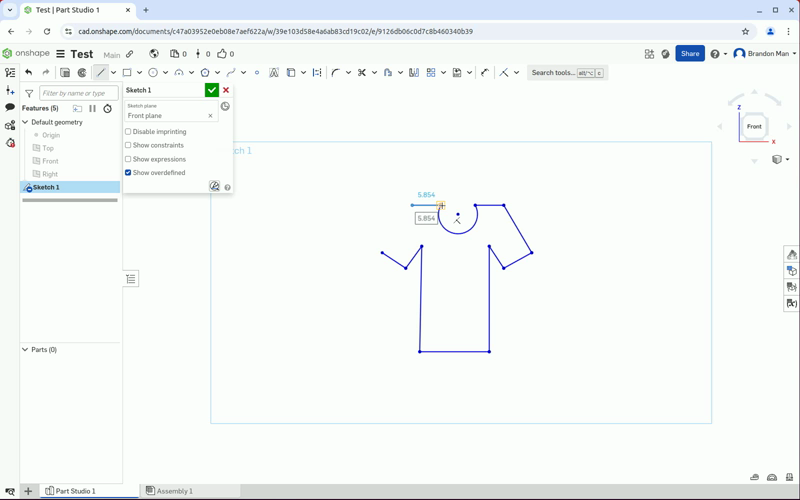
key_down(shift)
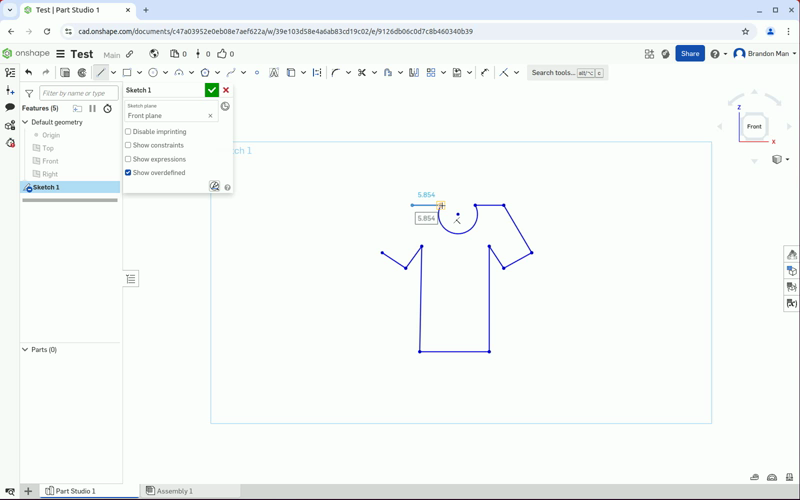
mouse_move(382, 252)
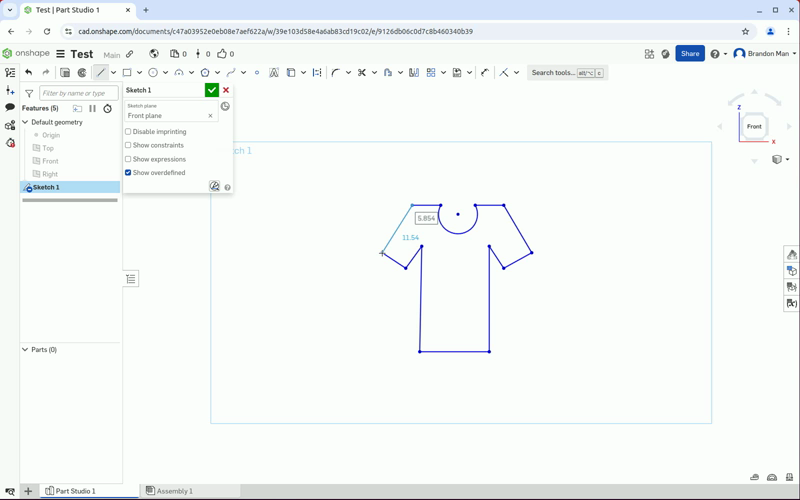
key_up(shift)
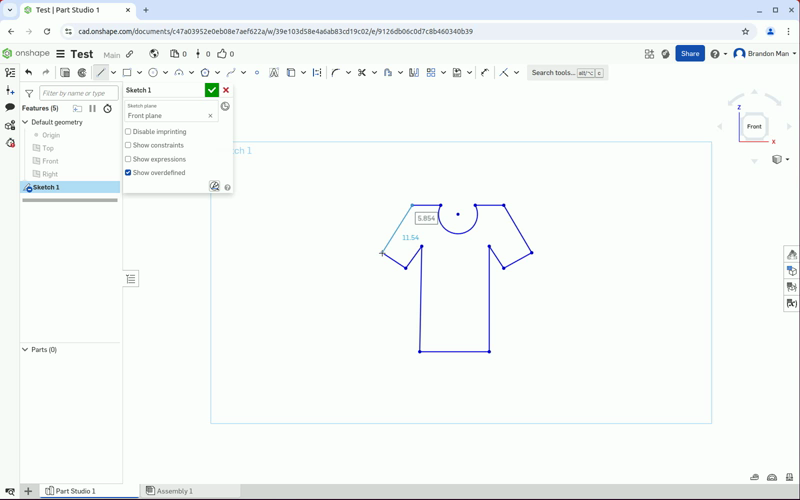
click(382, 252)
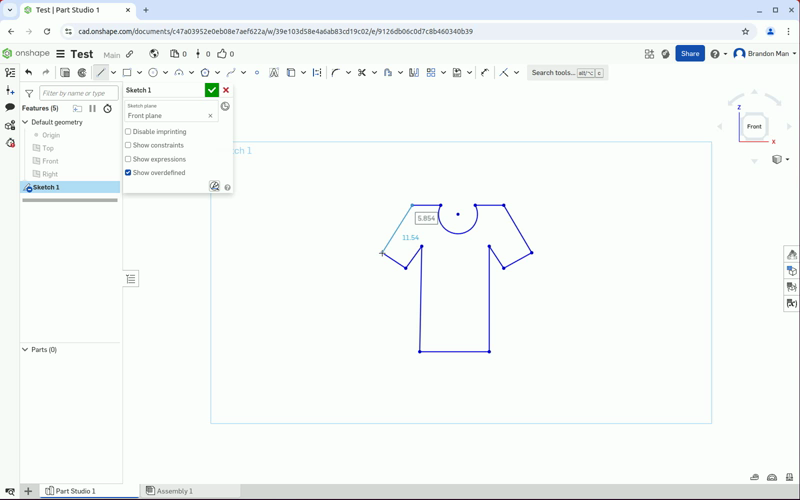
key(esc)
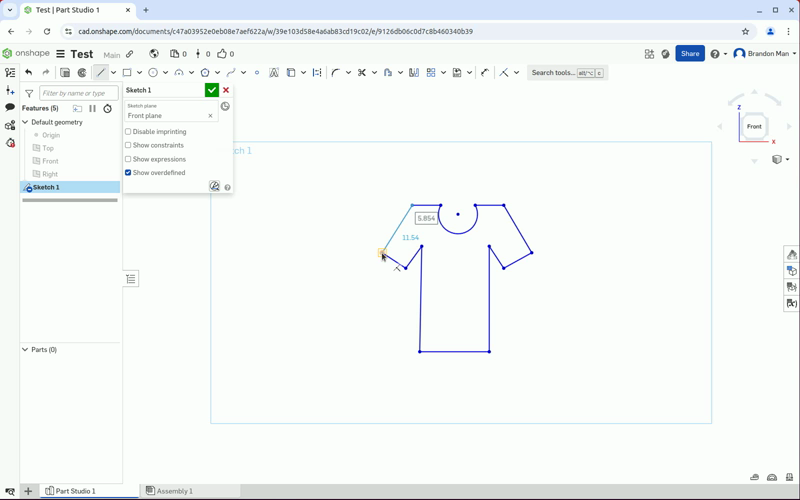
mouse_move(468, 338)
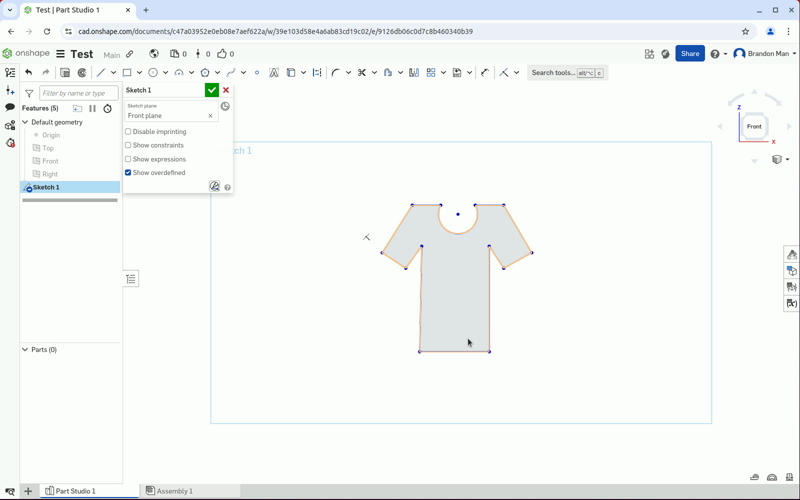
click(468, 338)
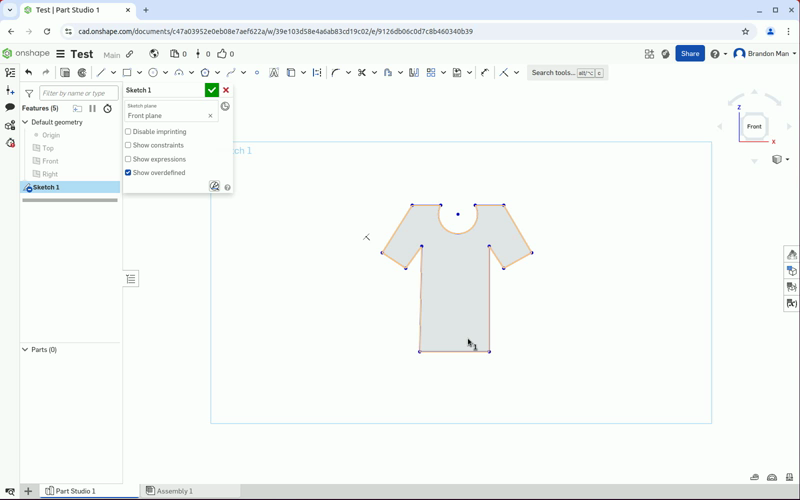
mouse_move(73, 352)
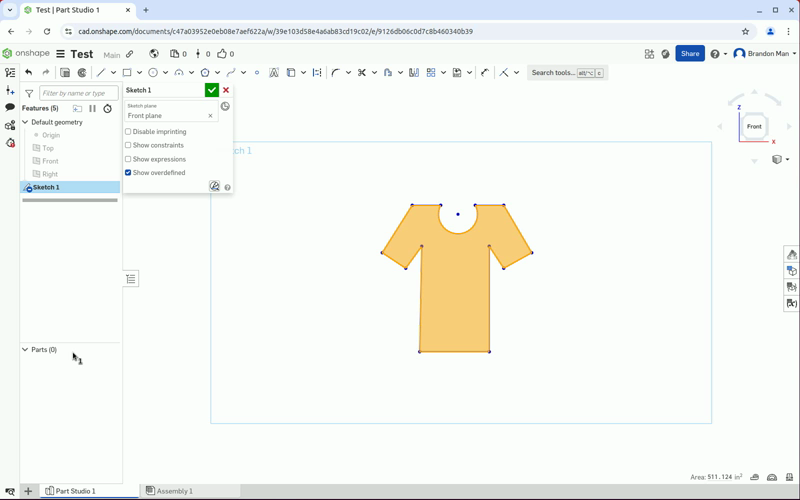
key(shift+y)
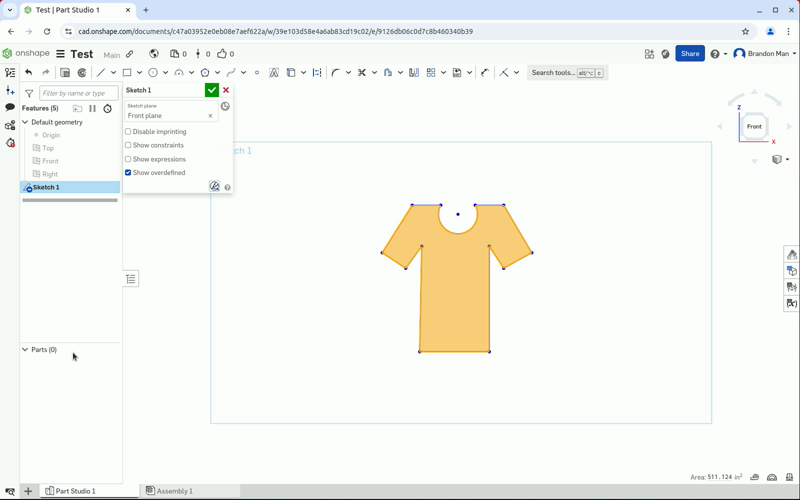
key(shift+e)
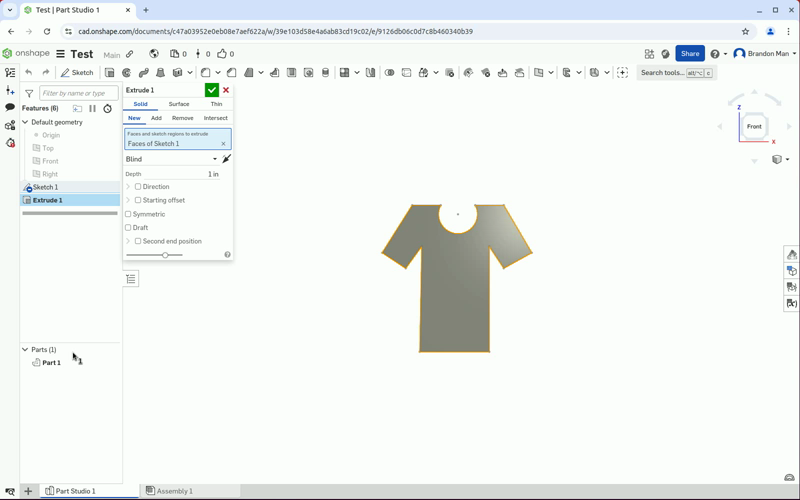
mouse_move(143, 106)
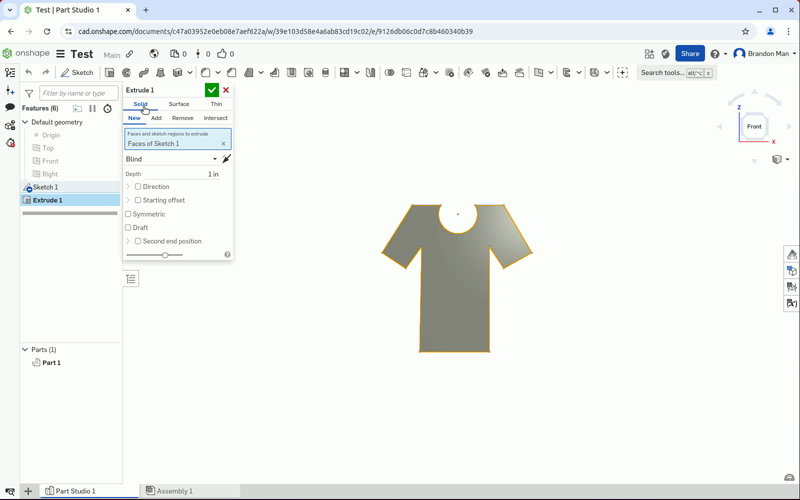
click(143, 106)
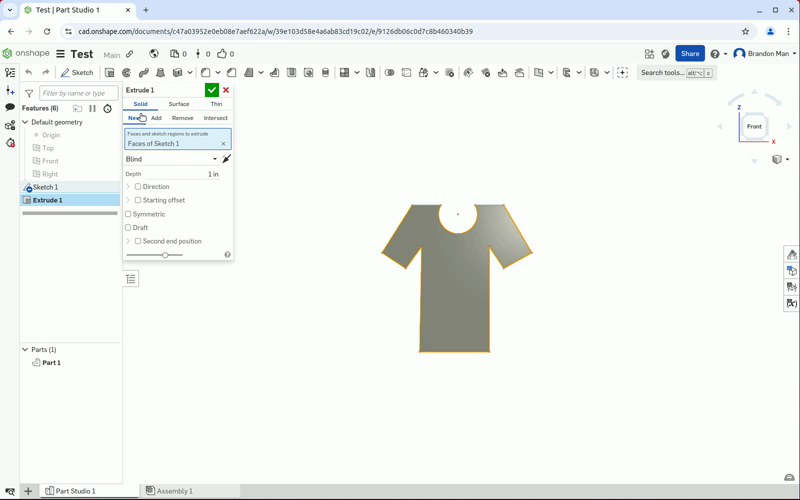
mouse_move(137, 120)
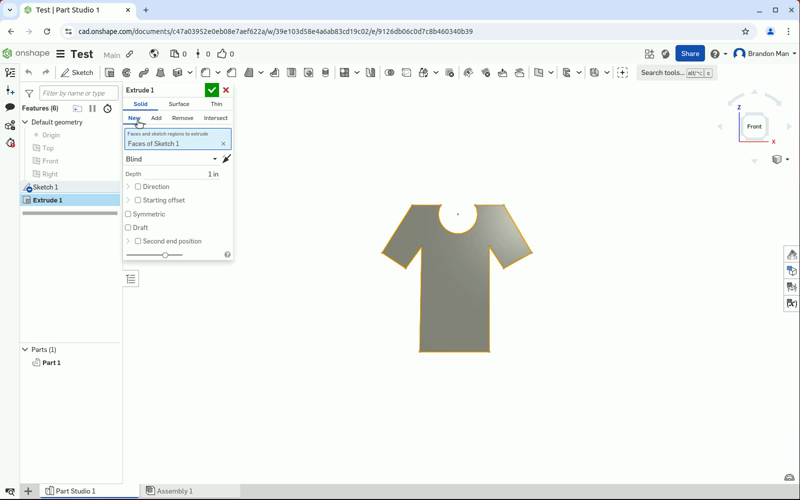
click(137, 120)
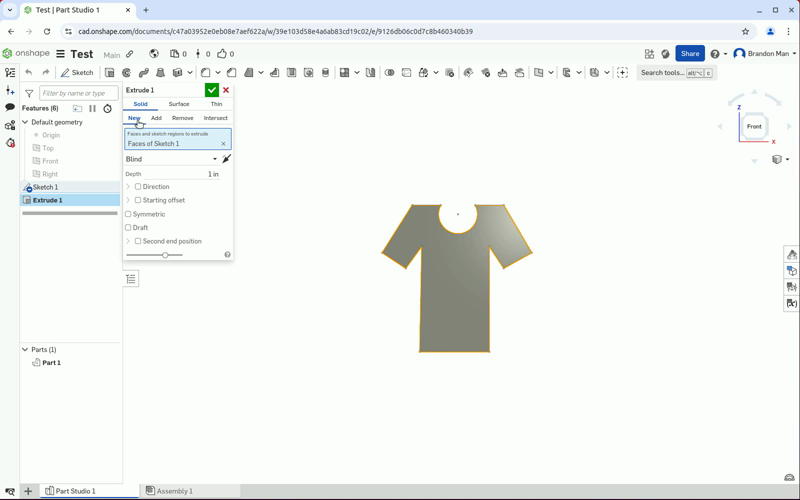
key(tab, 4)
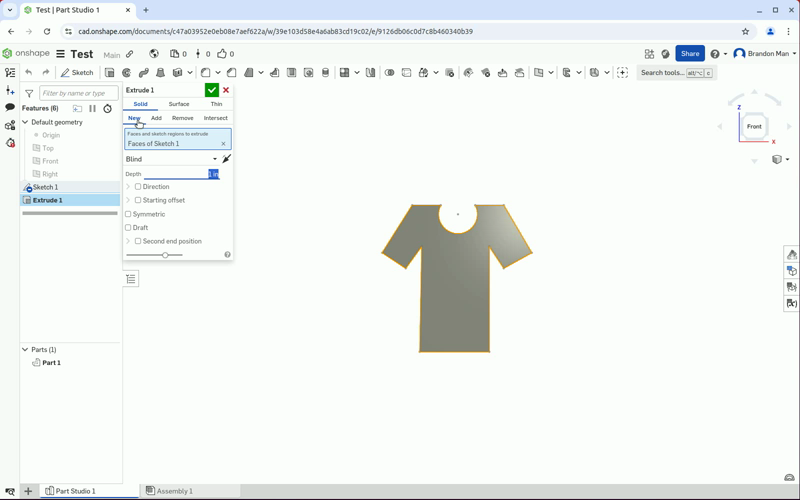
text(7.703)
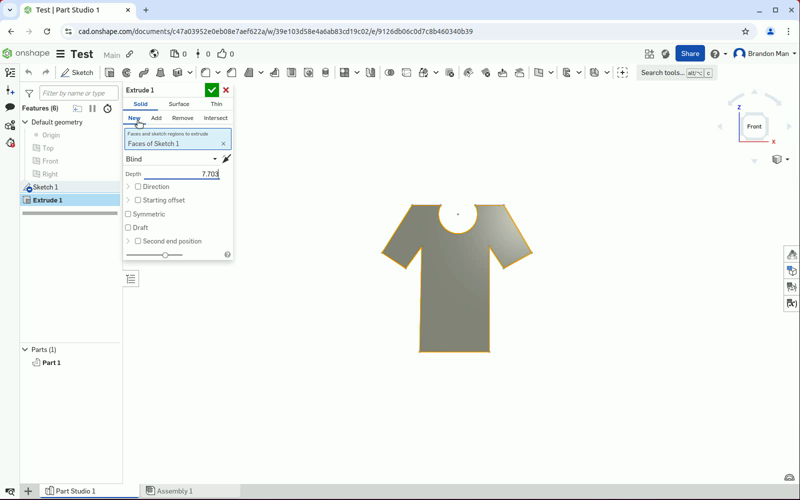
key(enter)
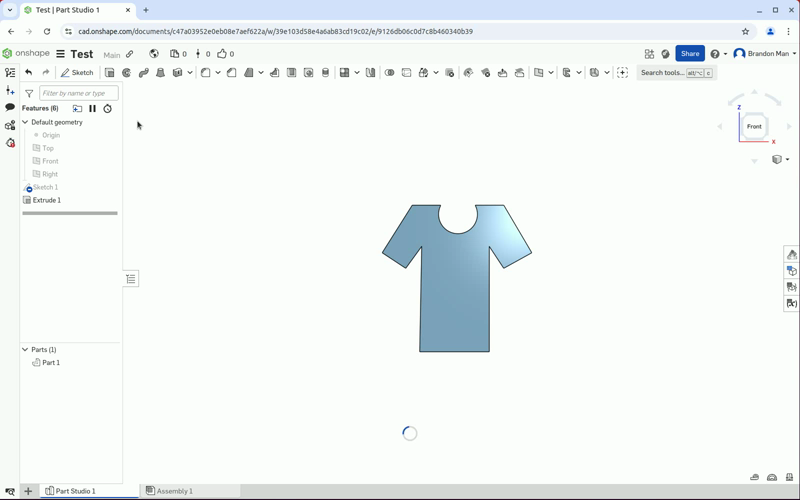
key(shift+h)
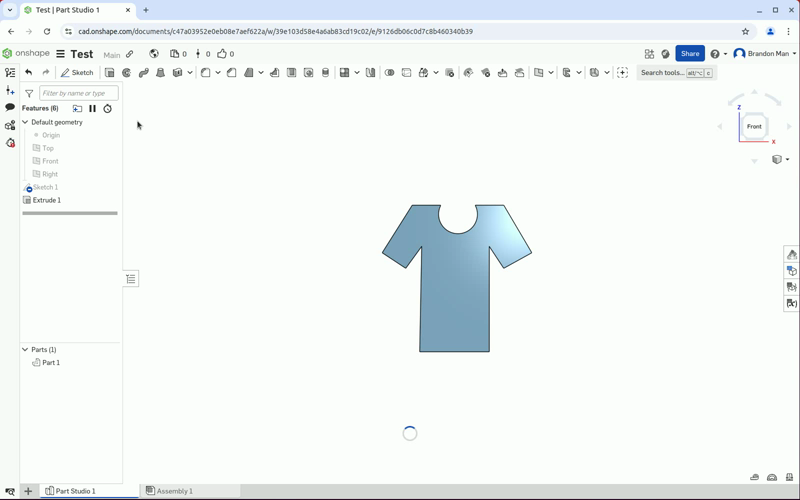
key(shift+h)
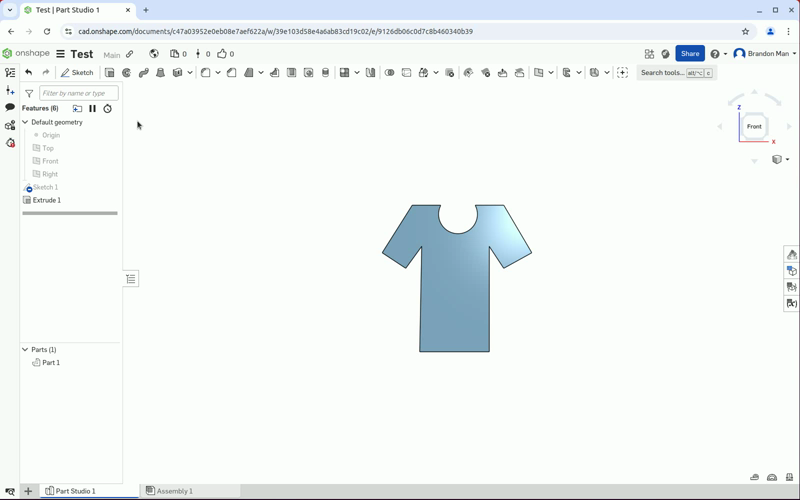
mouse_move(73, 189)
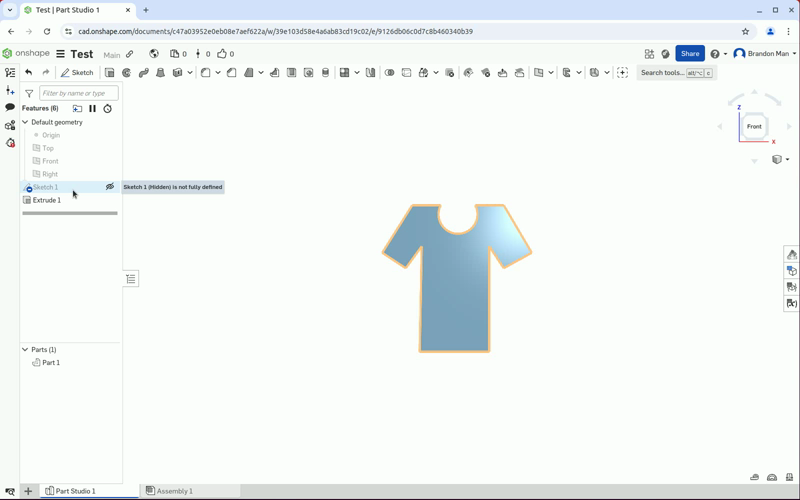
click(73, 189)
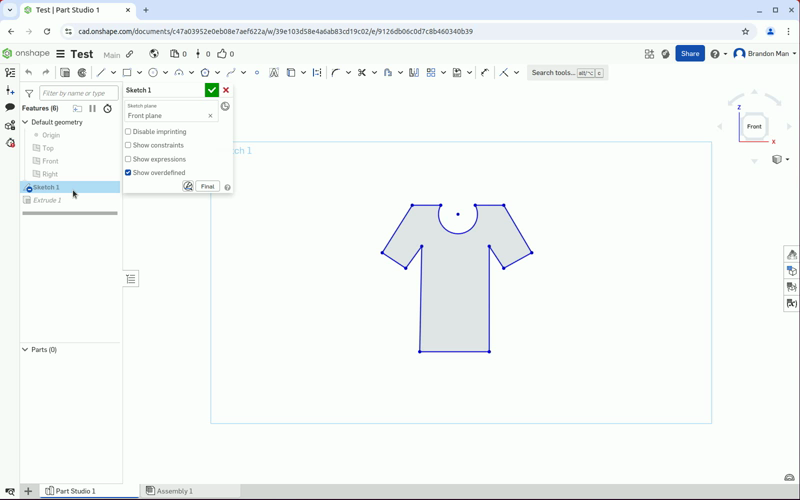
mouse_move(229, 92)
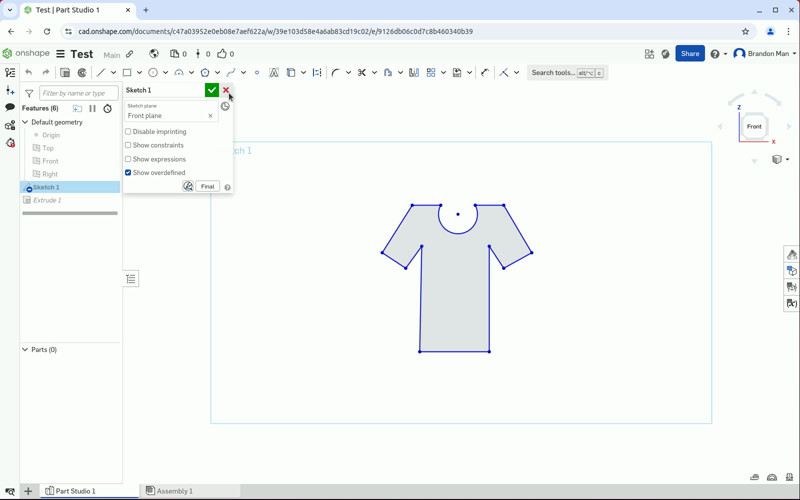
click(229, 92)
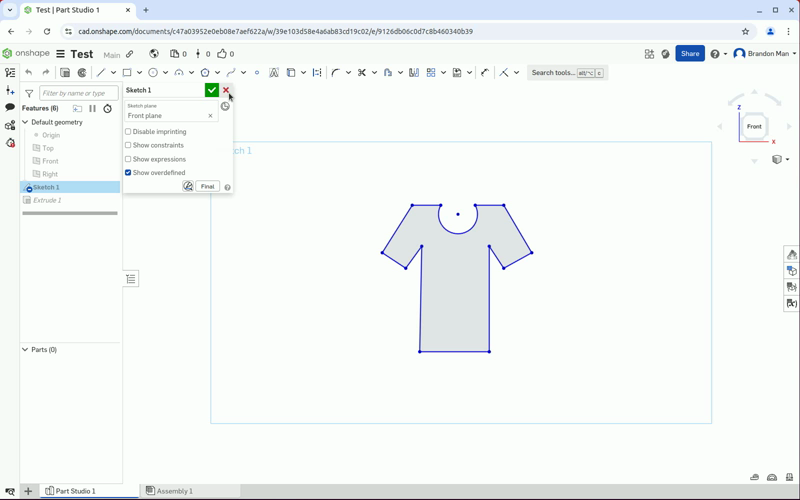
key(shift+s)
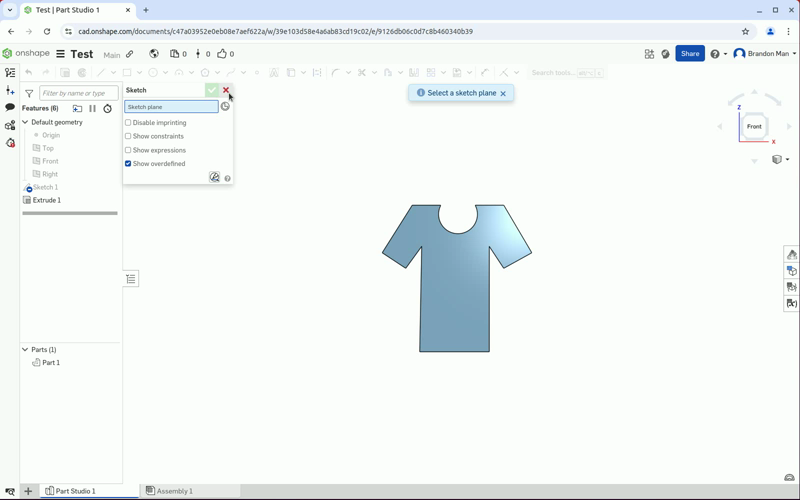
mouse_move(73, 163)
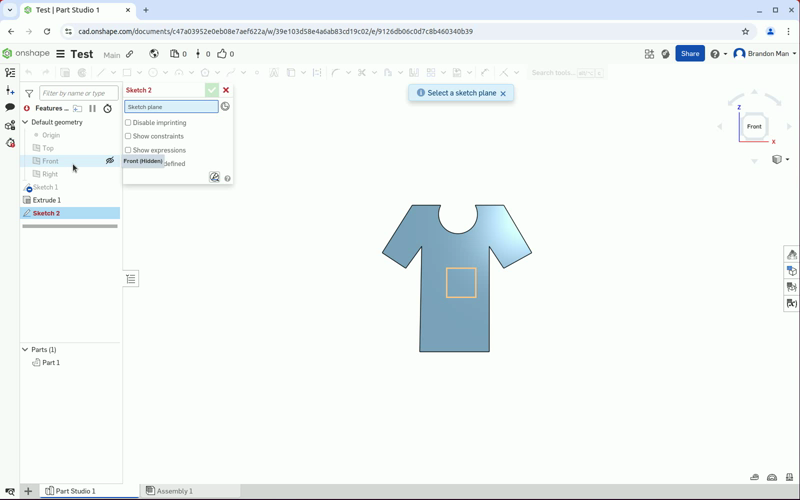
click(73, 163)
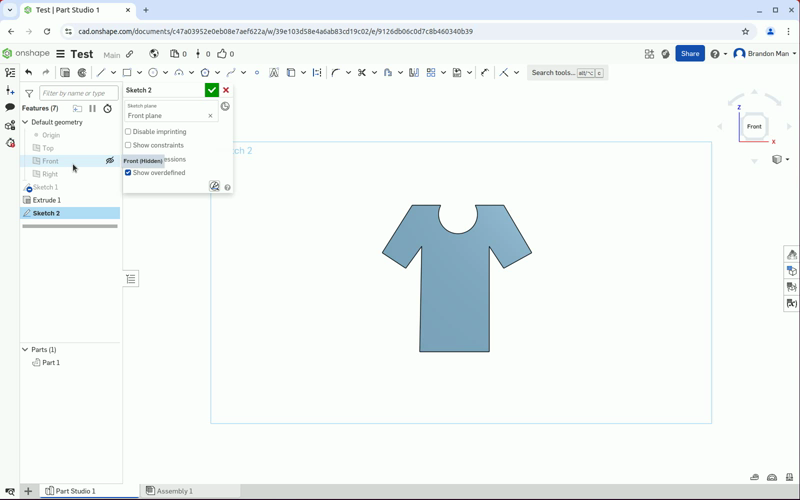
mouse_move(73, 352)
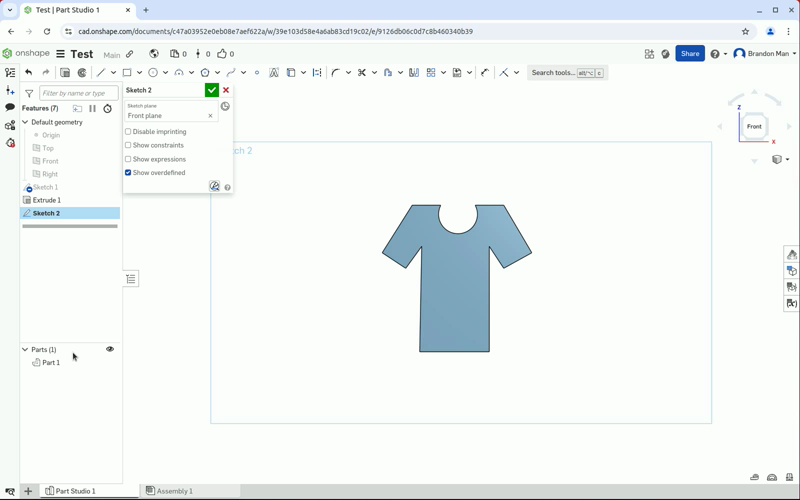
key(y)
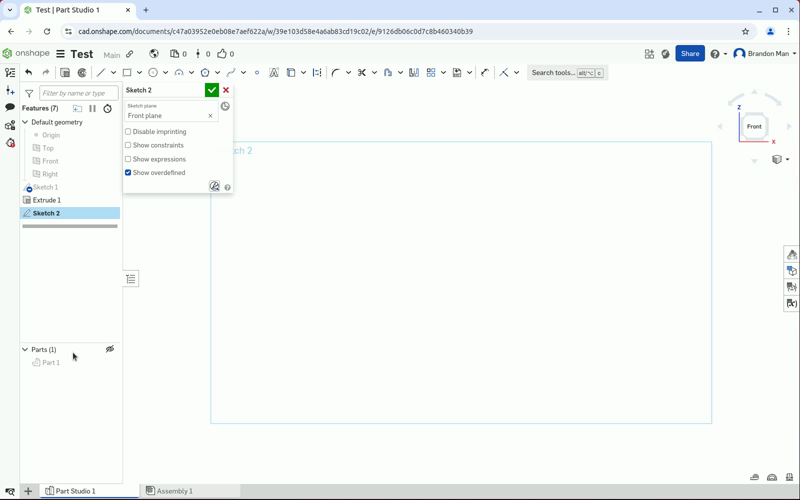
key(a)
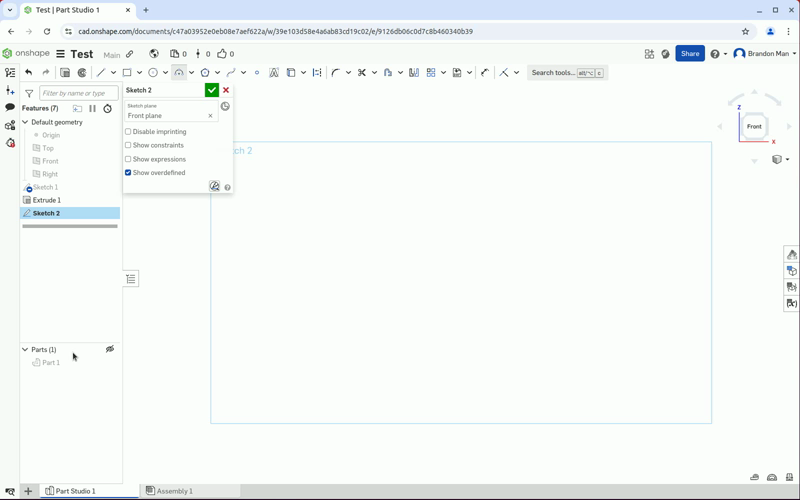
key_down(shift)
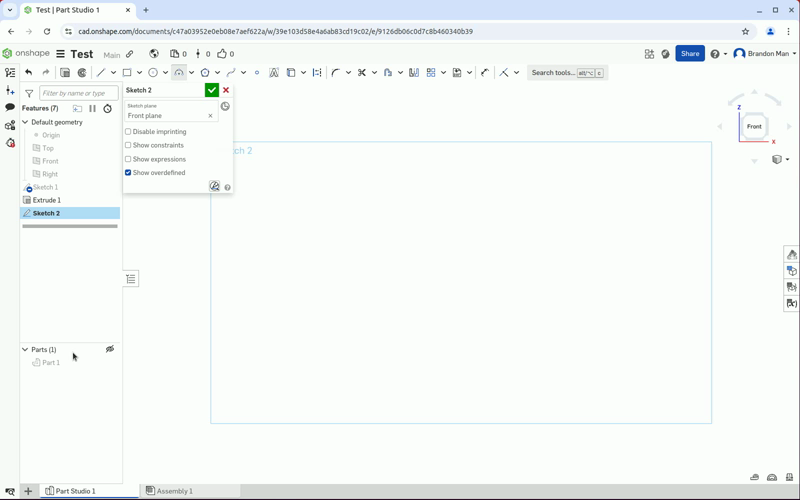
mouse_move(440, 205)
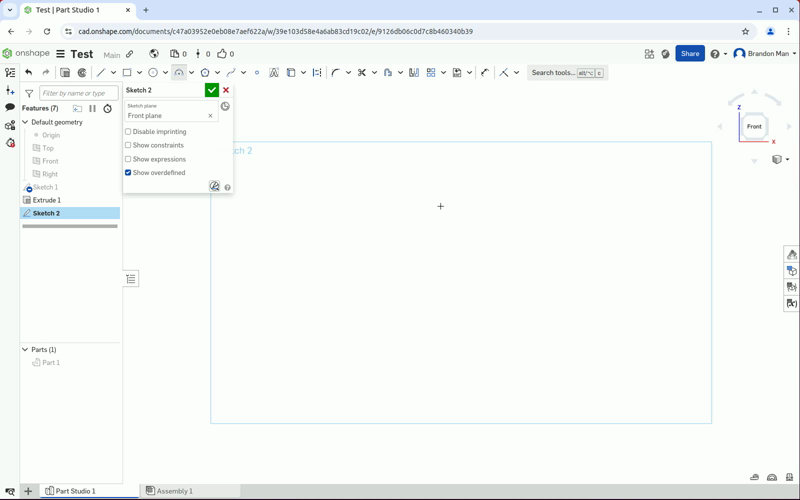
click(440, 205)
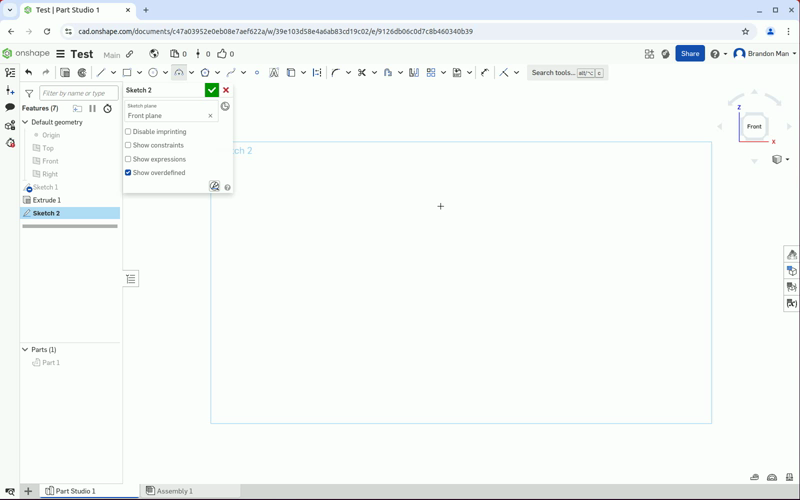
key_up(shift)
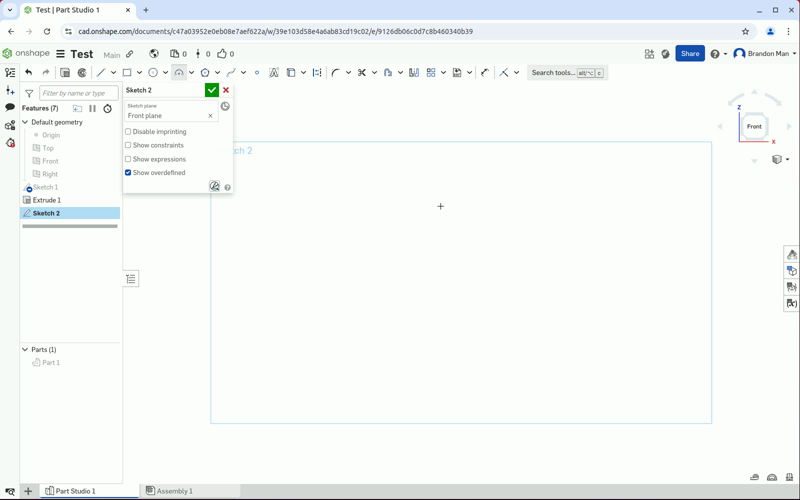
key_down(shift)
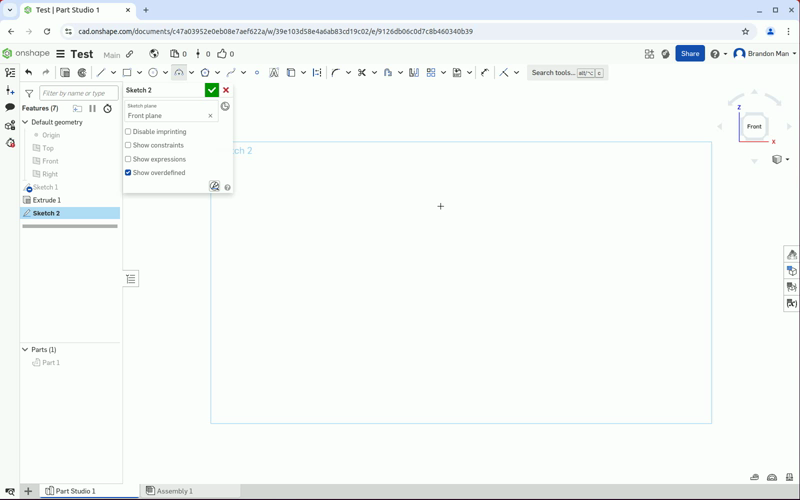
mouse_move(476, 205)
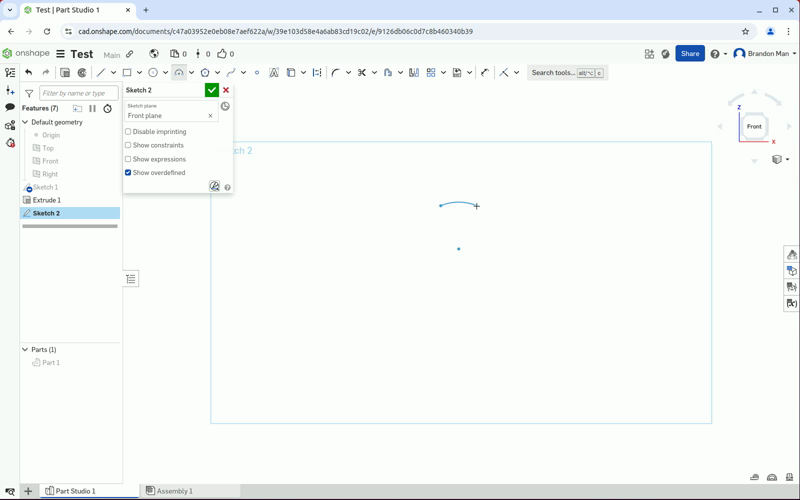
click(476, 205)
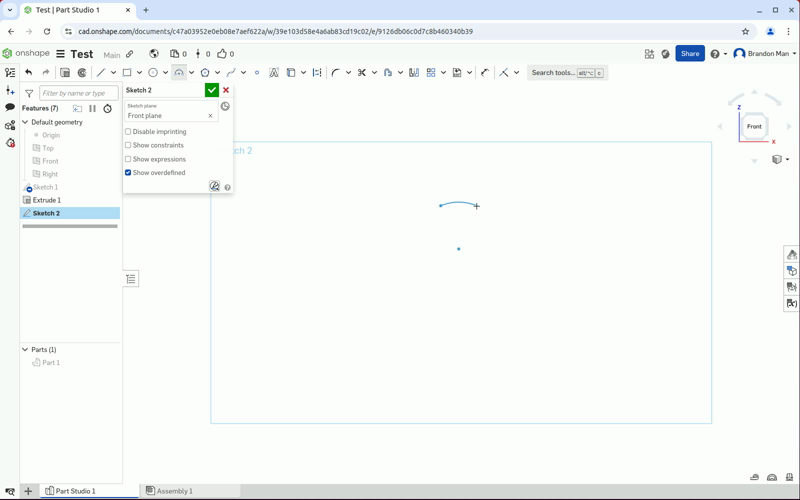
mouse_move(458, 234)
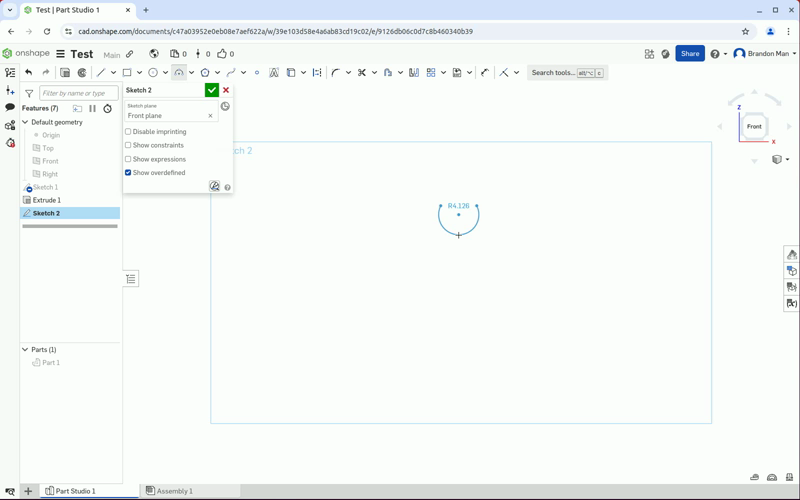
click(458, 234)
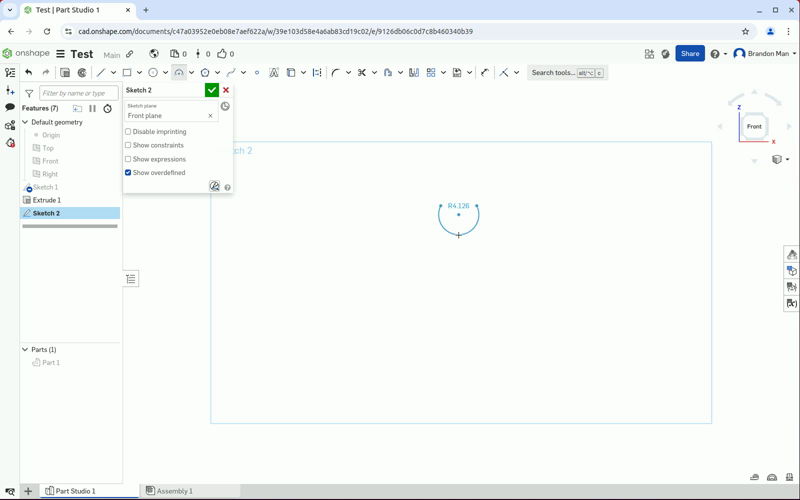
key_up(shift)
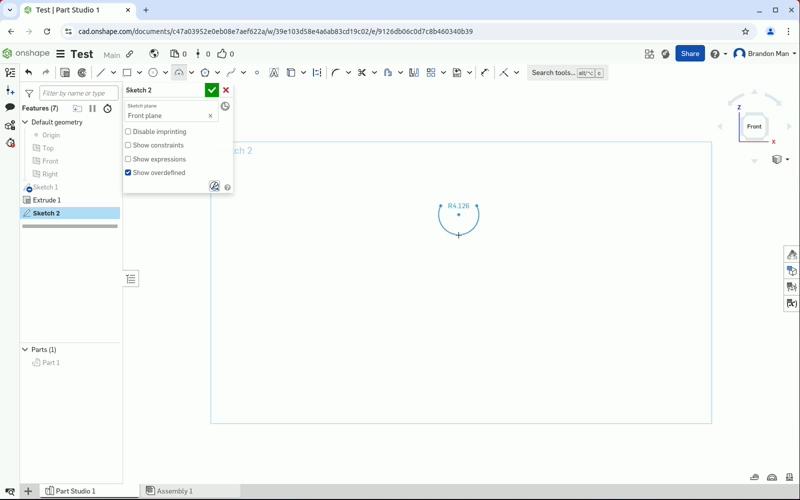
key(esc)
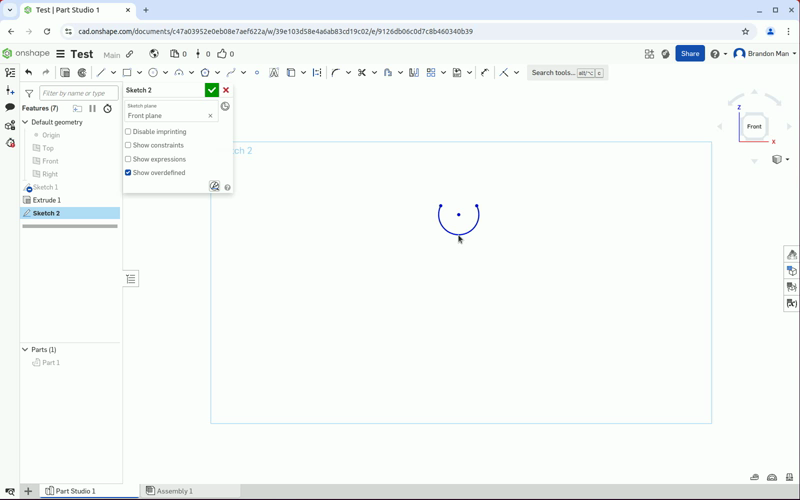
key(l)
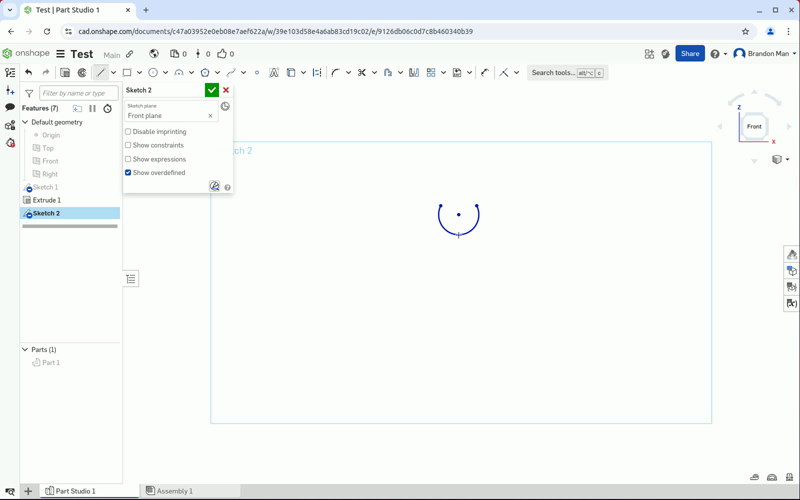
mouse_move(476, 205)
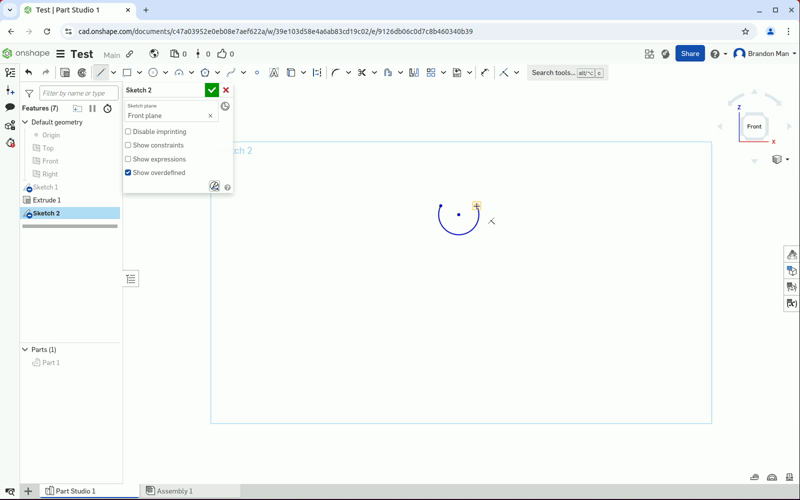
click(476, 205)
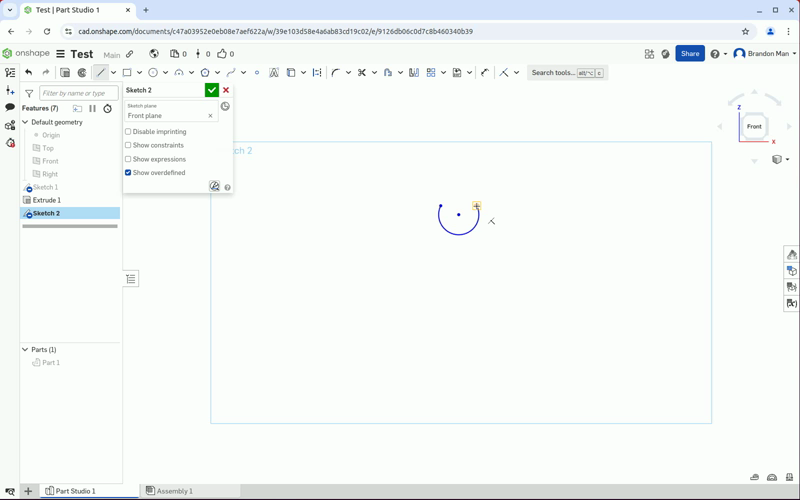
mouse_move(506, 205)
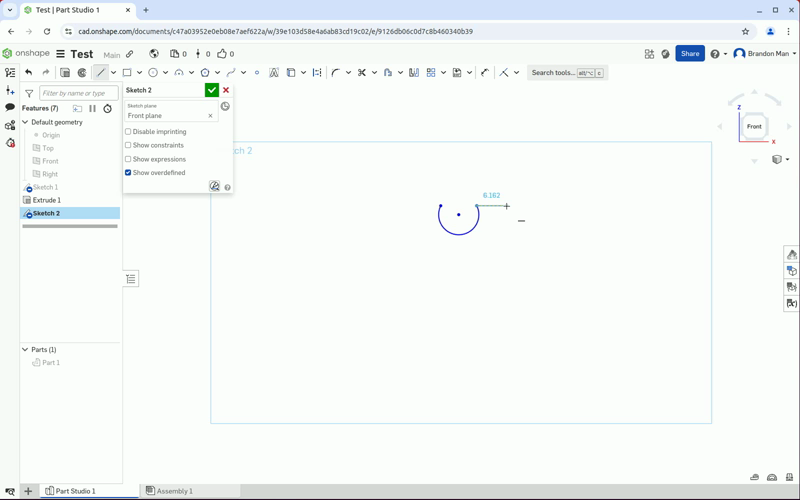
key_down(shift)
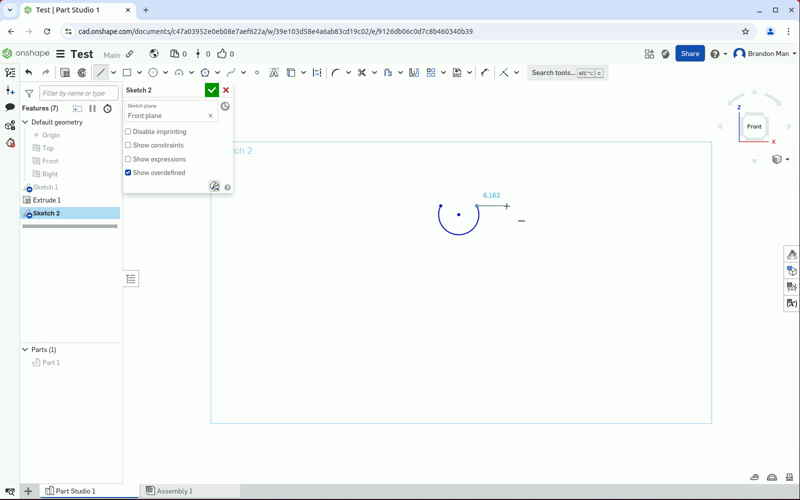
mouse_move(440, 205)
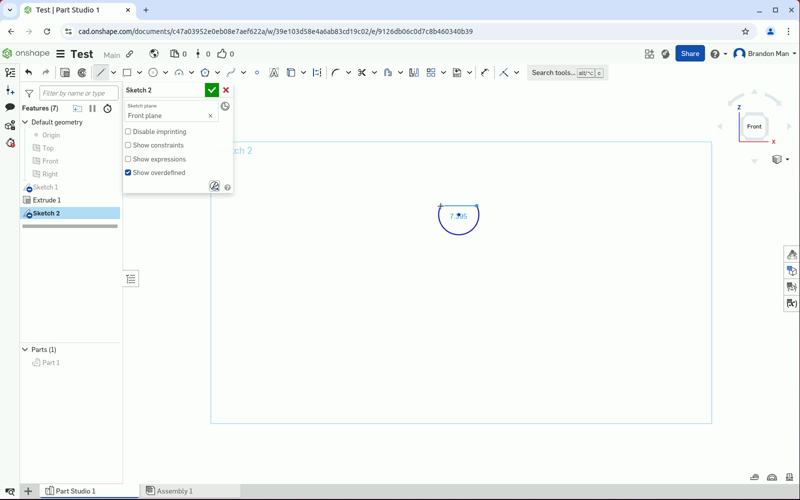
key_up(shift)
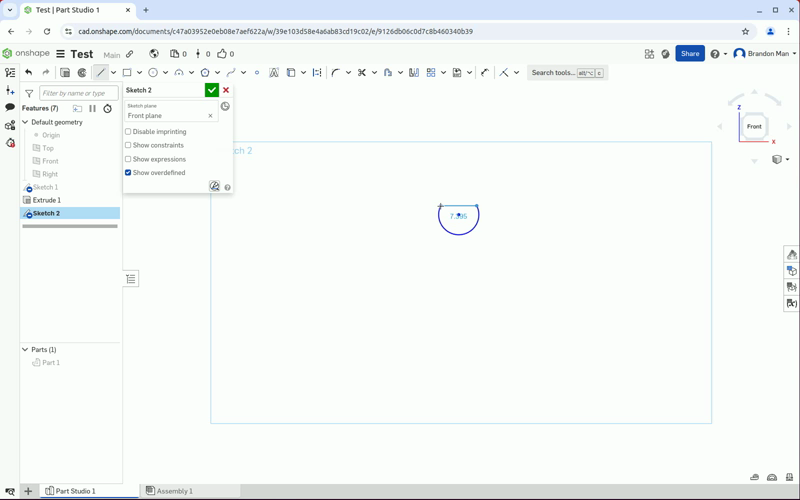
click(440, 205)
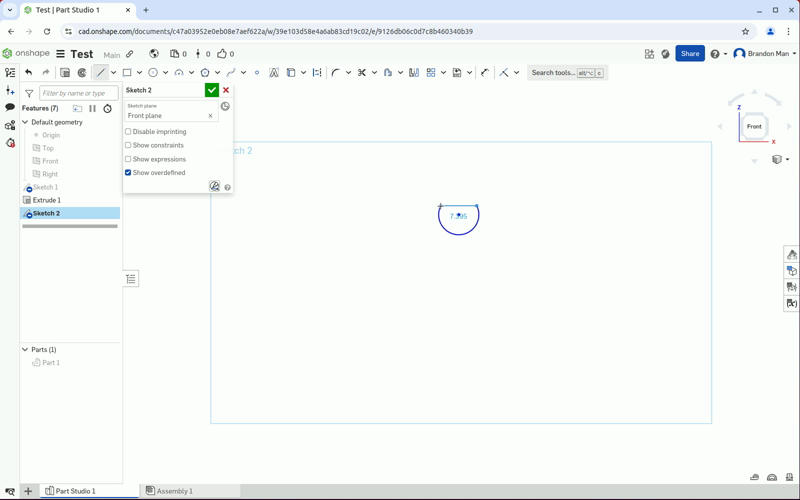
key(esc)
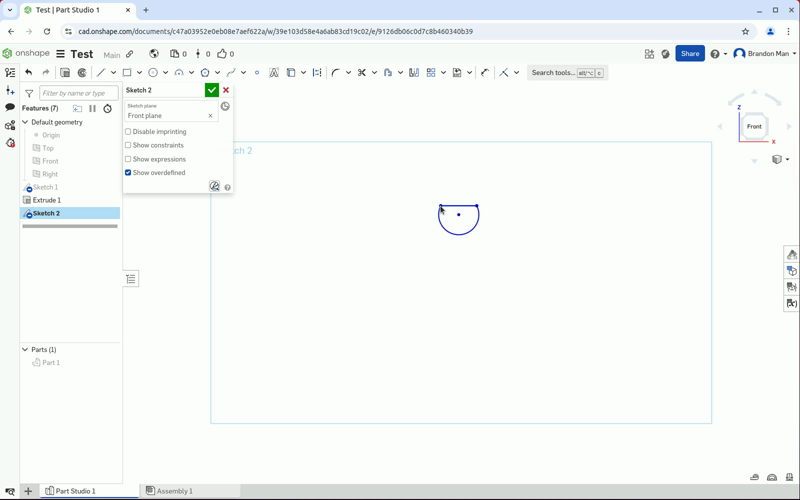
mouse_move(466, 223)
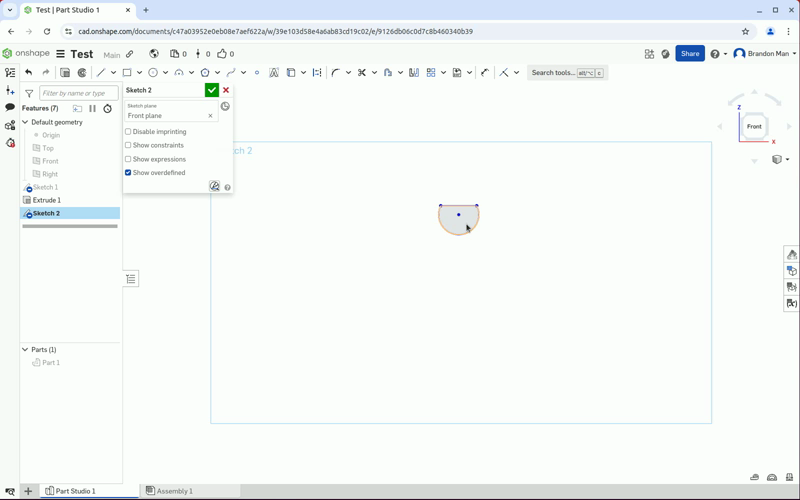
scroll(6)
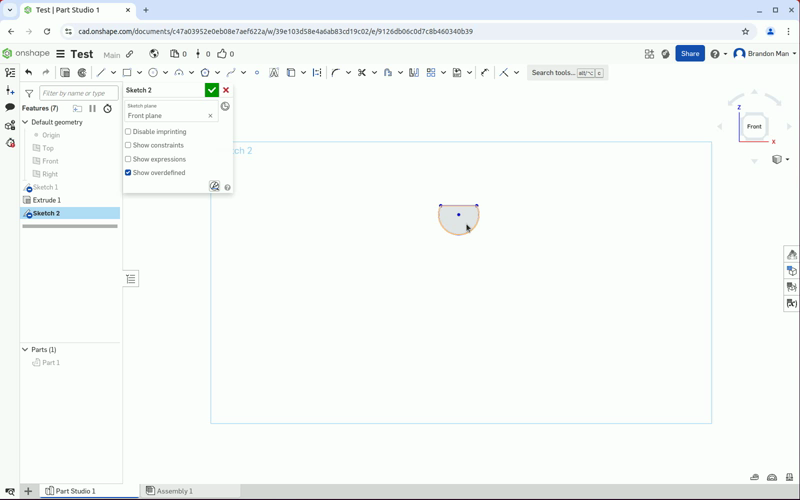
scroll(6)
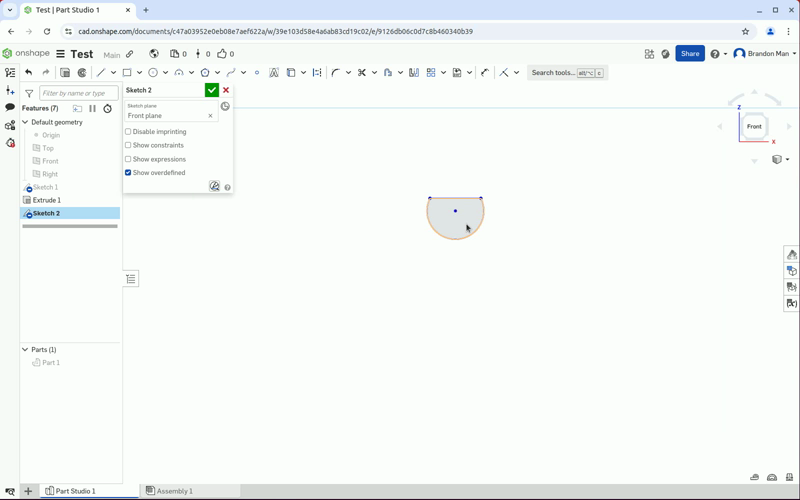
scroll(6)
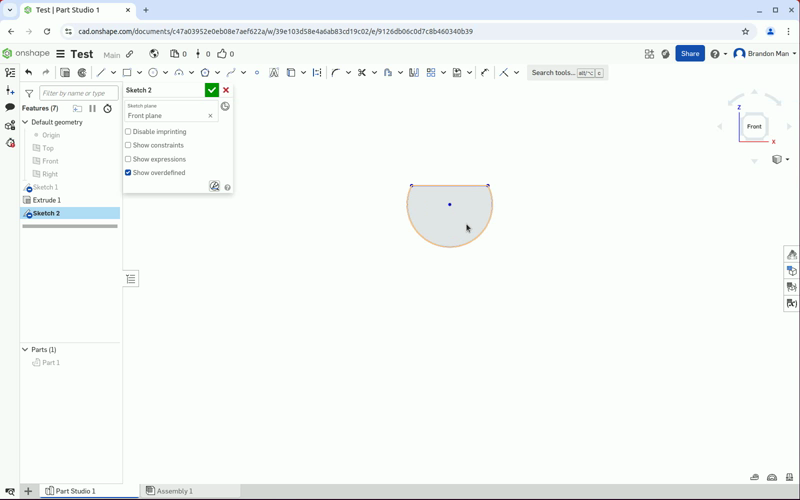
scroll(6)
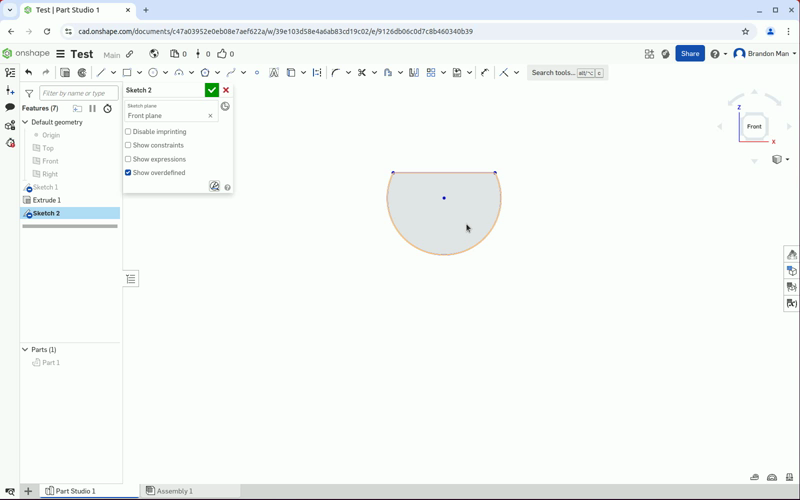
scroll(6)
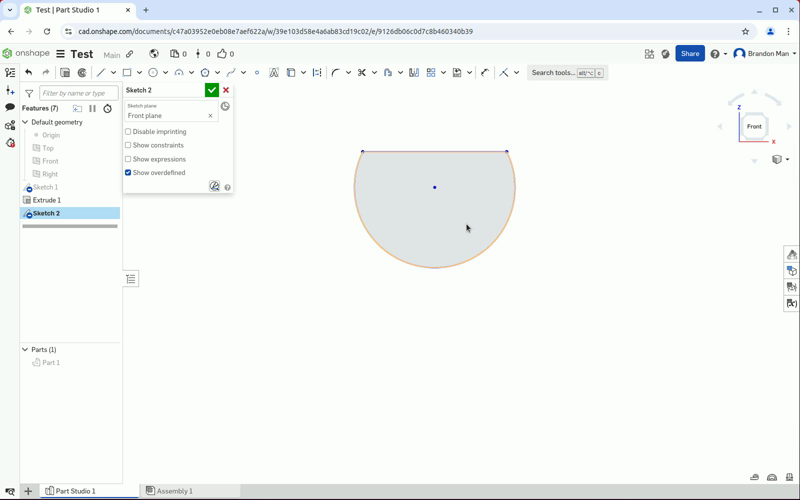
scroll(6)
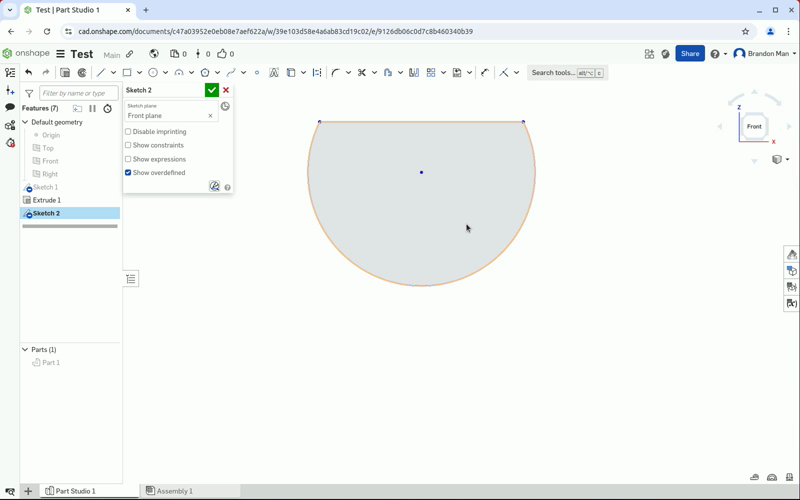
scroll(6)
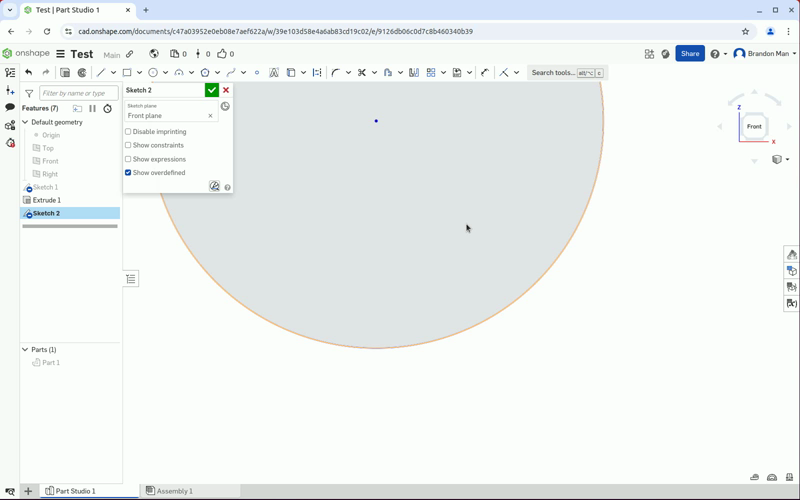
click(466, 223)
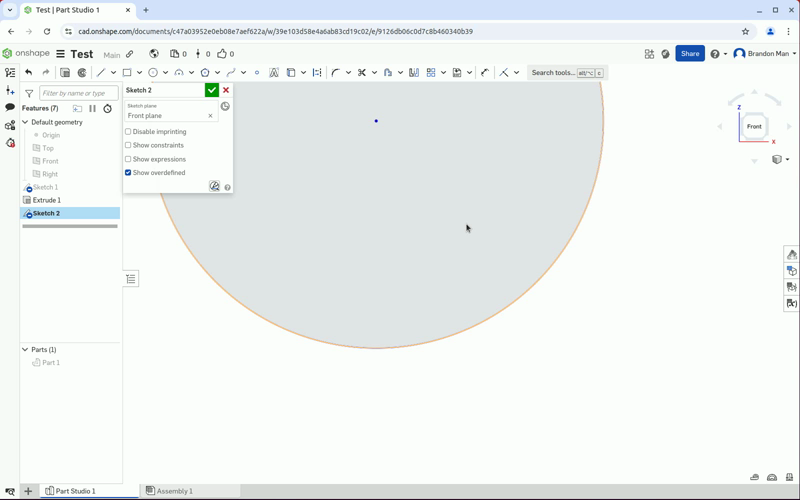
scroll(-6)
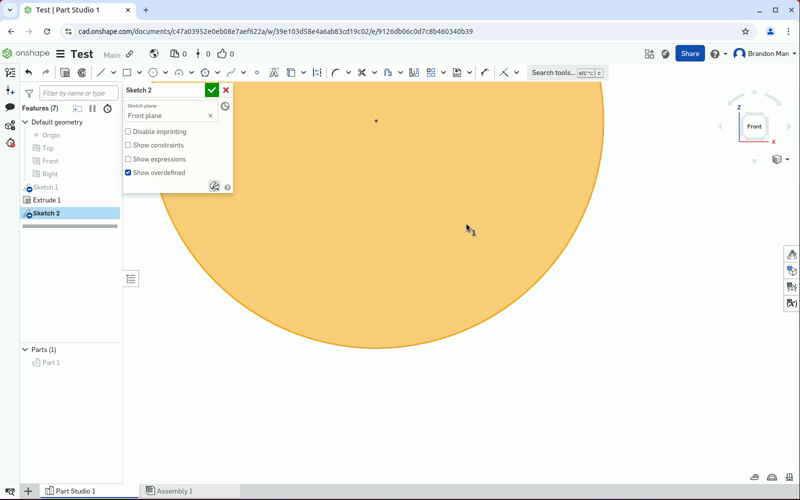
scroll(-6)
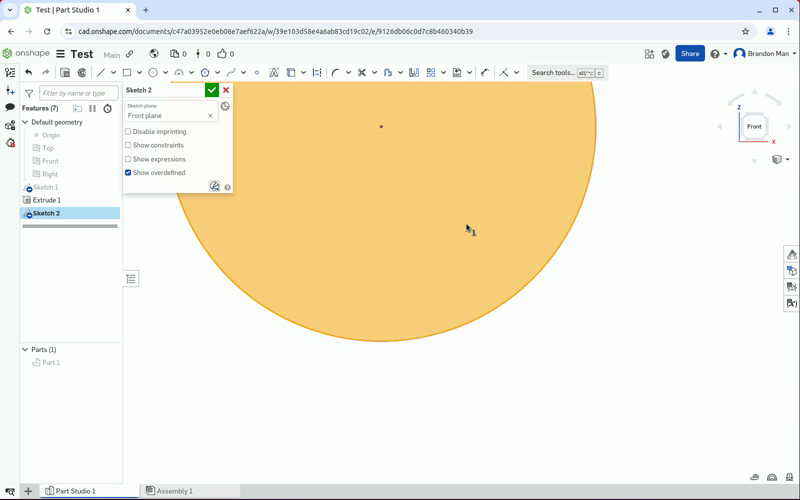
scroll(-6)
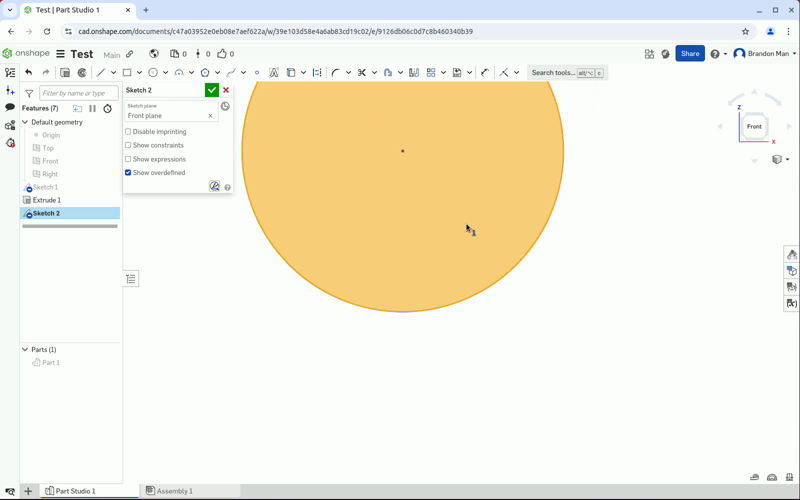
scroll(-6)
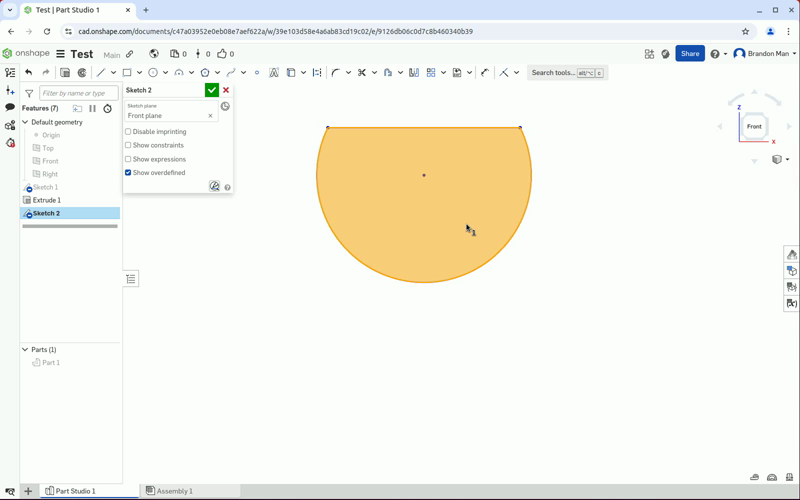
scroll(-6)
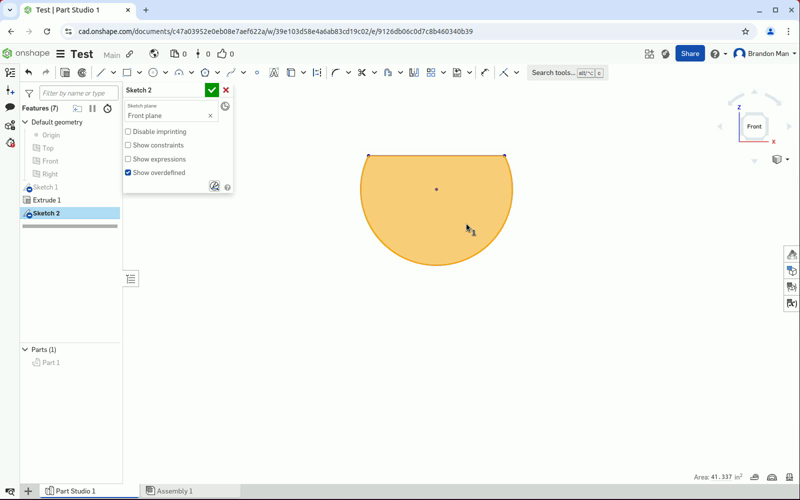
scroll(-6)
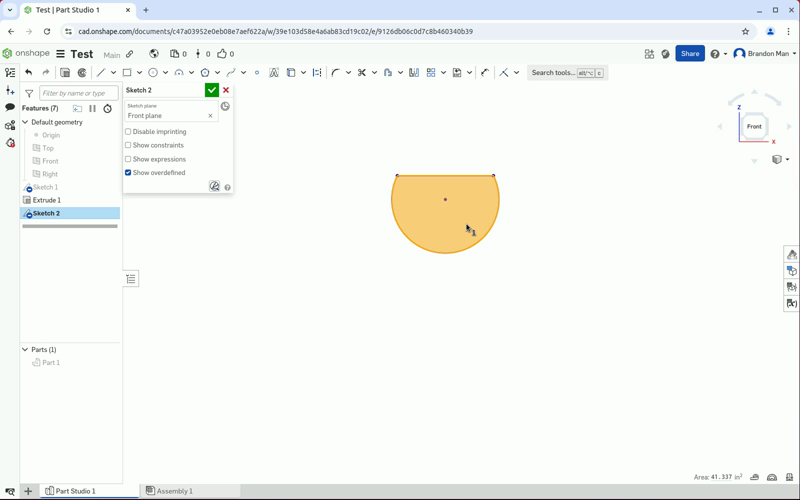
scroll(-6)
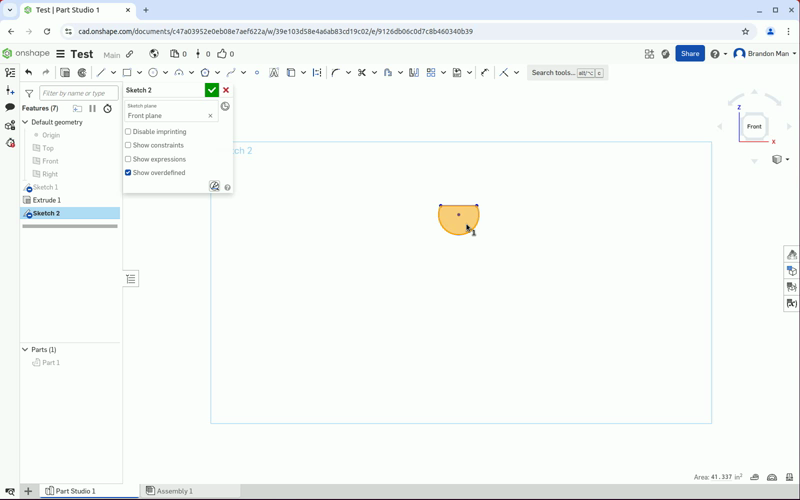
mouse_move(73, 352)
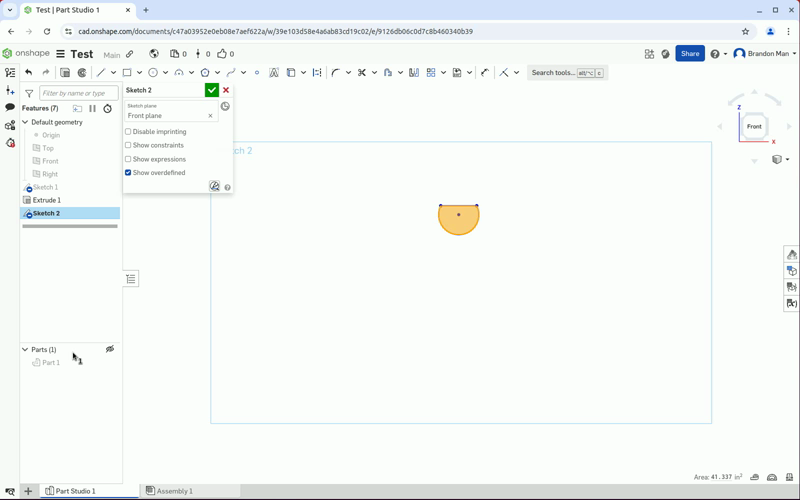
key(shift+y)
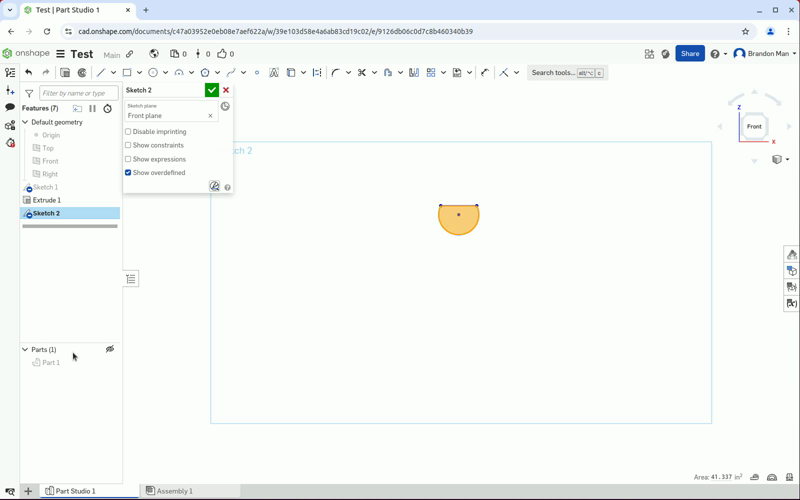
key(shift+e)
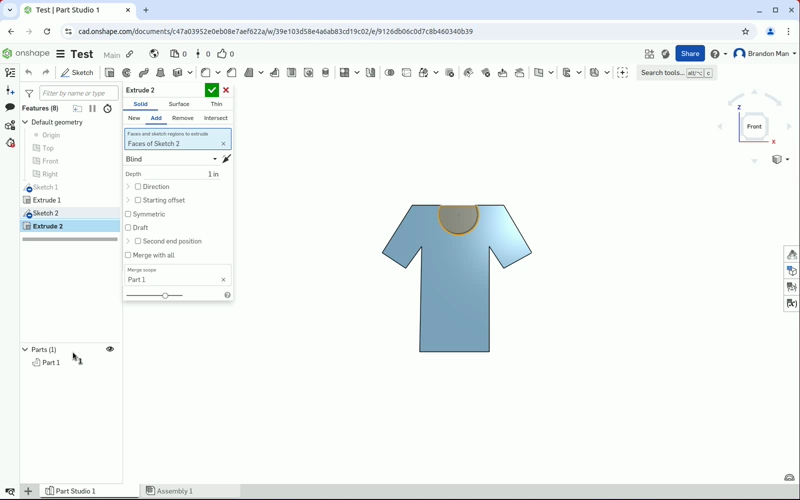
mouse_move(143, 106)
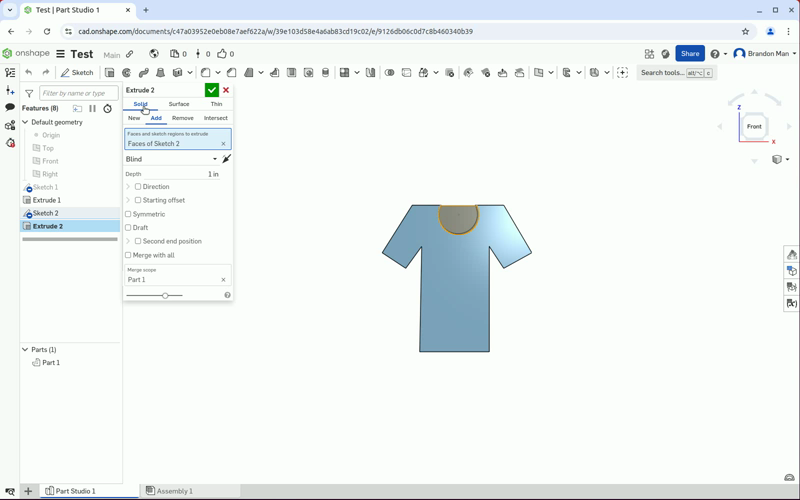
click(143, 106)
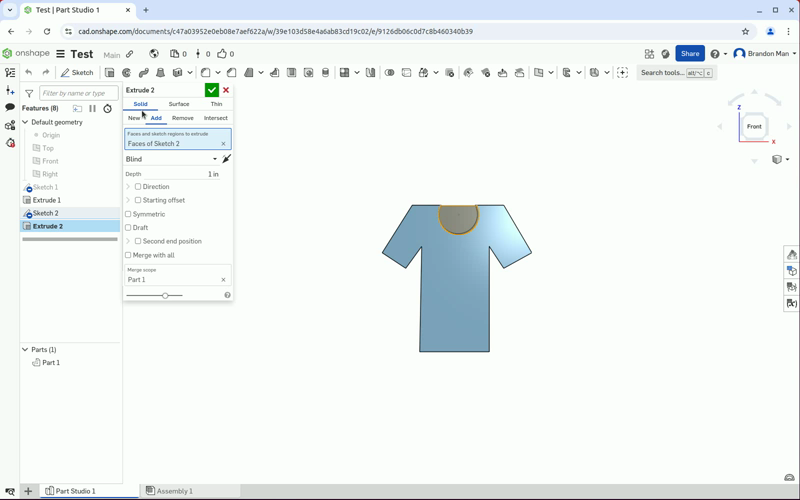
mouse_move(137, 120)
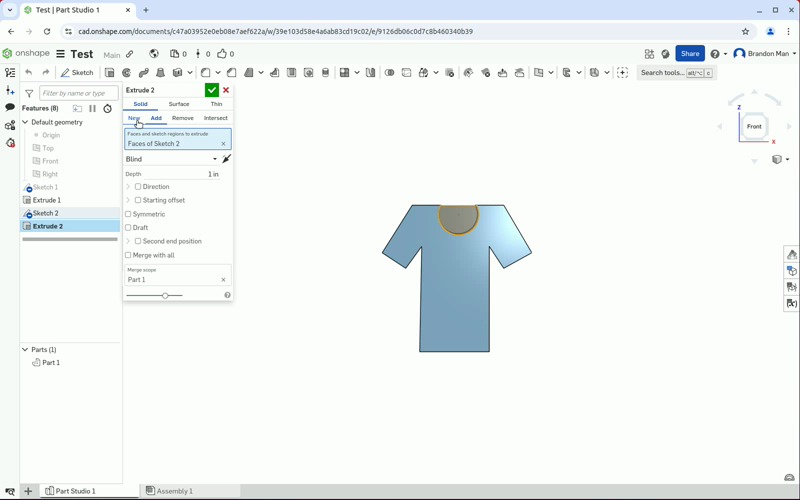
click(137, 120)
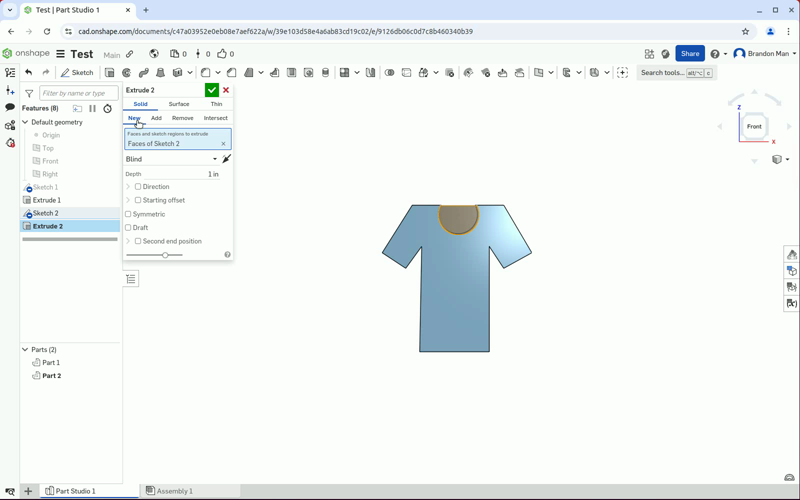
key(tab, 4)
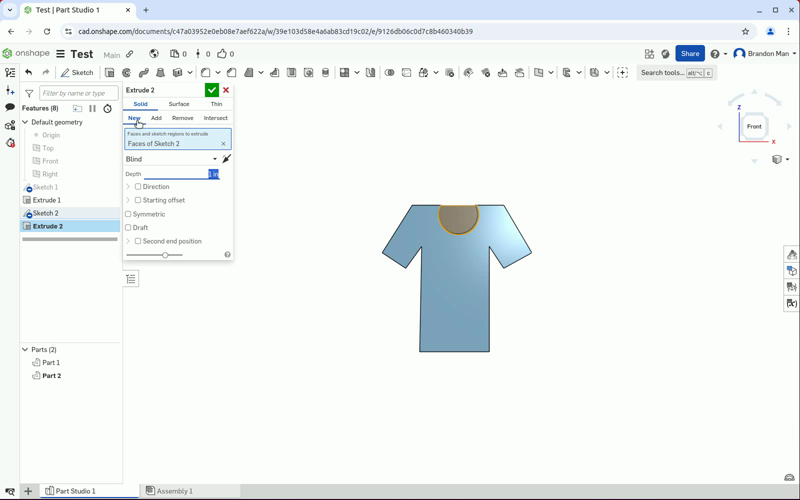
text(7.703)
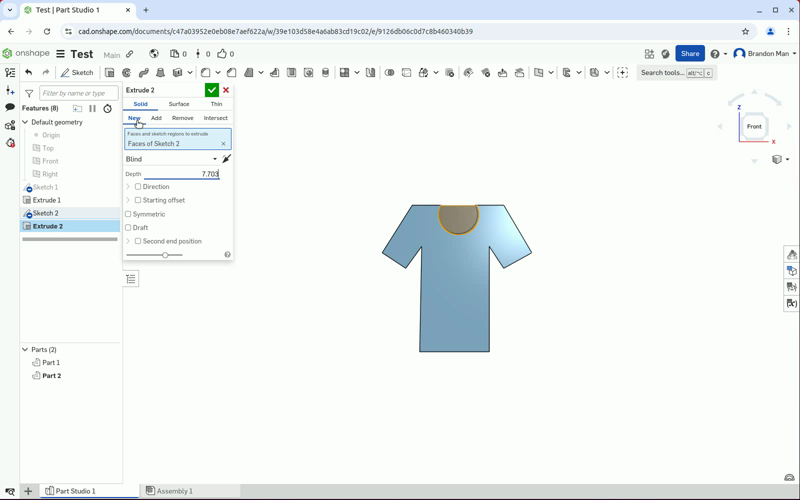
key(enter)
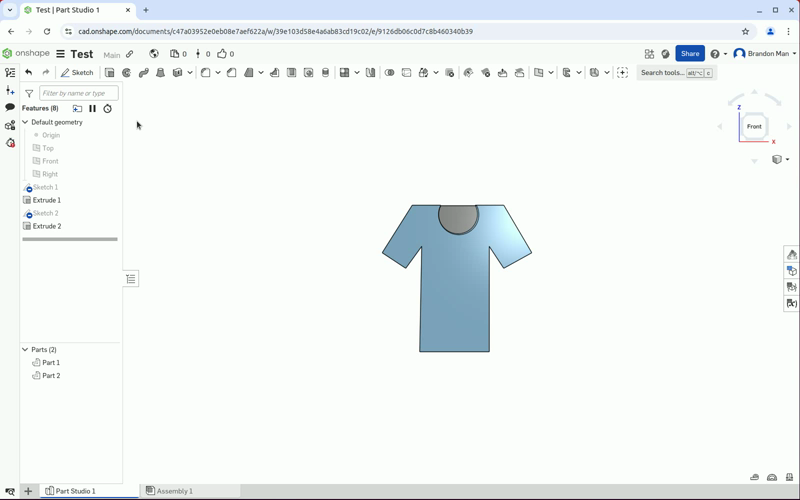
key(shift+h)
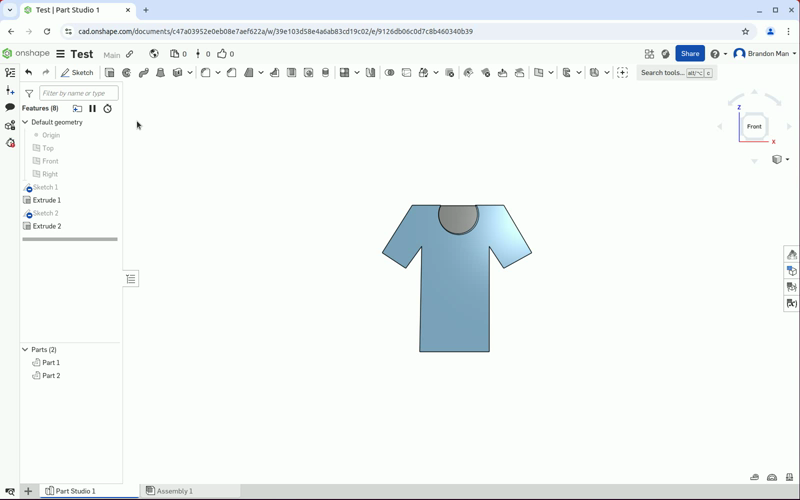
key(shift+h)
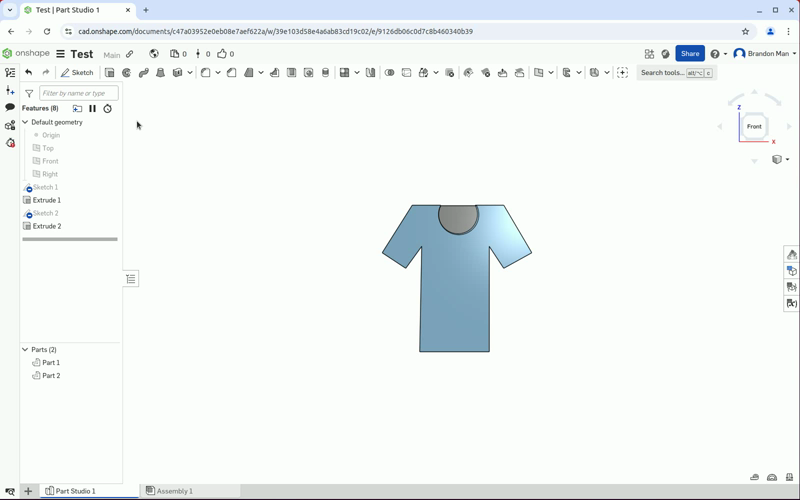
mouse_move(73, 189)
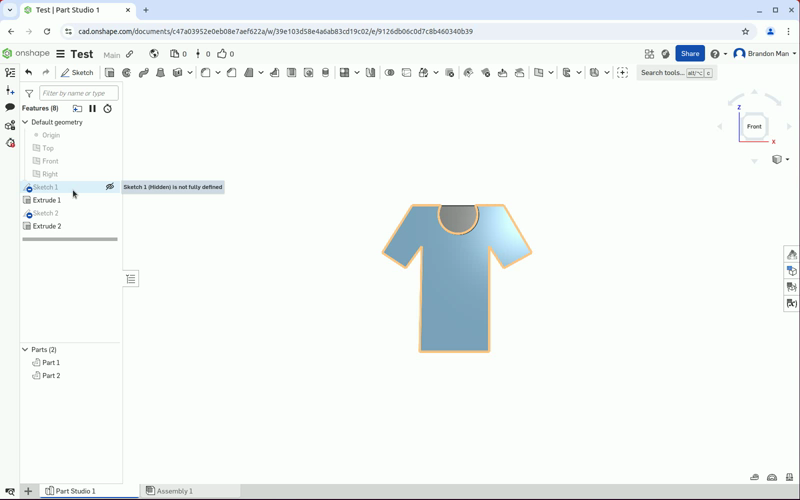
click(73, 189)
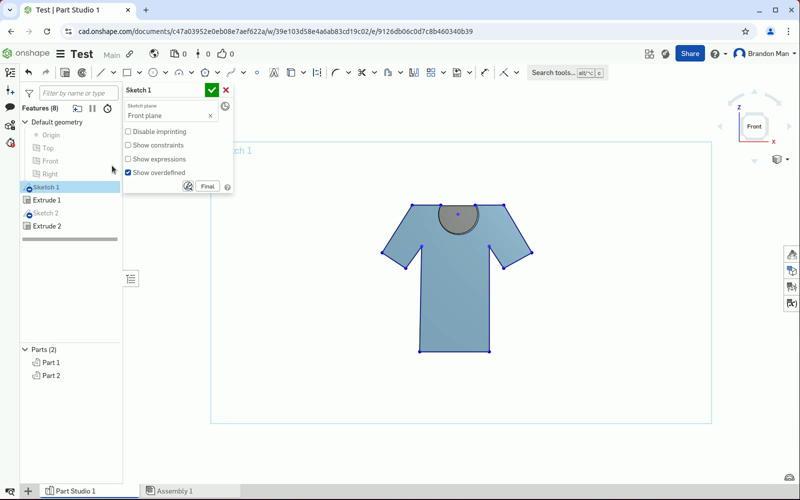
mouse_move(229, 92)
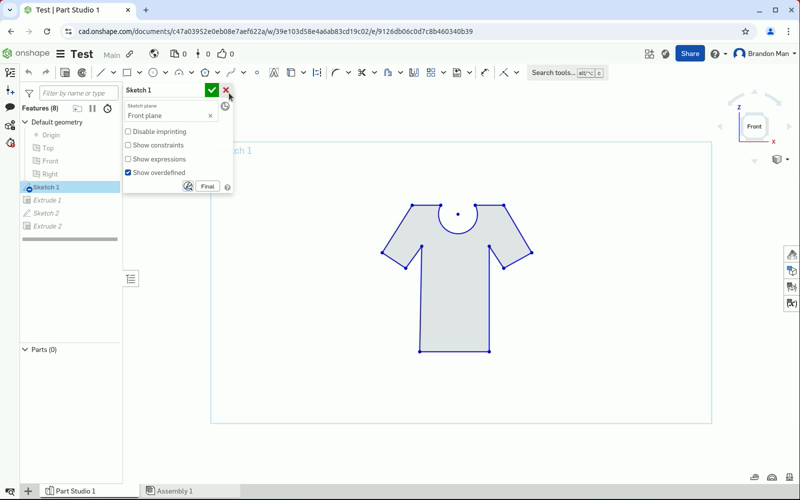
click(229, 92)
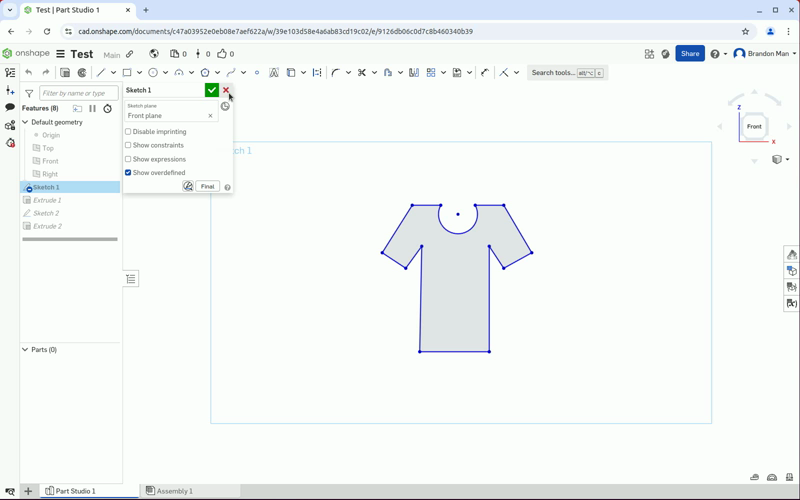
key(shift+s)
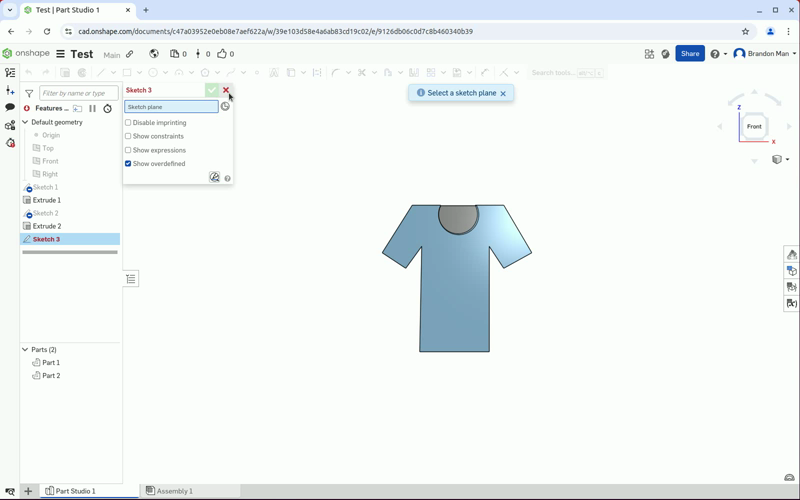
mouse_move(73, 163)
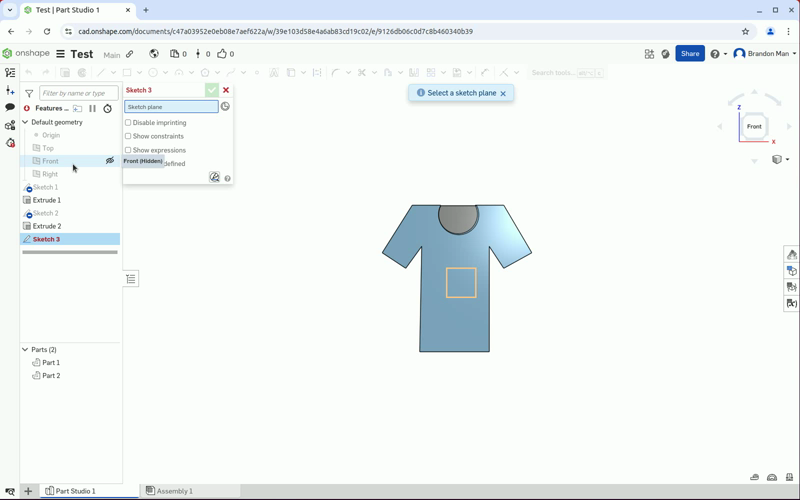
click(73, 163)
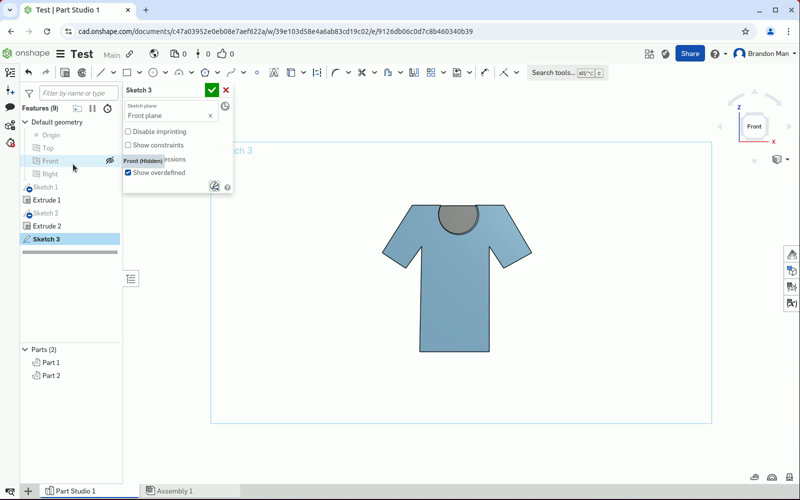
mouse_move(73, 352)
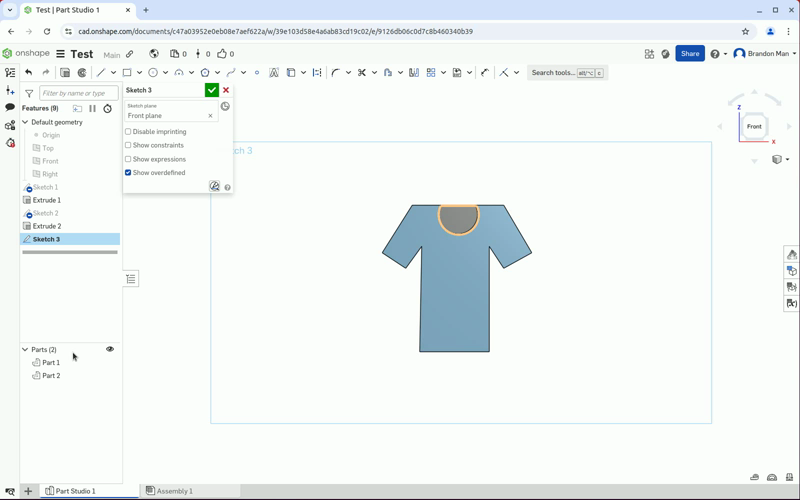
key(y)
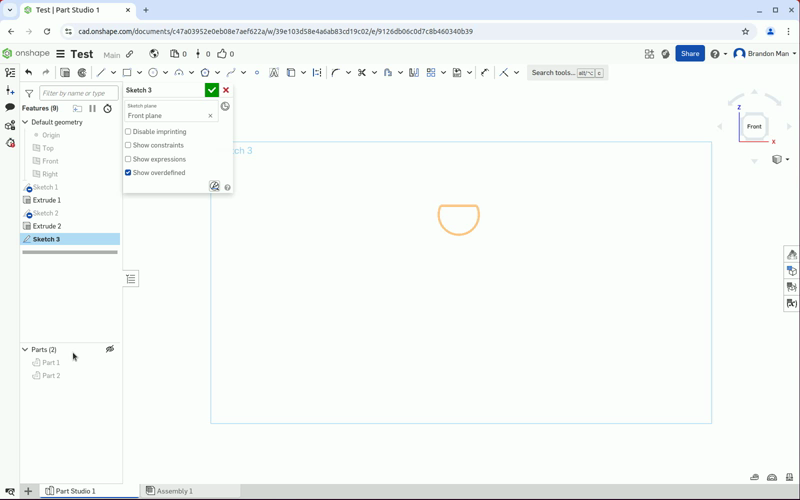
key(l)
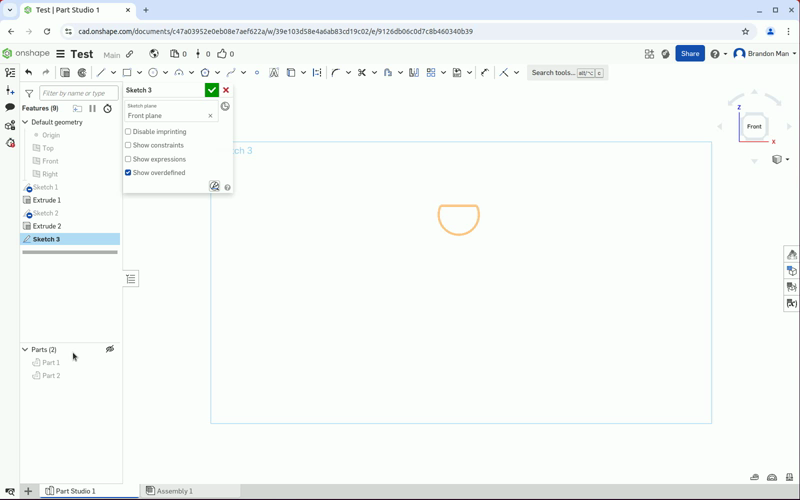
key_down(shift)
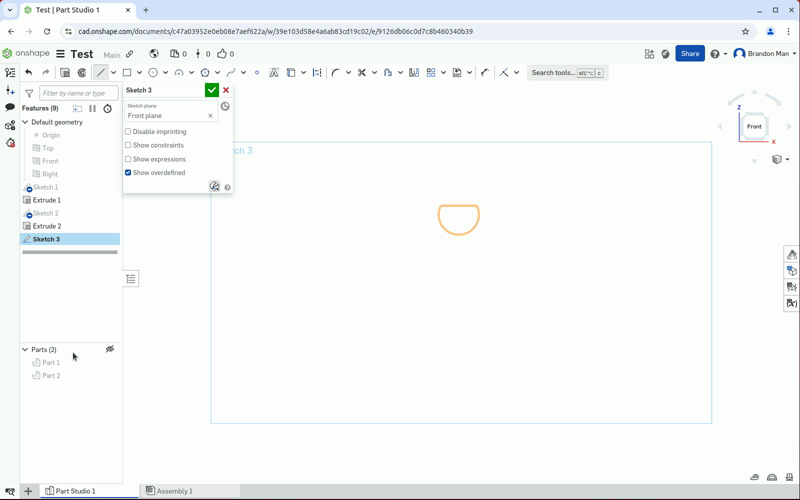
mouse_move(425, 205)
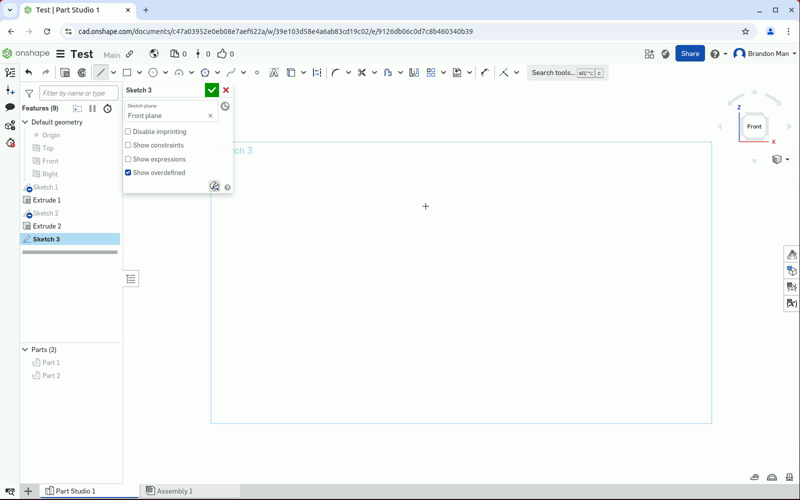
click(425, 205)
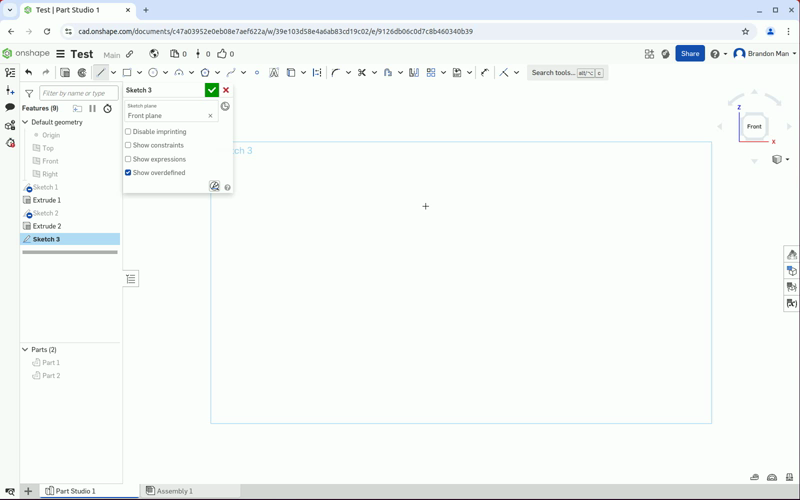
key_up(shift)
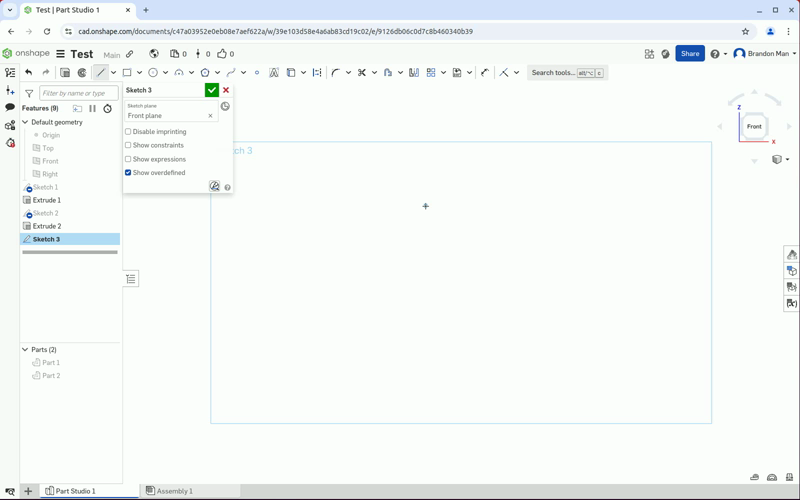
key_down(shift)
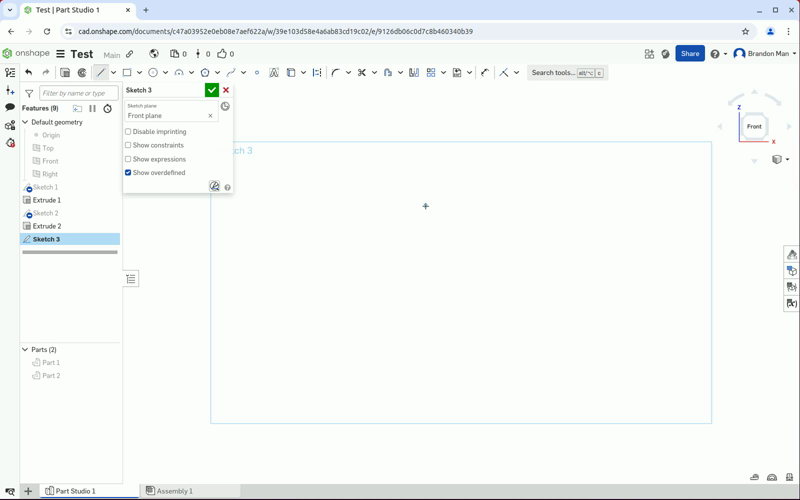
mouse_move(497, 206)
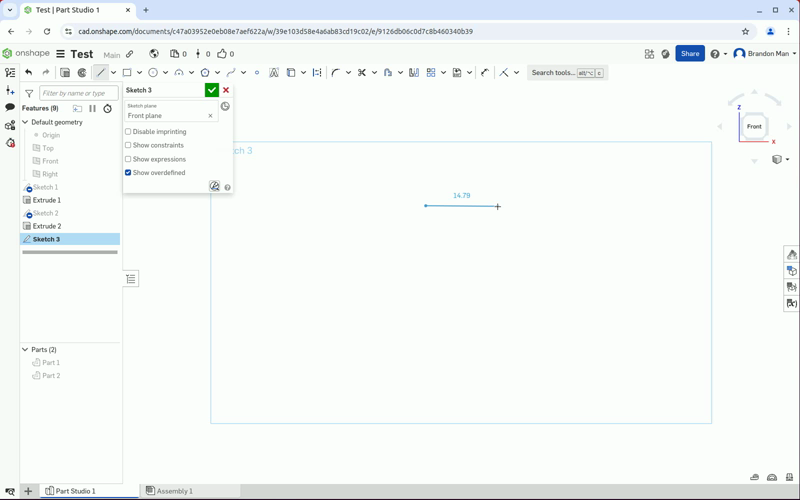
click(497, 206)
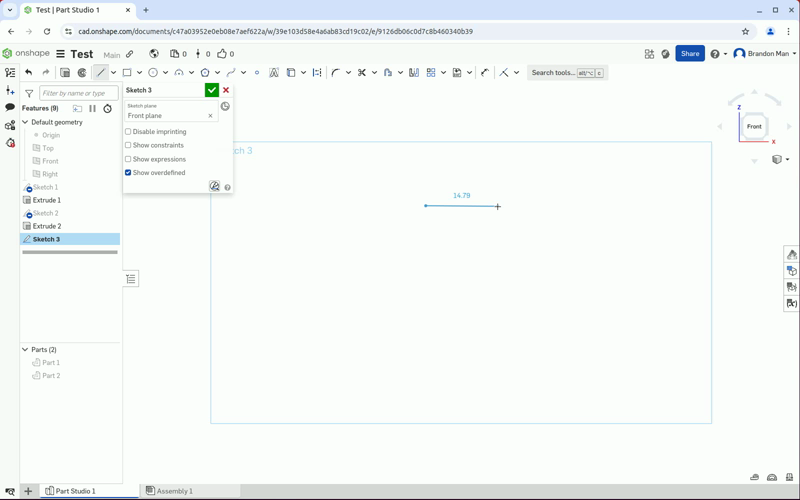
key_up(shift)
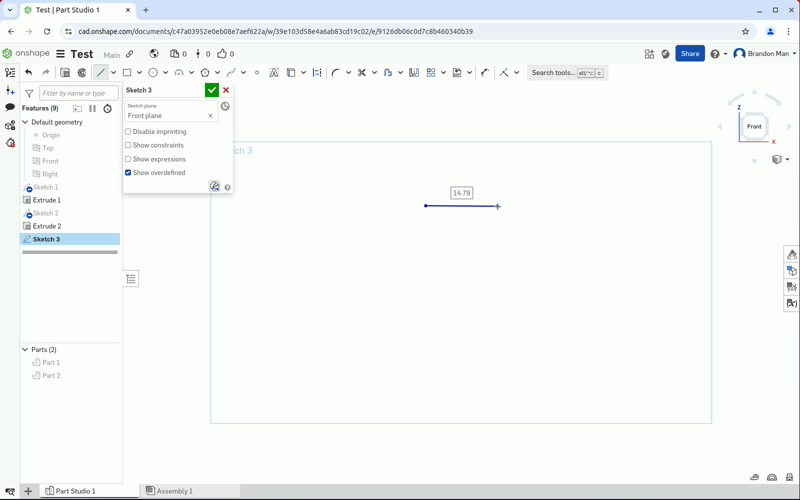
key_down(shift)
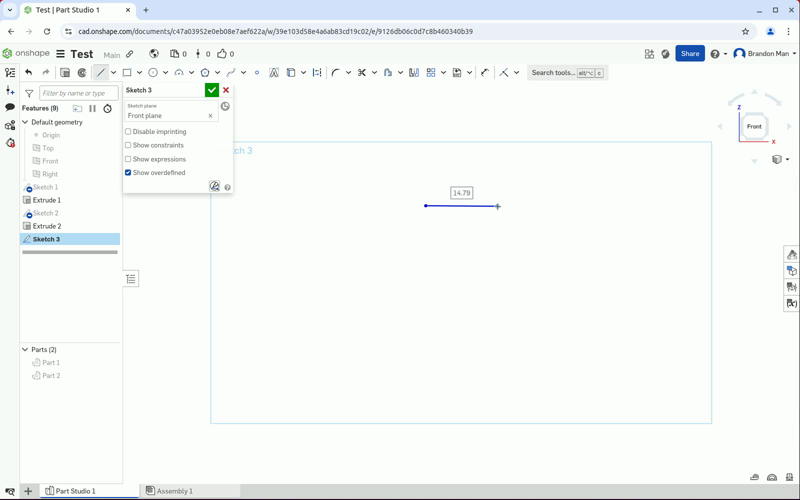
mouse_move(527, 206)
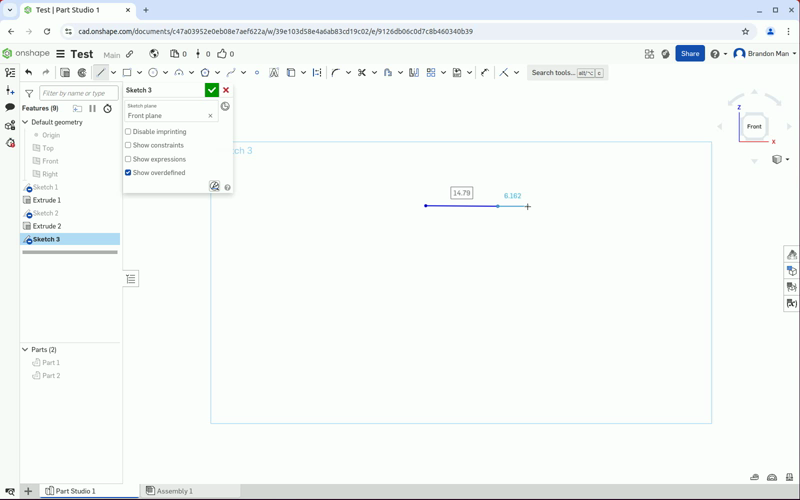
mouse_move(497, 170)
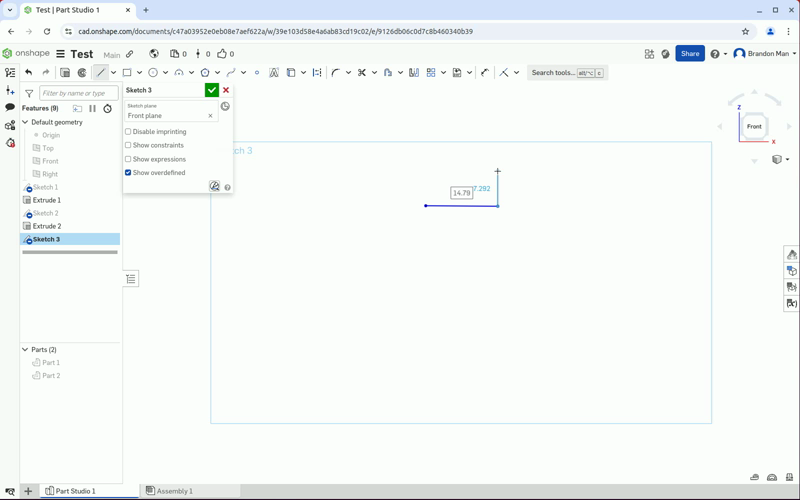
click(497, 170)
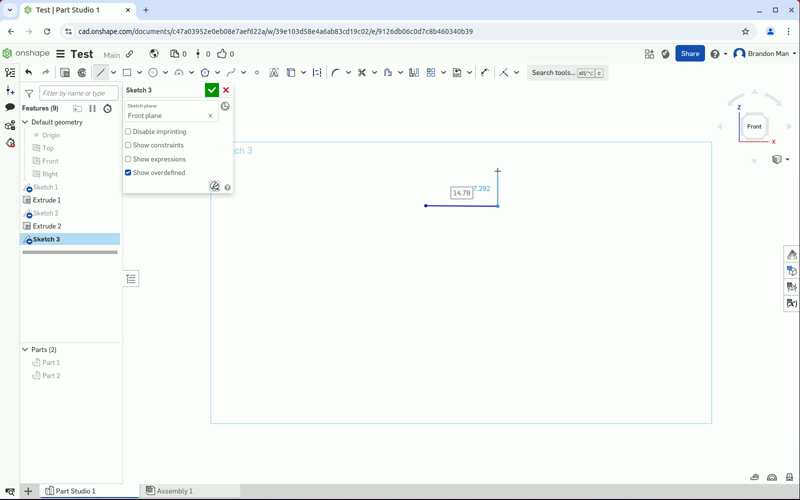
key_up(shift)
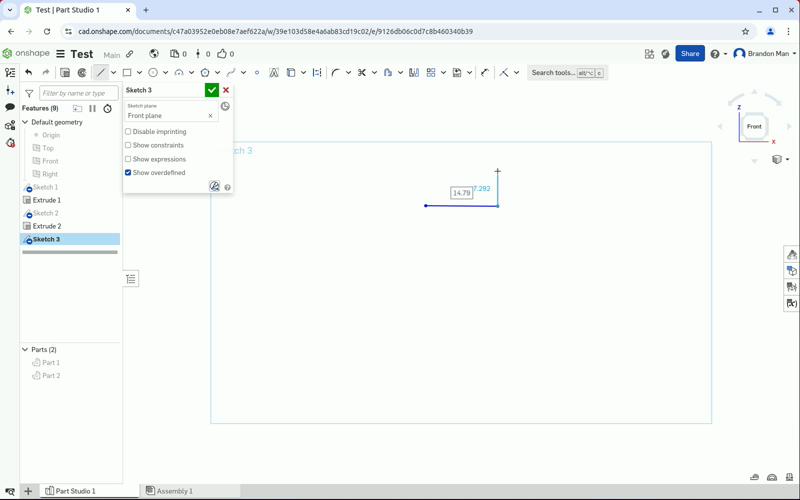
key_down(shift)
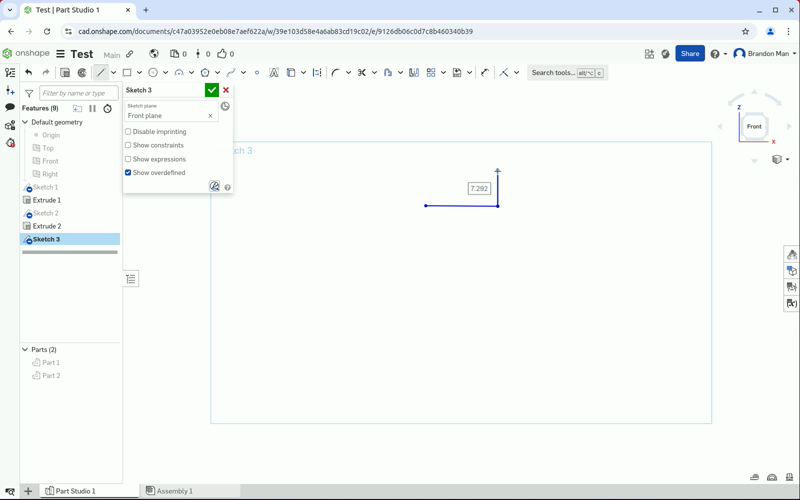
mouse_move(425, 170)
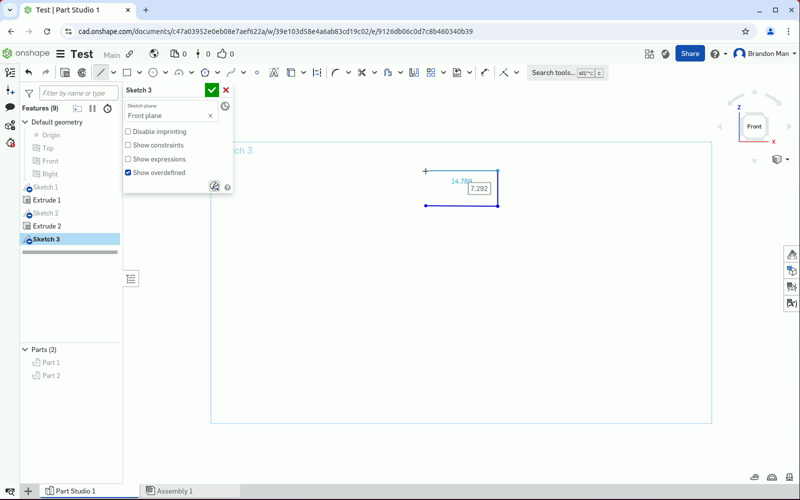
click(425, 170)
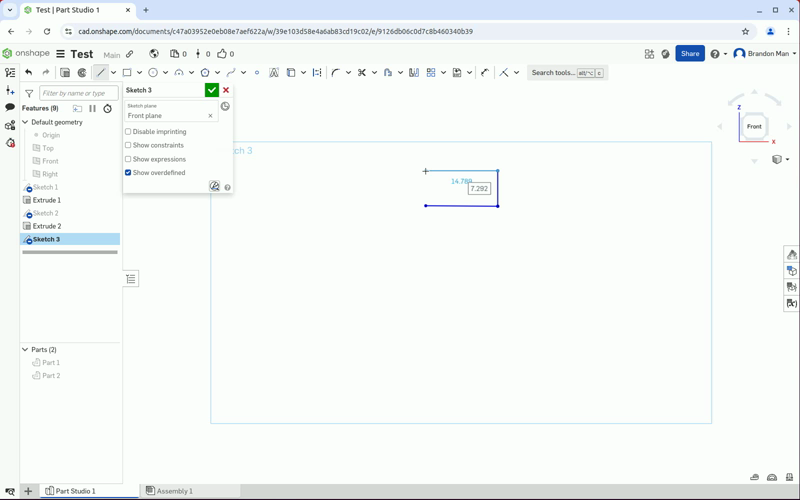
key_up(shift)
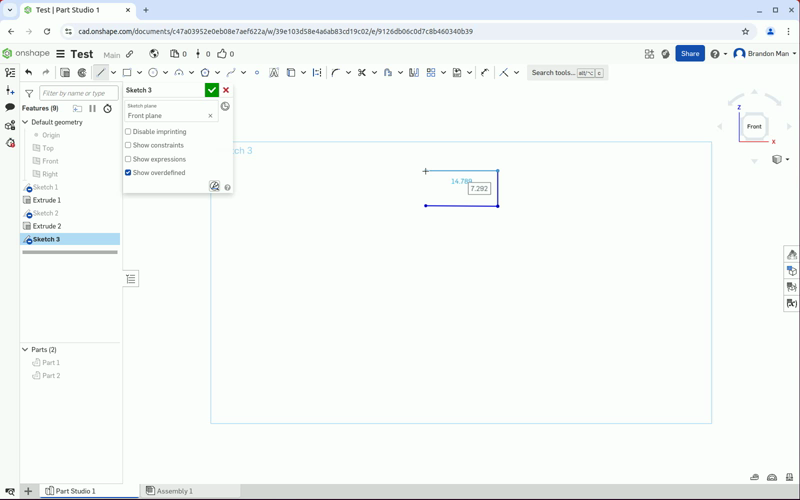
mouse_move(455, 170)
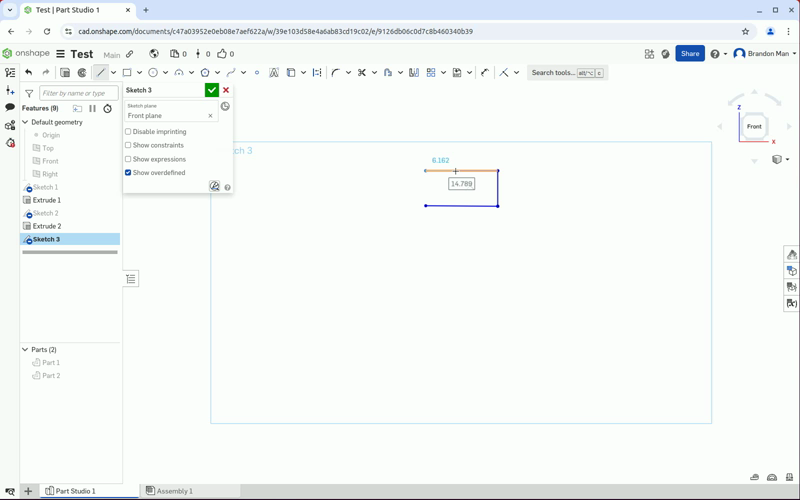
key_down(shift)
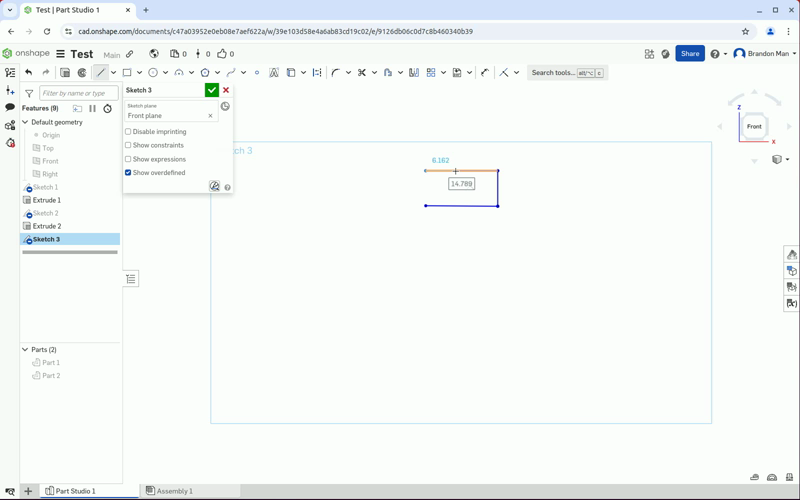
mouse_move(425, 205)
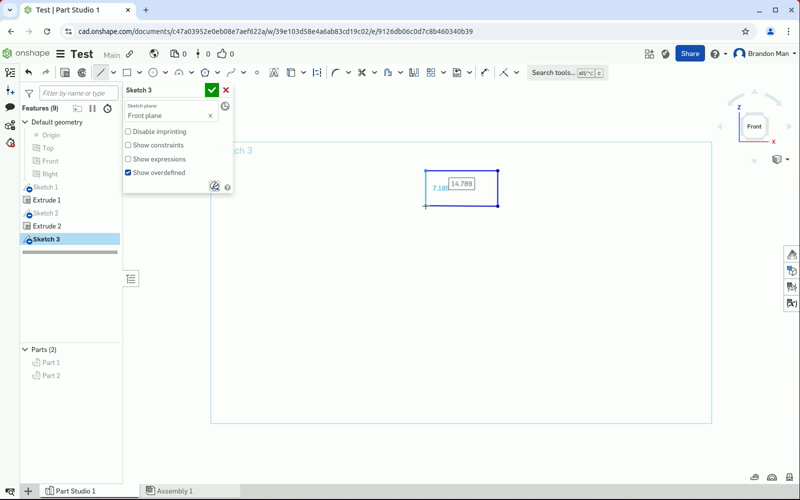
key_up(shift)
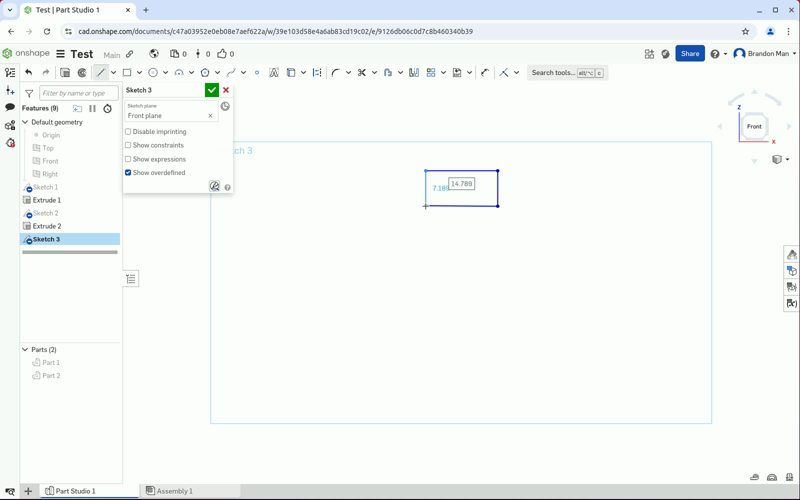
click(425, 205)
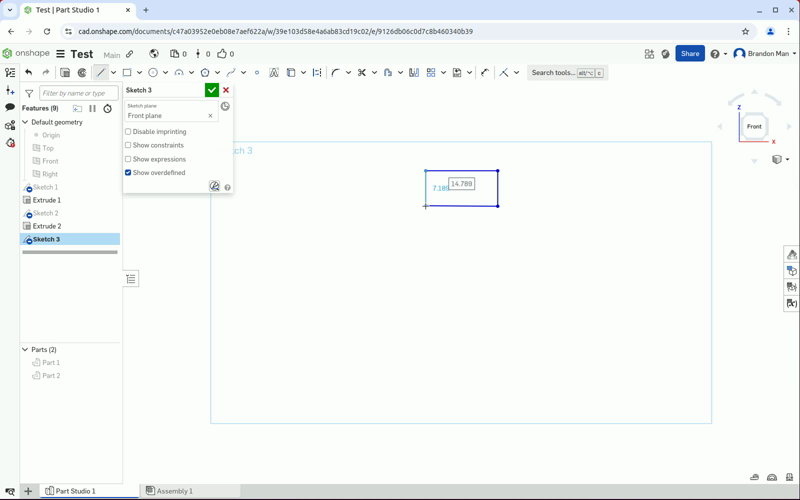
key(esc)
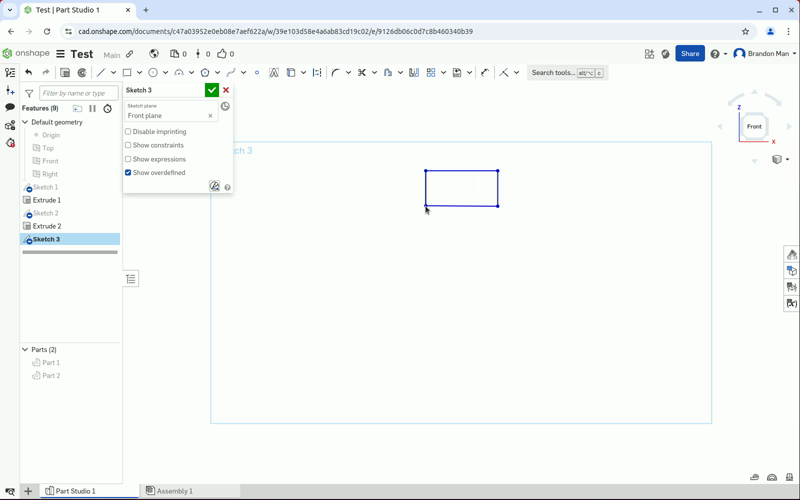
key(l)
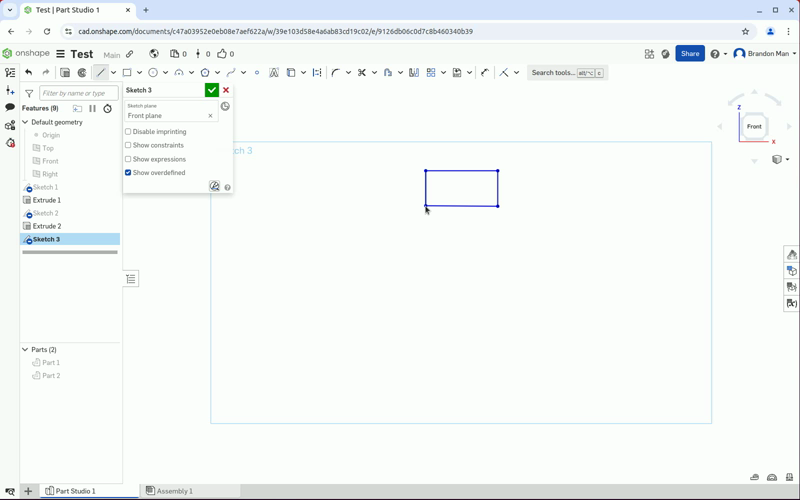
key_down(shift)
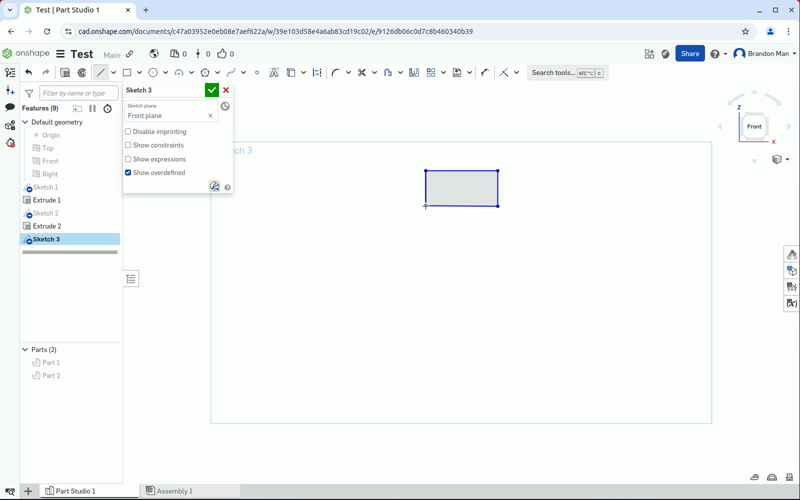
mouse_move(434, 188)
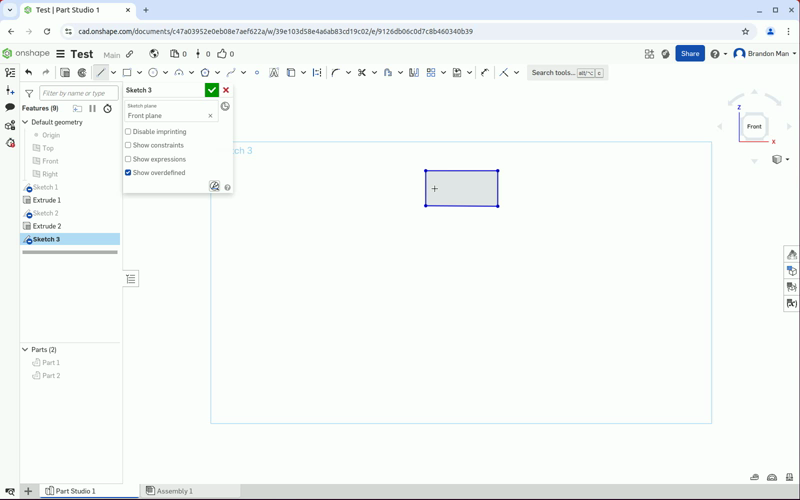
click(434, 188)
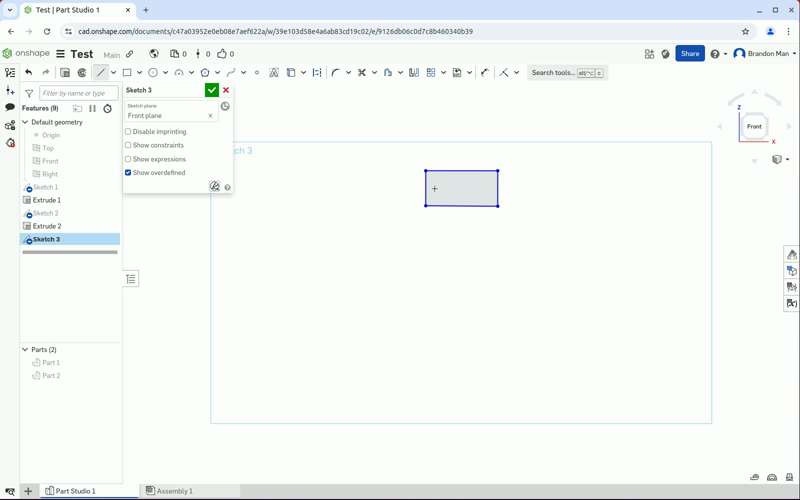
key_up(shift)
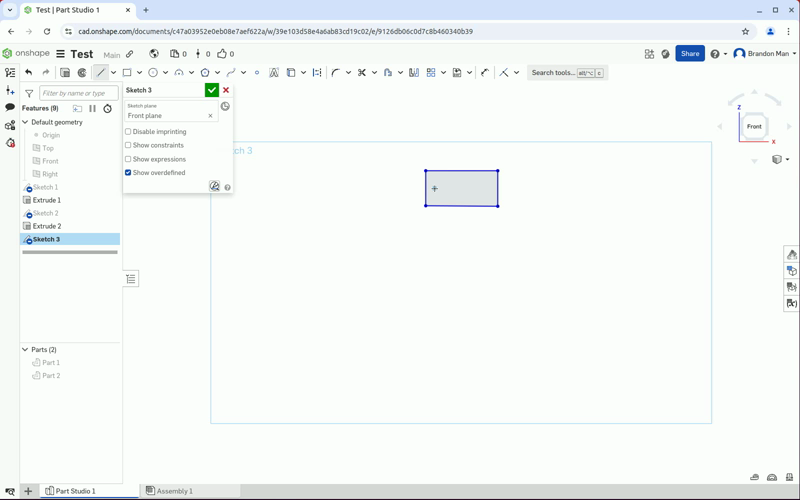
key_down(shift)
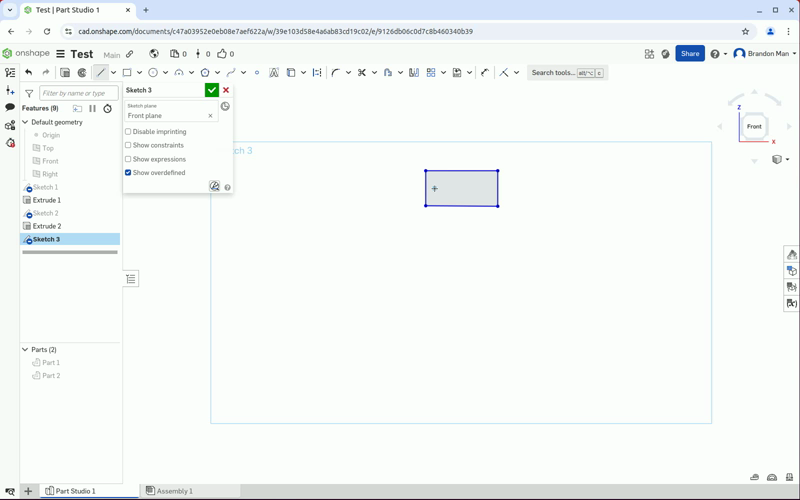
mouse_move(464, 188)
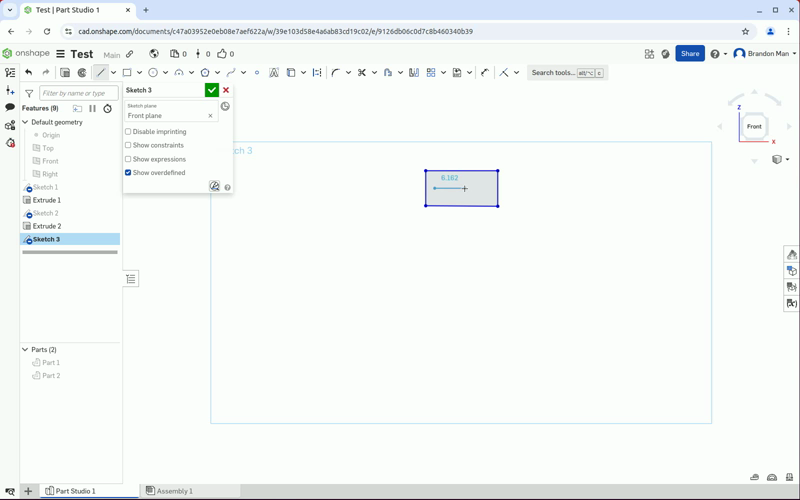
mouse_move(447, 188)
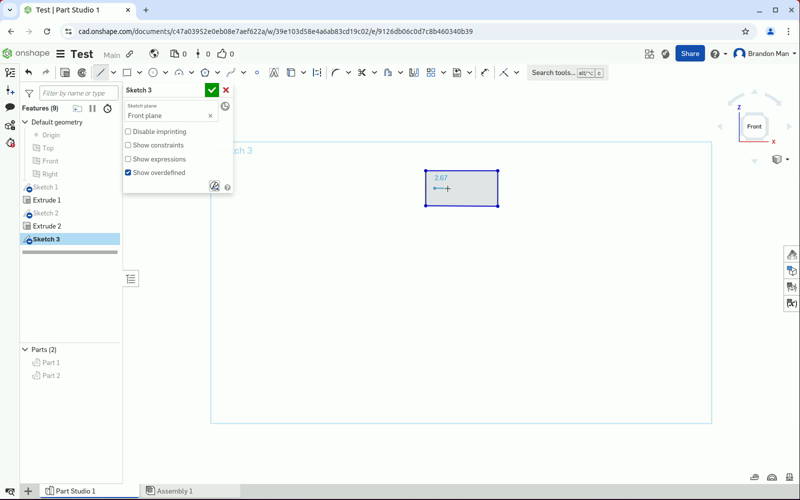
click(447, 188)
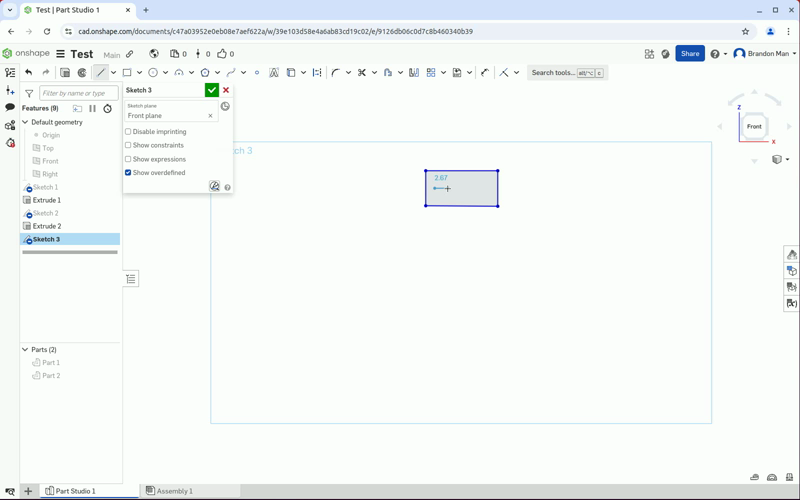
key_up(shift)
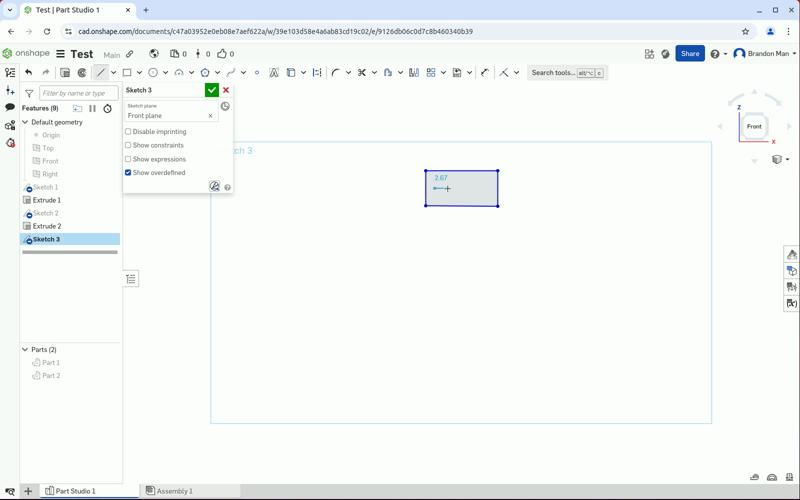
key_down(shift)
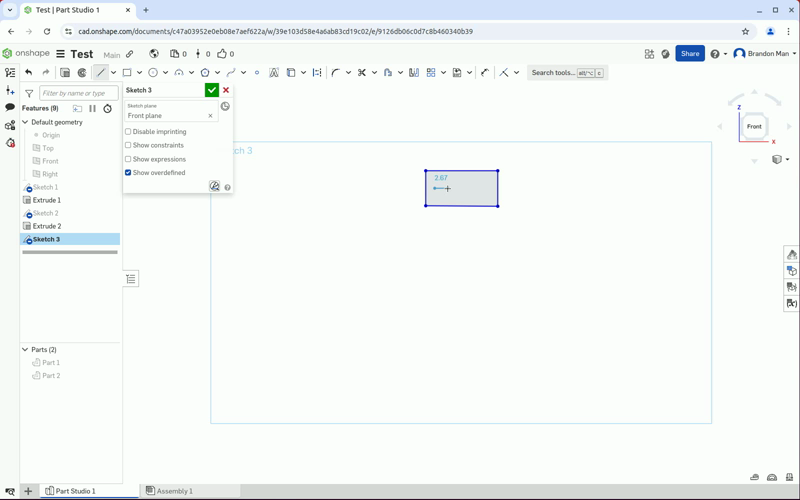
mouse_move(477, 188)
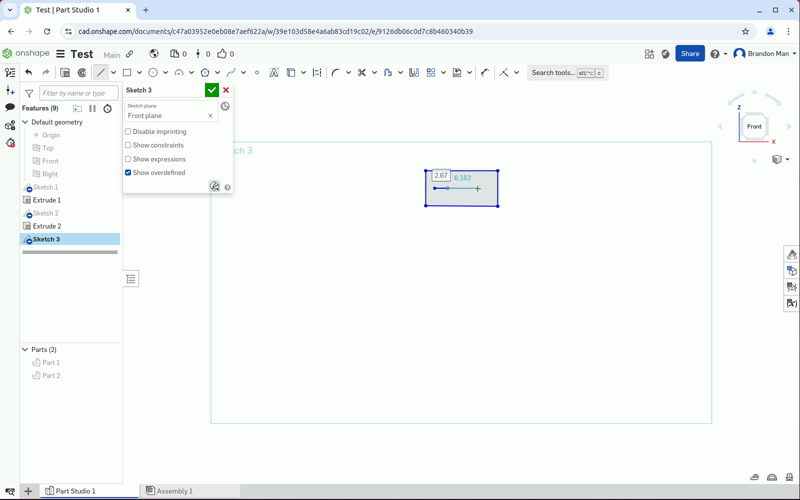
mouse_move(447, 179)
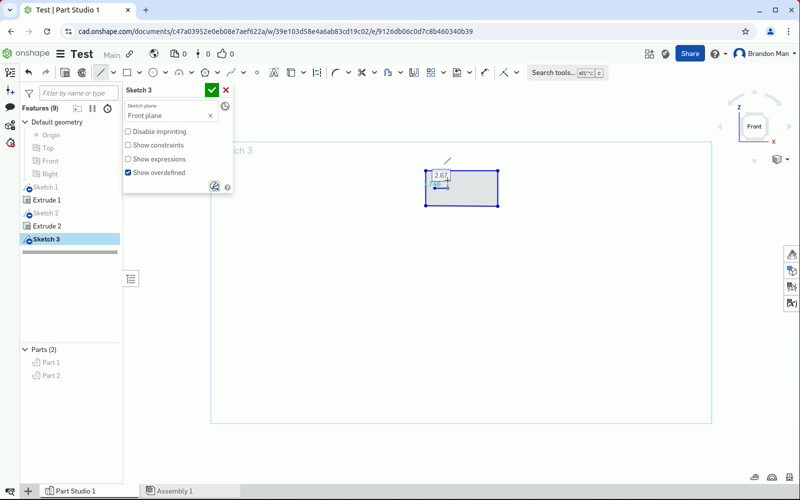
click(447, 179)
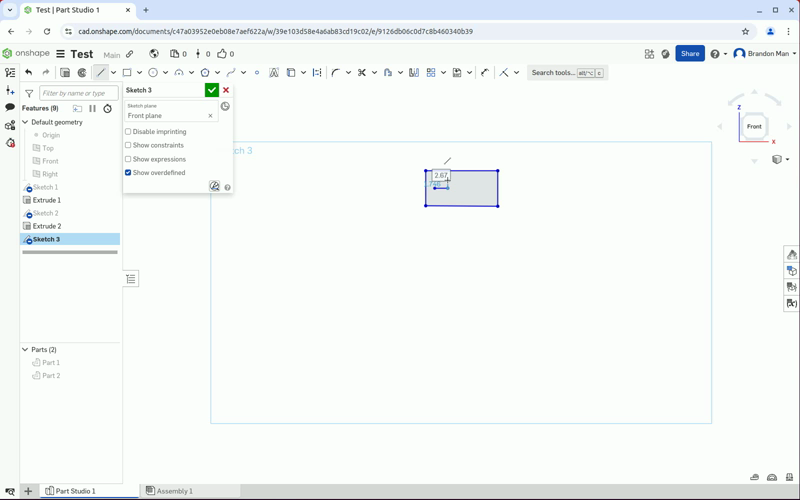
key_up(shift)
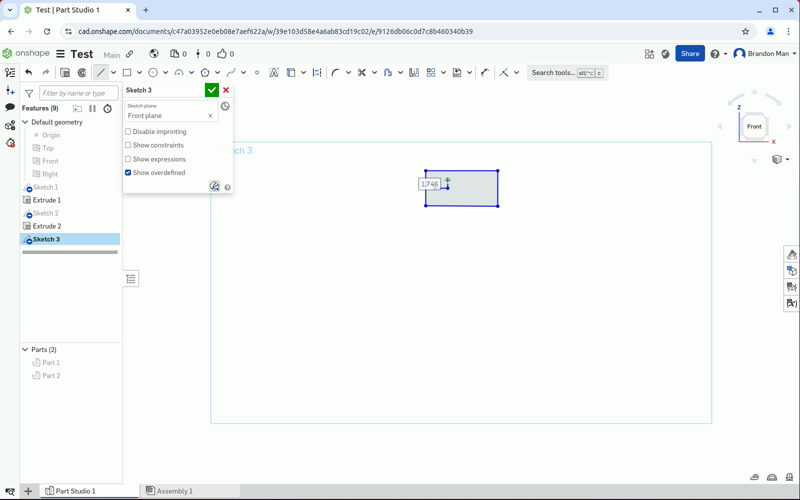
key_down(shift)
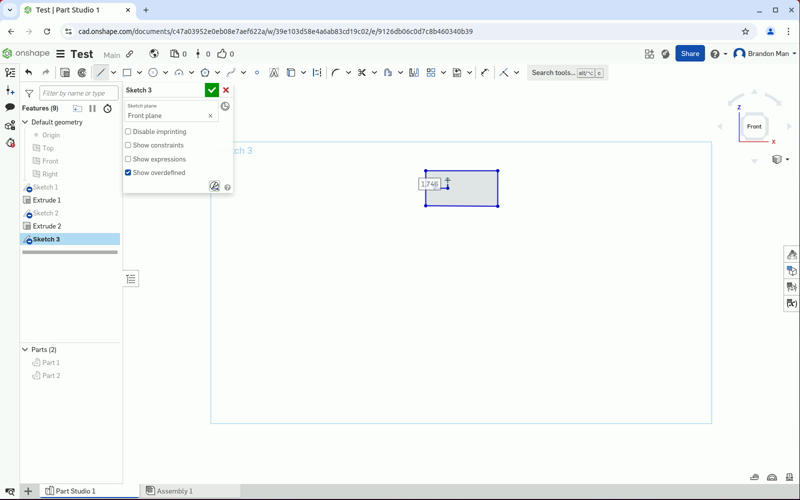
mouse_move(477, 179)
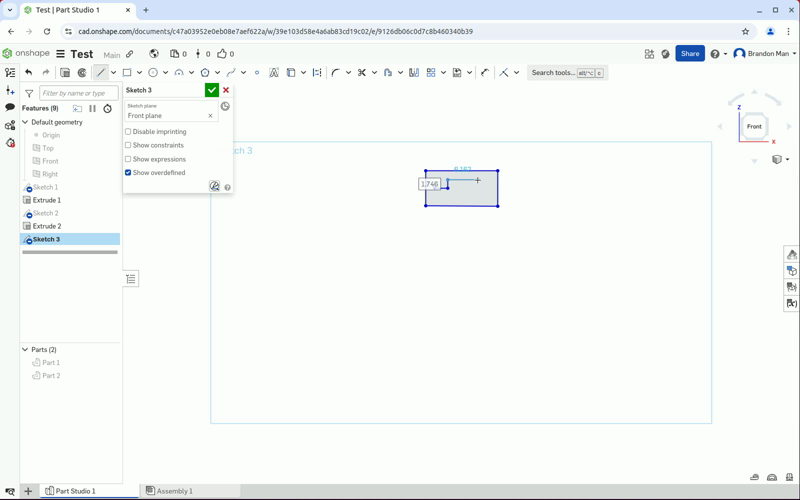
mouse_move(434, 179)
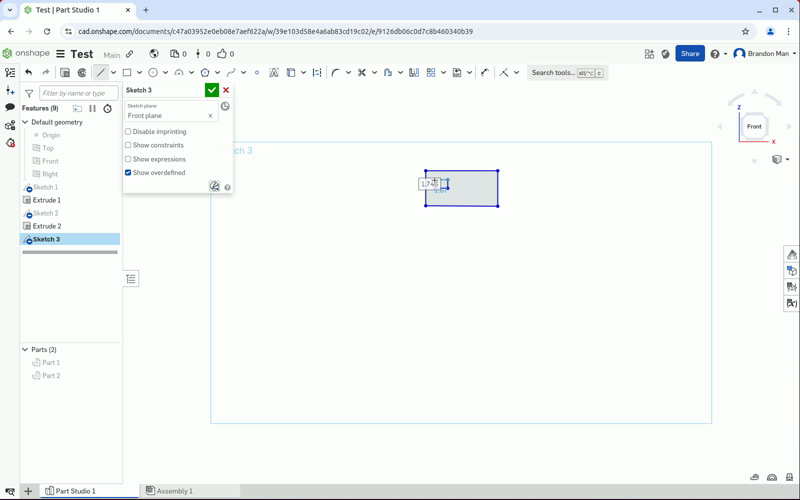
click(434, 179)
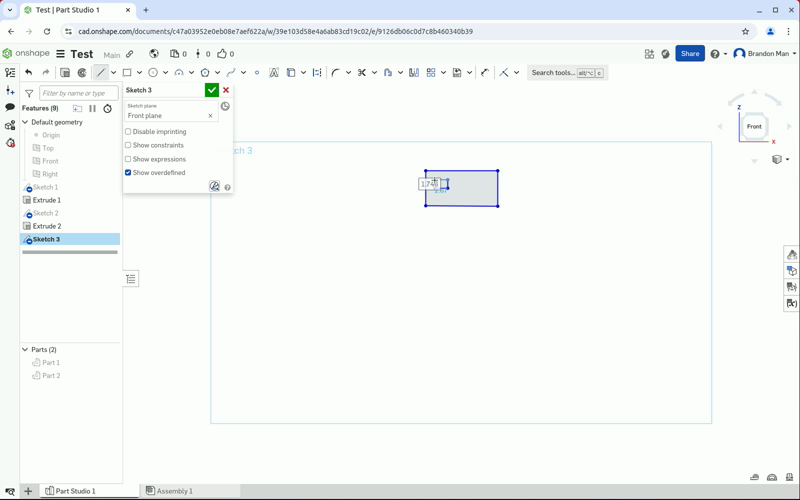
key_up(shift)
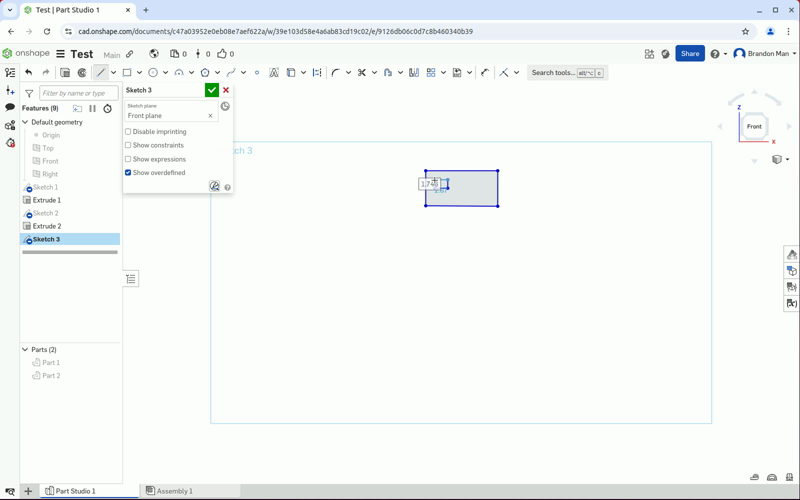
mouse_move(464, 179)
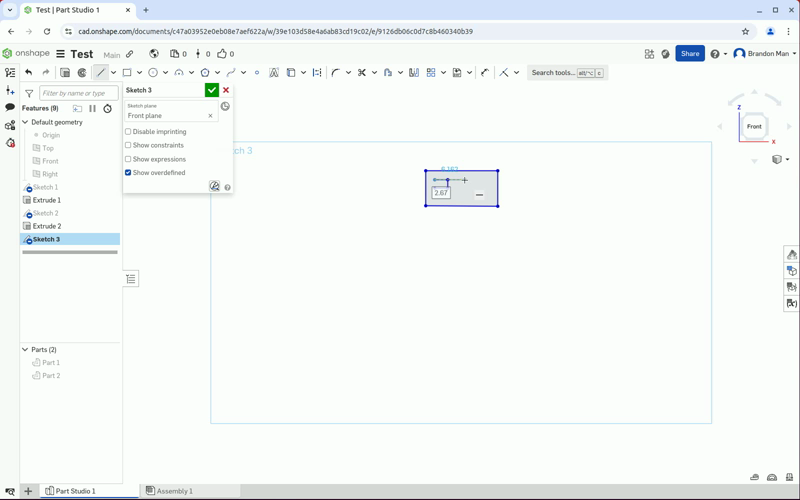
key_down(shift)
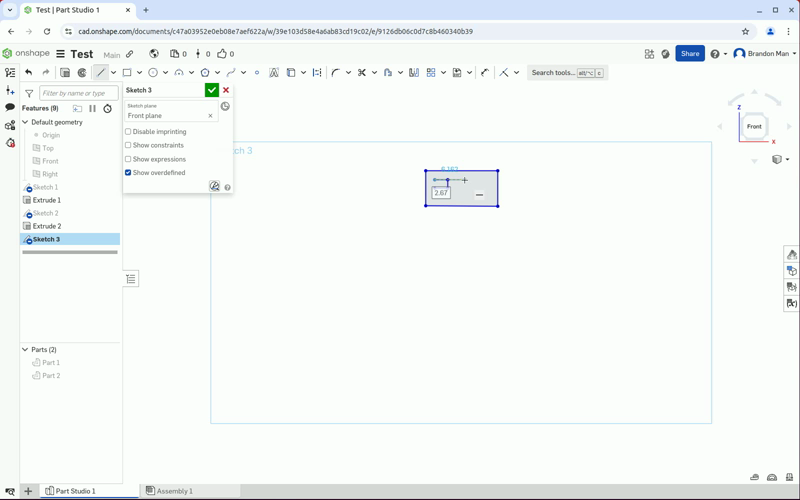
mouse_move(434, 188)
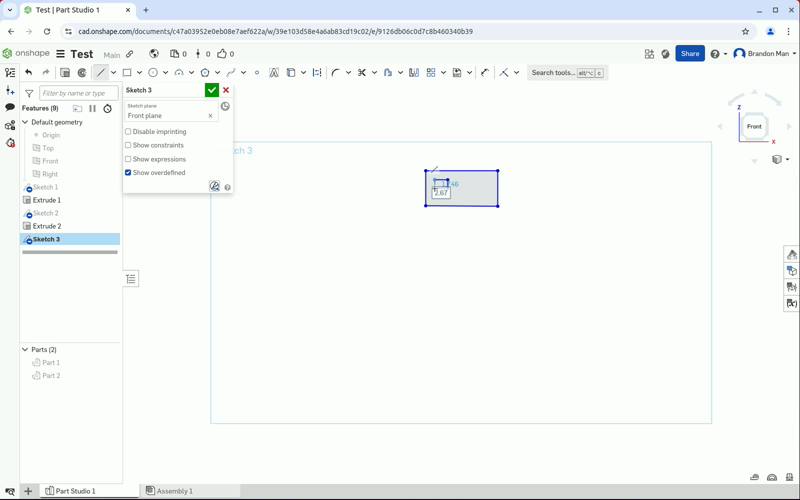
key_up(shift)
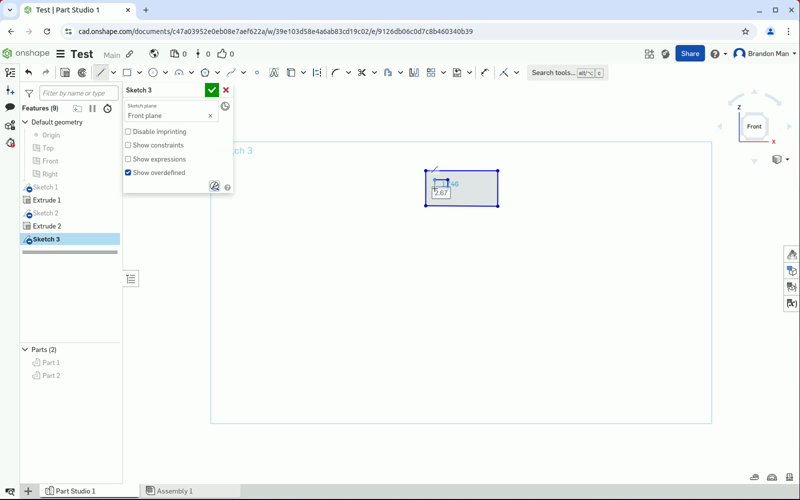
click(434, 188)
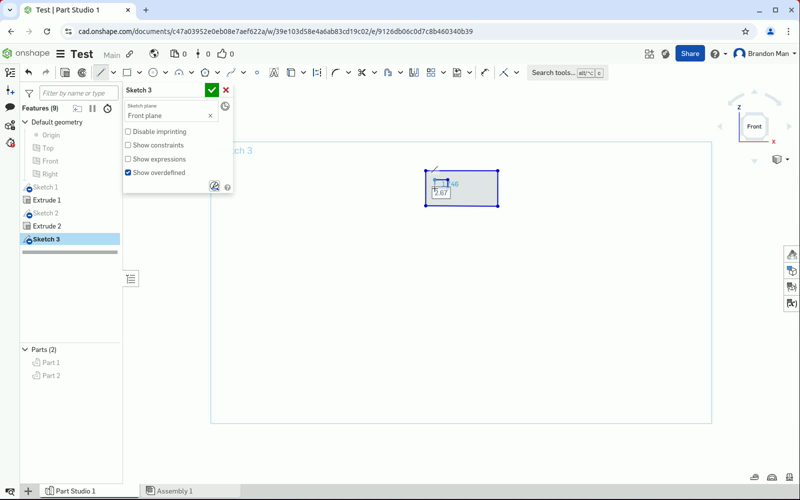
key(esc)
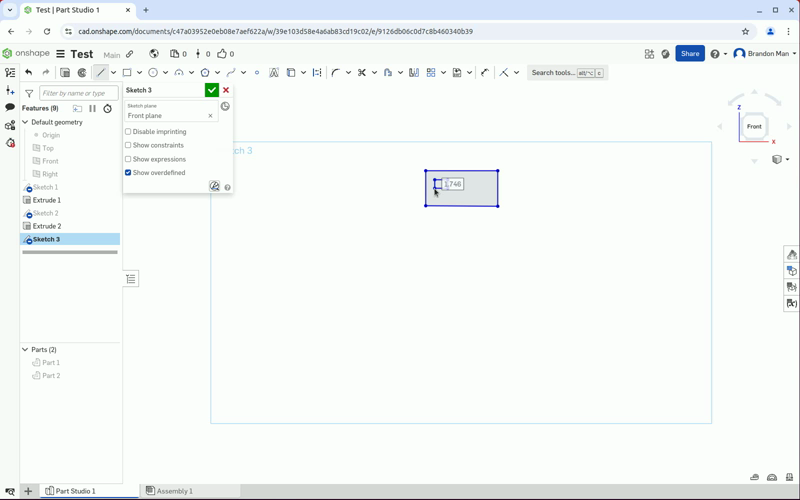
key(l)
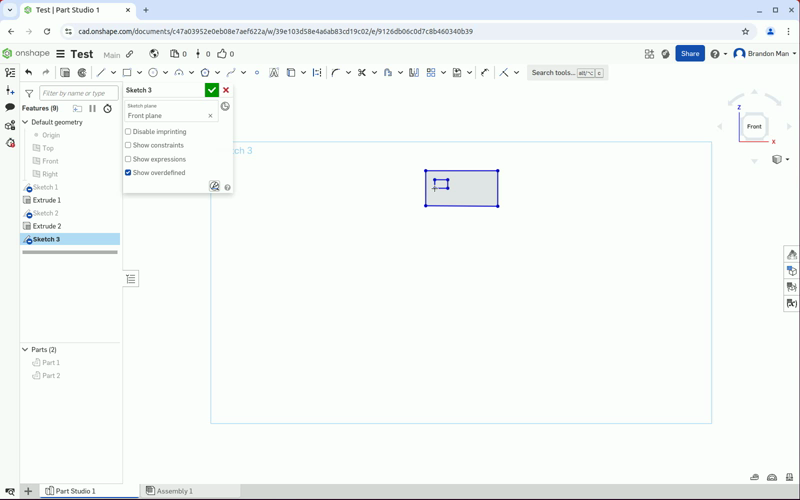
key_down(shift)
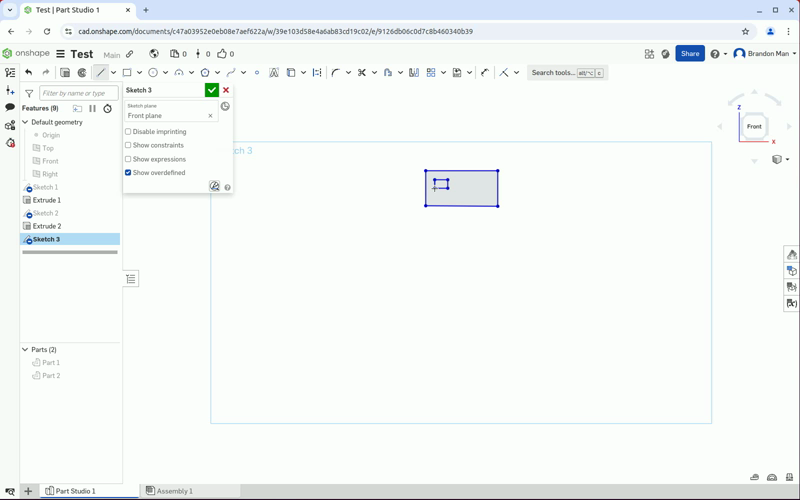
mouse_move(474, 184)
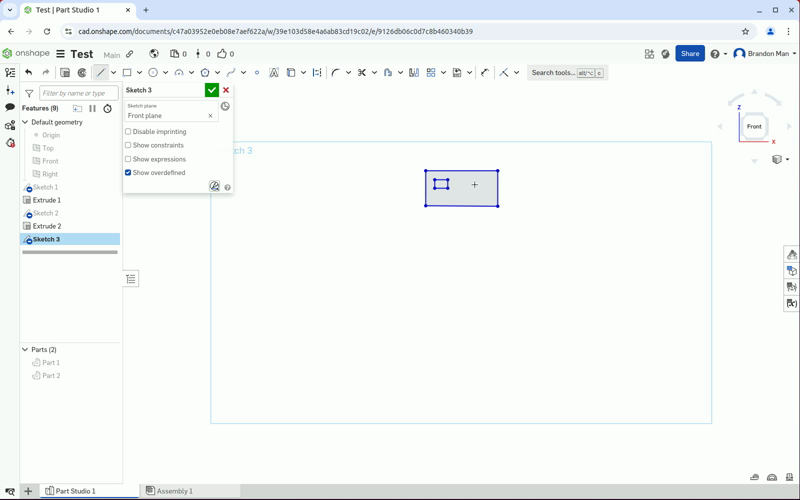
click(474, 184)
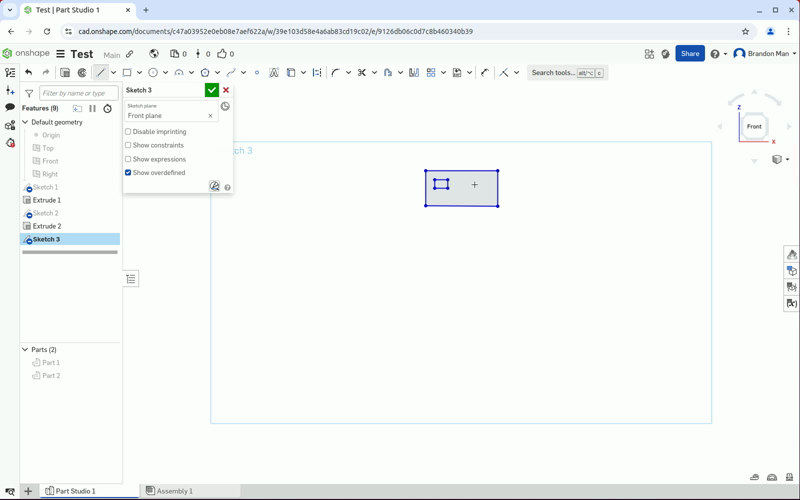
key_up(shift)
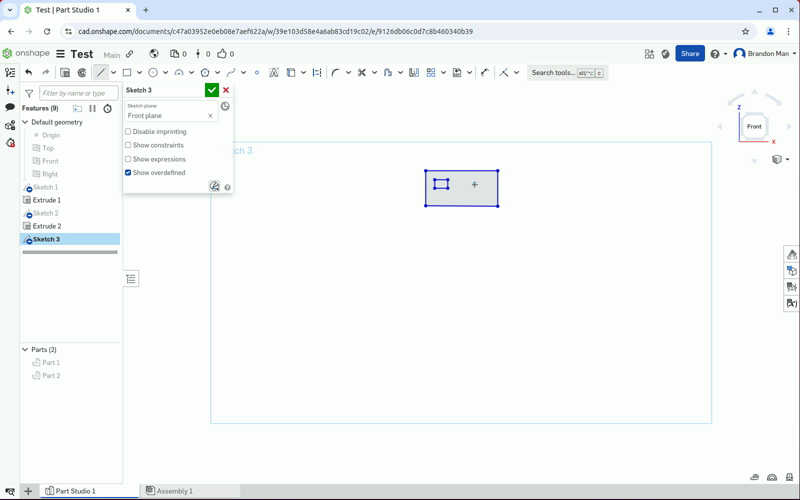
key_down(shift)
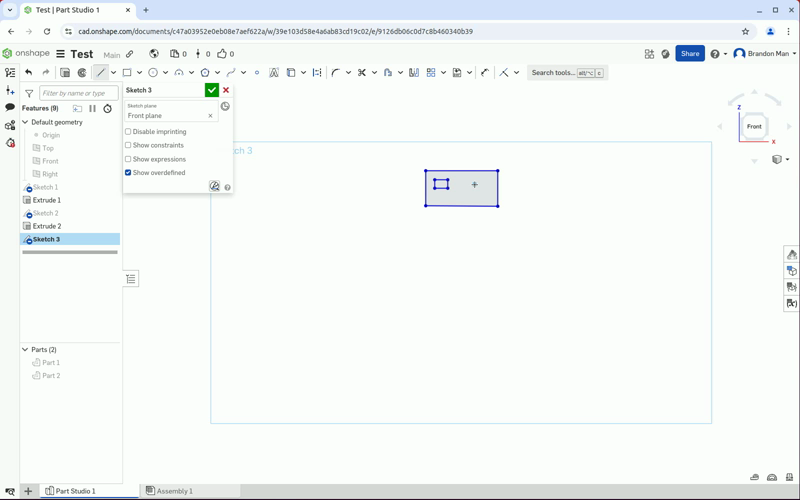
mouse_move(504, 184)
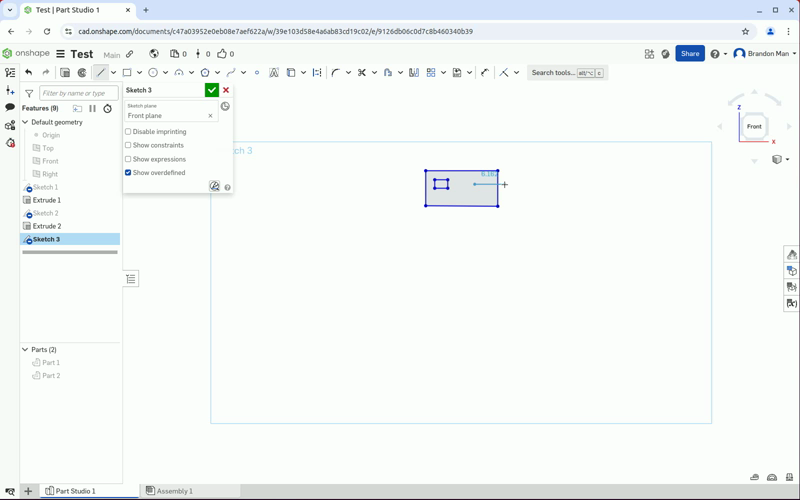
mouse_move(489, 184)
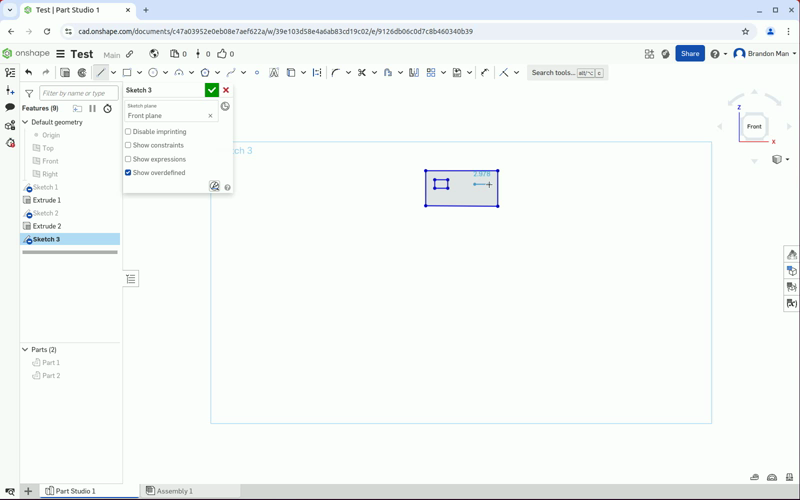
click(489, 184)
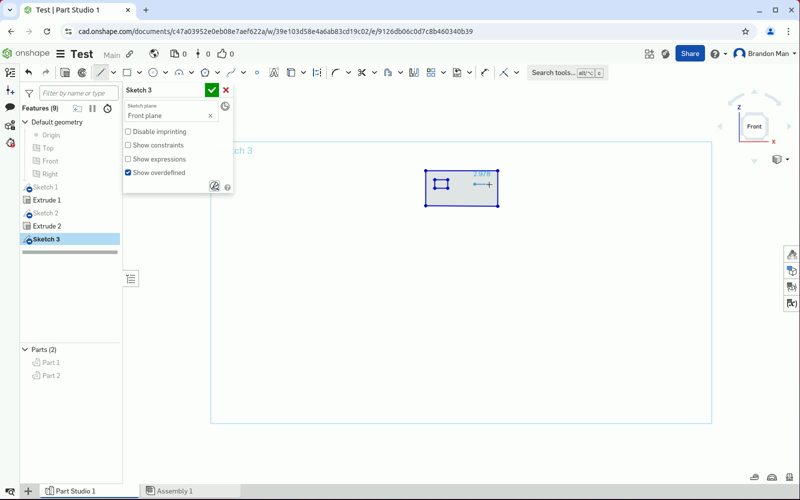
key_up(shift)
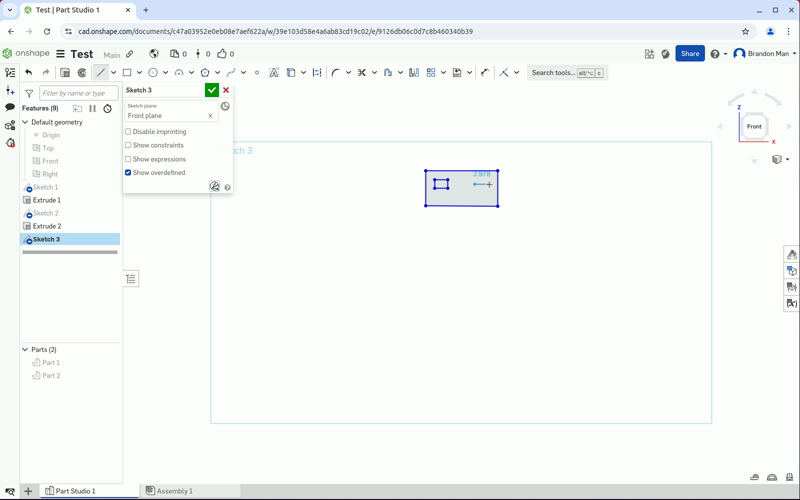
key_down(shift)
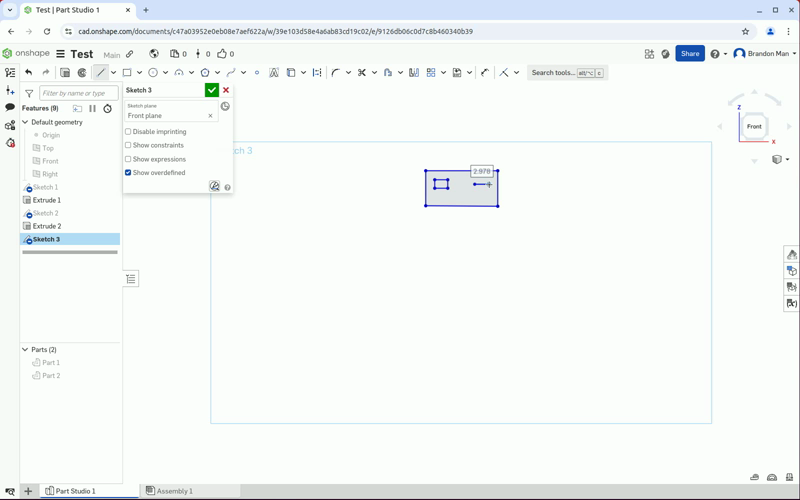
mouse_move(519, 184)
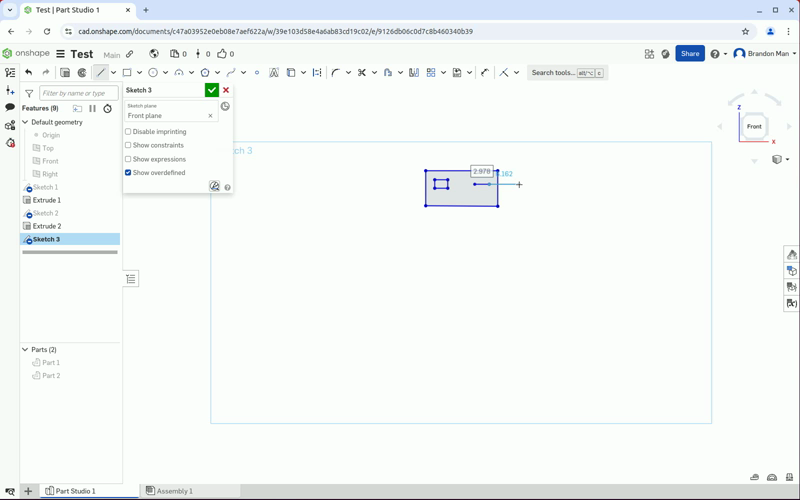
mouse_move(489, 179)
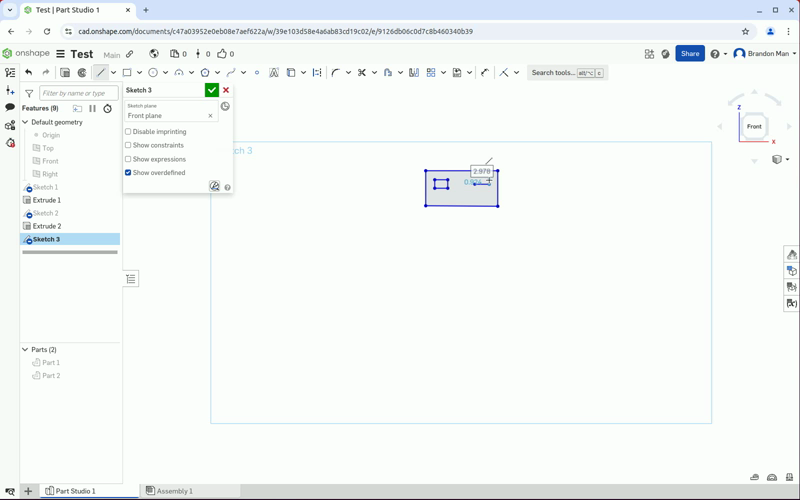
scroll(6)
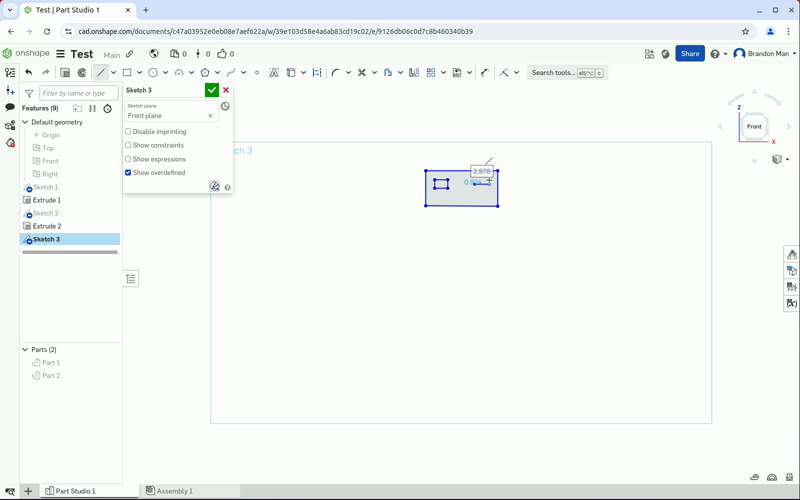
scroll(6)
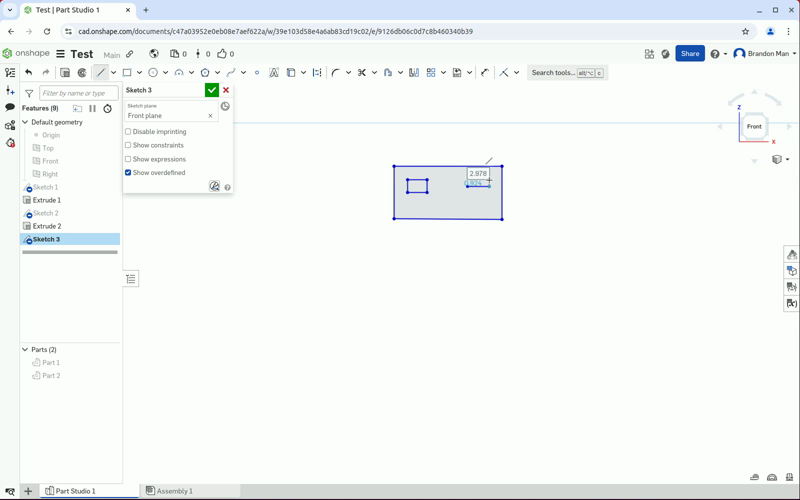
scroll(6)
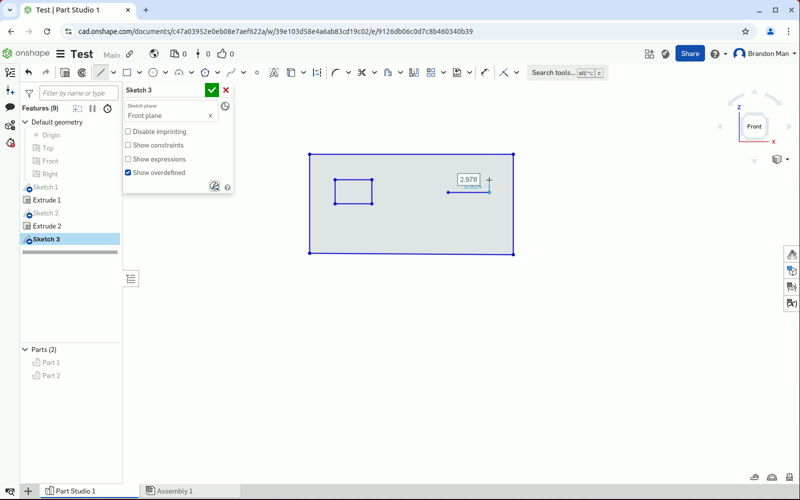
scroll(6)
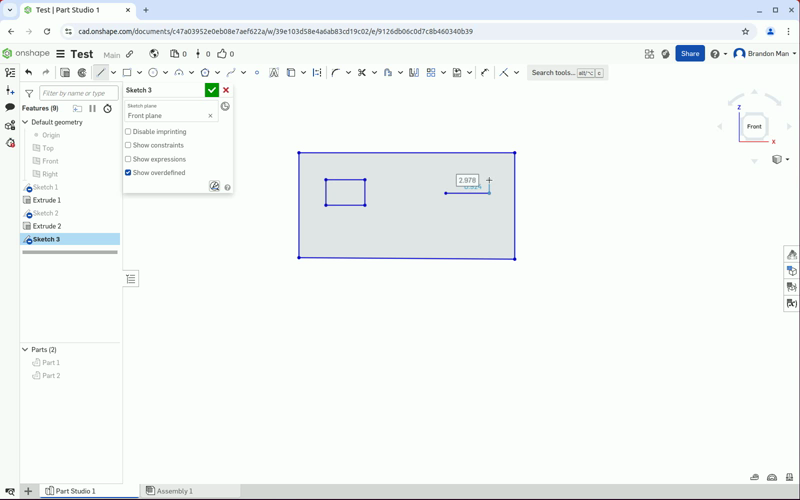
scroll(6)
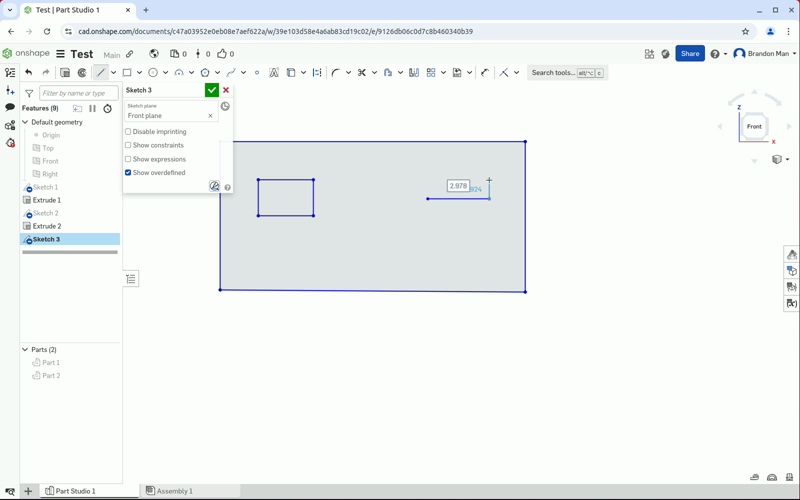
scroll(6)
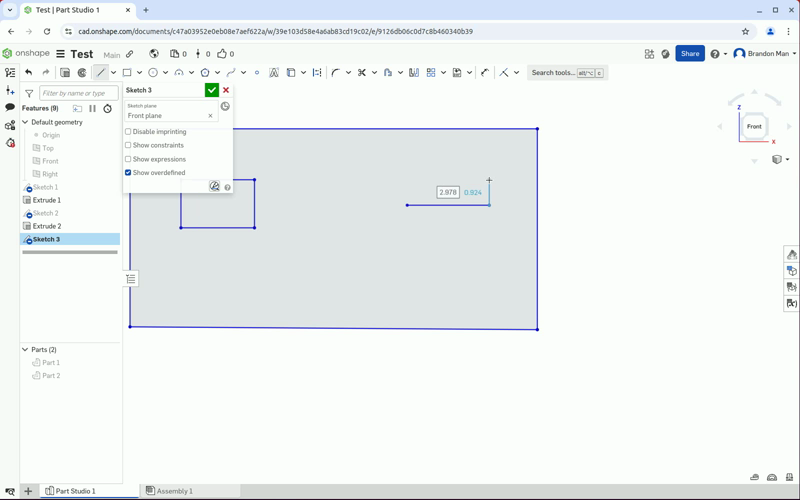
scroll(6)
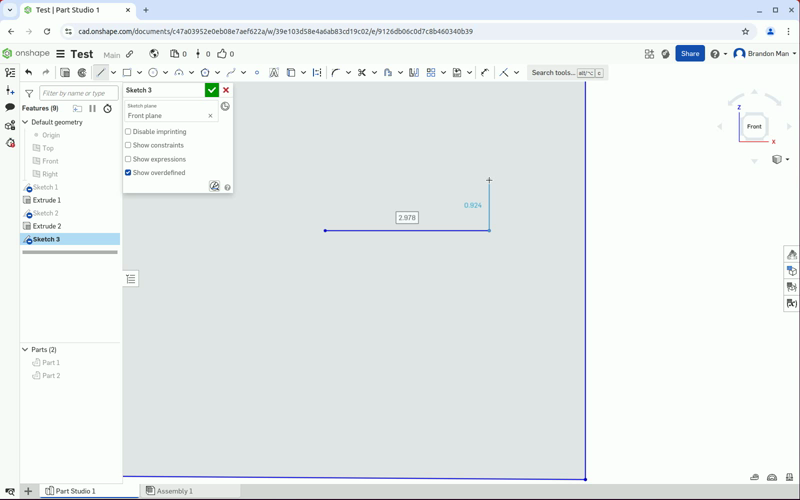
click(489, 179)
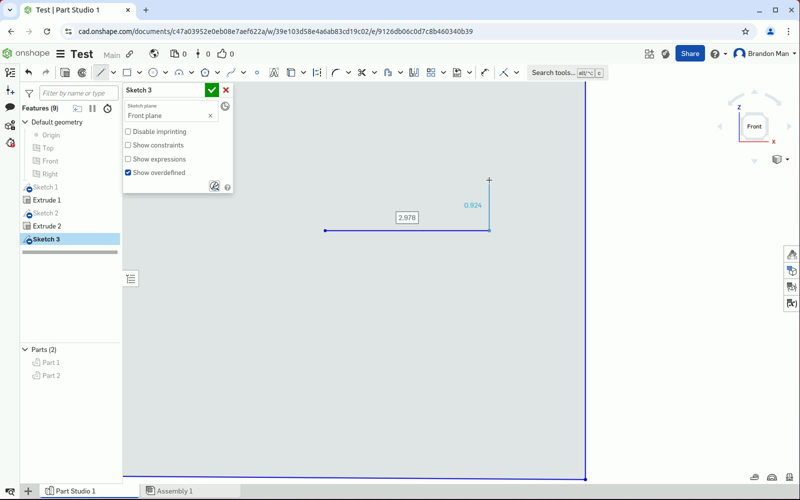
scroll(-6)
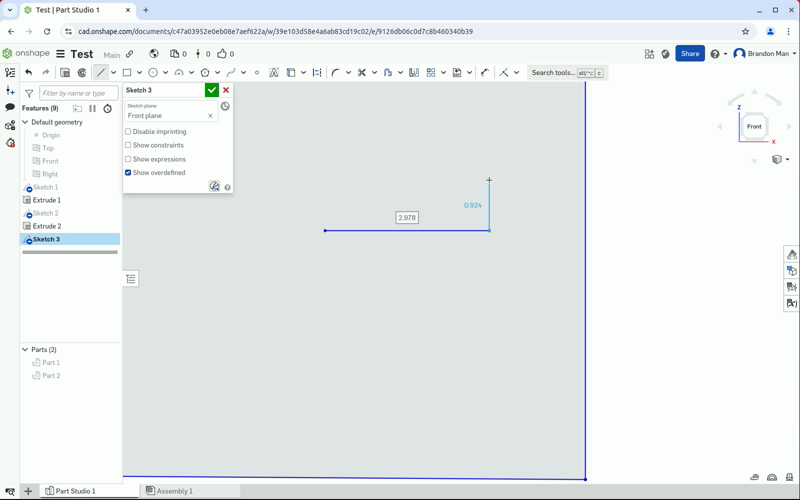
scroll(-6)
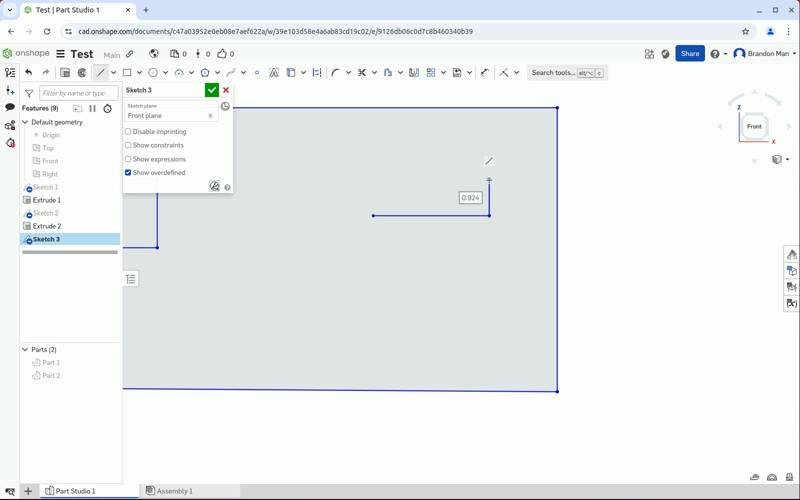
scroll(-6)
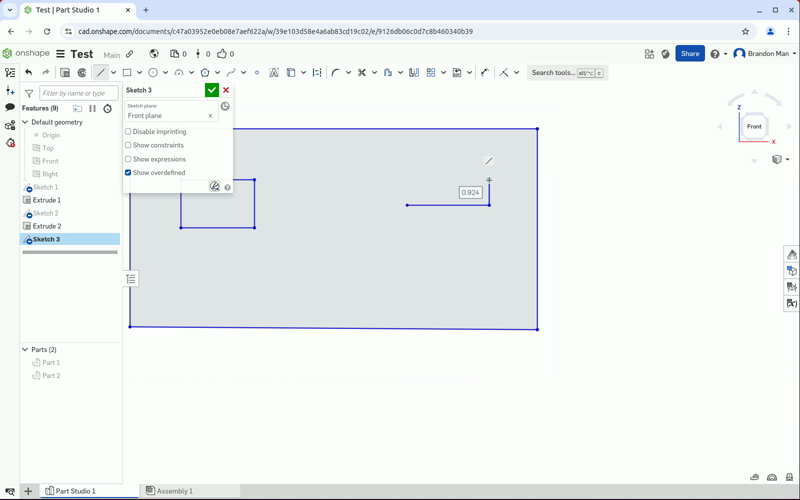
scroll(-6)
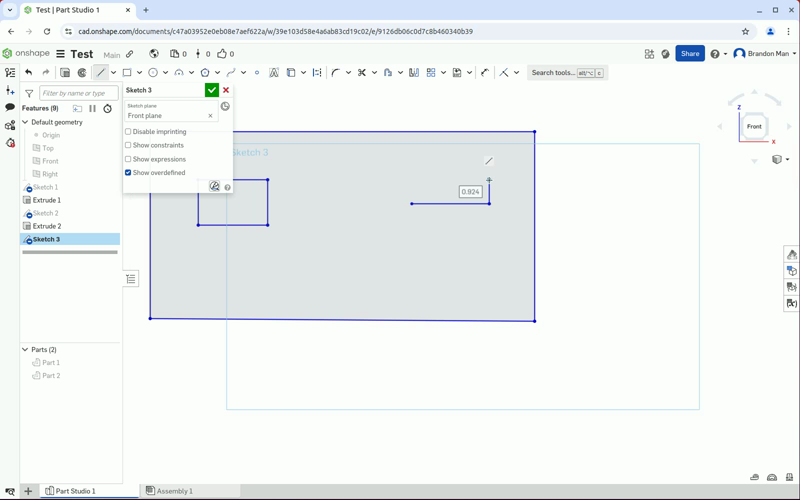
scroll(-6)
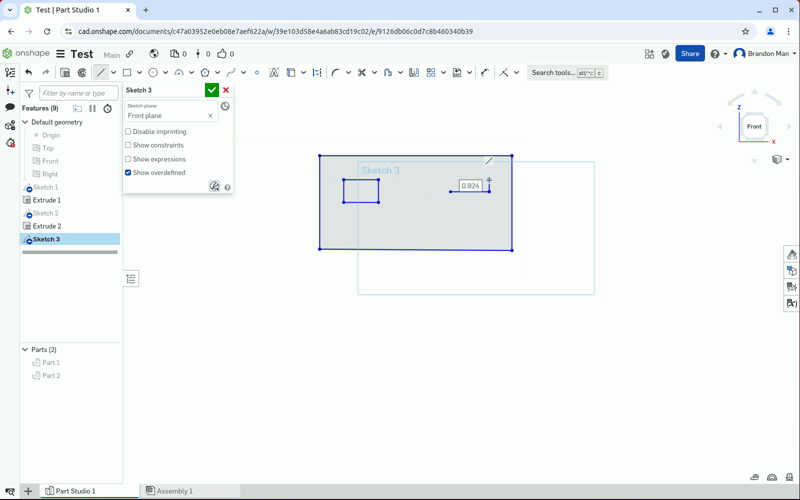
scroll(-6)
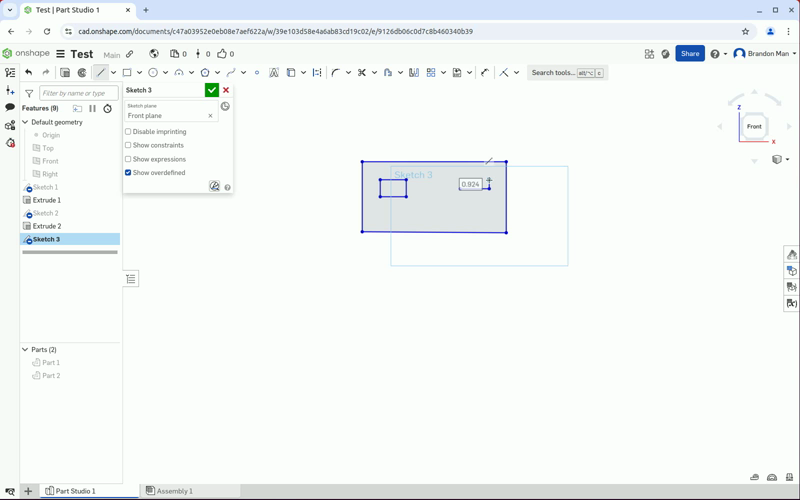
scroll(-6)
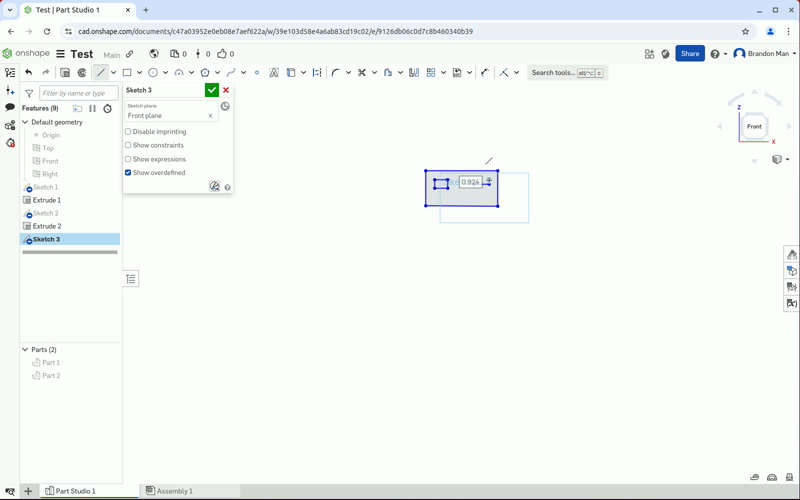
key_up(shift)
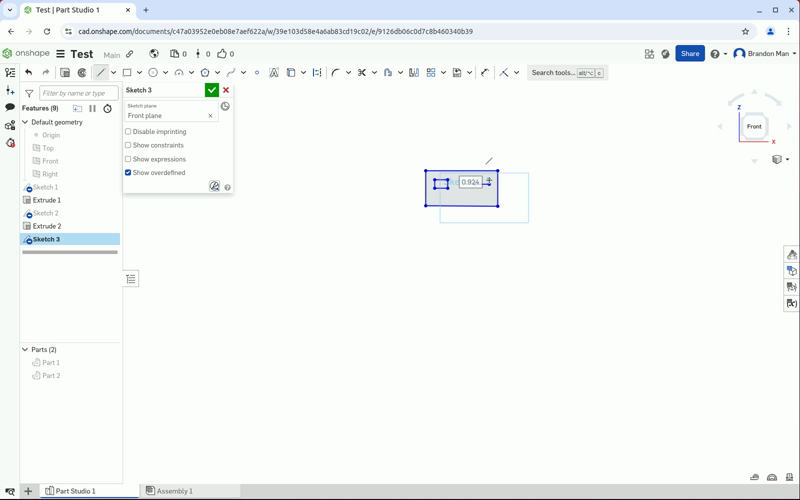
key_down(shift)
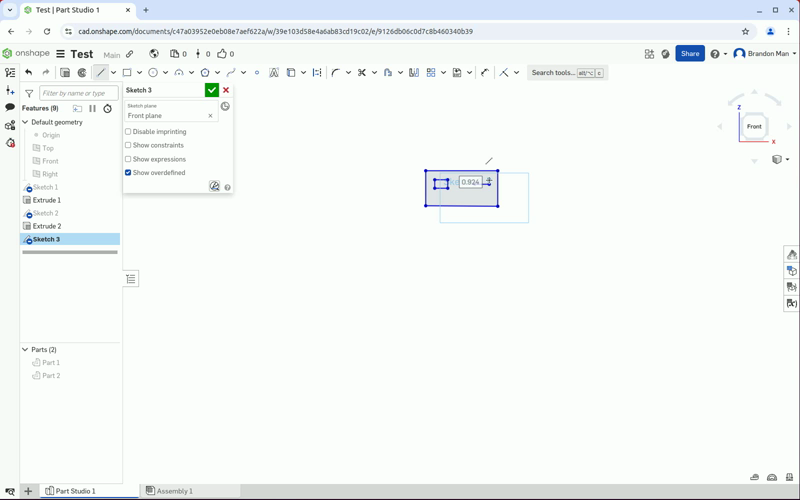
mouse_move(519, 179)
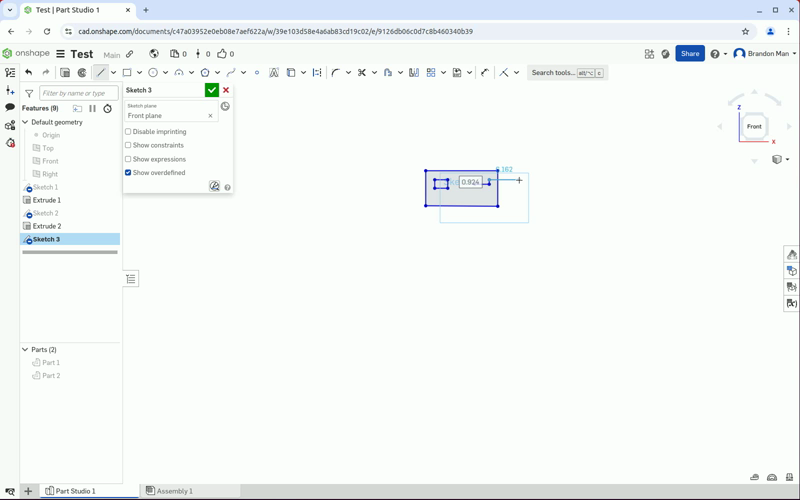
mouse_move(474, 179)
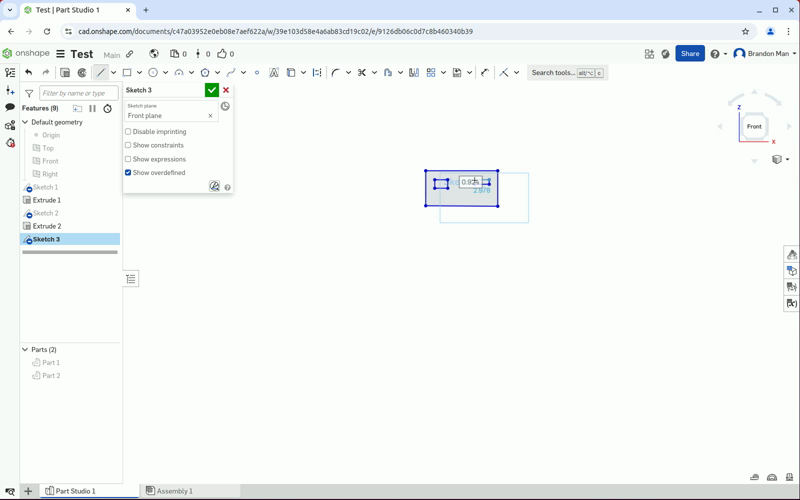
click(474, 179)
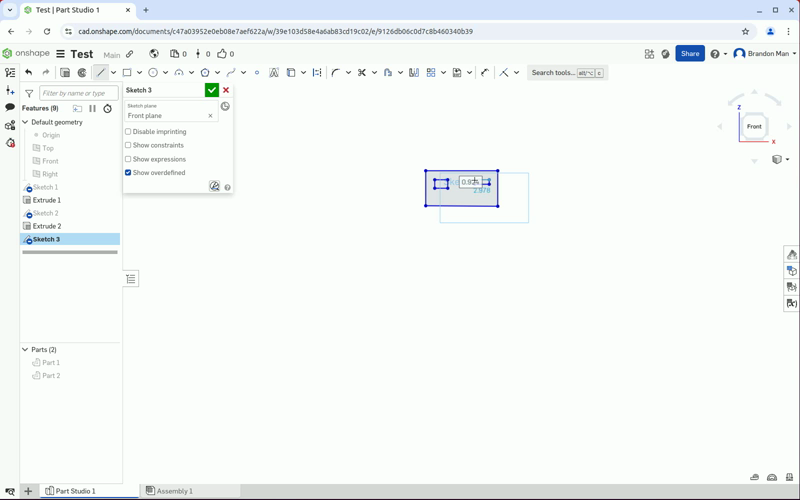
key_up(shift)
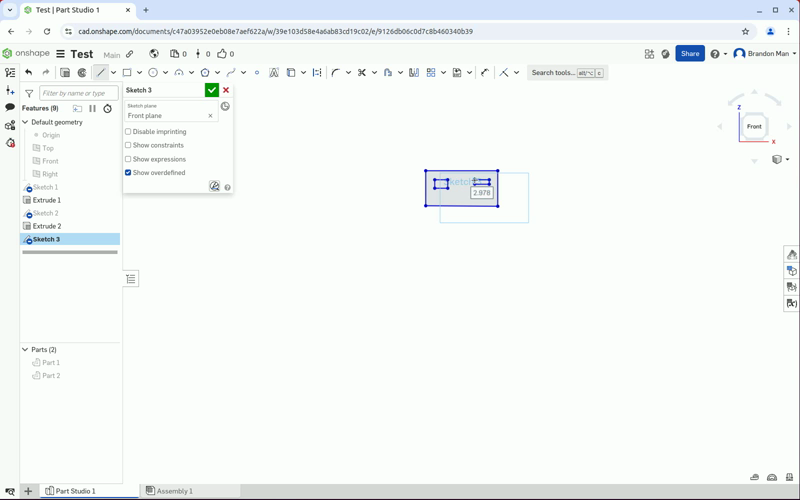
mouse_move(504, 179)
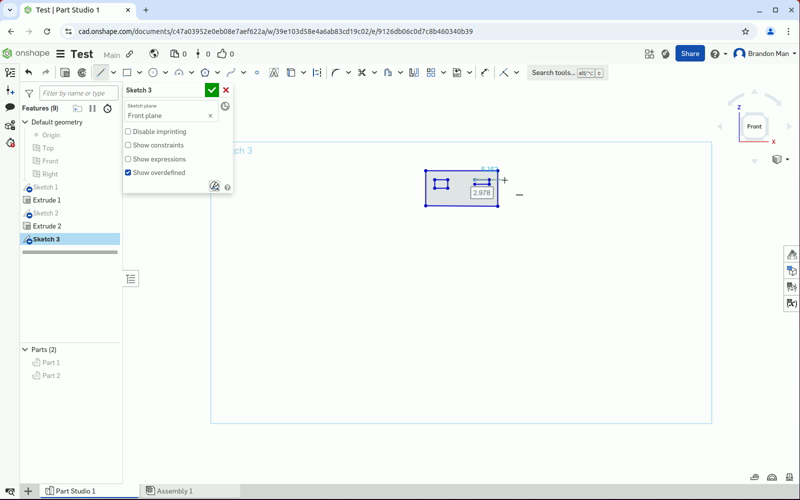
key_down(shift)
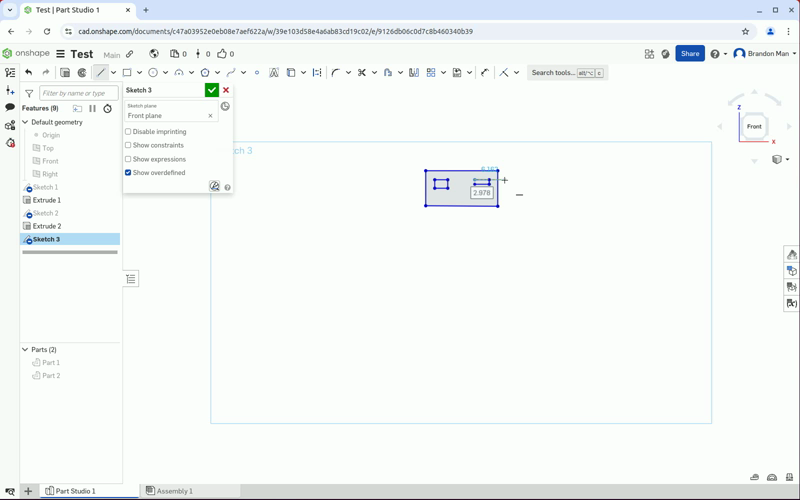
mouse_move(474, 184)
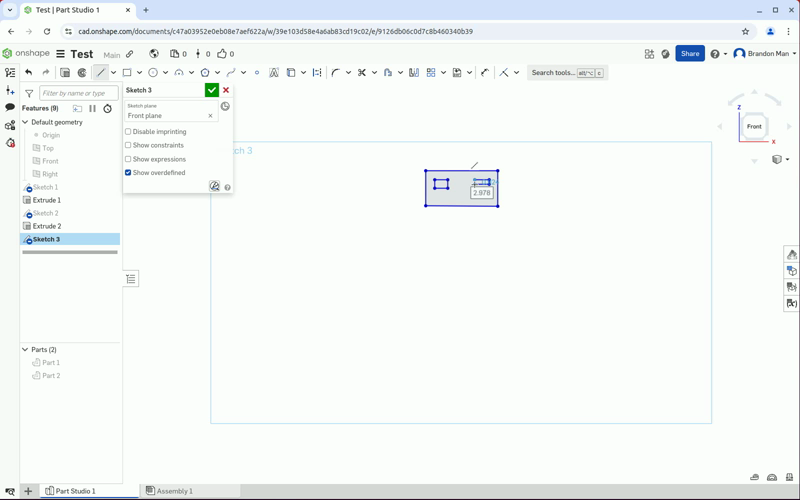
scroll(6)
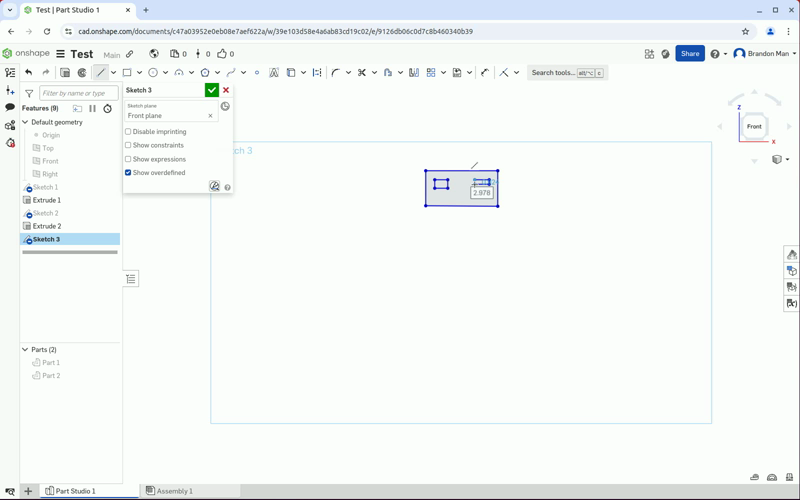
scroll(6)
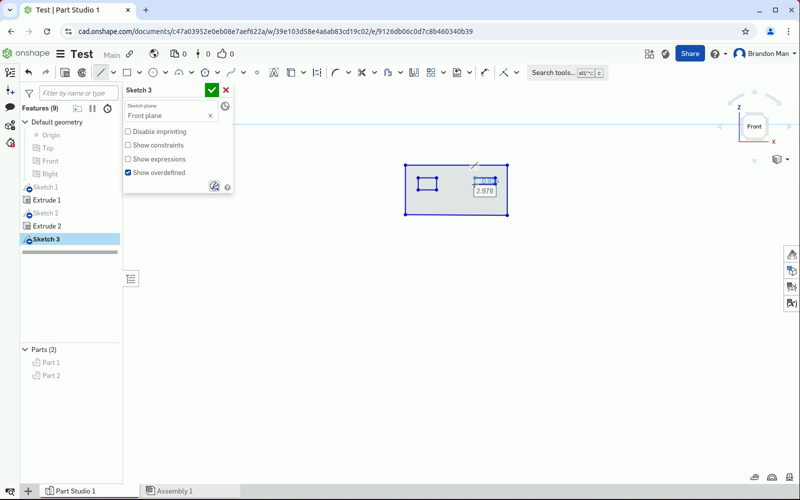
scroll(6)
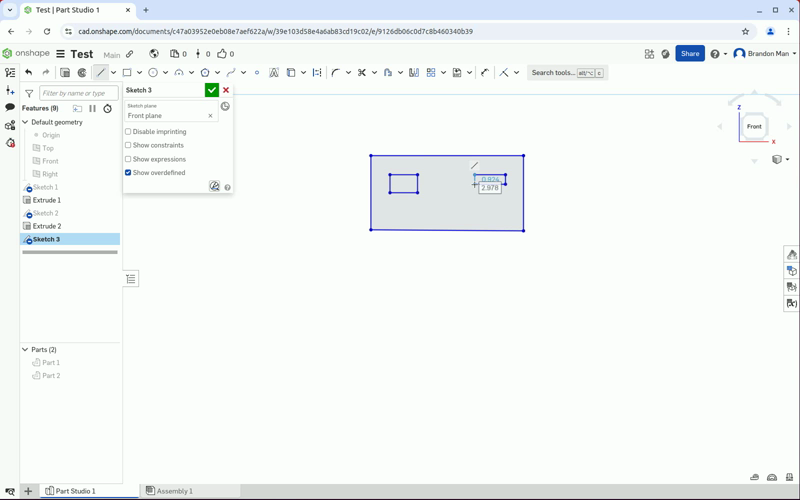
scroll(6)
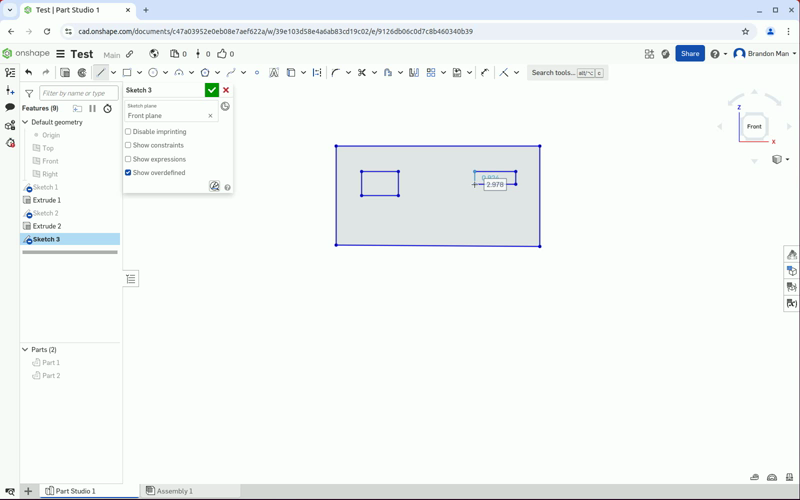
scroll(6)
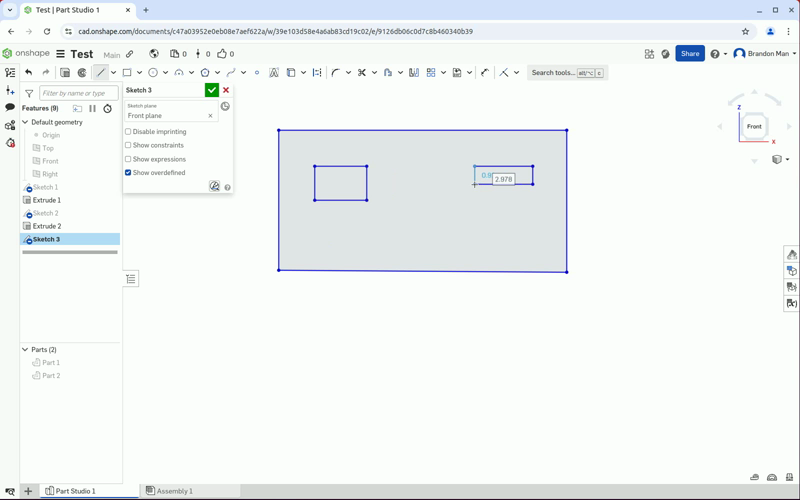
scroll(6)
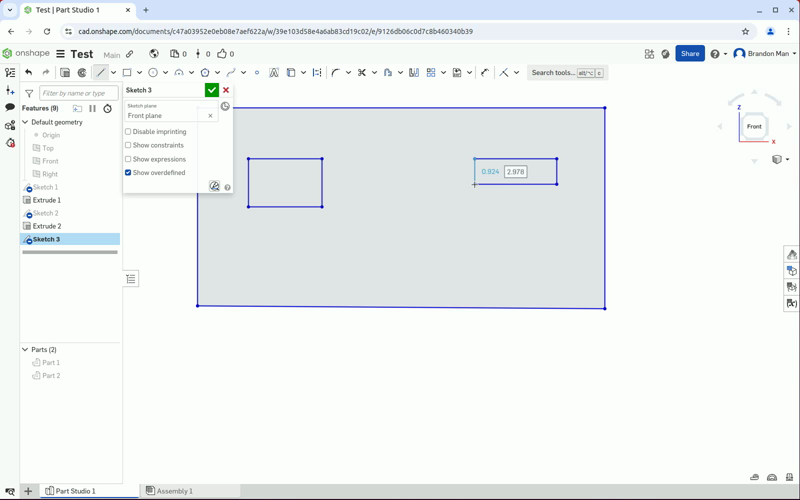
scroll(6)
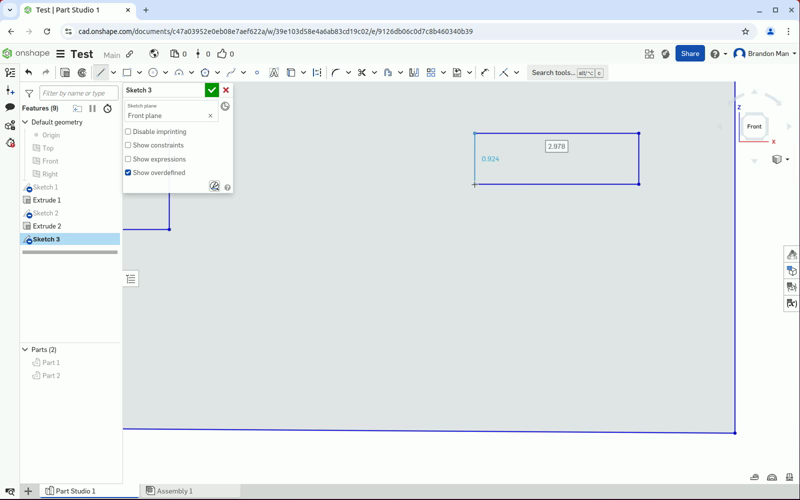
key_up(shift)
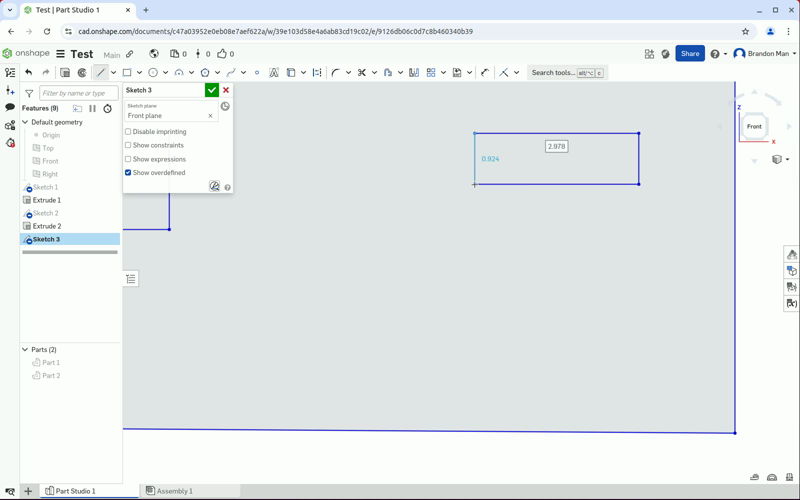
click(474, 184)
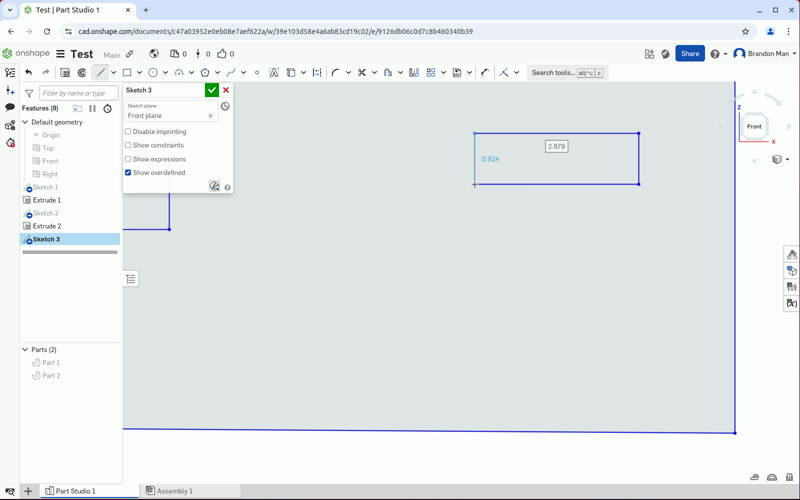
scroll(-6)
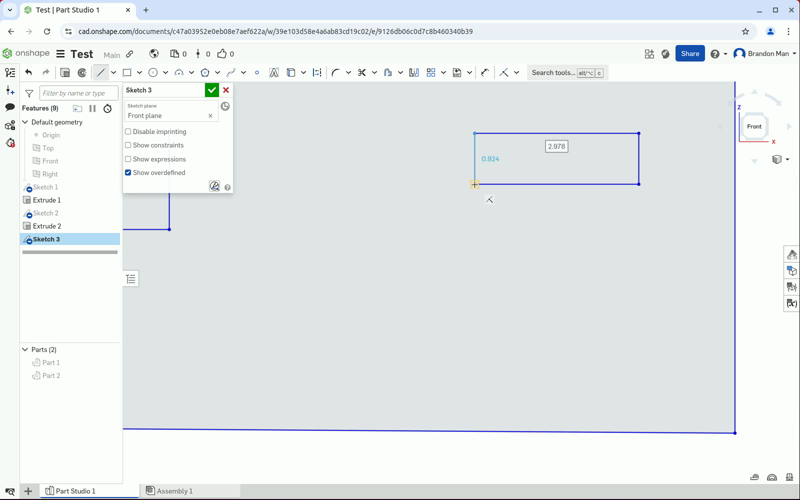
scroll(-6)
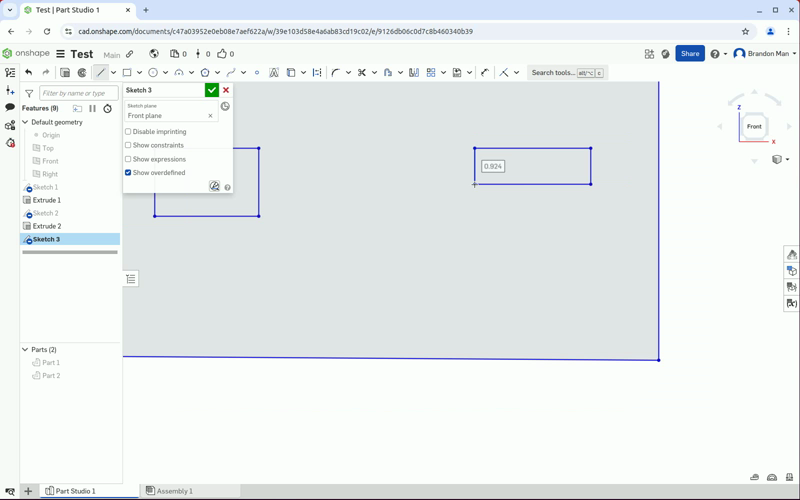
scroll(-6)
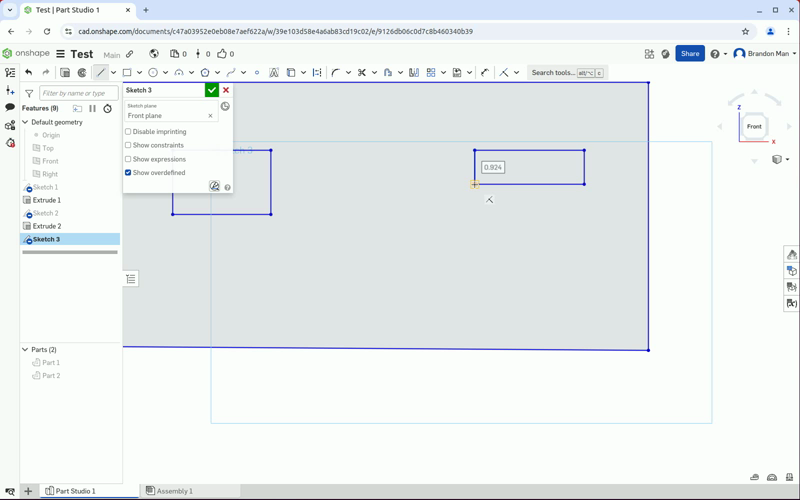
scroll(-6)
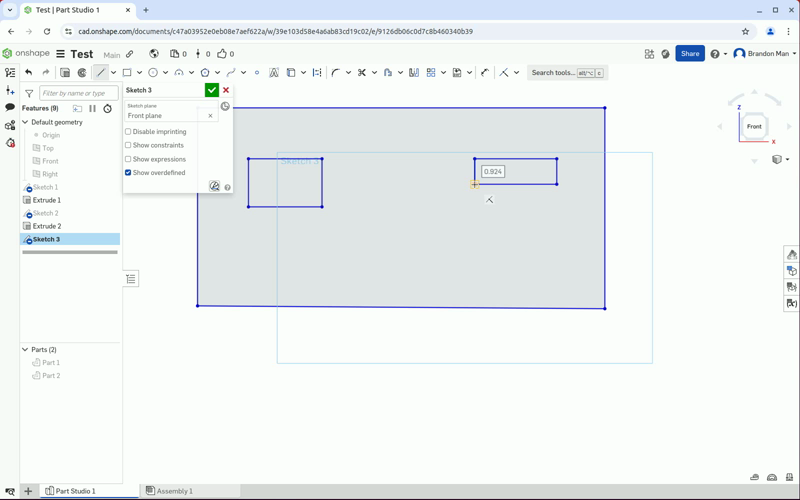
scroll(-6)
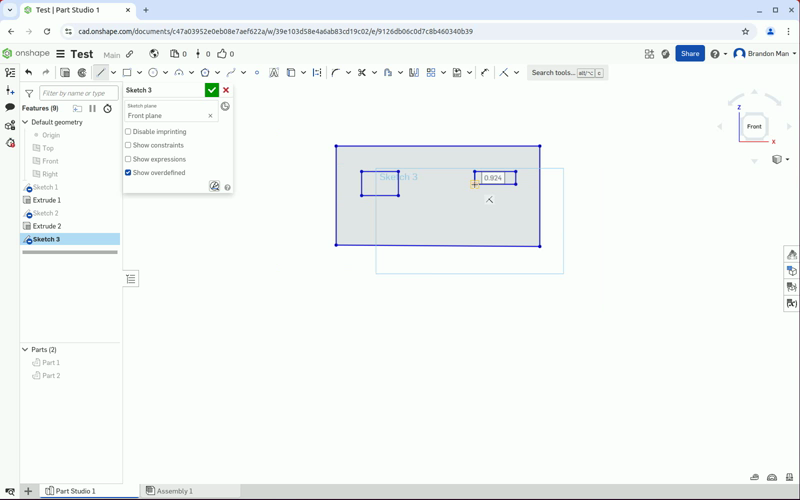
scroll(-6)
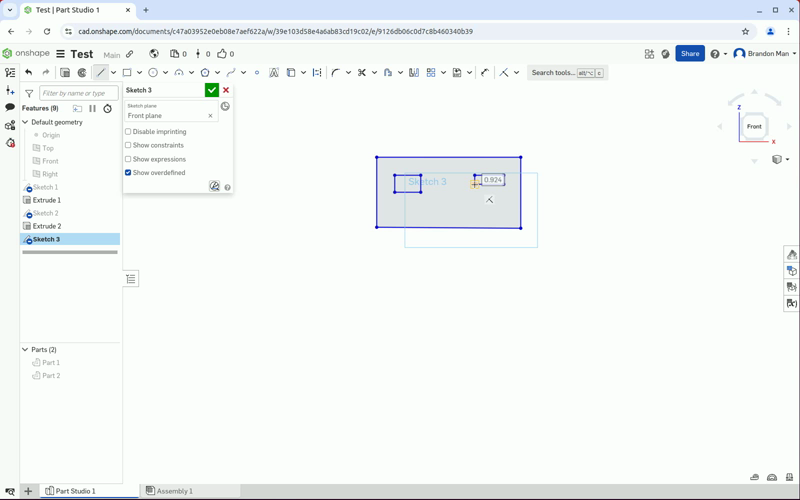
scroll(-6)
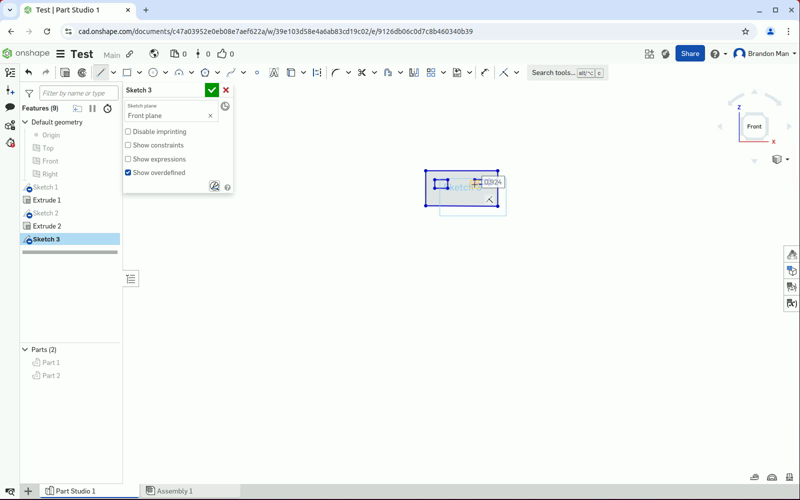
key(esc)
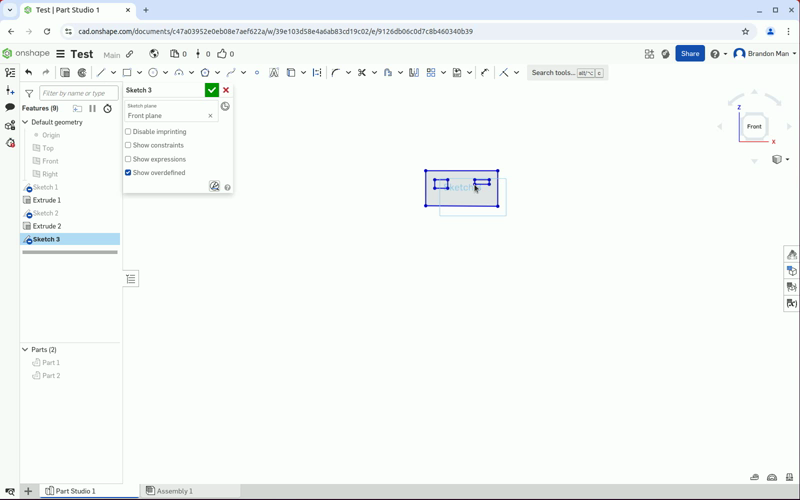
mouse_move(445, 192)
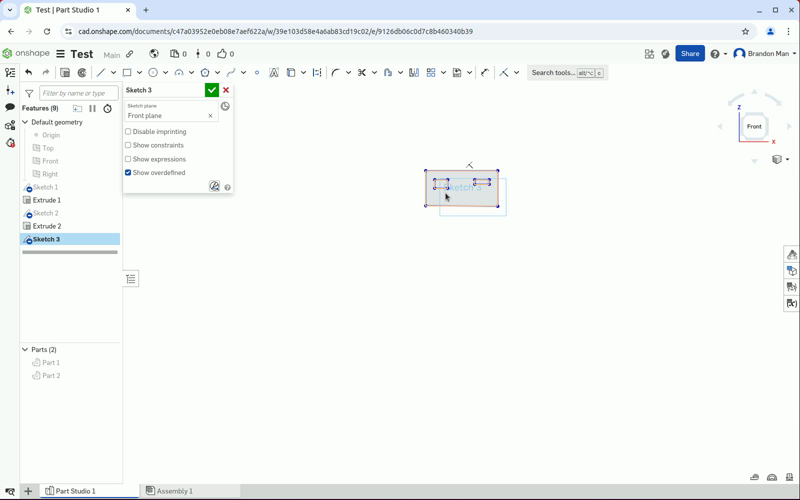
click(445, 192)
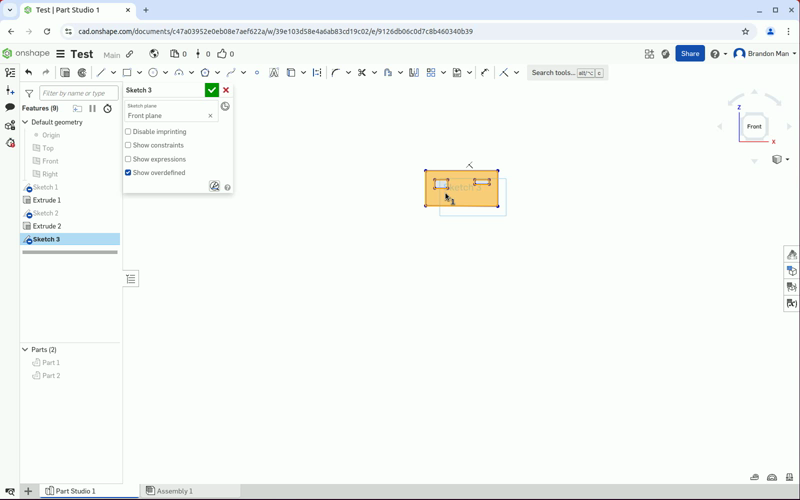
mouse_move(73, 352)
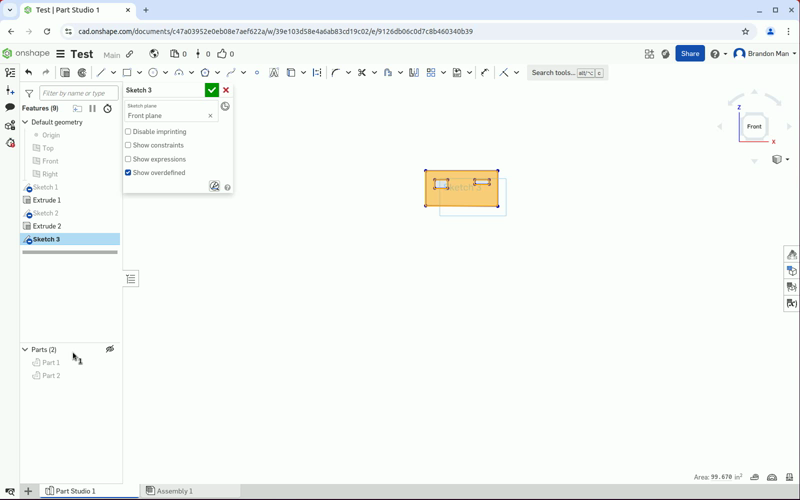
key(shift+y)
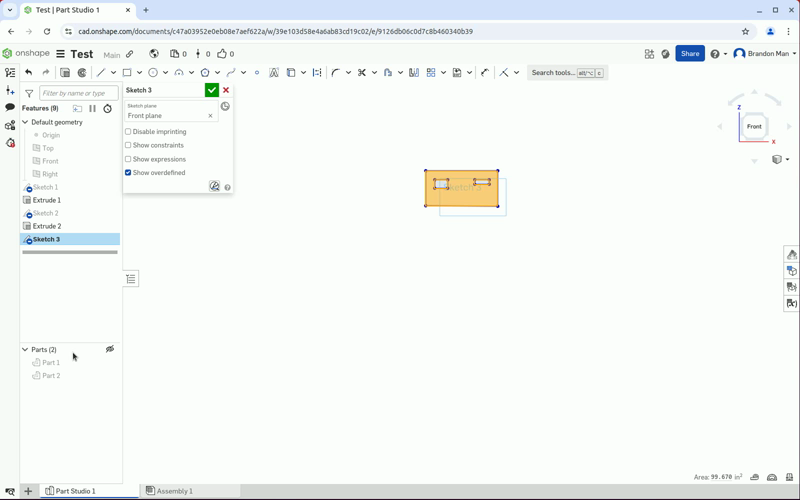
key(shift+e)
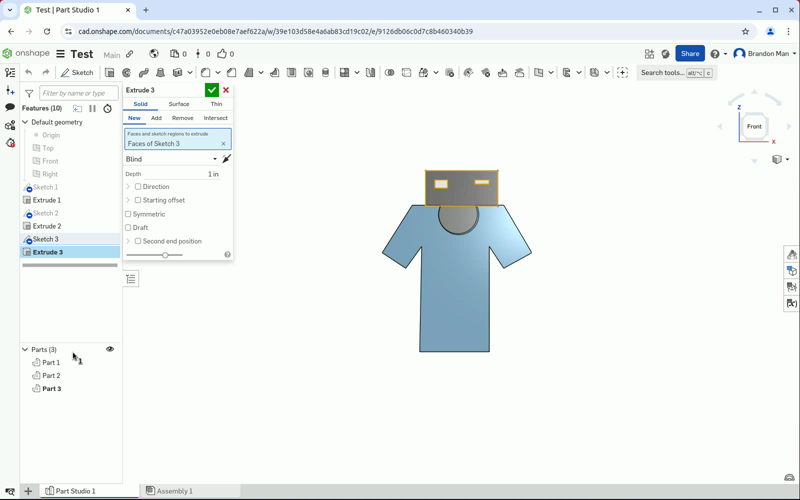
mouse_move(143, 106)
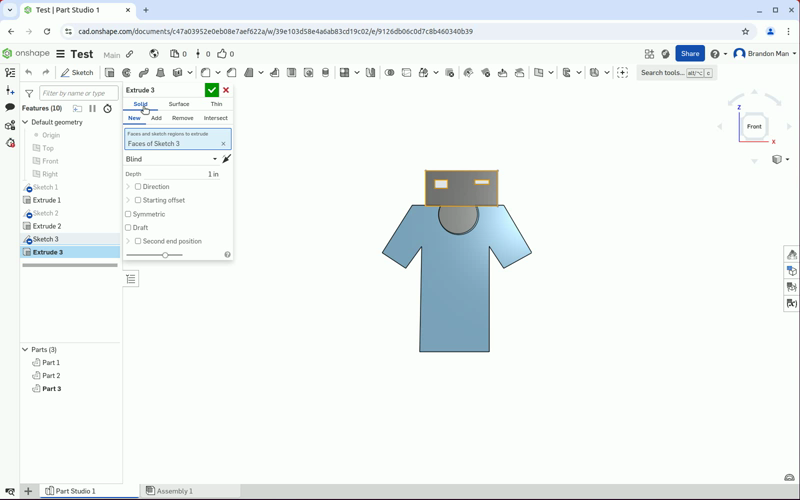
click(143, 106)
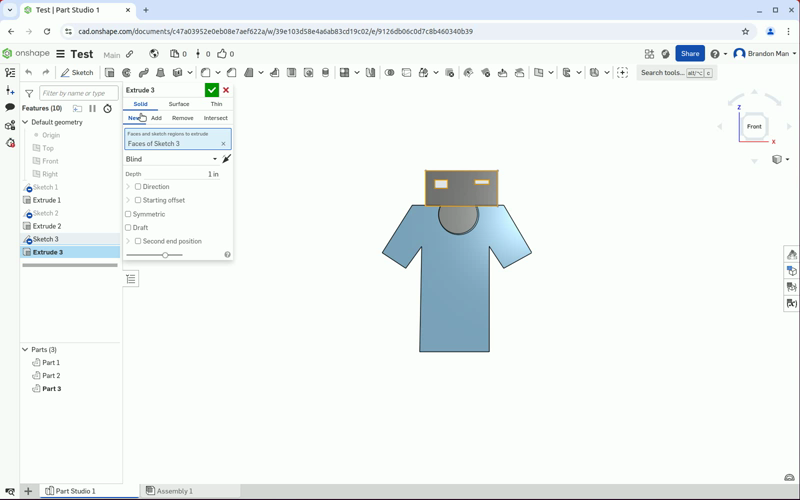
mouse_move(137, 120)
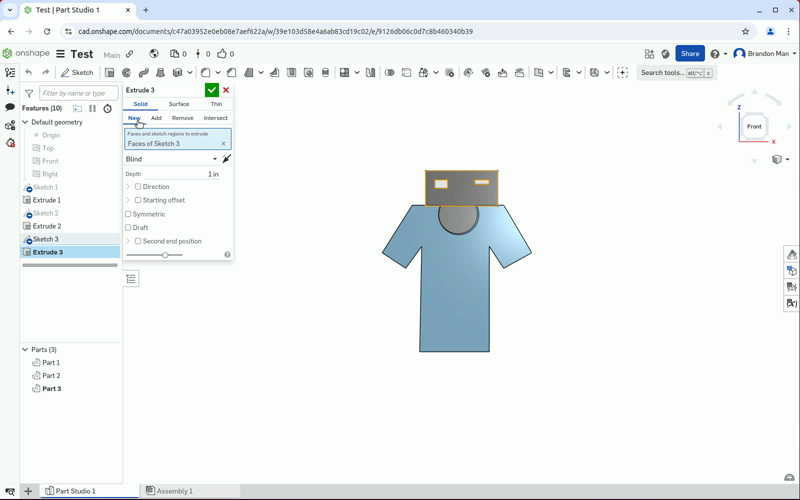
click(137, 120)
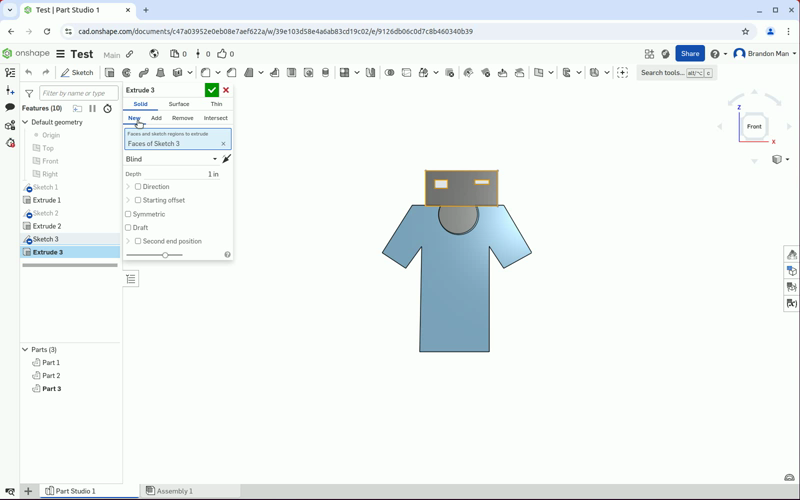
key(tab, 4)
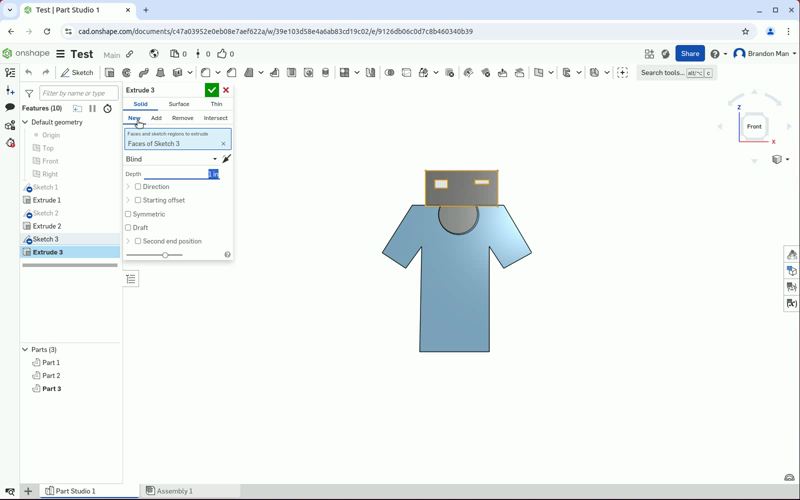
text(7.703)
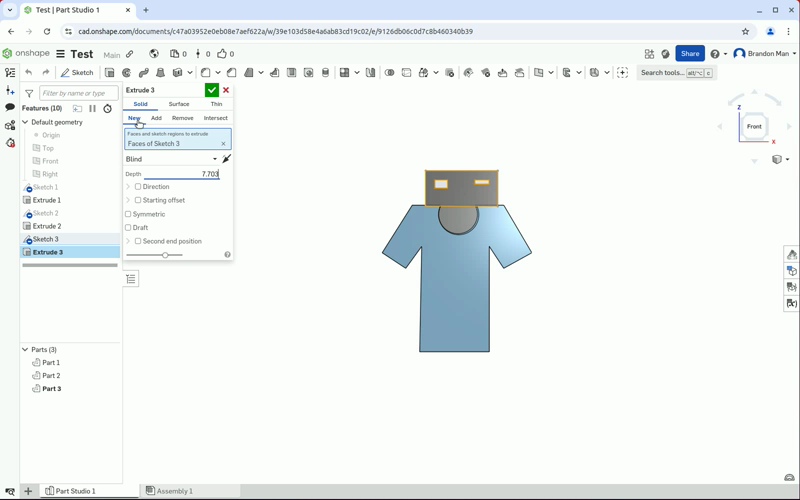
key(enter)
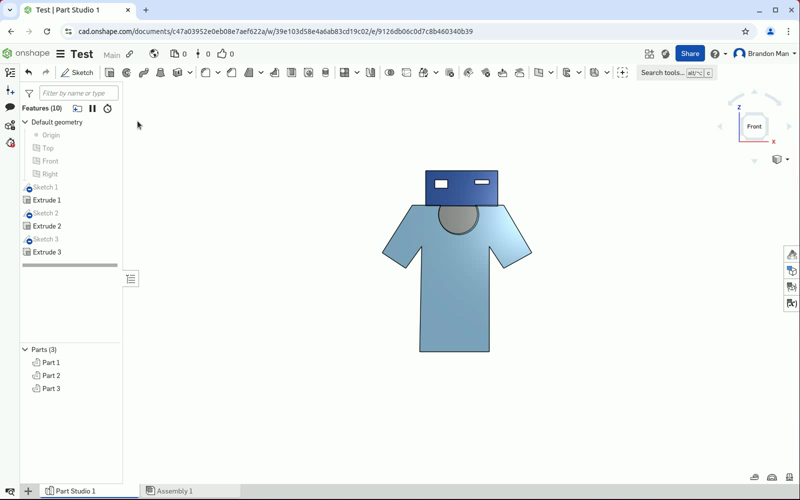
key(shift+h)
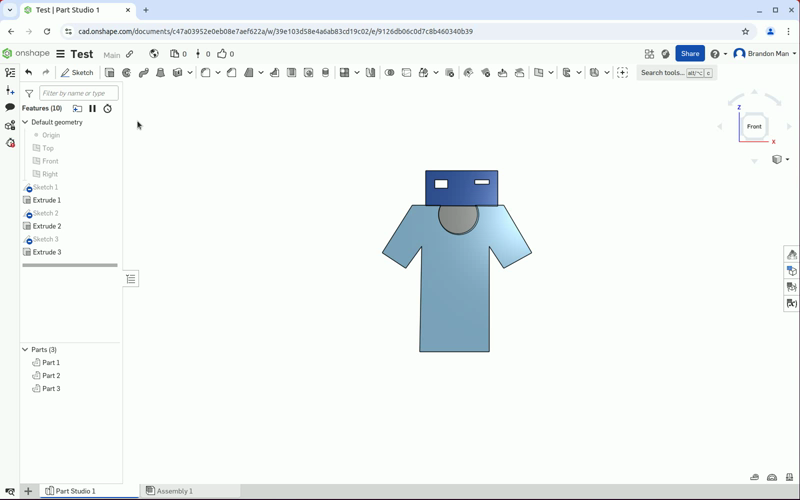
key(shift+h)
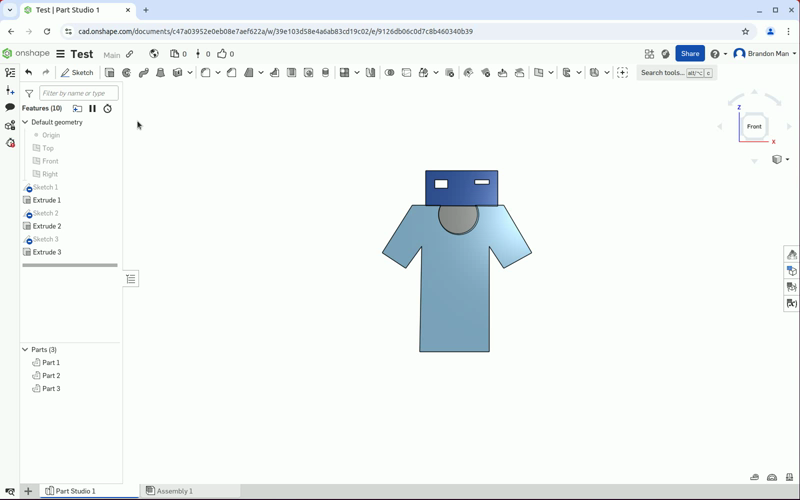
mouse_move(73, 189)
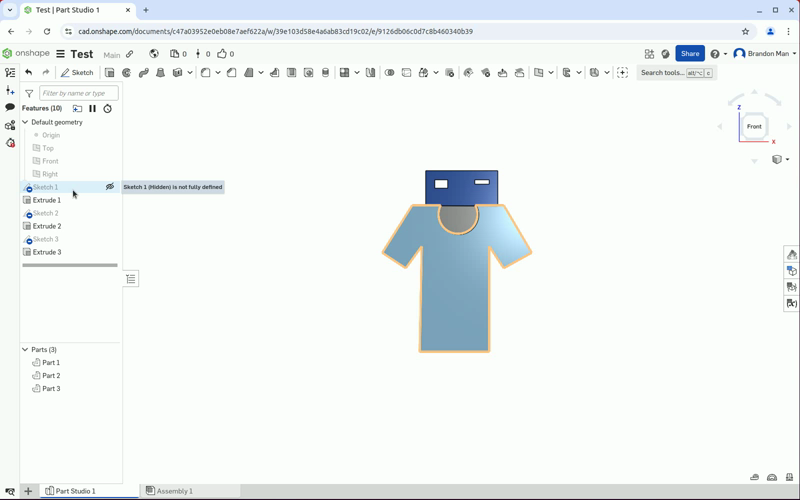
click(73, 189)
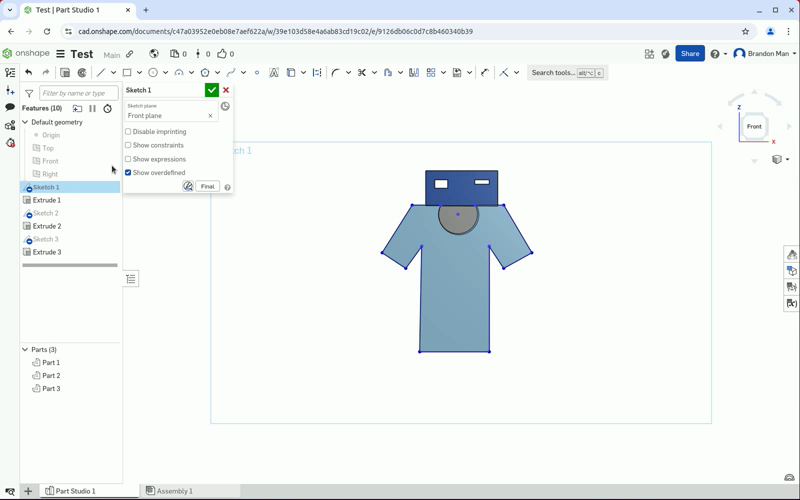
mouse_move(229, 92)
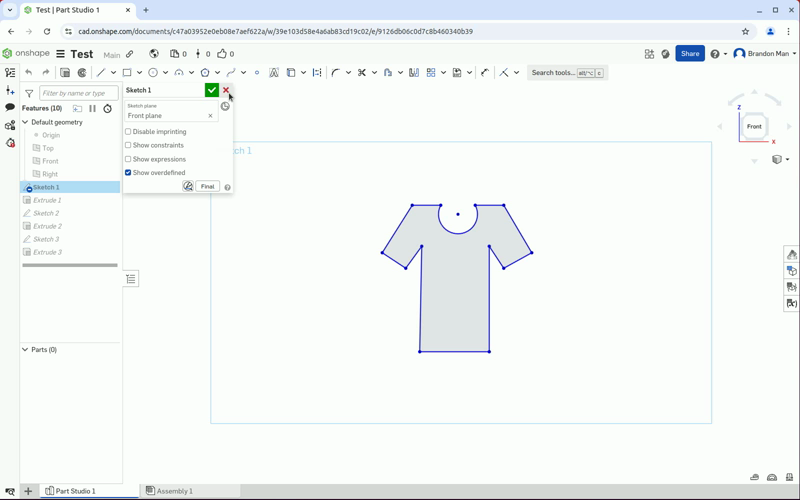
click(229, 92)
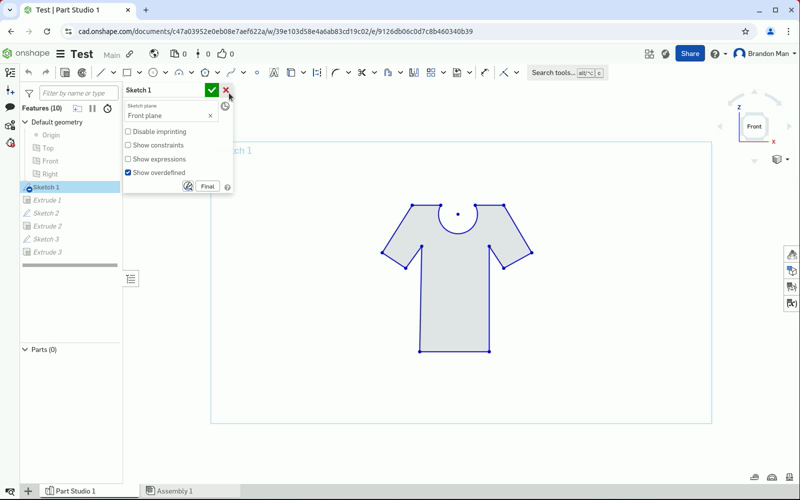
key(shift+s)
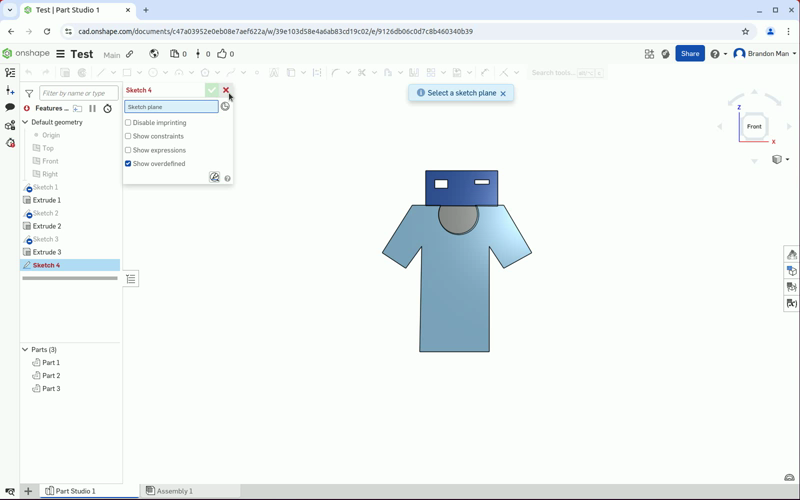
mouse_move(73, 163)
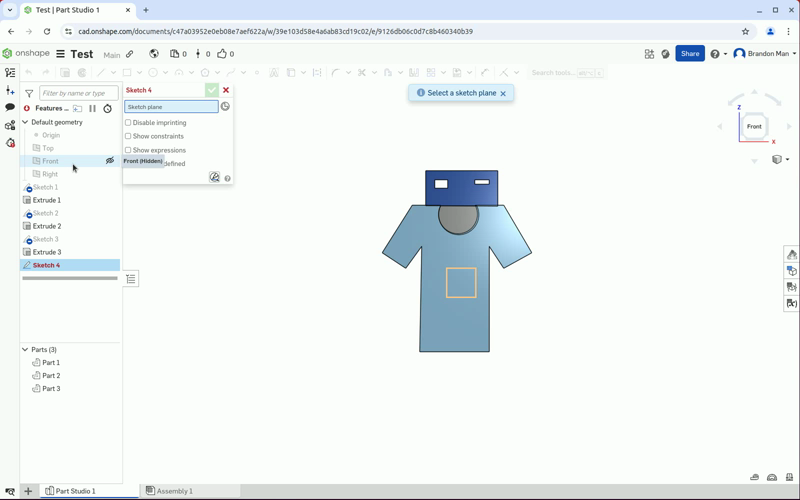
click(73, 163)
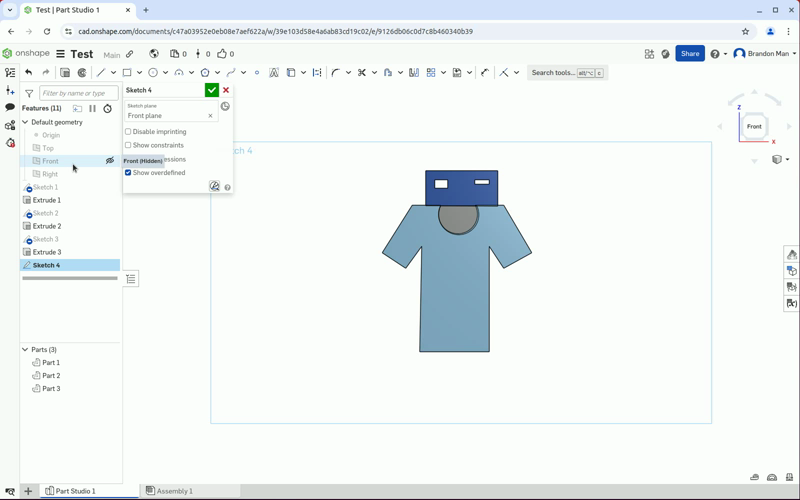
mouse_move(73, 352)
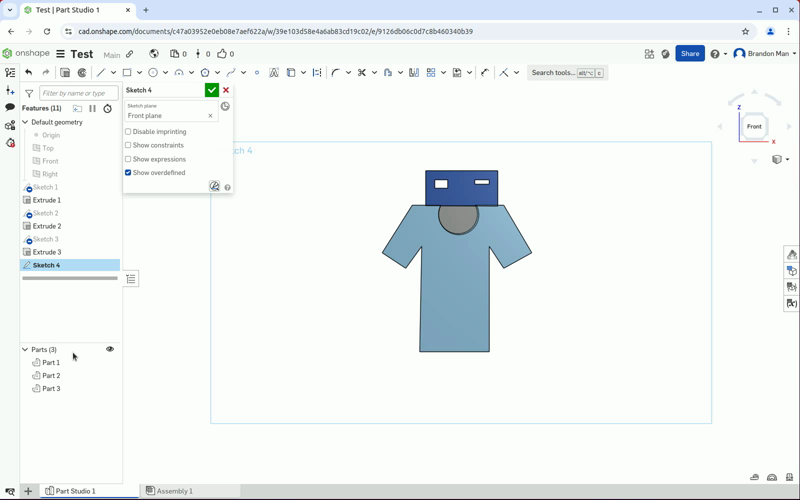
key(y)
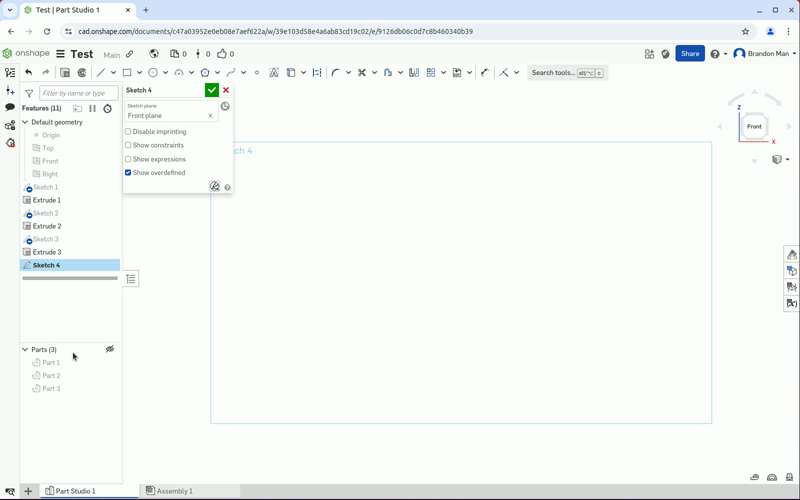
key(l)
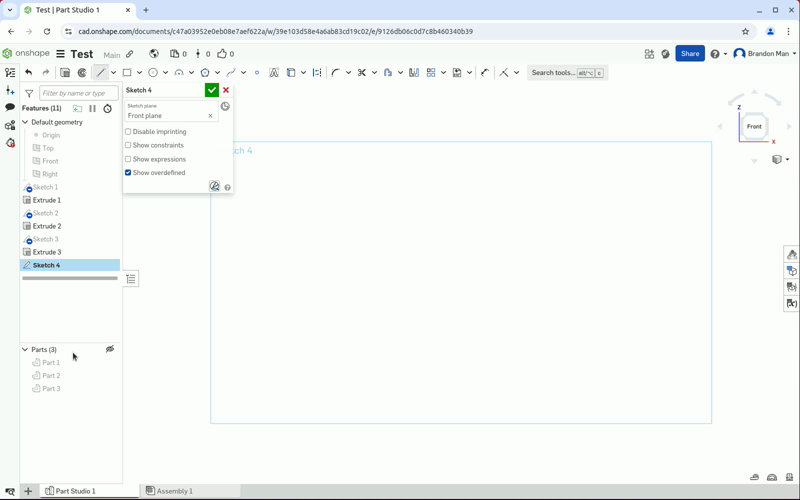
key_down(shift)
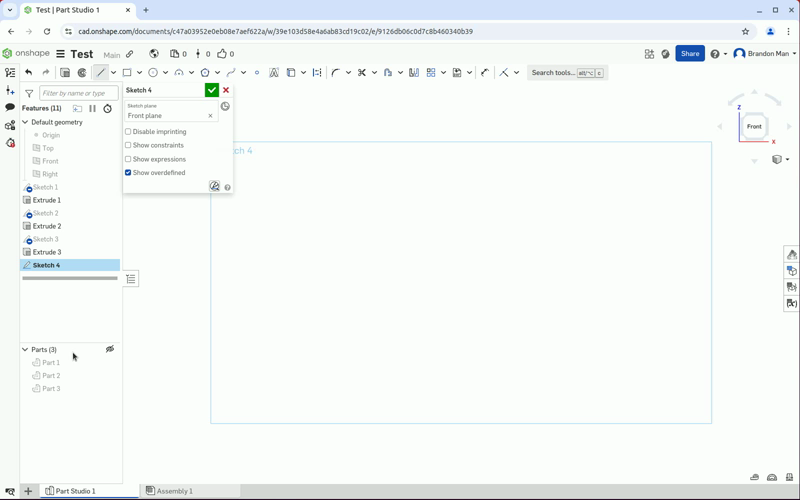
mouse_move(511, 266)
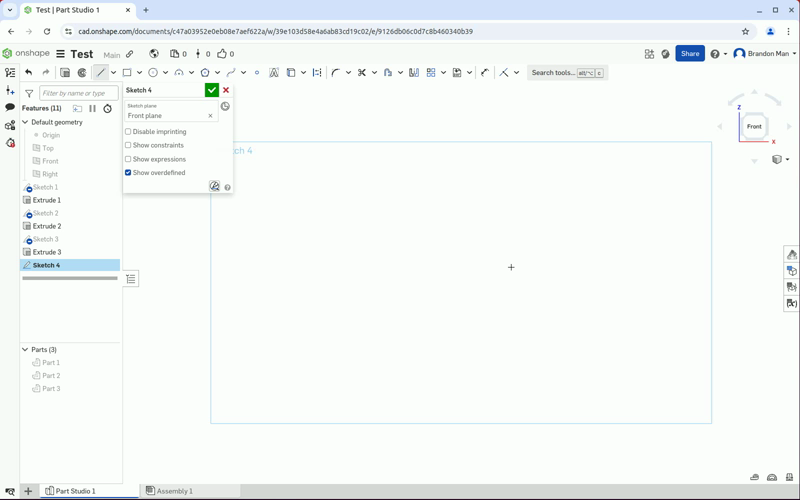
click(511, 266)
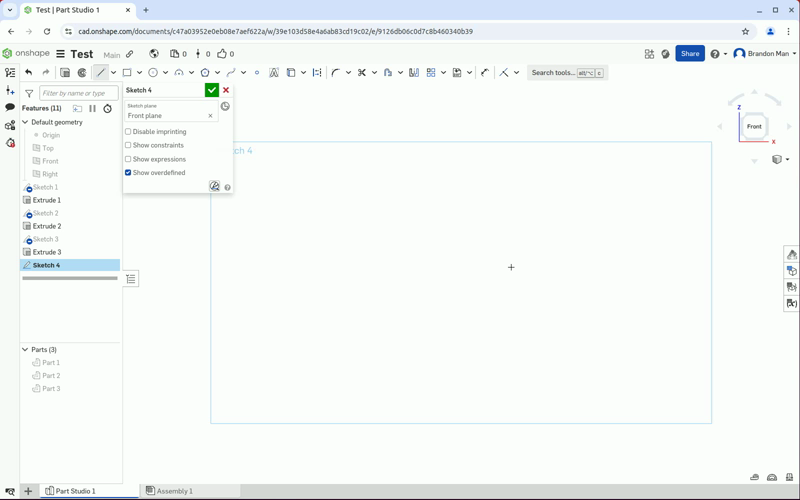
key_up(shift)
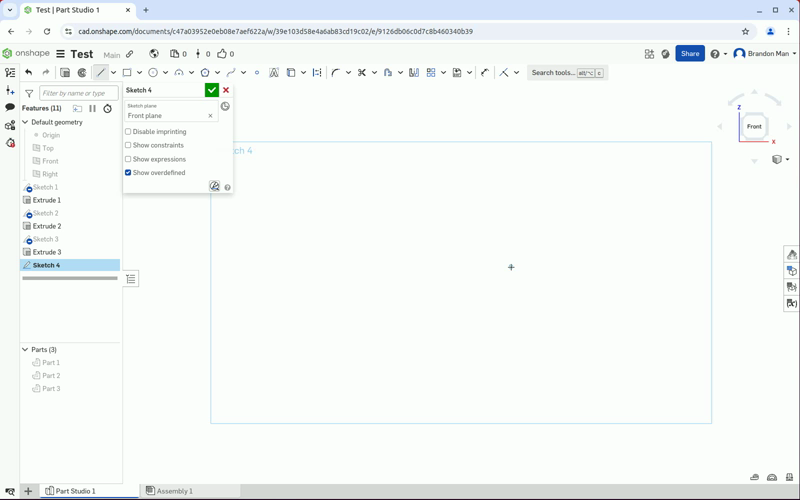
key_down(shift)
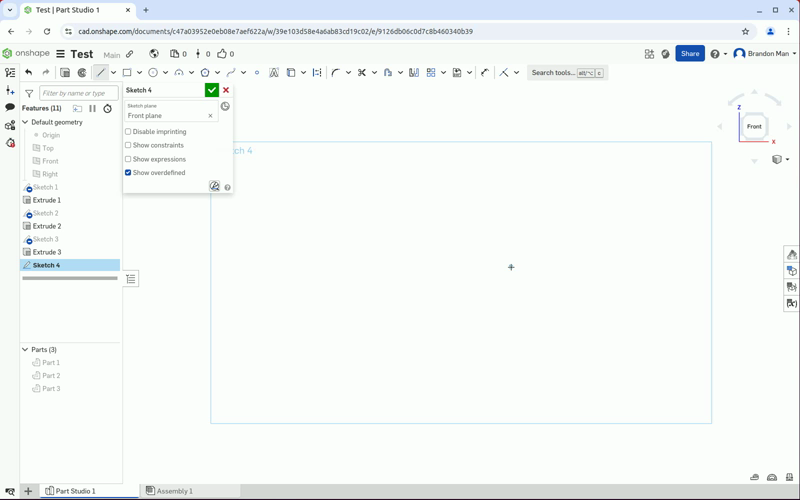
mouse_move(537, 322)
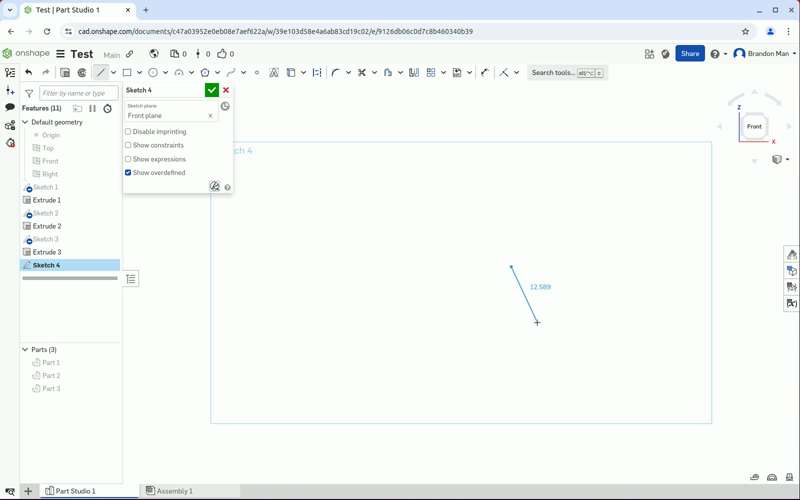
click(537, 322)
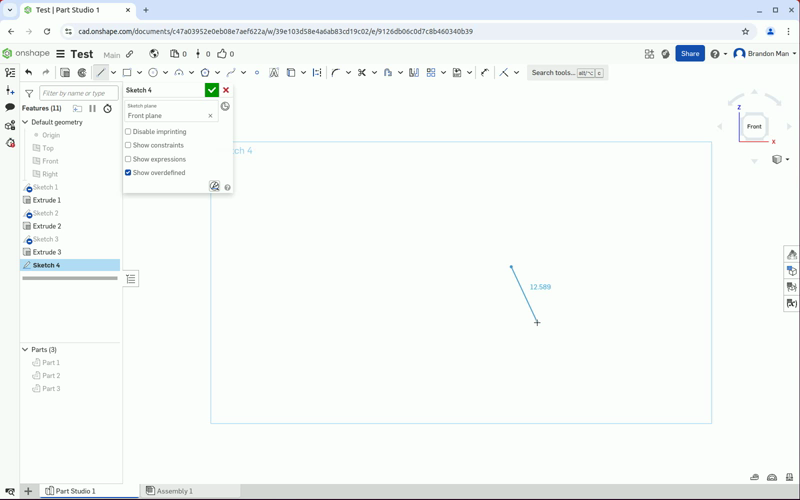
key_up(shift)
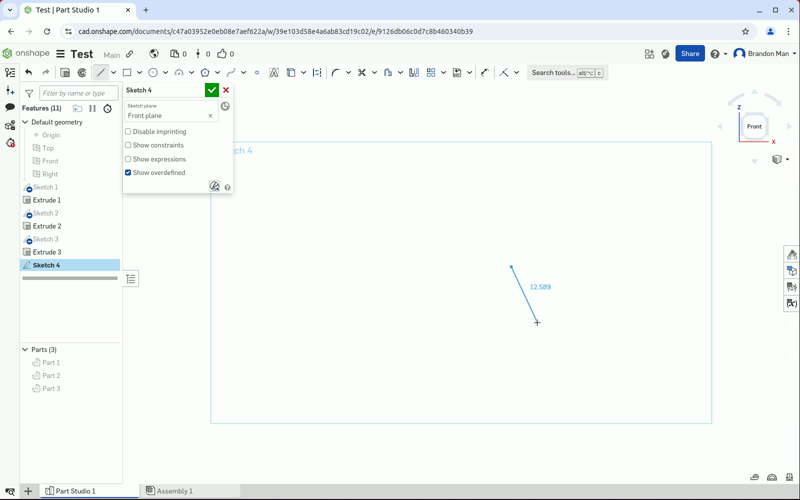
key_down(shift)
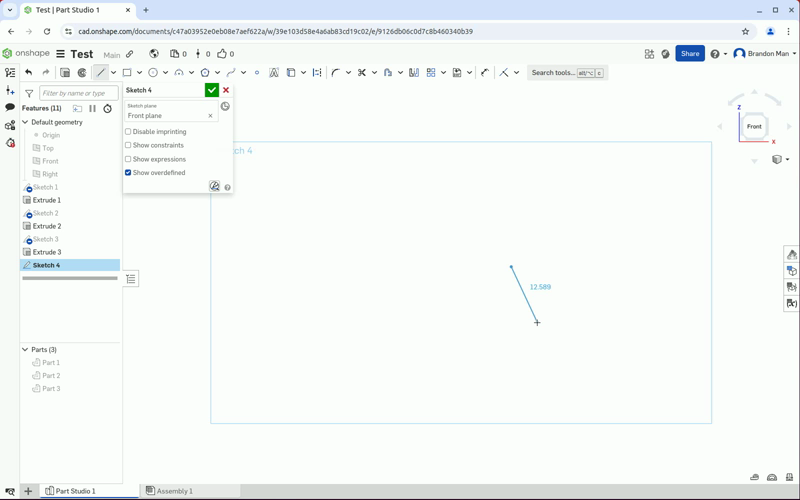
mouse_move(567, 322)
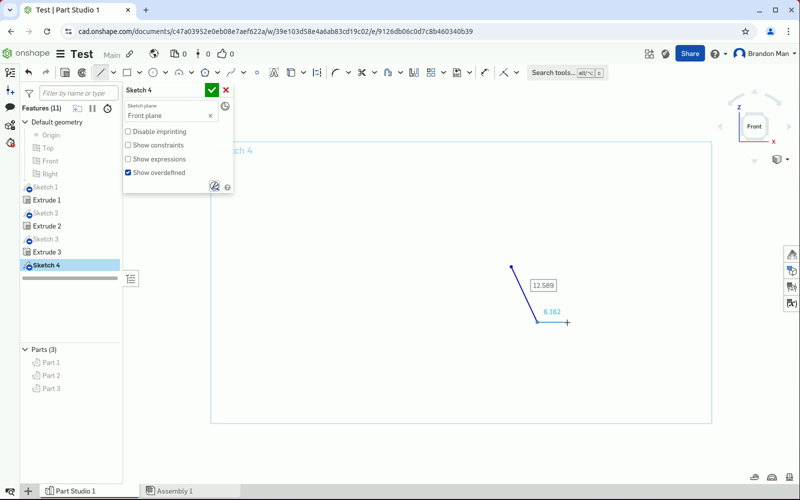
mouse_move(553, 309)
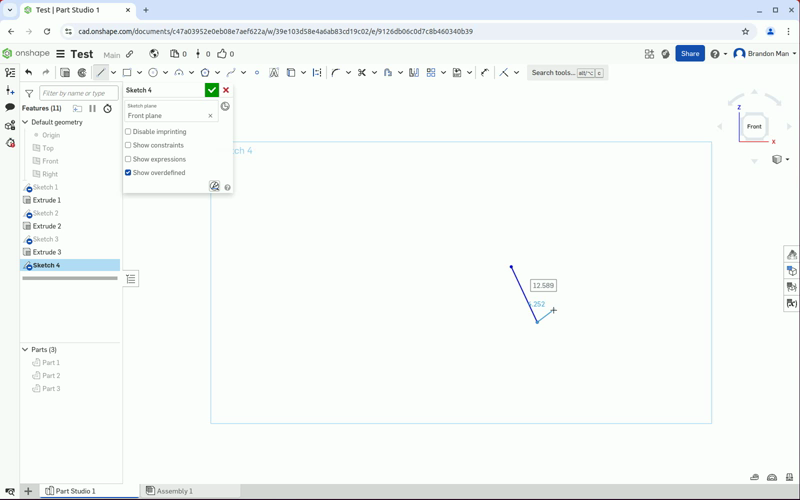
click(553, 309)
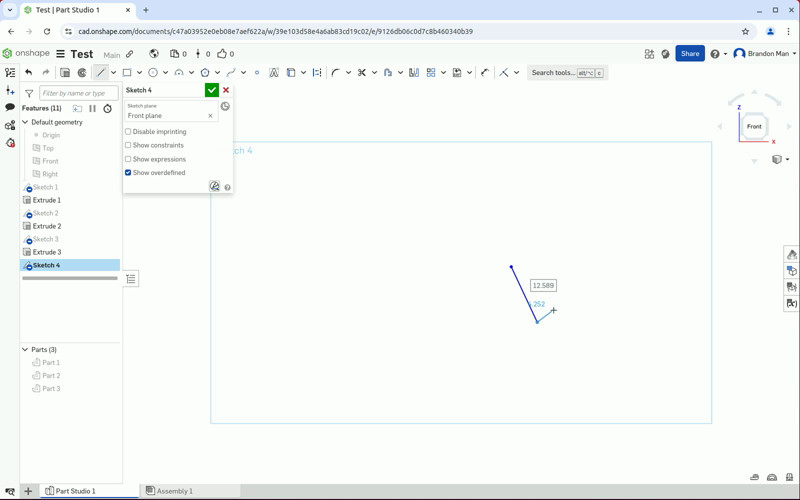
key_up(shift)
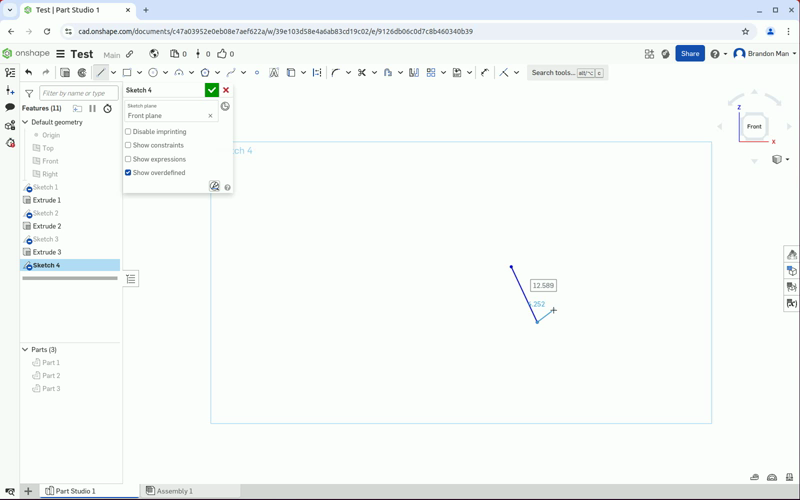
key_down(shift)
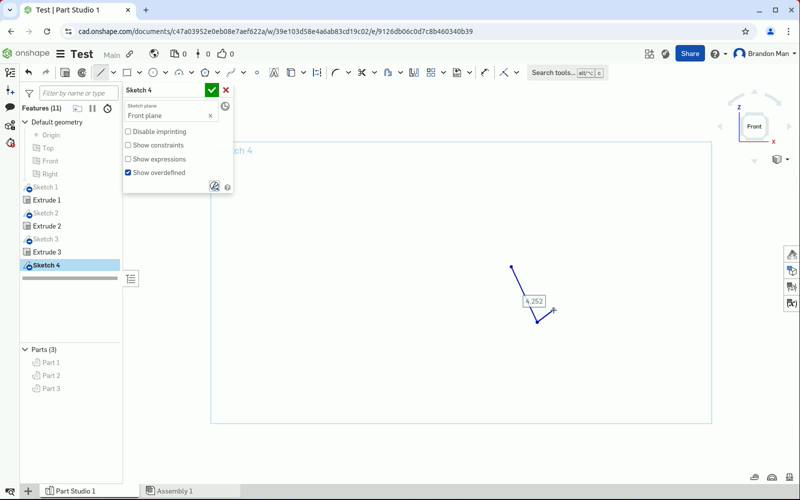
mouse_move(583, 309)
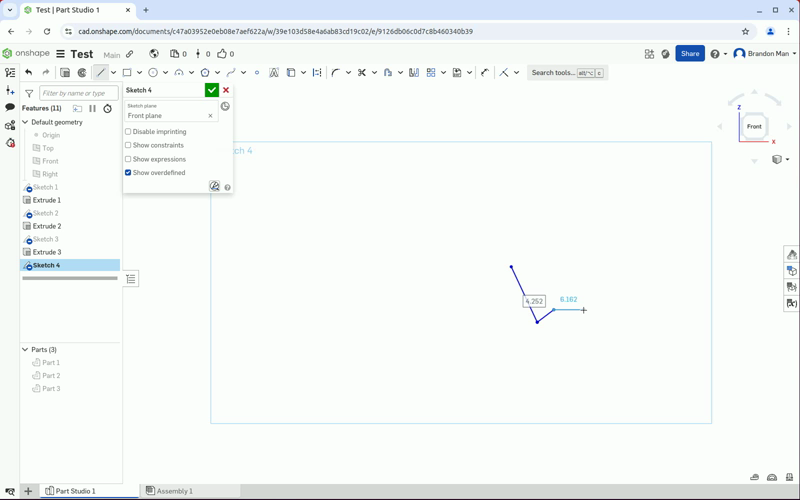
mouse_move(527, 258)
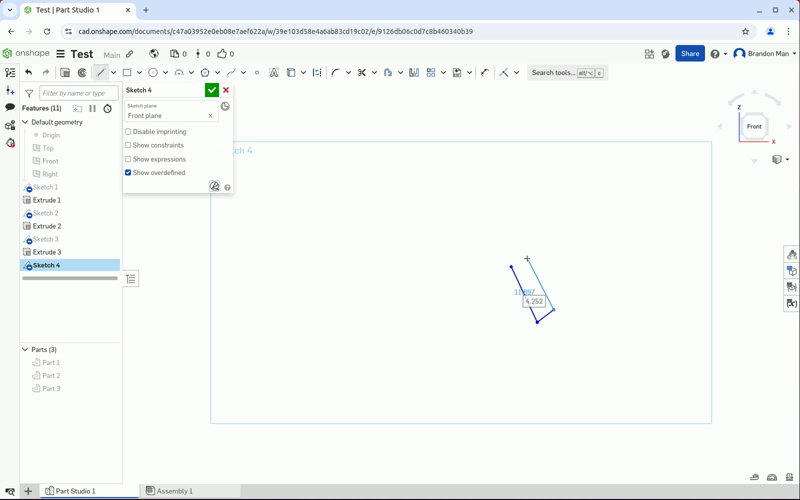
click(527, 258)
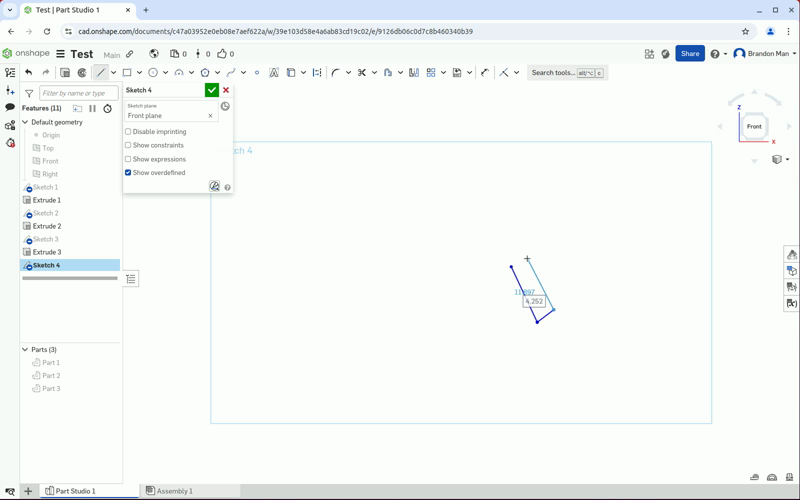
key_up(shift)
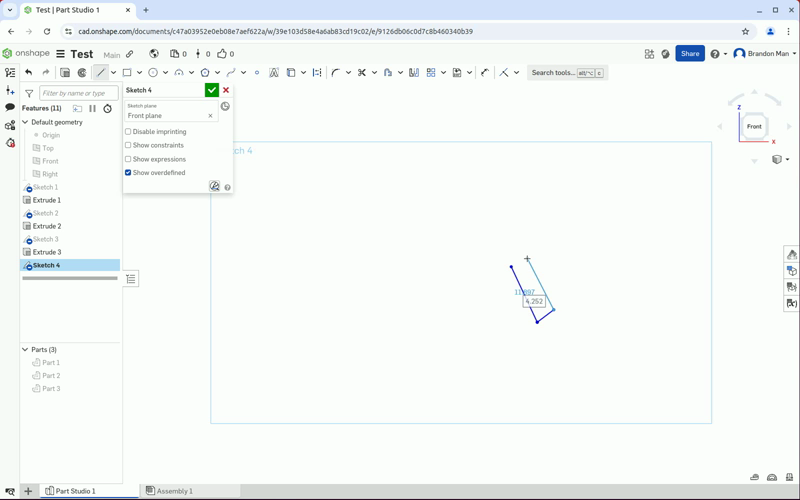
key_down(shift)
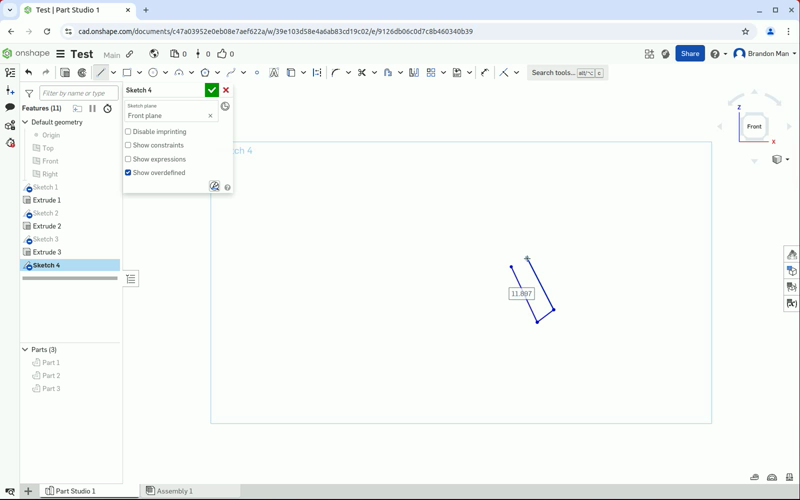
mouse_move(557, 258)
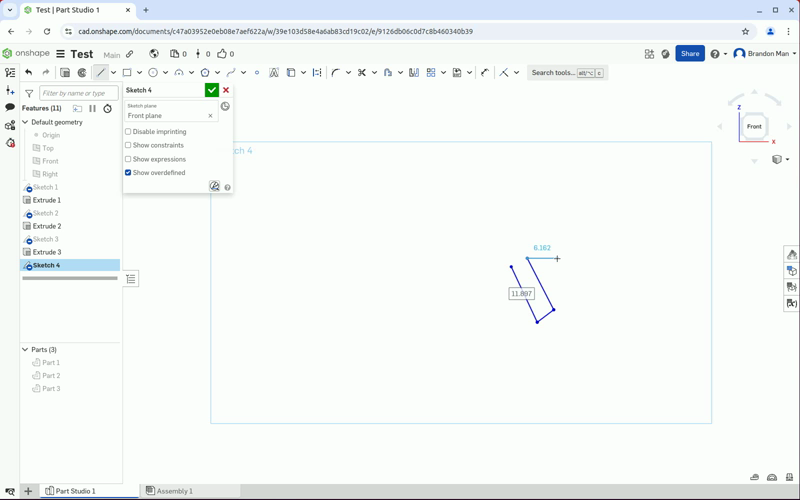
mouse_move(522, 252)
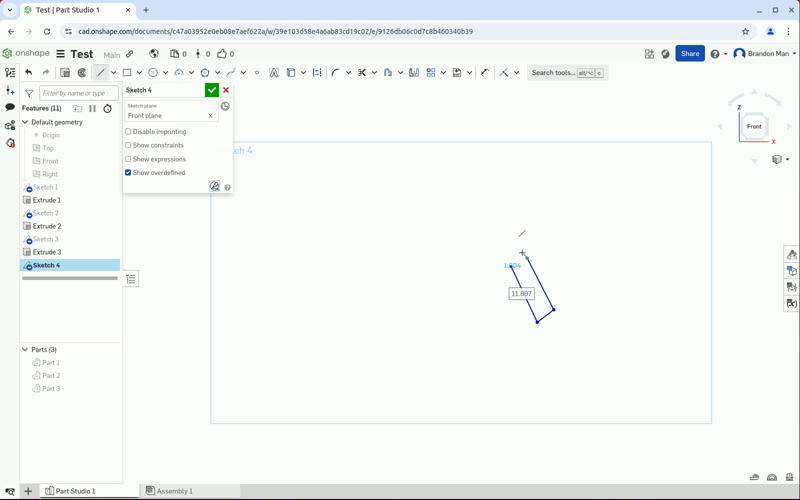
click(522, 252)
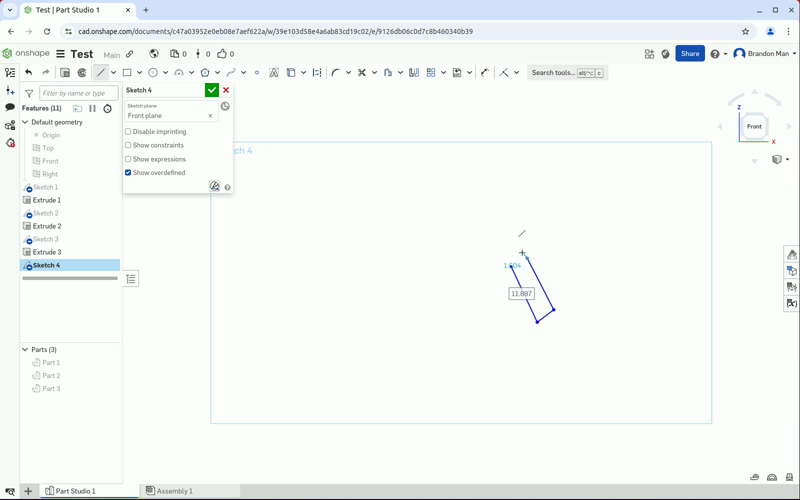
key_up(shift)
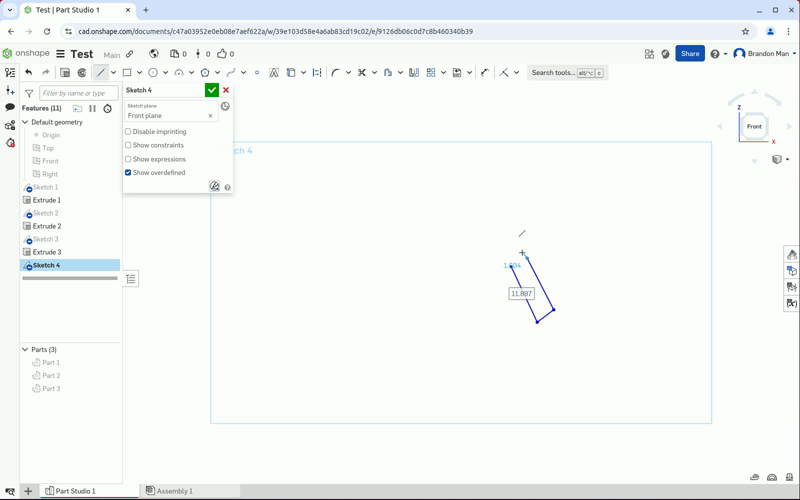
mouse_move(552, 252)
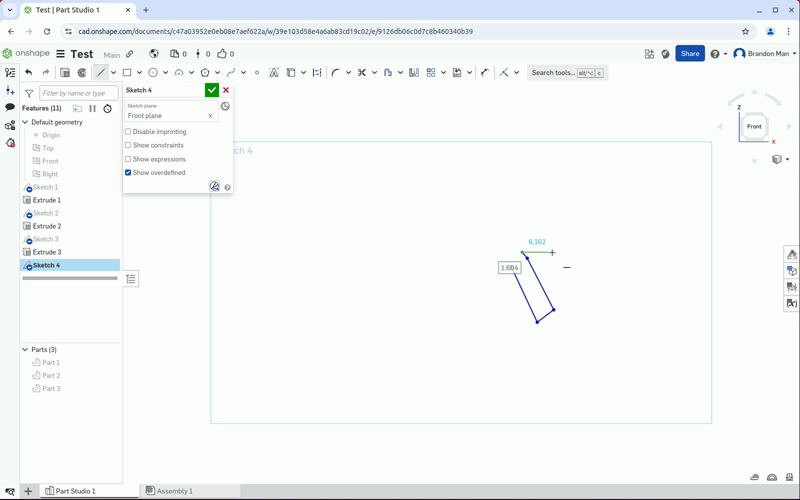
key_down(shift)
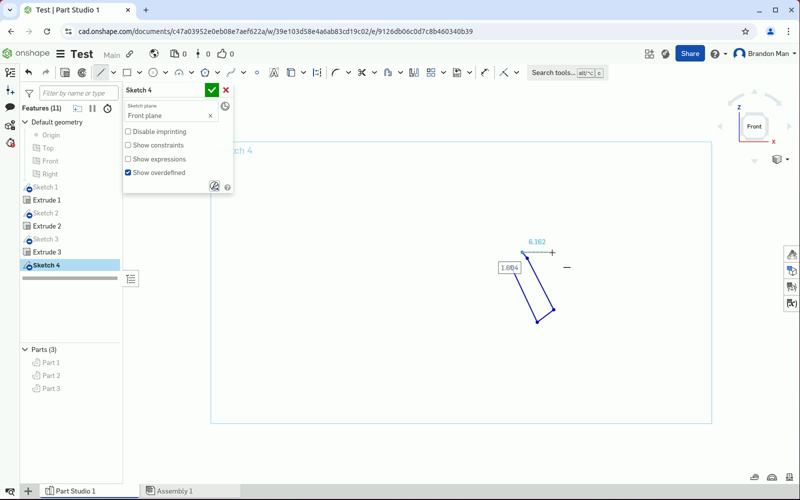
mouse_move(511, 266)
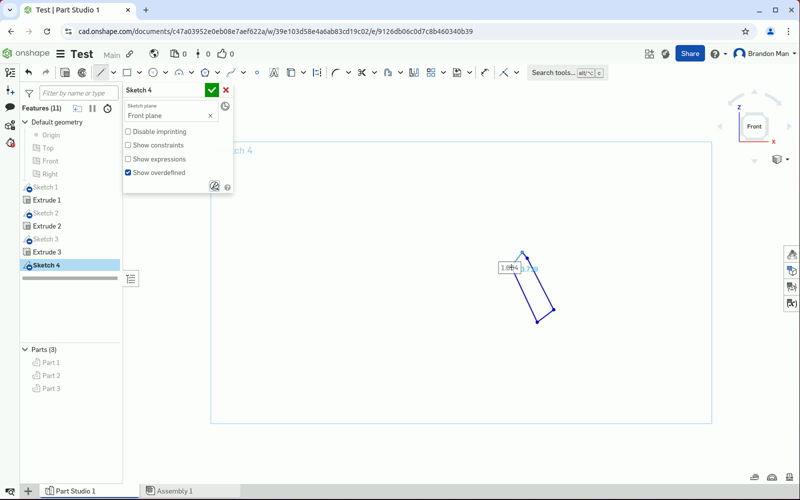
key_up(shift)
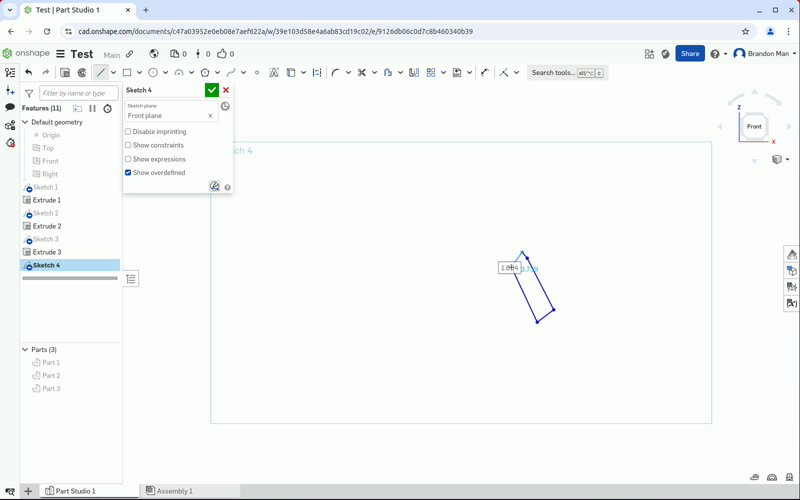
click(511, 266)
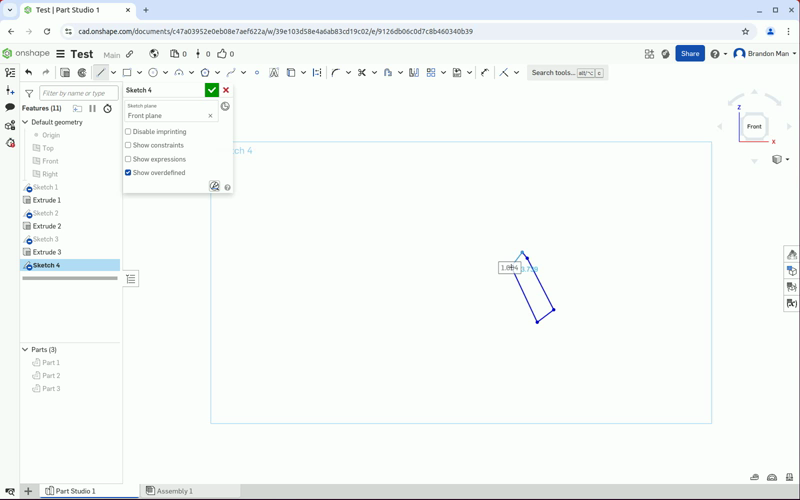
key(esc)
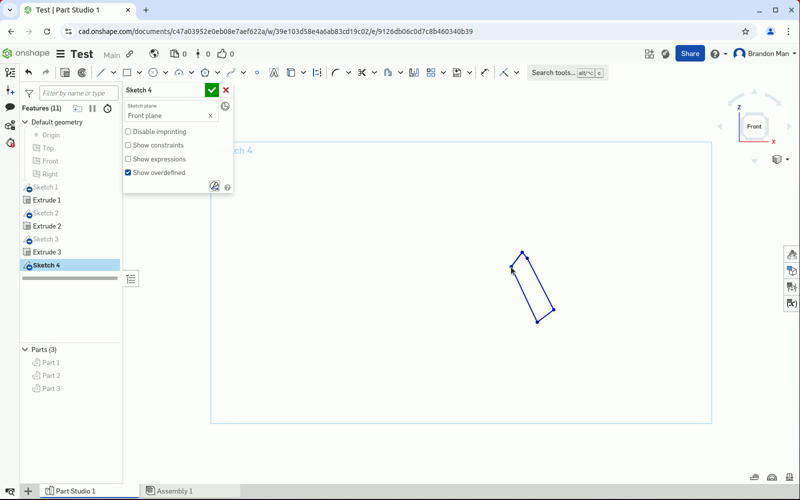
mouse_move(535, 294)
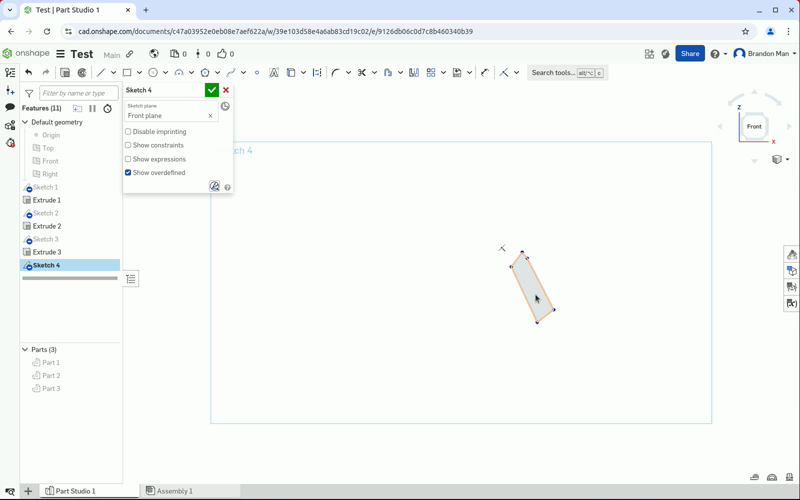
scroll(6)
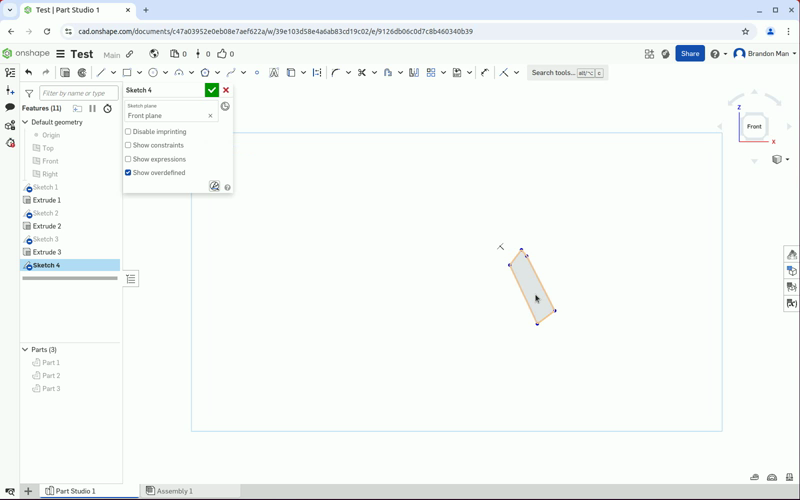
scroll(6)
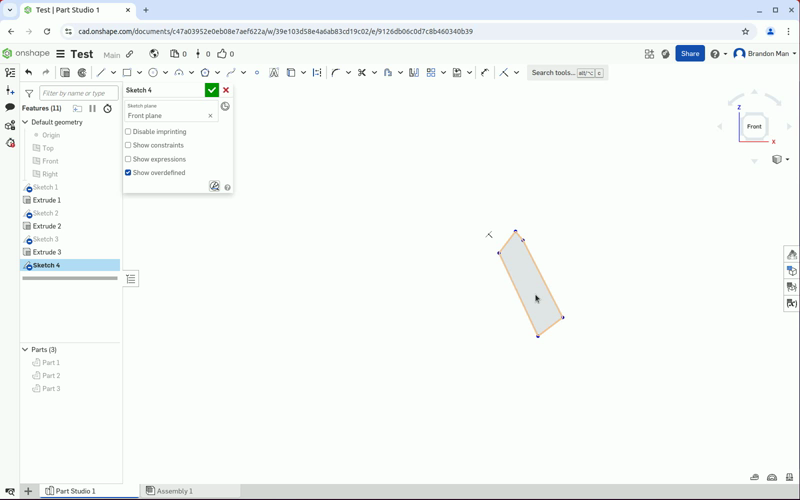
scroll(6)
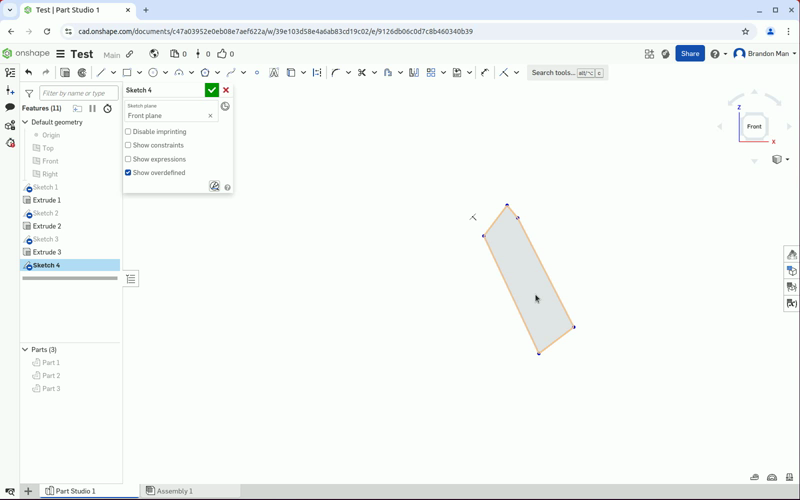
scroll(6)
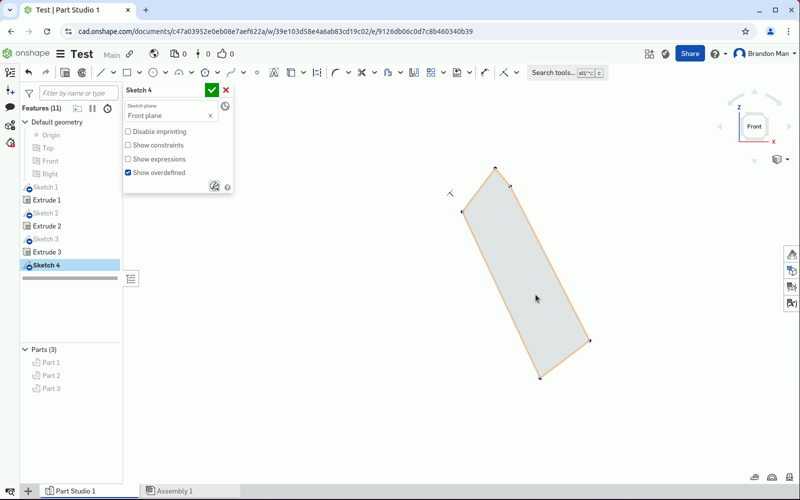
scroll(6)
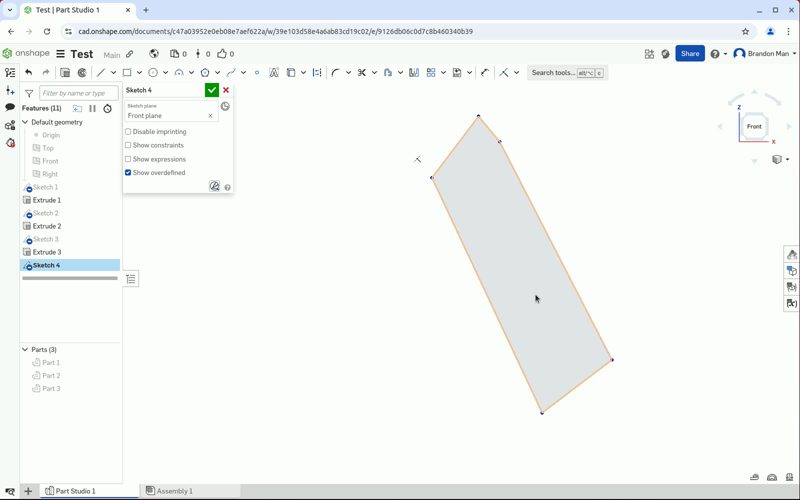
scroll(6)
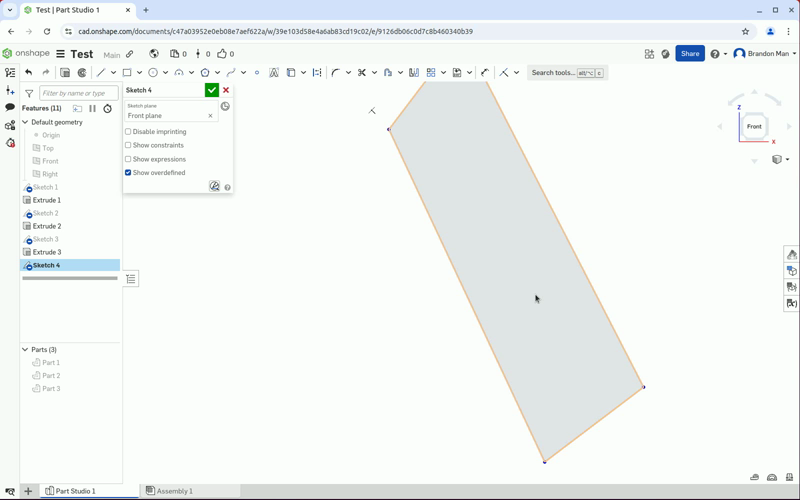
scroll(6)
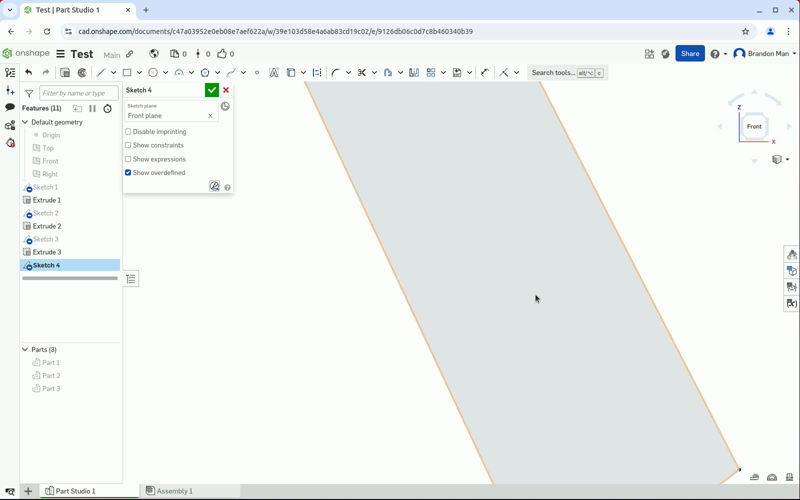
click(535, 294)
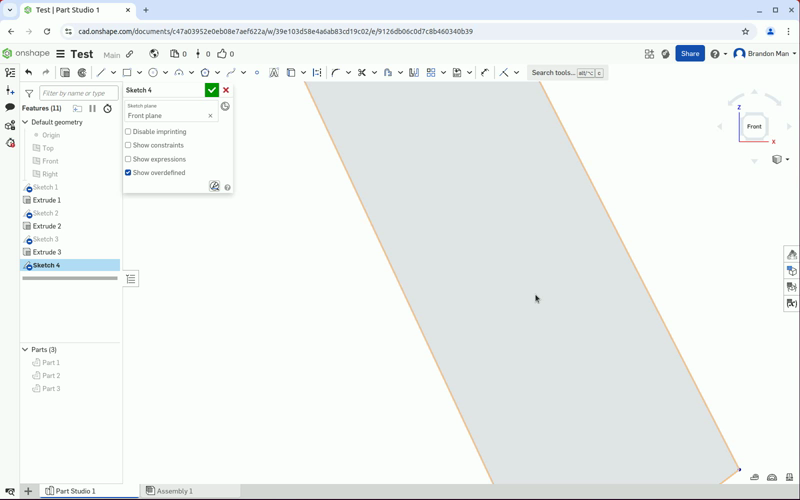
scroll(-6)
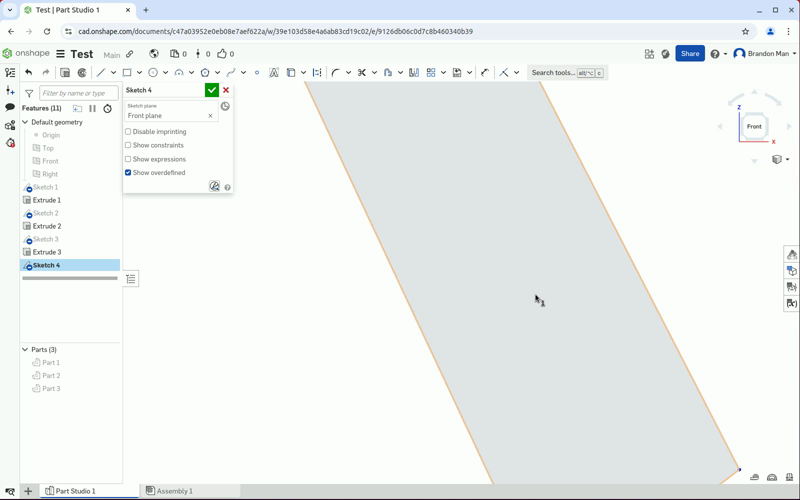
scroll(-6)
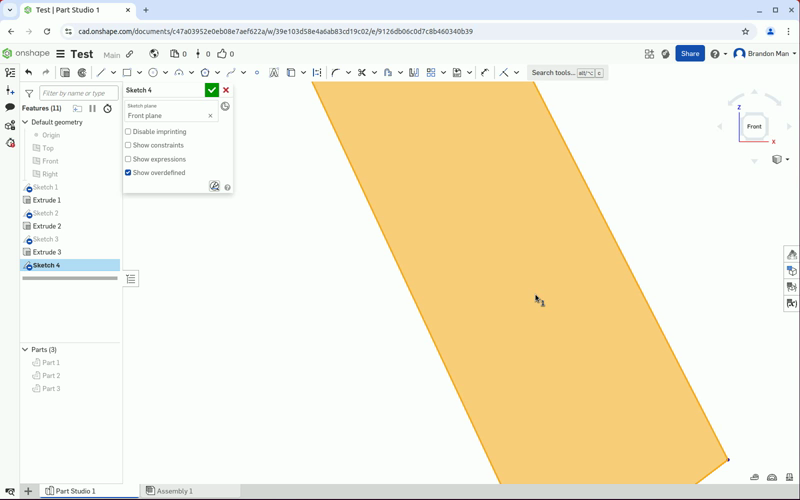
scroll(-6)
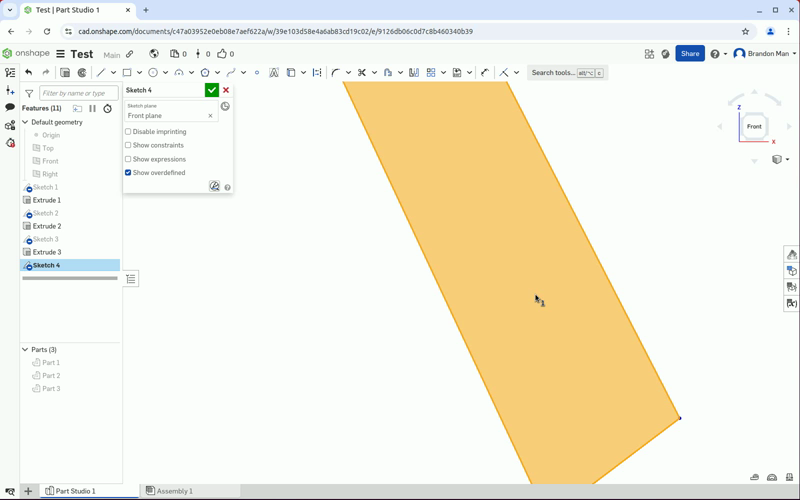
scroll(-6)
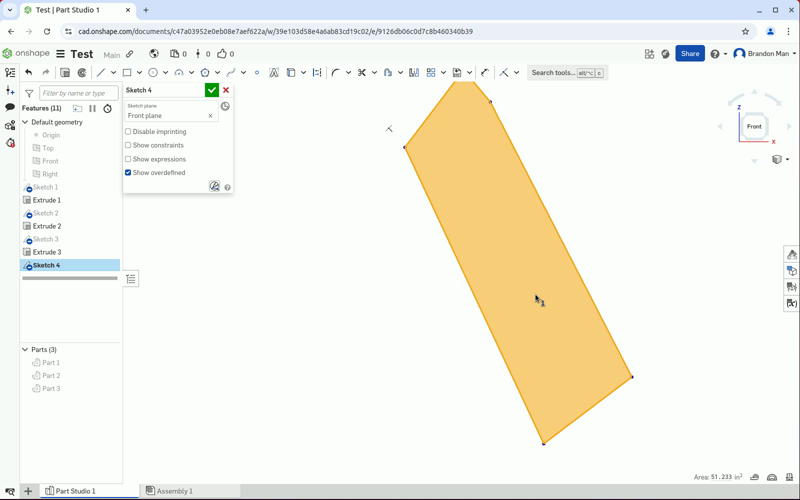
scroll(-6)
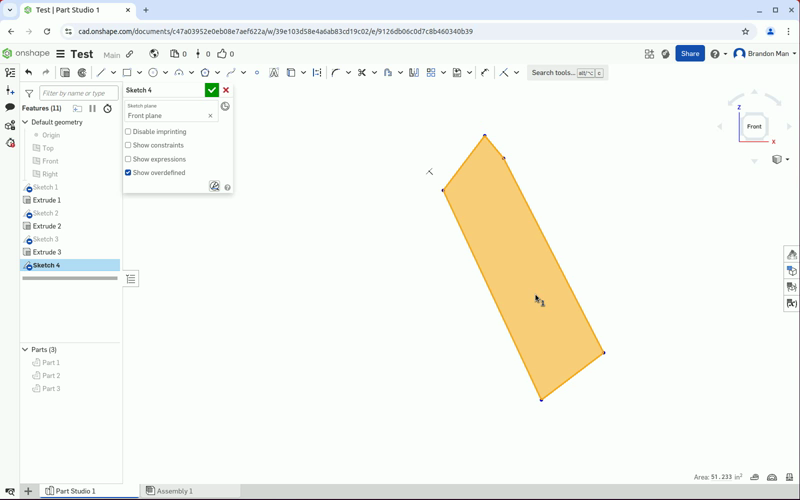
scroll(-6)
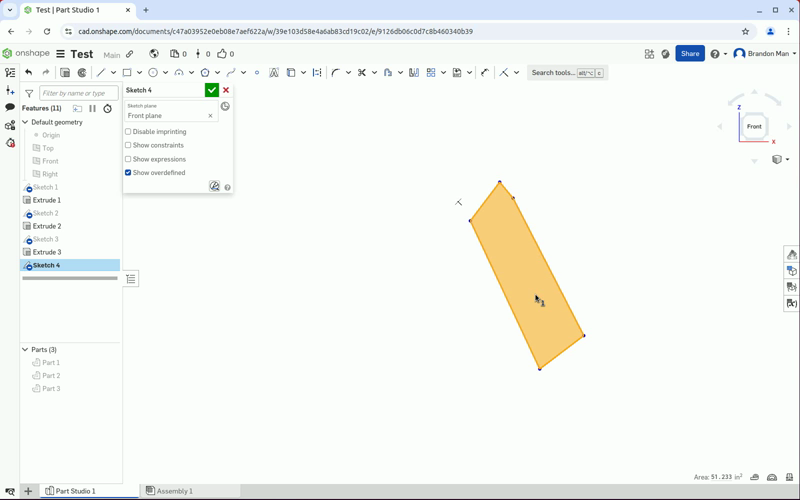
scroll(-6)
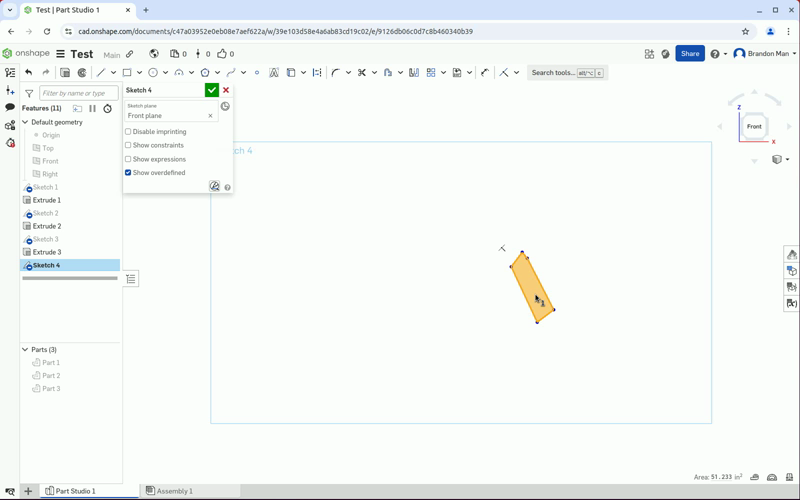
mouse_move(73, 352)
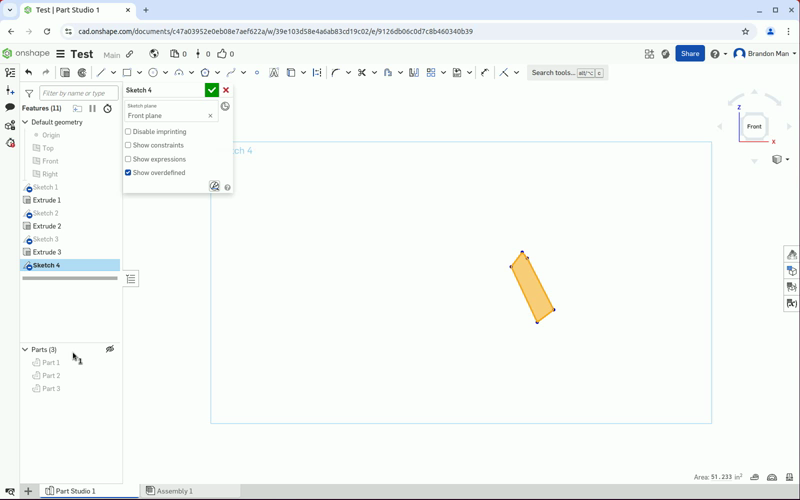
key(shift+y)
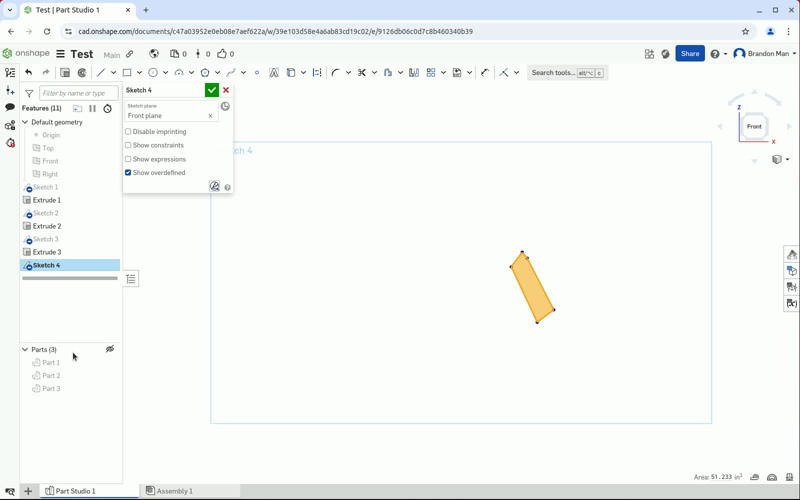
key(shift+e)
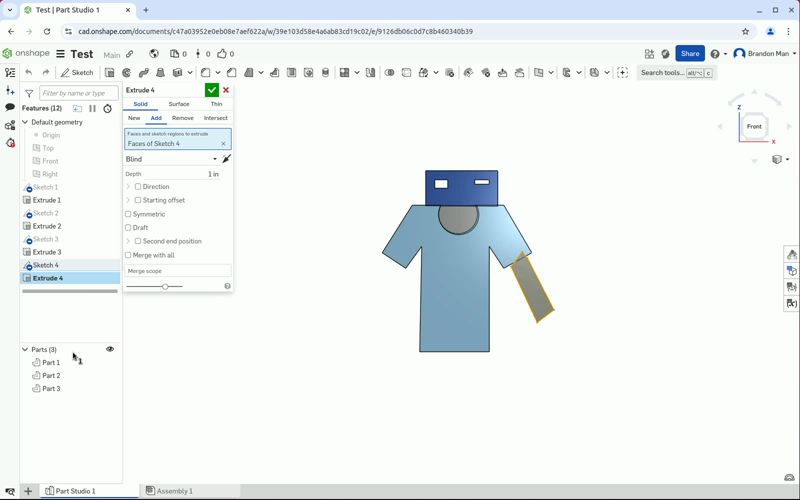
mouse_move(143, 106)
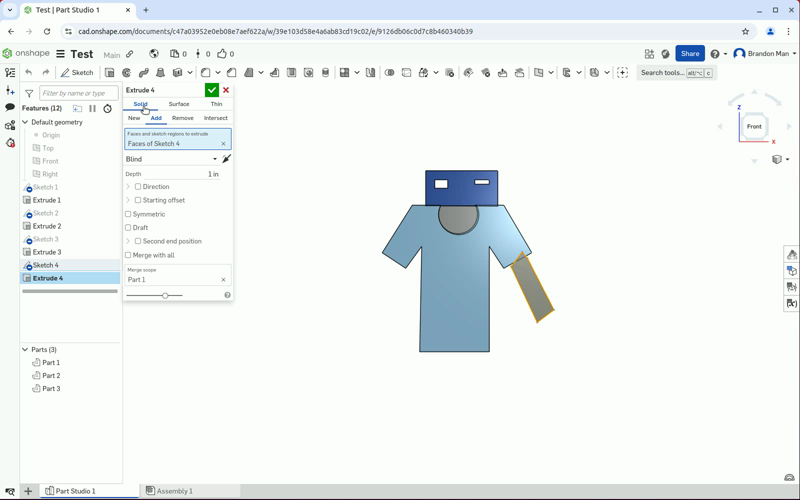
click(143, 106)
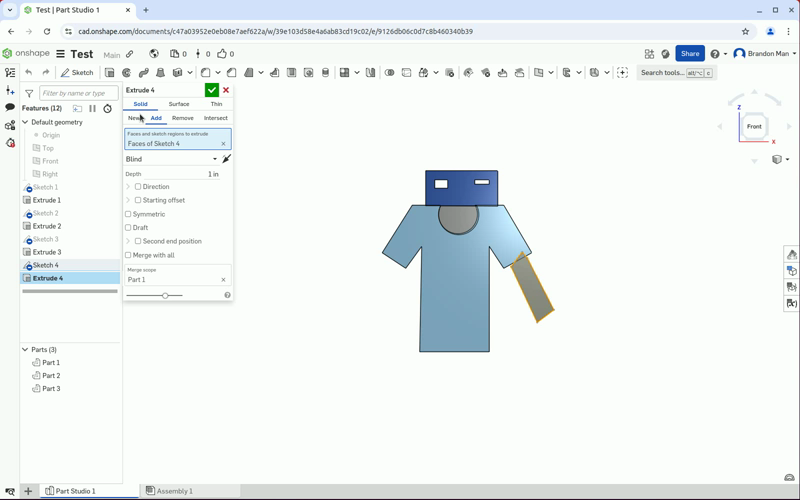
mouse_move(137, 120)
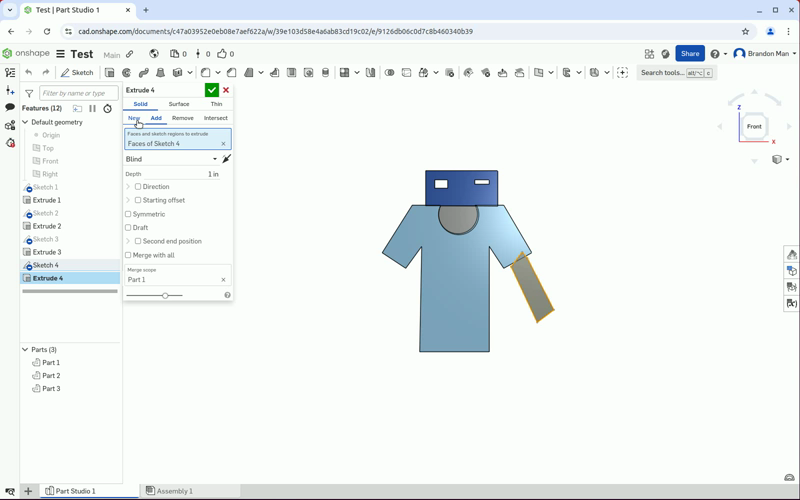
click(137, 120)
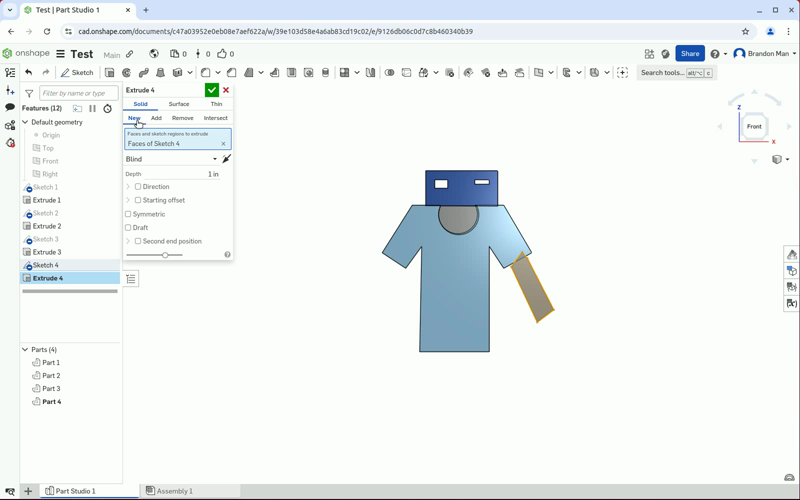
key(tab, 4)
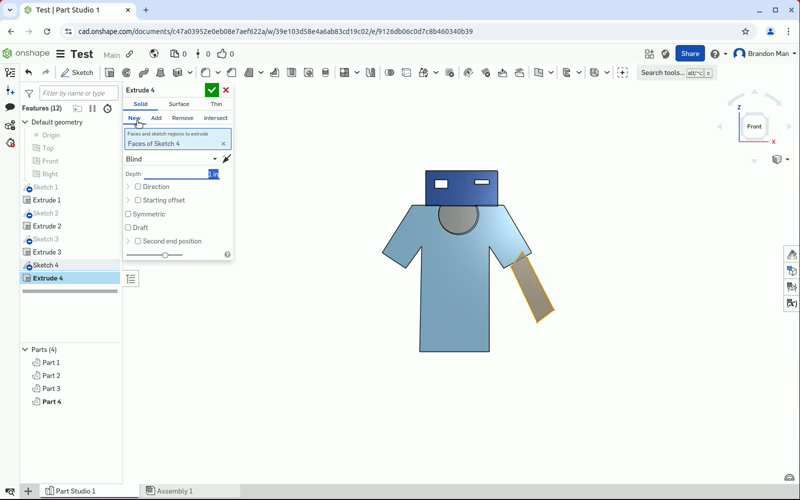
text(7.703)
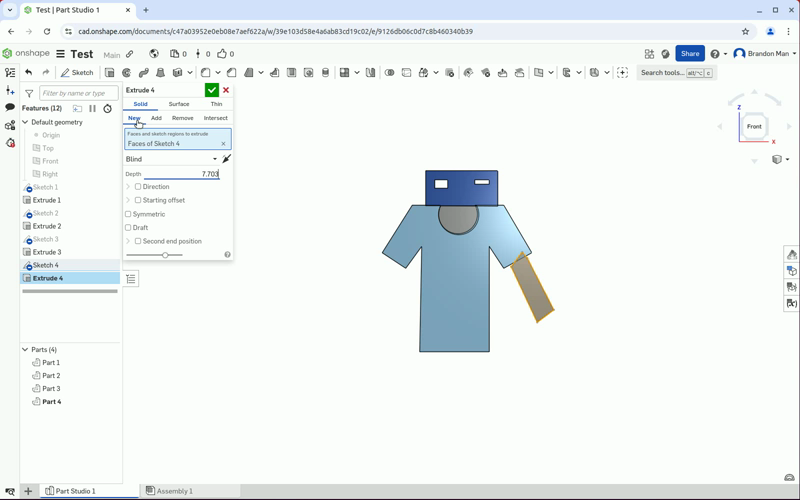
key(enter)
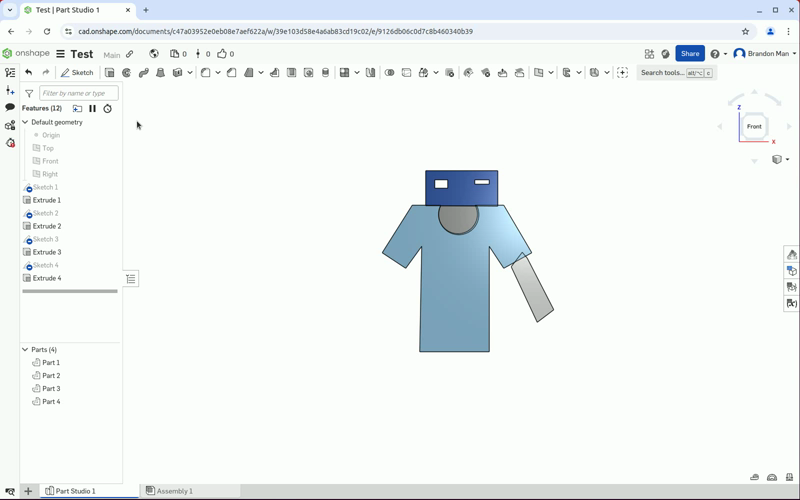
key(shift+h)
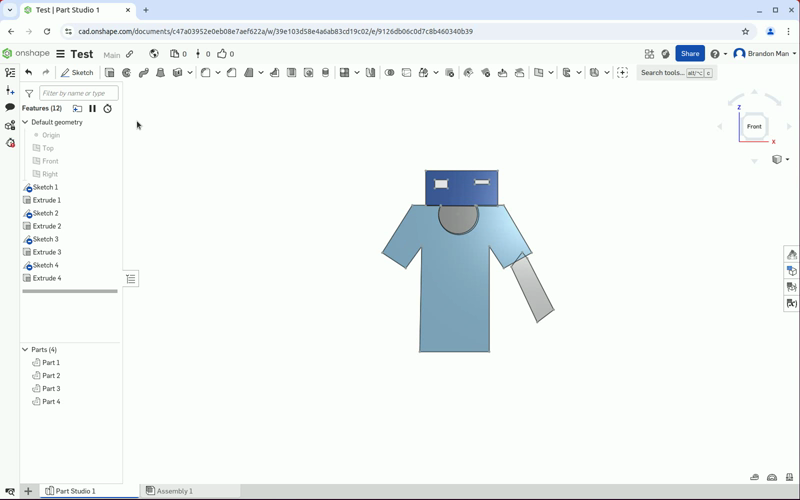
key(shift+h)
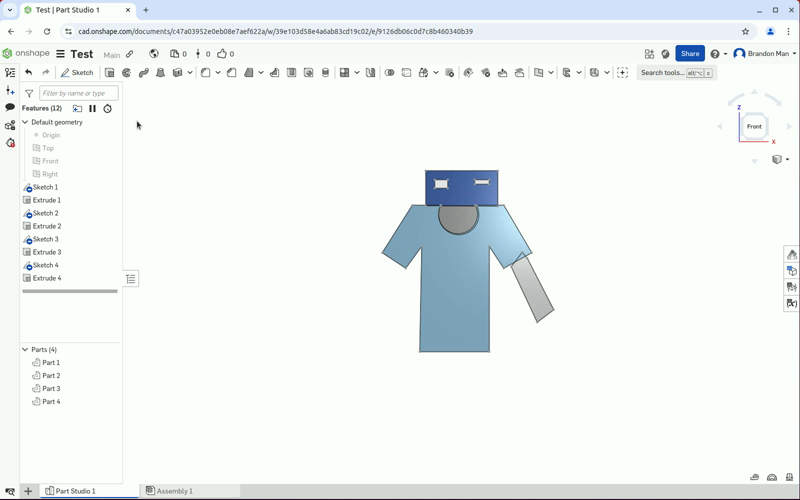
key(shift+7)
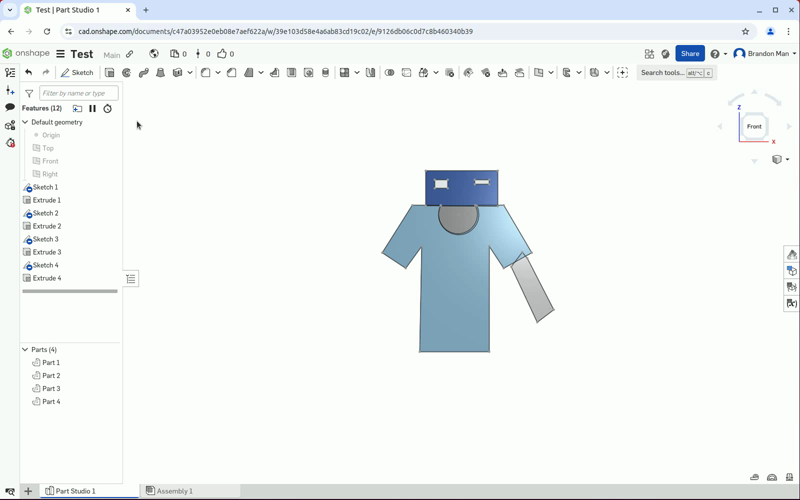
key(left, 2)
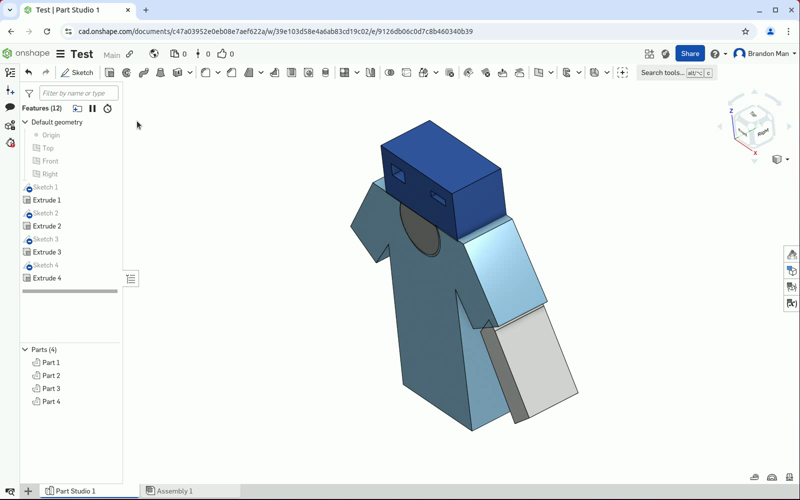
key(down, 2)
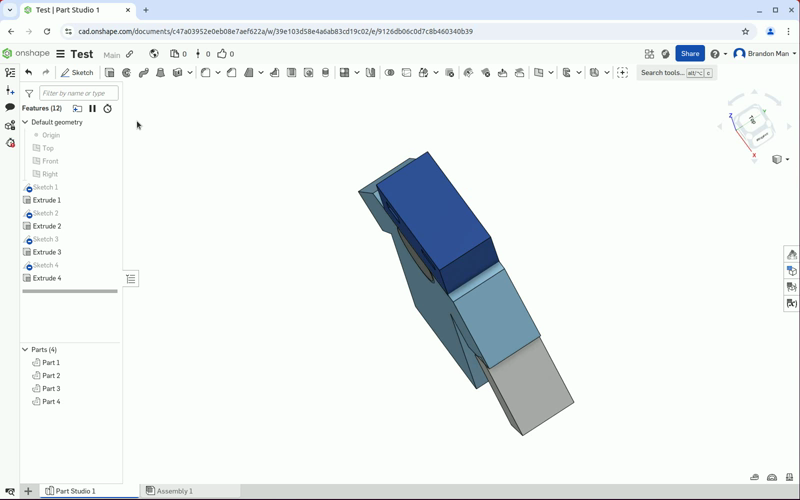
key(up, 2)
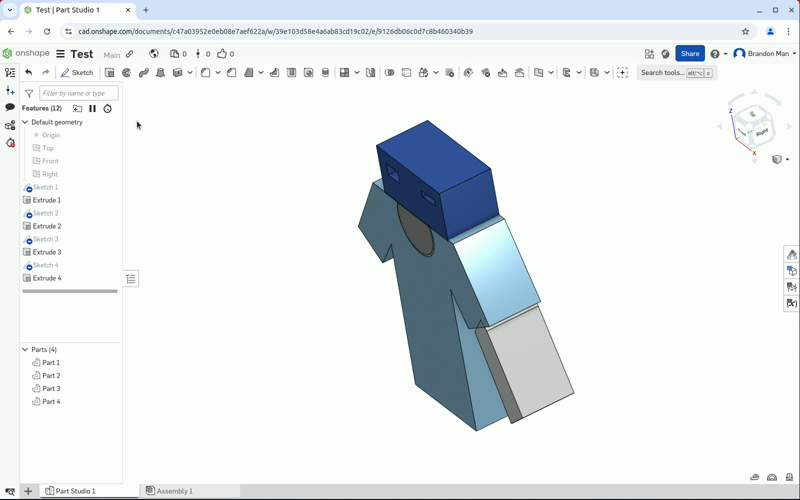
key(right, 2)
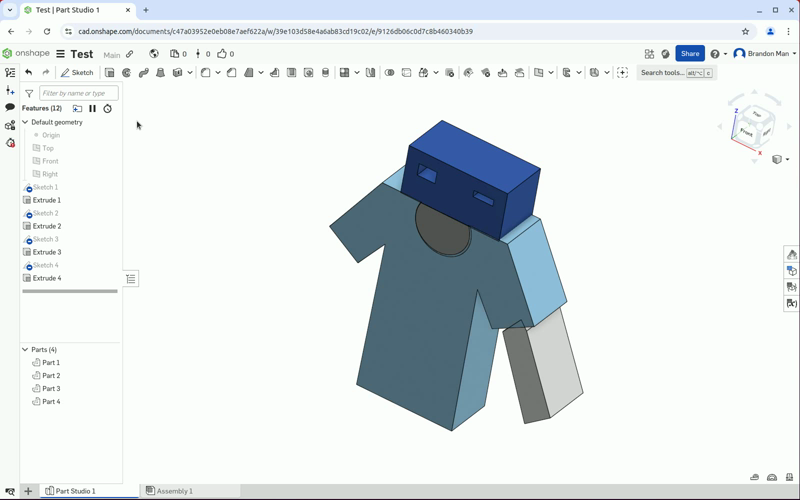
mouse_move(73, 189)
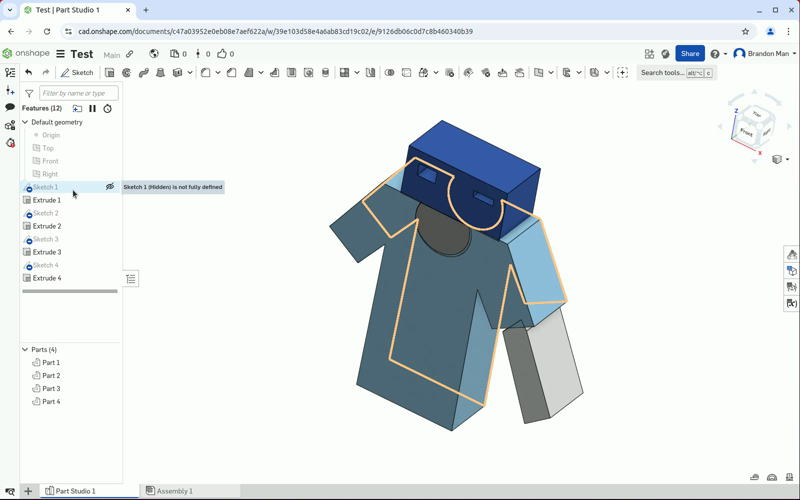
click(73, 189)